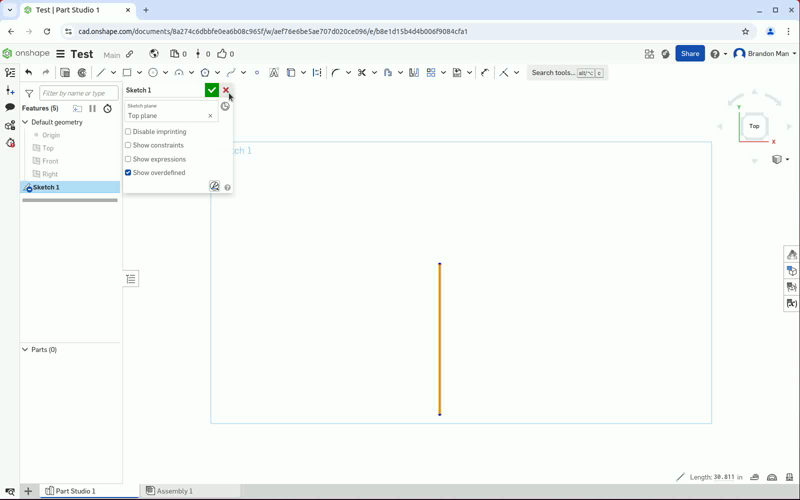
key(shift+h)
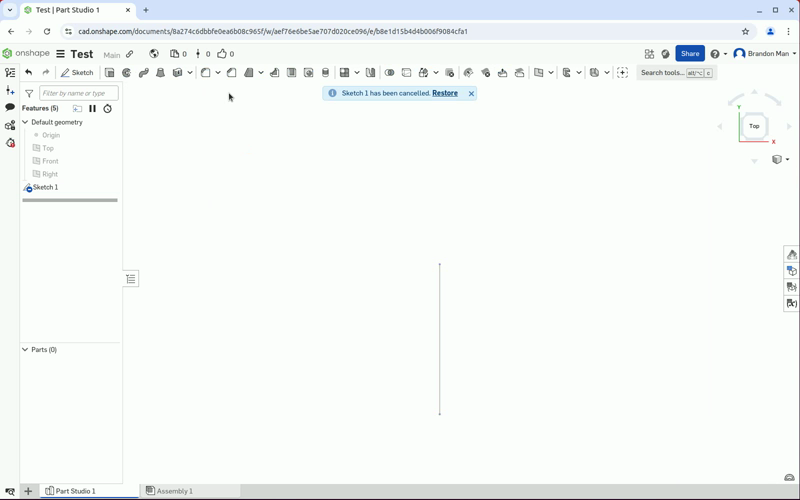
mouse_move(73, 352)
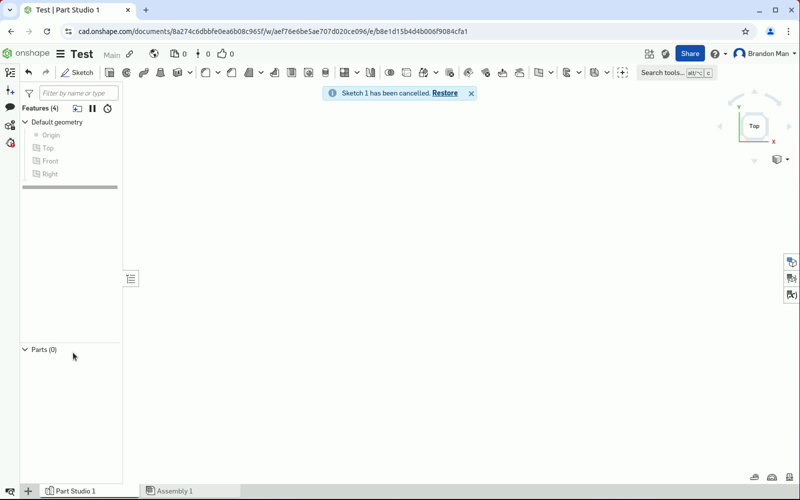
key(y)
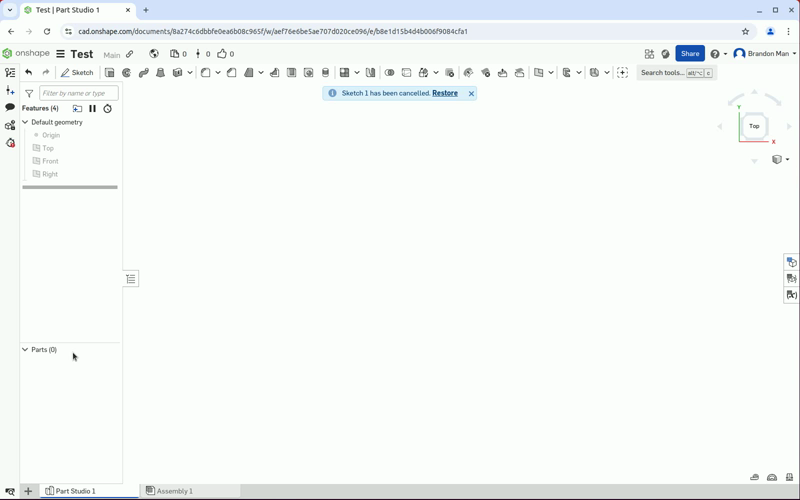
key(shift+p)
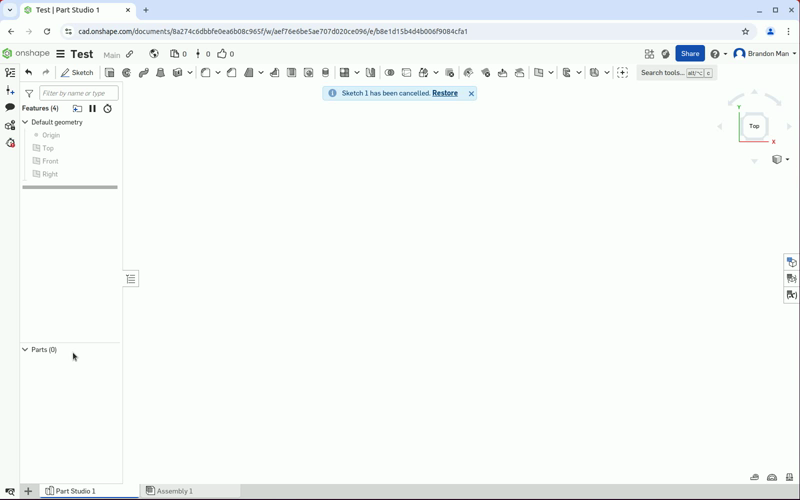
key(space)
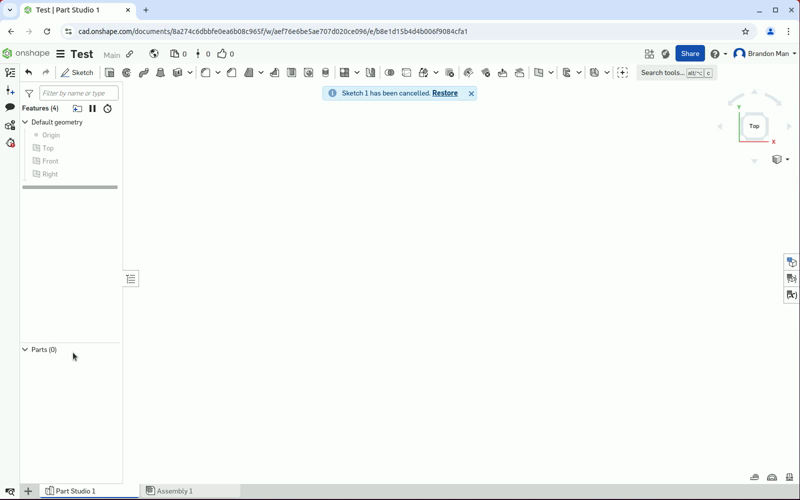
key_down(shift)
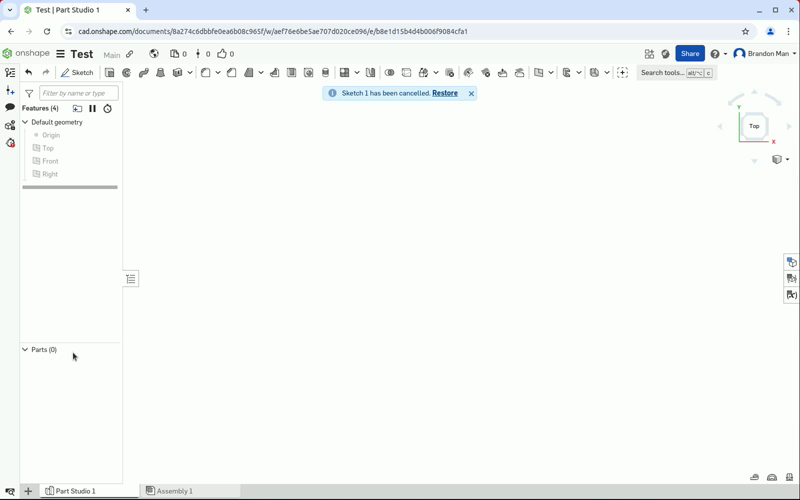
key(up)
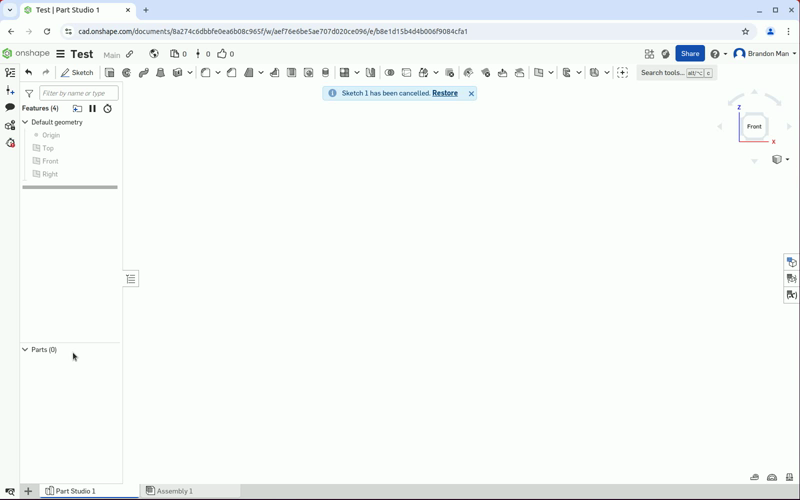
key_up(shift)
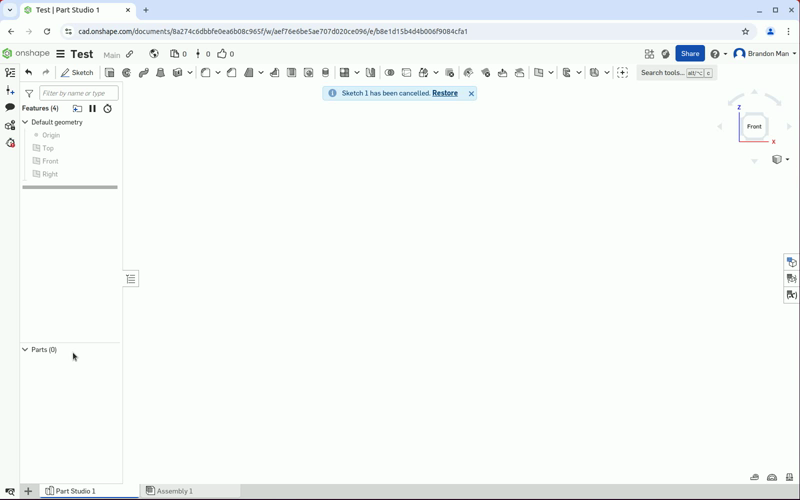
key(space)
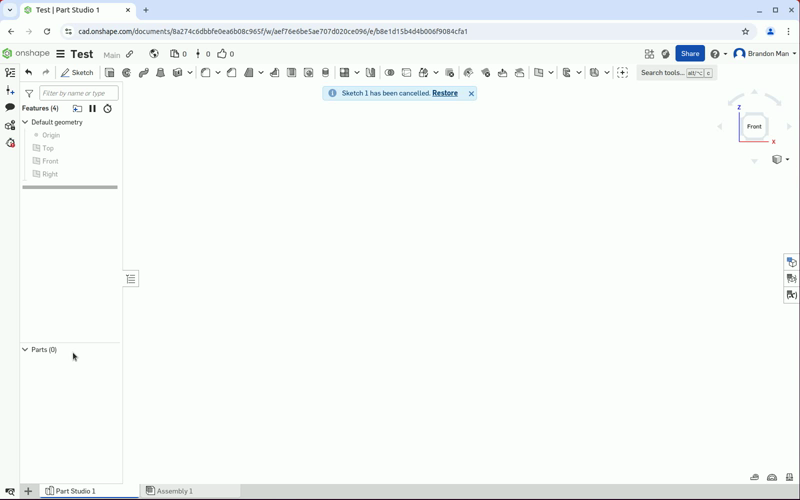
key_down(shift)
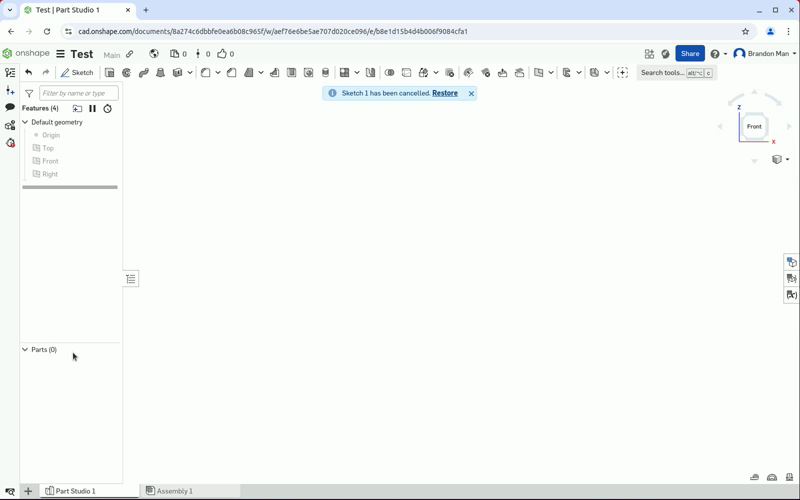
key(left)
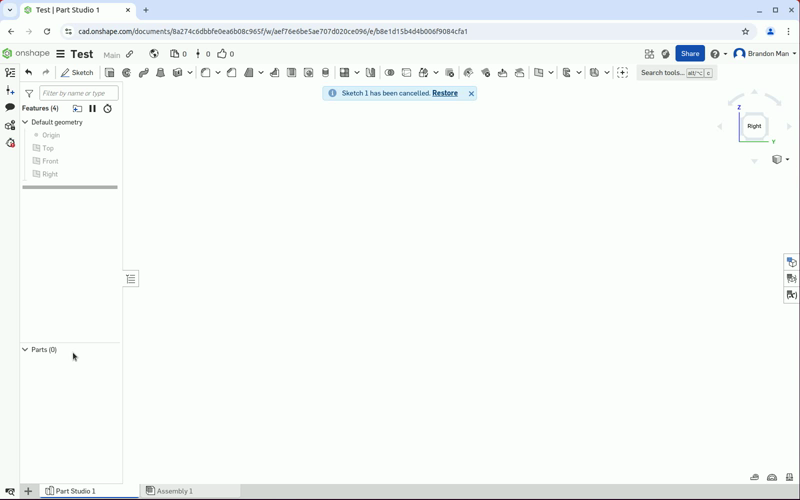
key_up(shift)
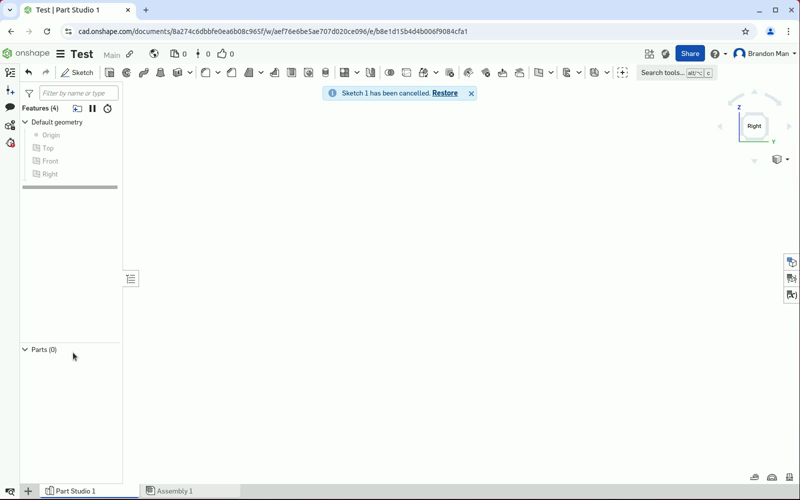
mouse_move(73, 352)
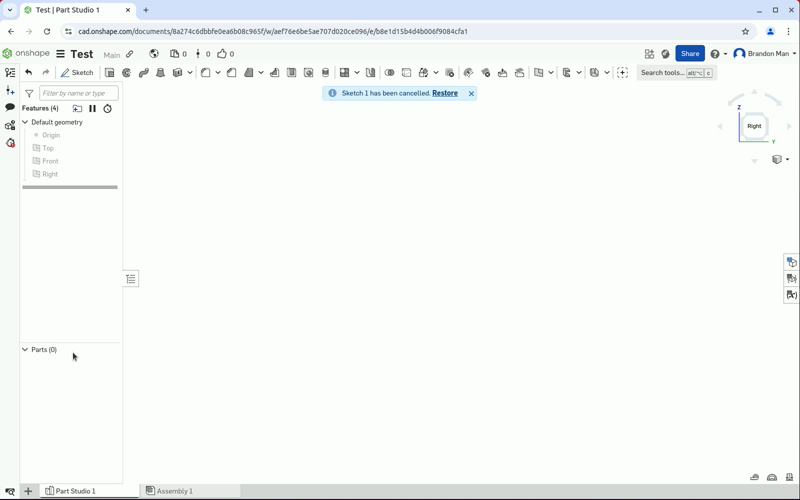
key(shift+y)
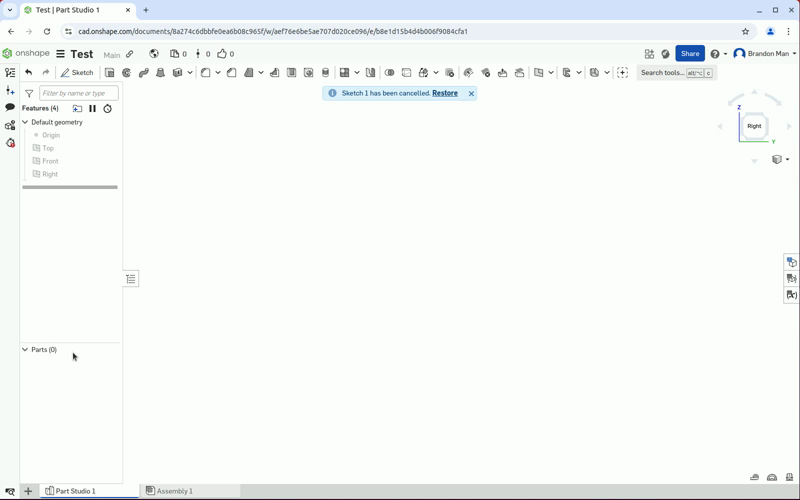
key(shift+s)
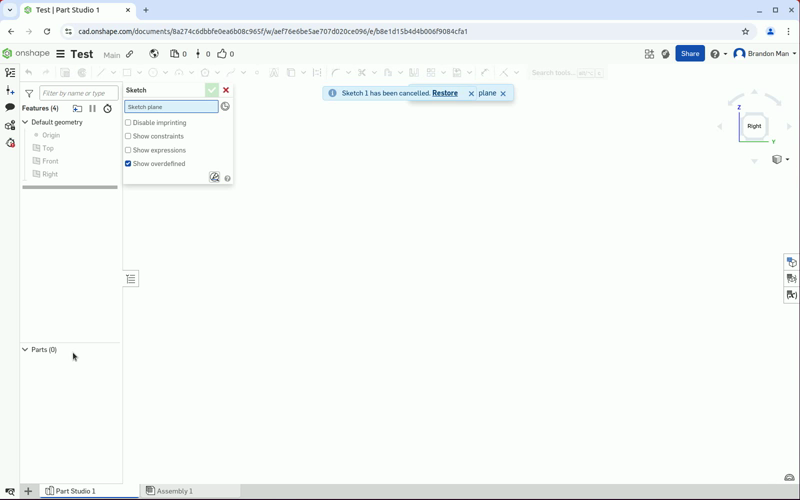
mouse_move(73, 176)
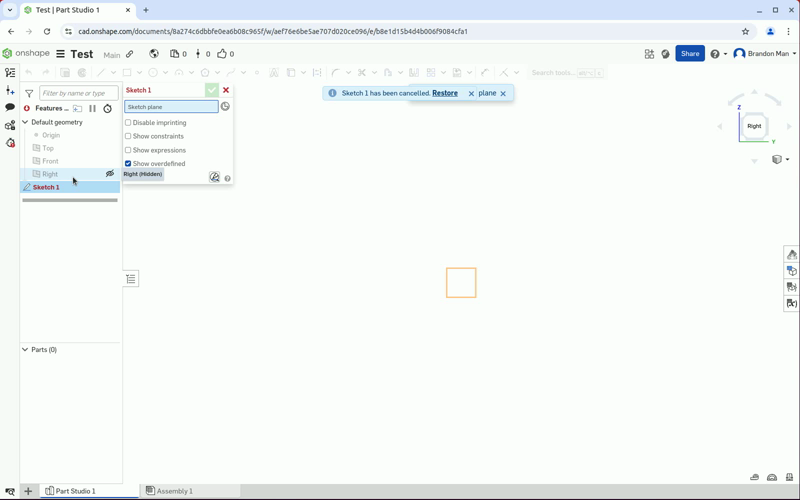
click(73, 176)
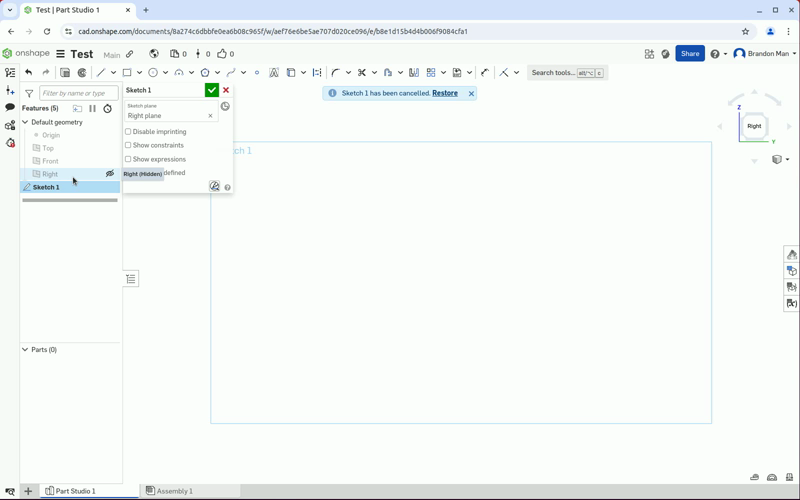
mouse_move(73, 352)
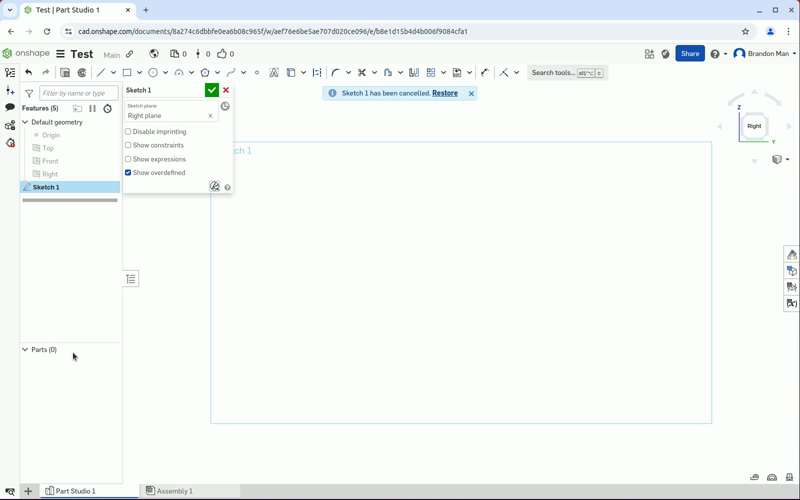
key(y)
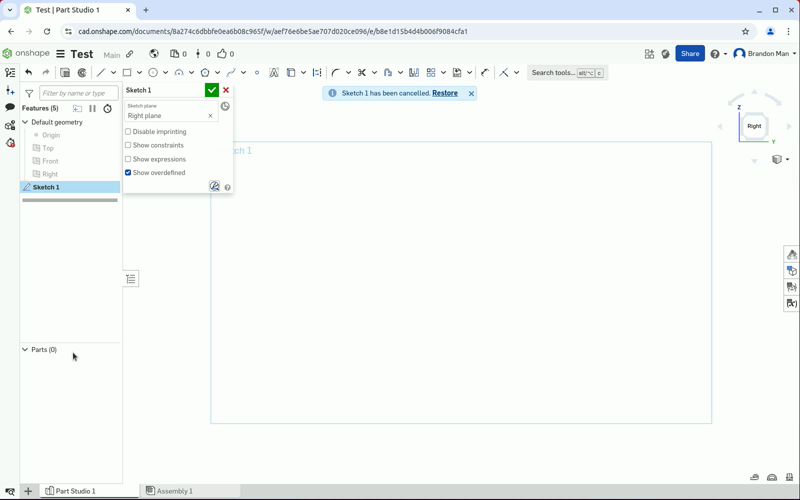
key(l)
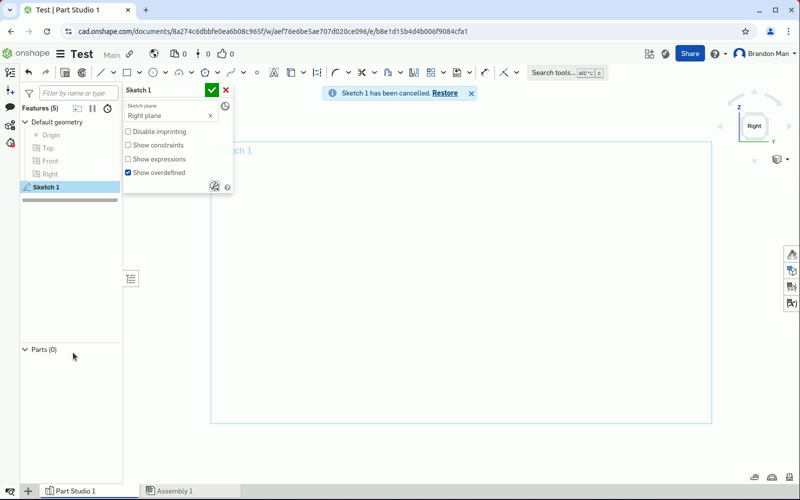
key_down(shift)
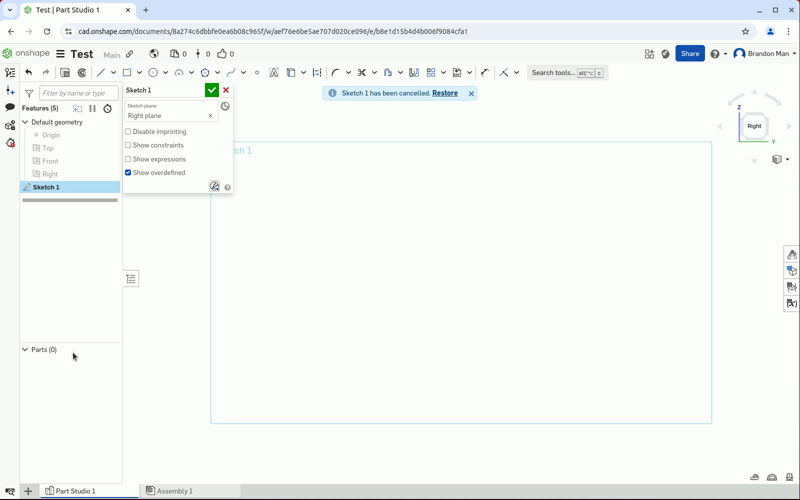
mouse_move(348, 217)
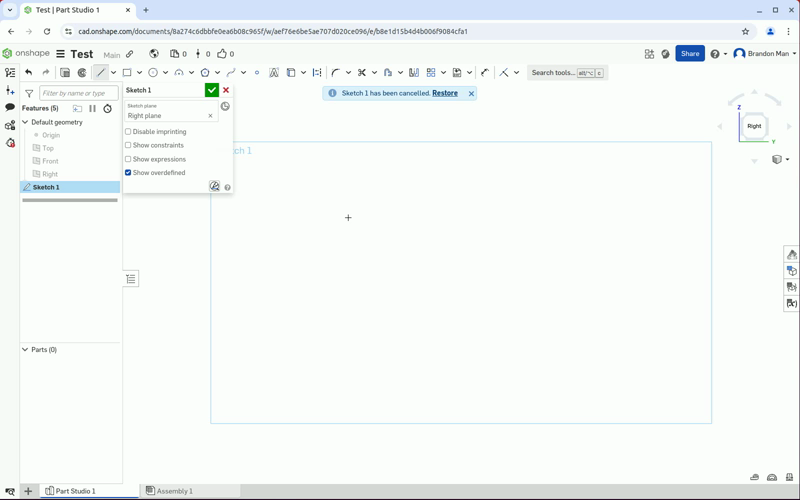
click(348, 217)
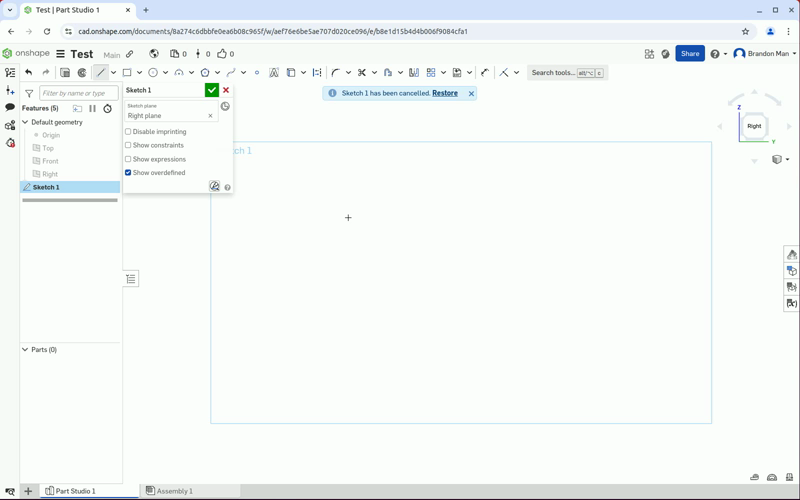
key_up(shift)
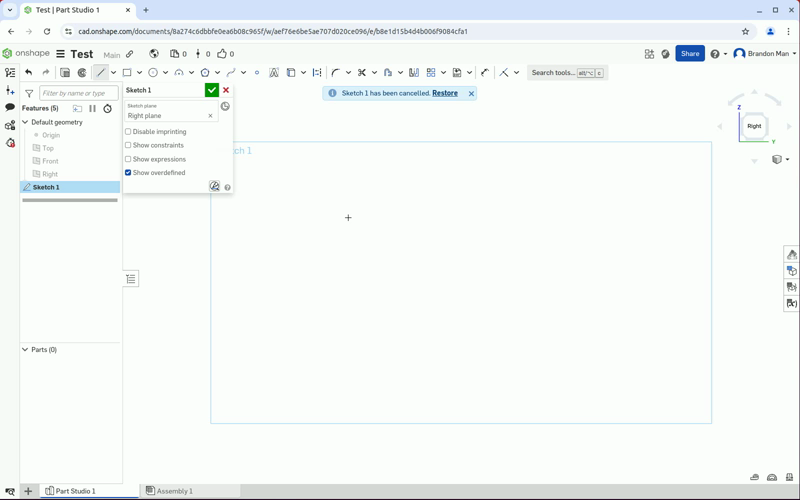
key_down(shift)
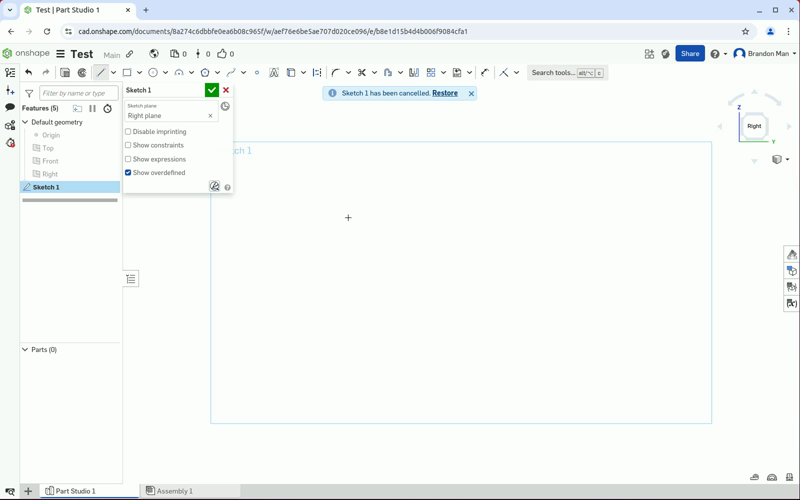
mouse_move(378, 217)
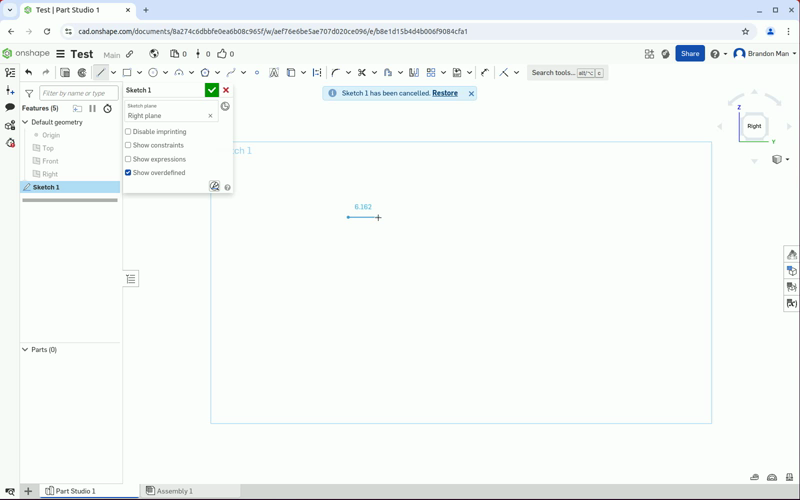
mouse_move(348, 221)
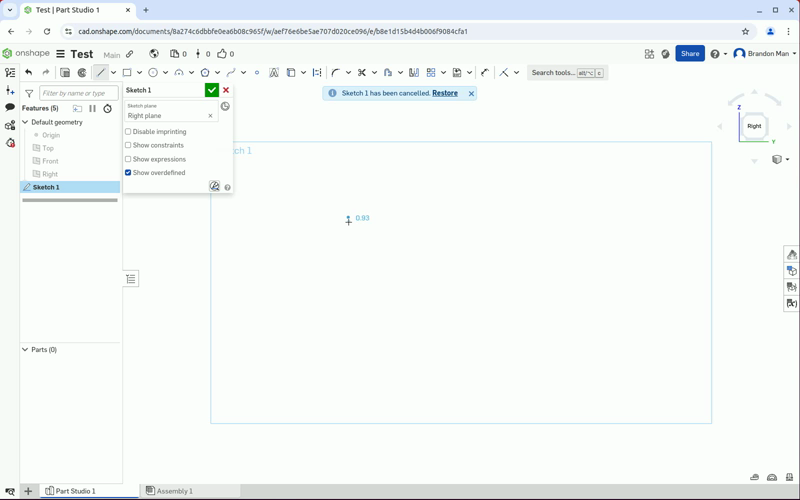
scroll(6)
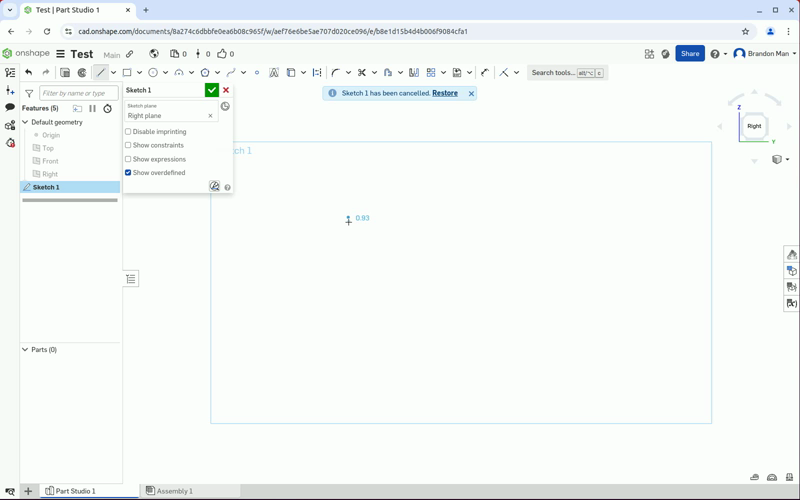
scroll(6)
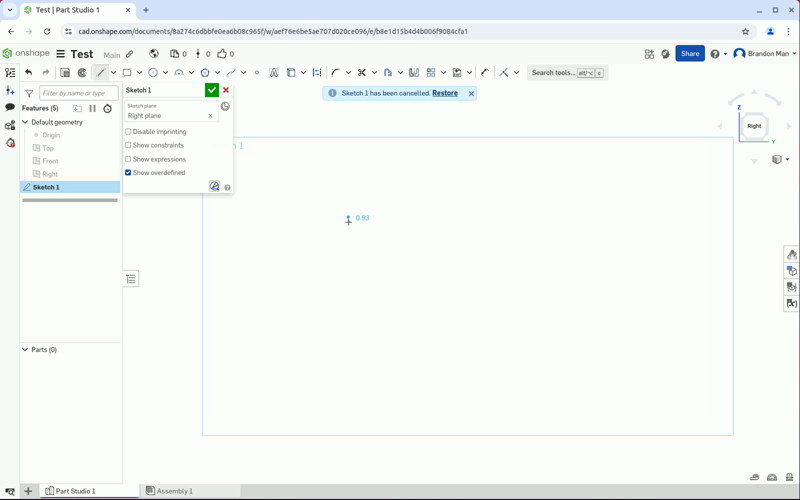
scroll(6)
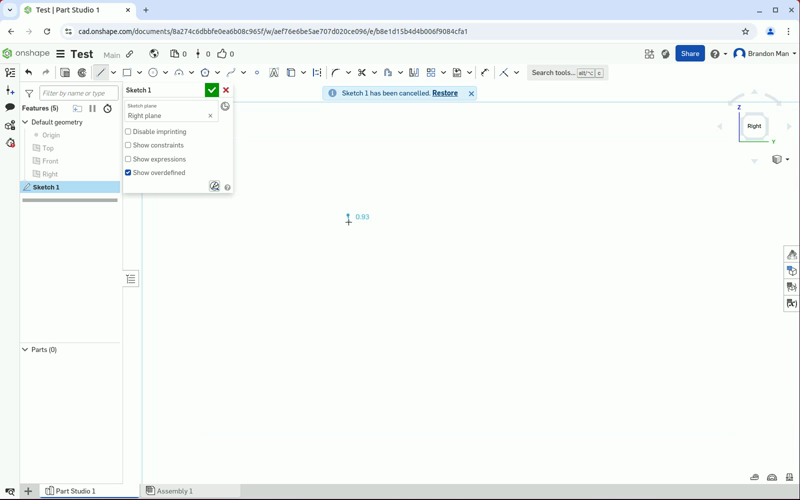
scroll(6)
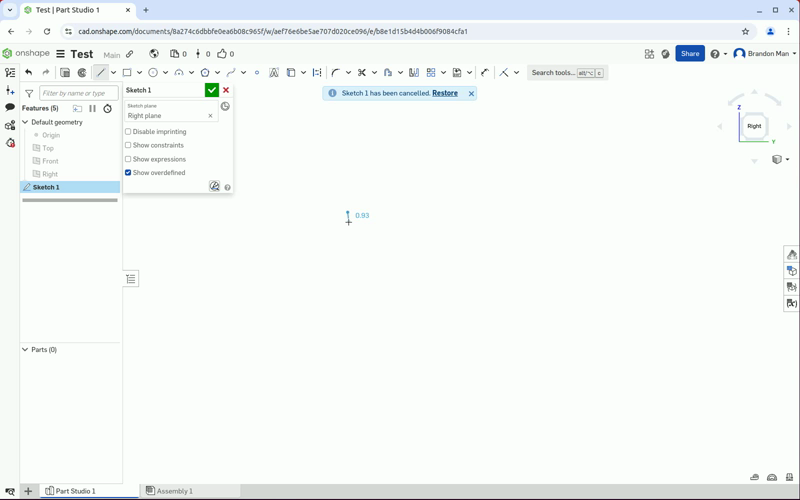
scroll(6)
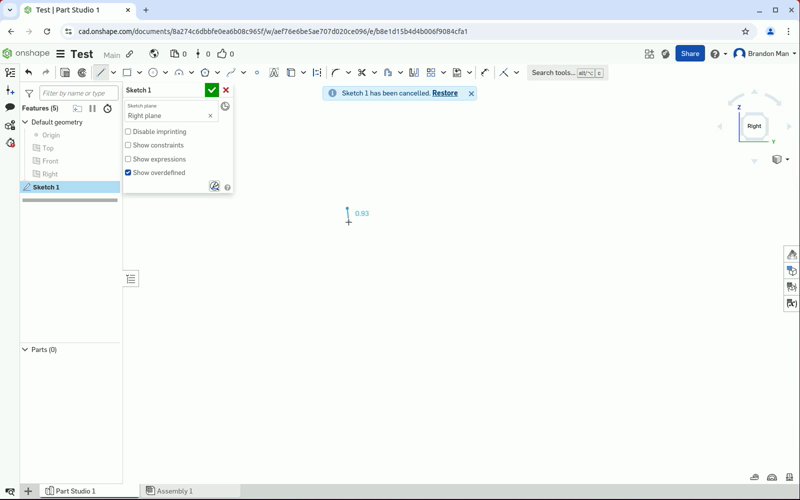
scroll(6)
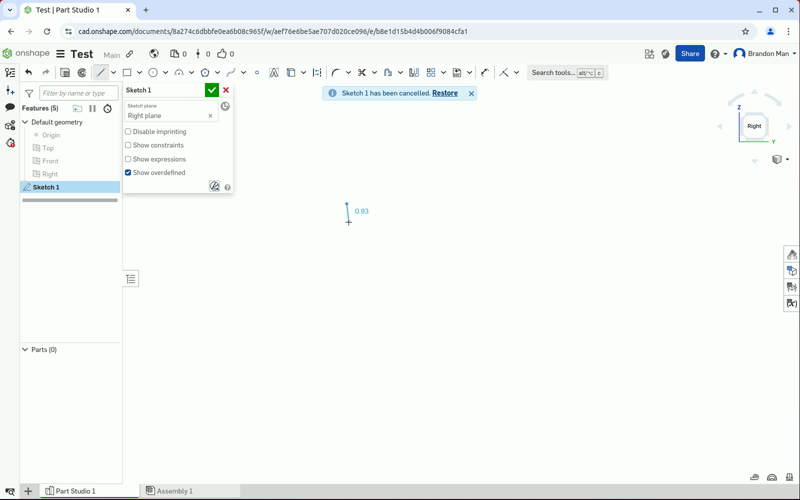
scroll(6)
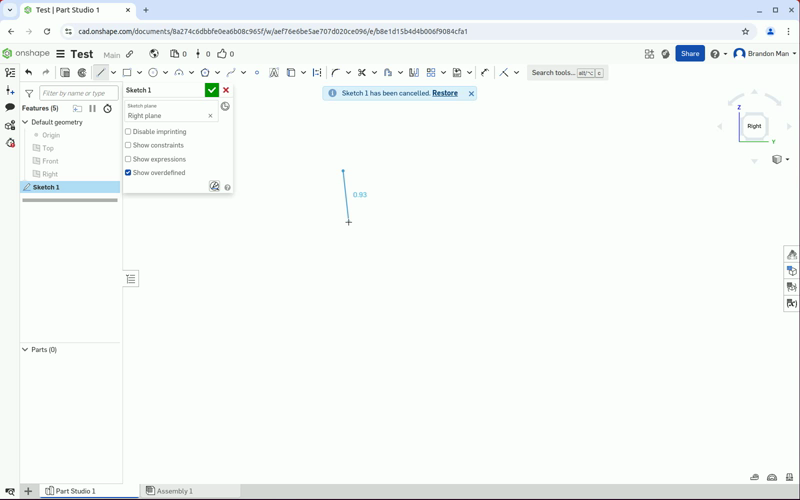
click(348, 221)
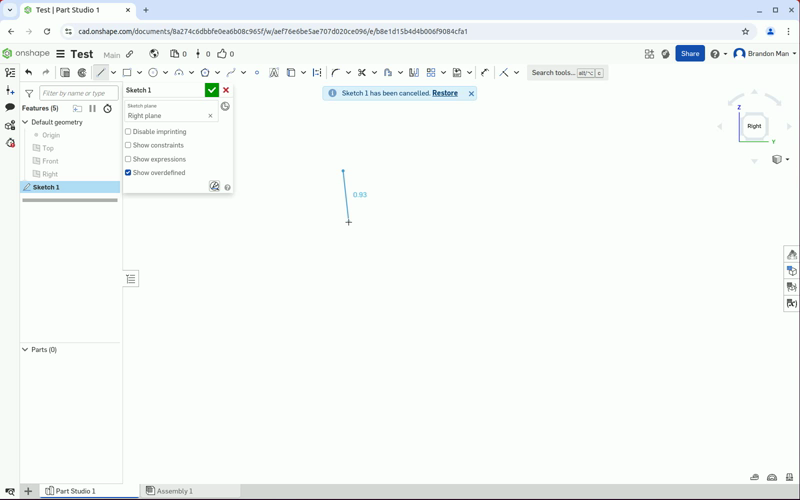
scroll(-6)
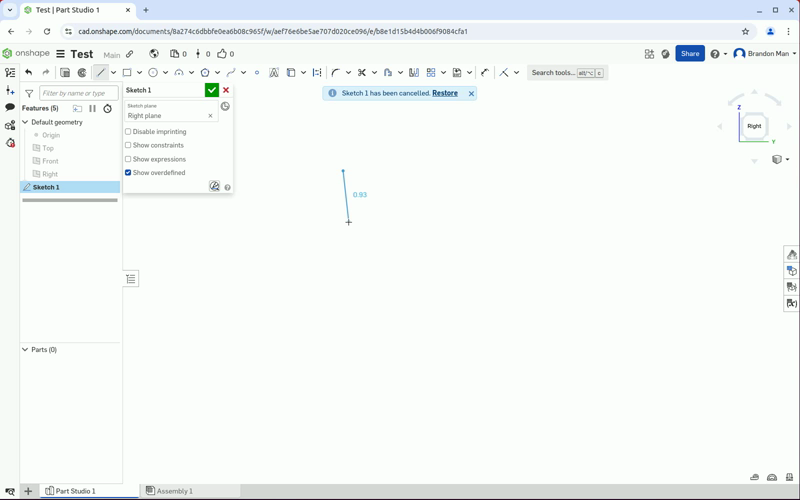
scroll(-6)
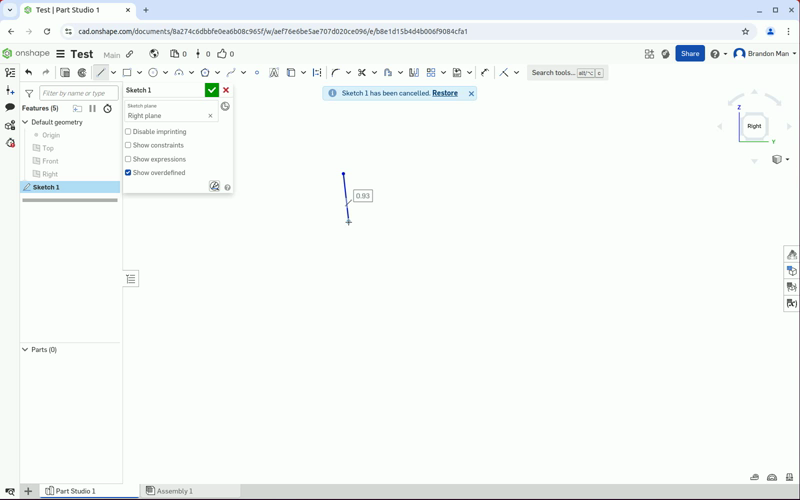
scroll(-6)
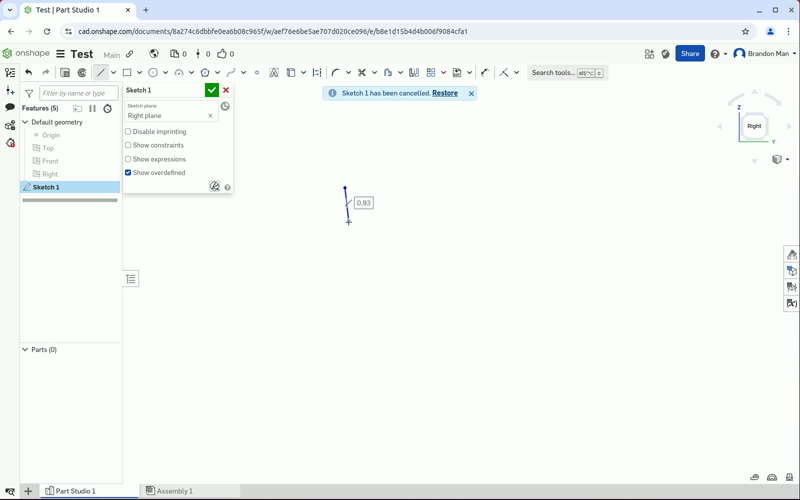
scroll(-6)
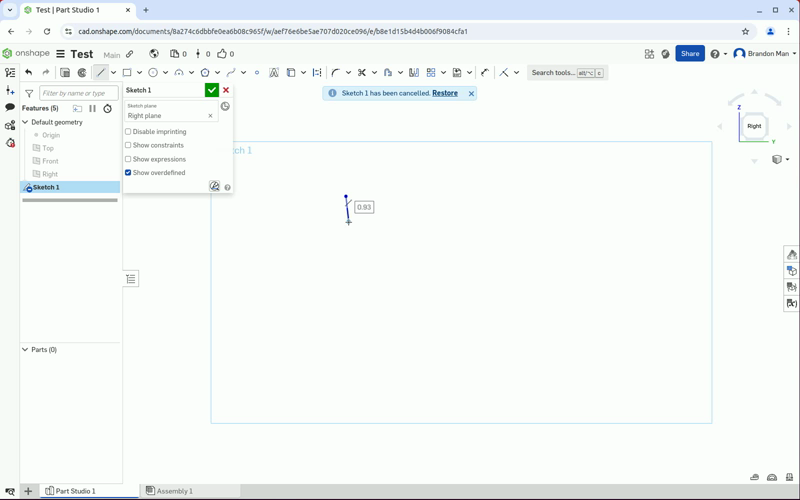
scroll(-6)
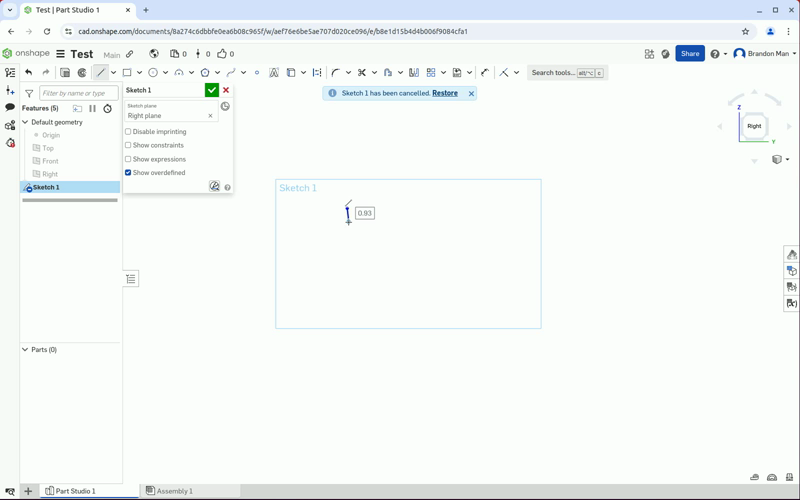
scroll(-6)
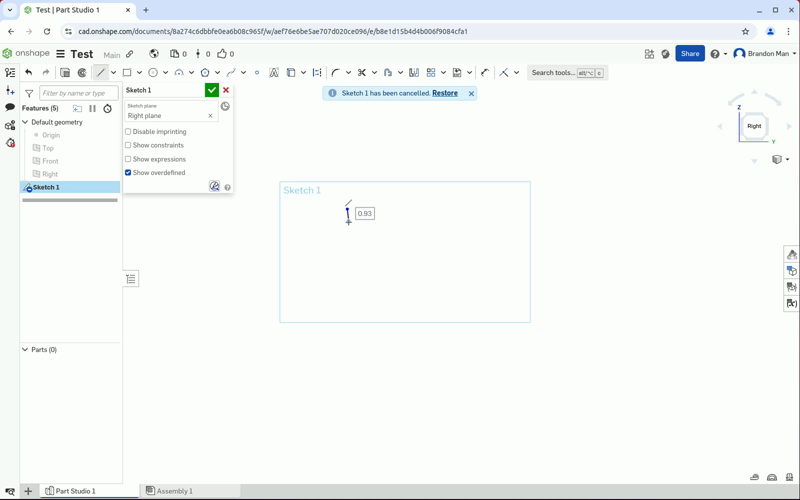
scroll(-6)
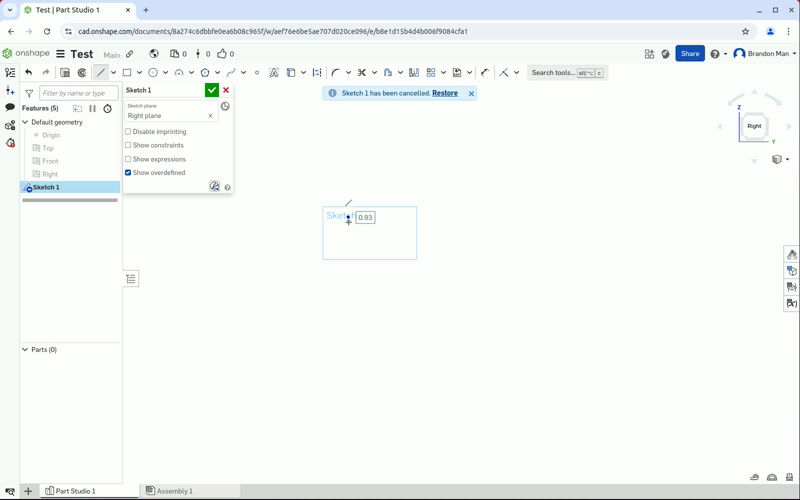
key_up(shift)
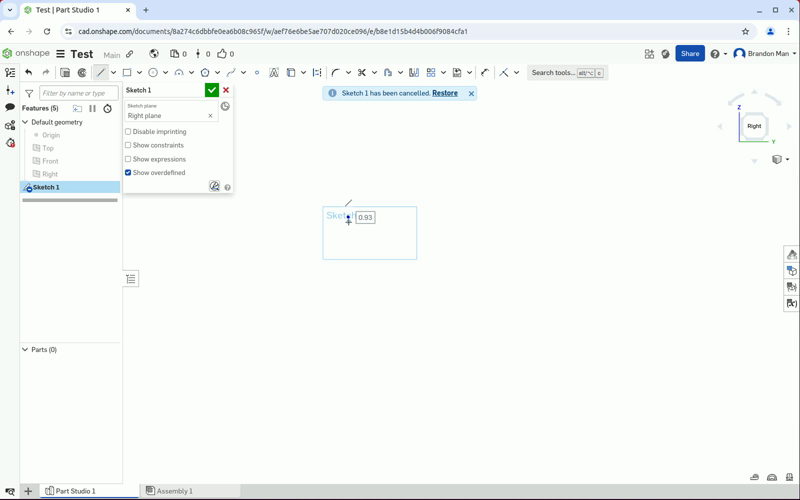
key_down(shift)
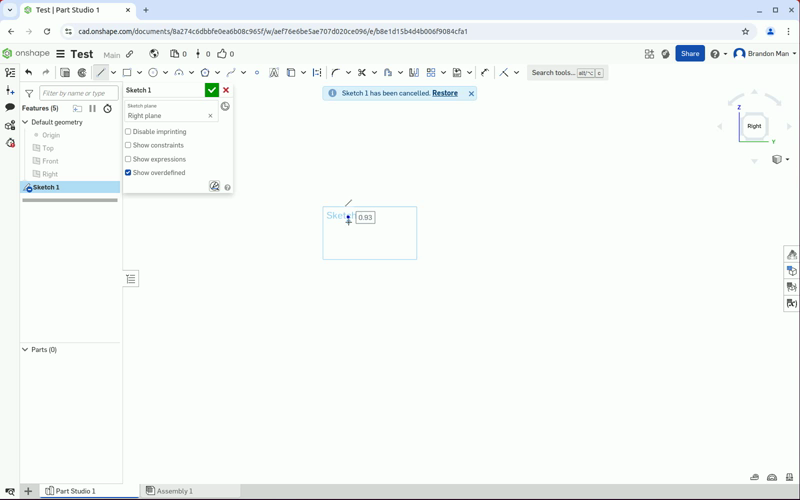
mouse_move(378, 221)
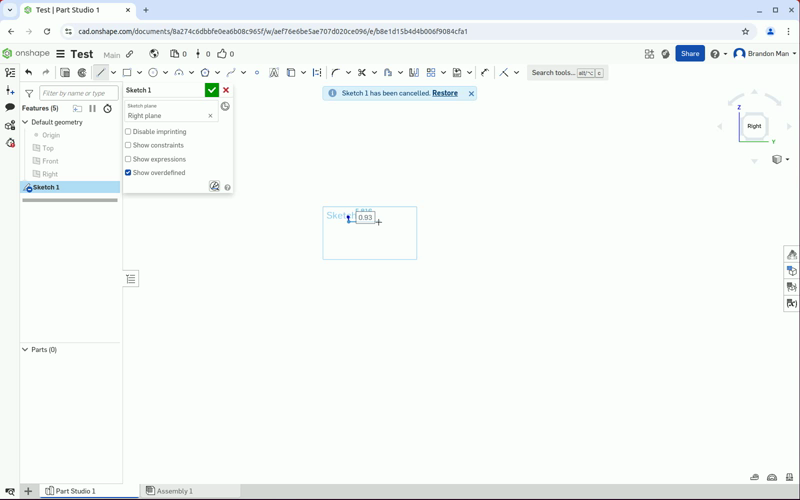
mouse_move(358, 221)
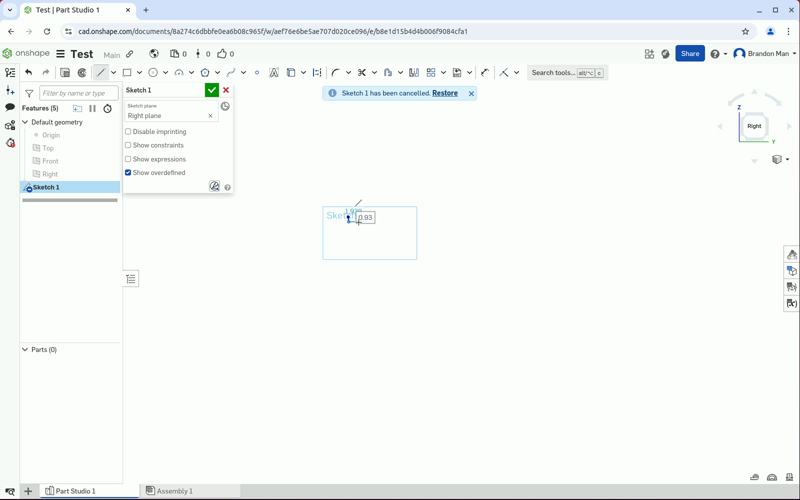
click(358, 221)
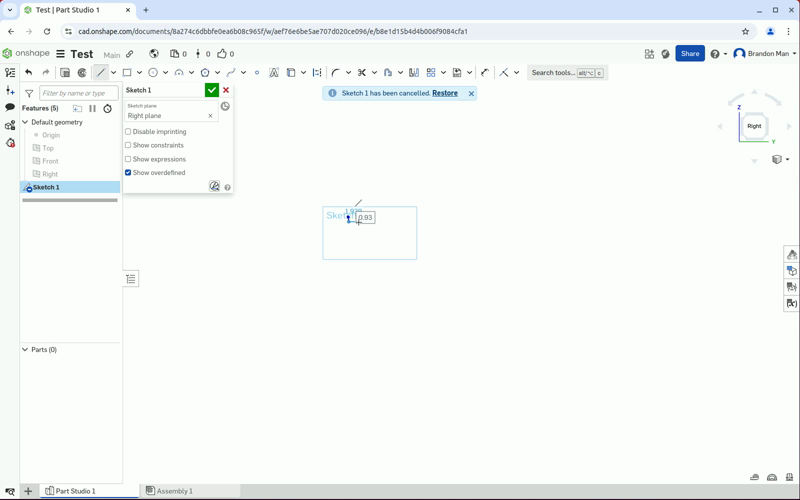
key_up(shift)
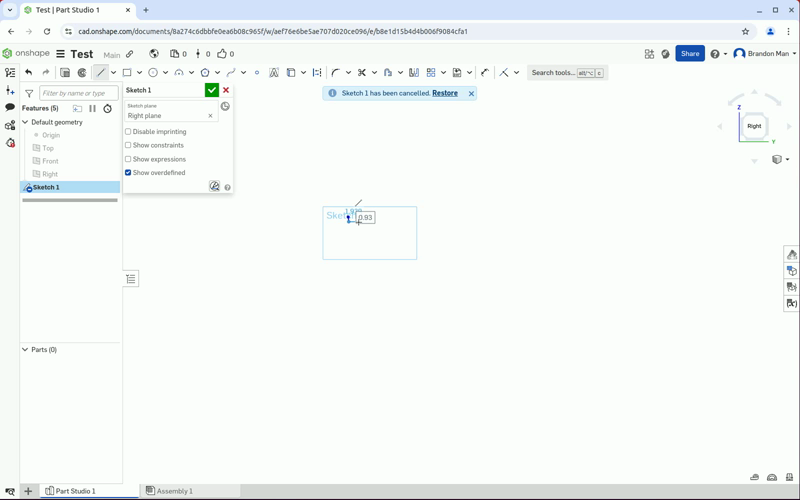
key_down(shift)
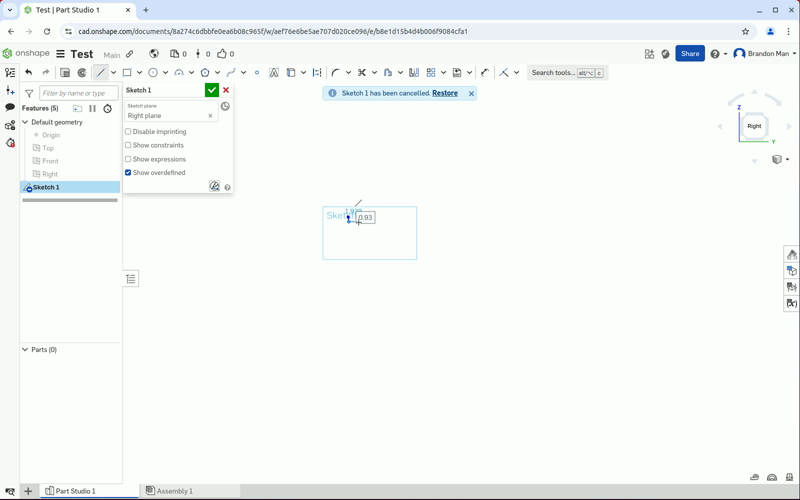
mouse_move(388, 221)
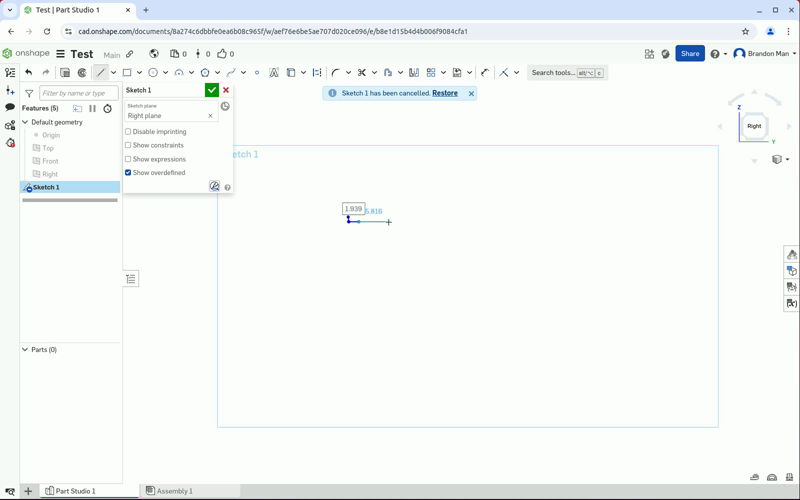
mouse_move(357, 215)
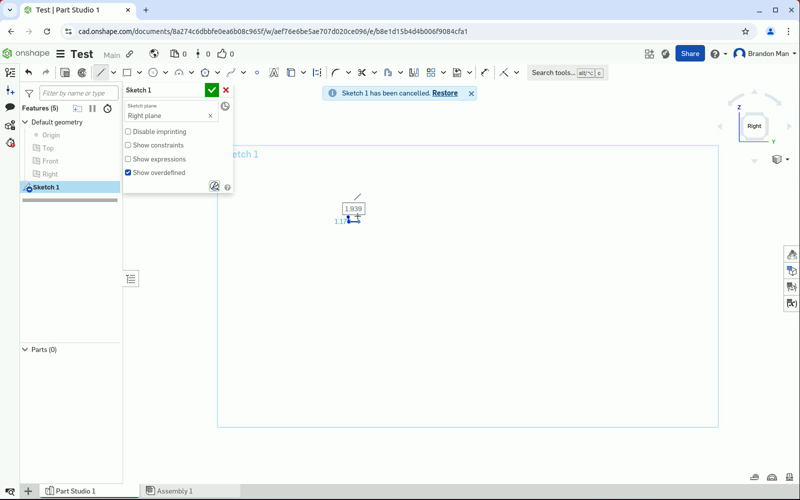
scroll(6)
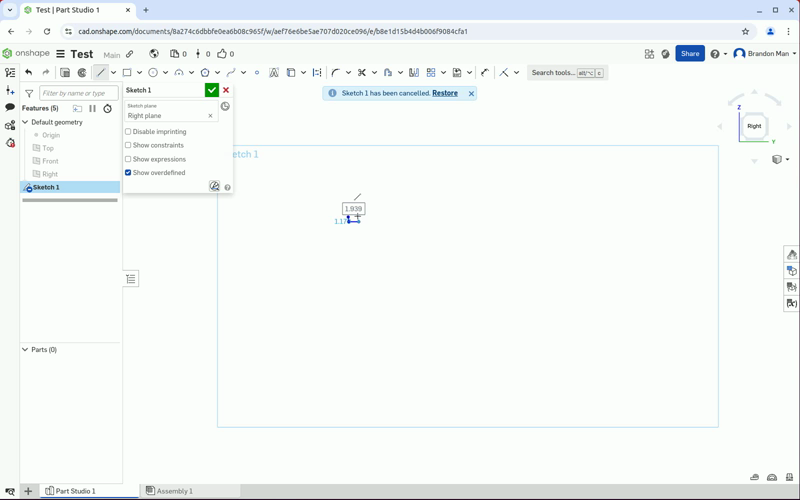
scroll(6)
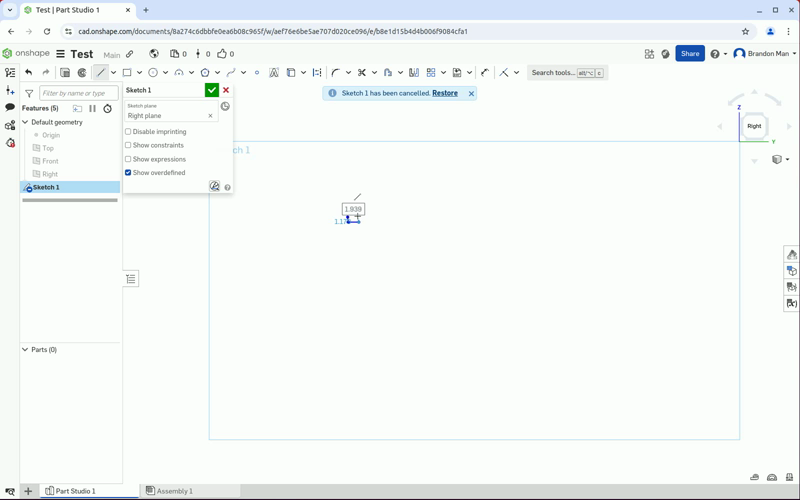
scroll(6)
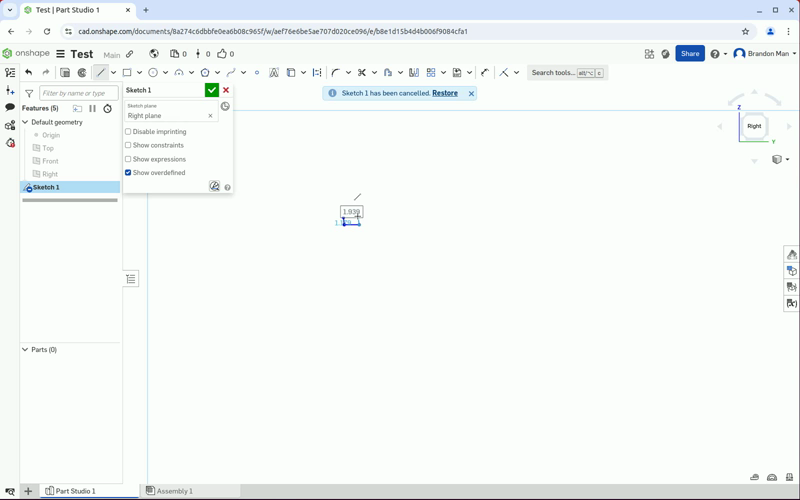
scroll(6)
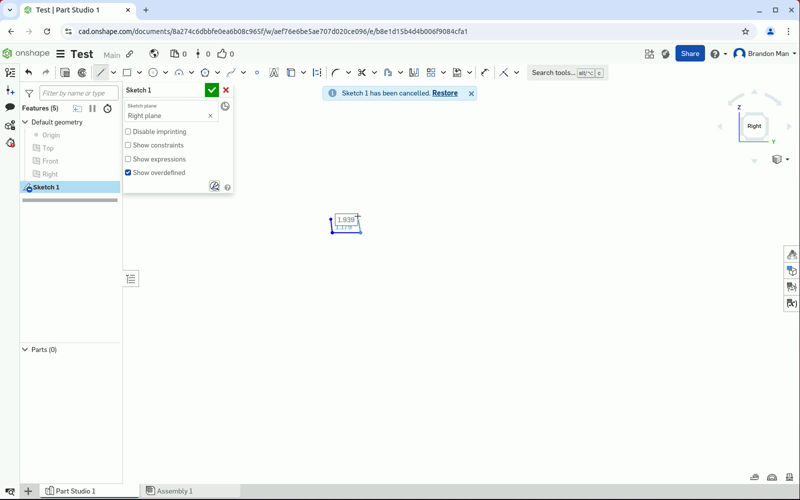
scroll(6)
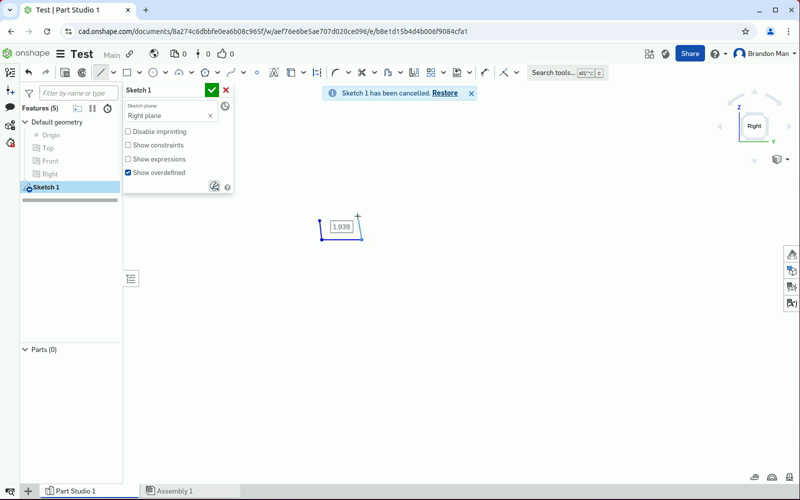
scroll(6)
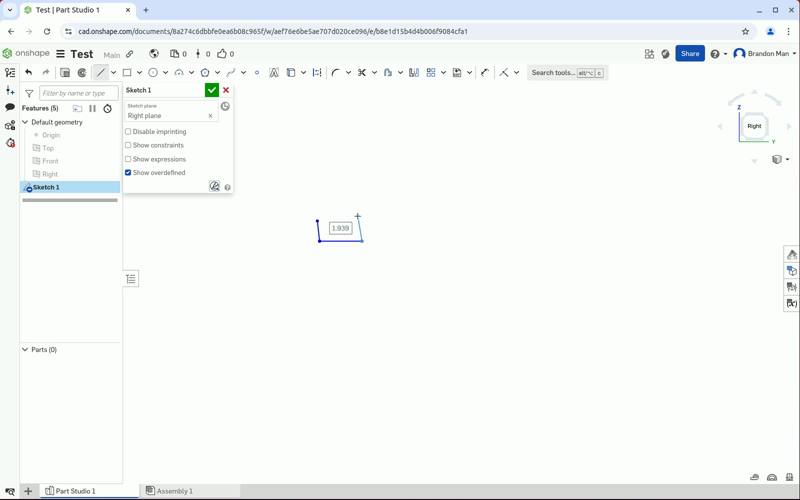
scroll(6)
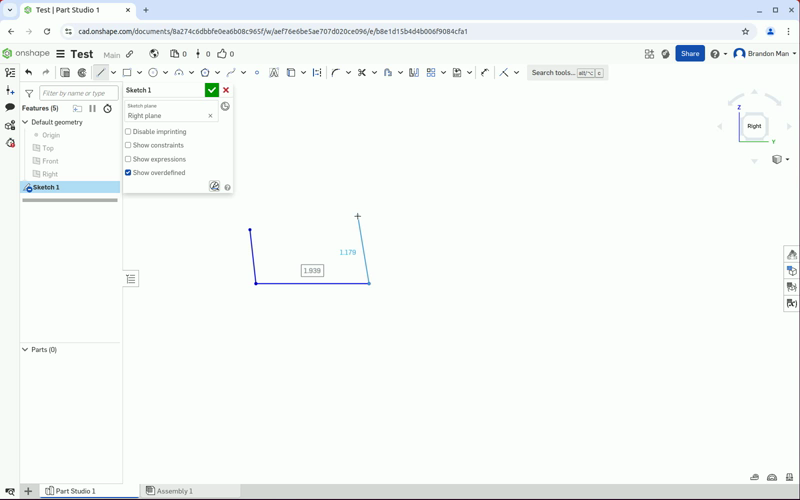
click(357, 215)
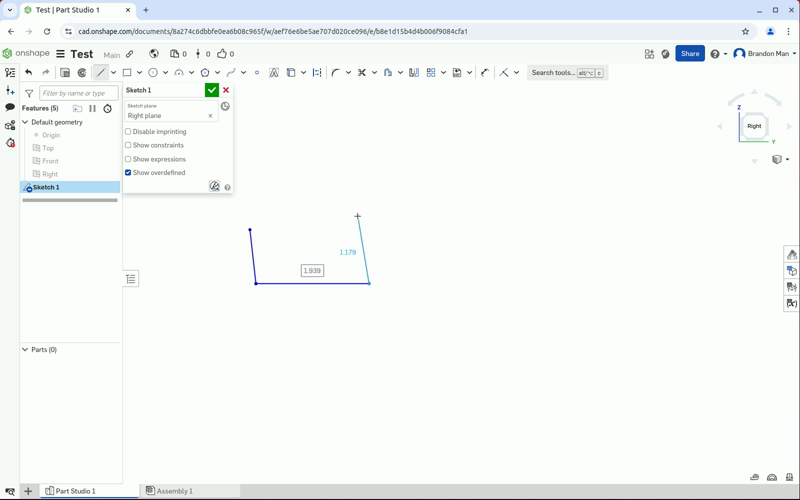
scroll(-6)
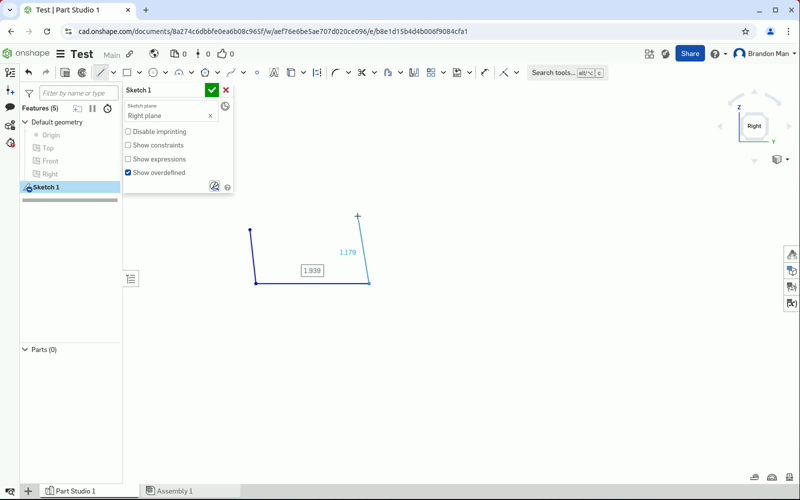
scroll(-6)
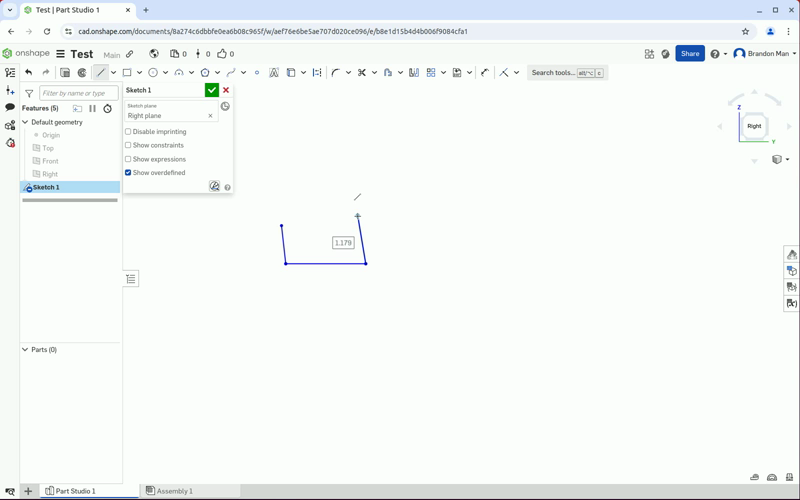
scroll(-6)
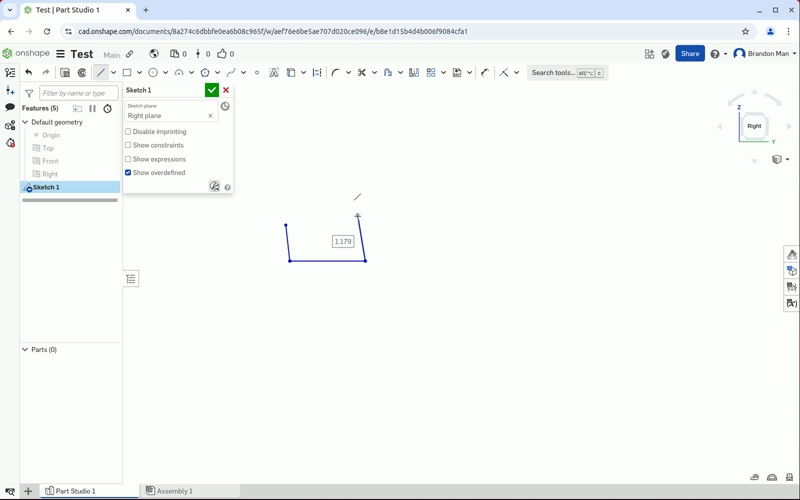
scroll(-6)
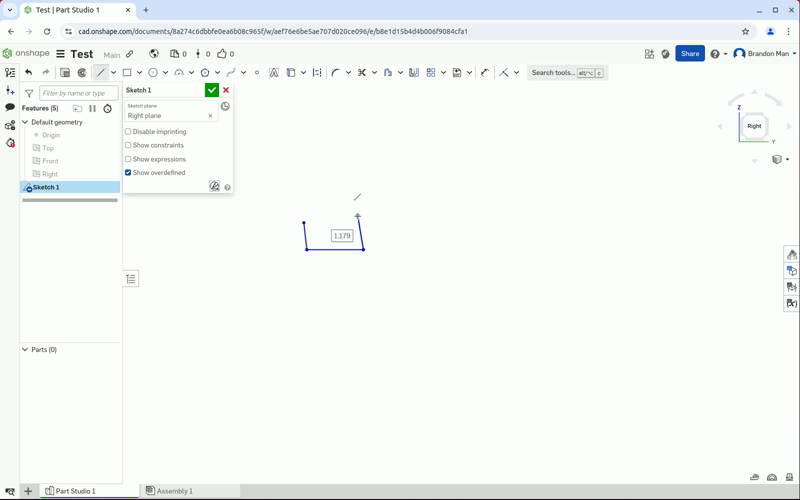
scroll(-6)
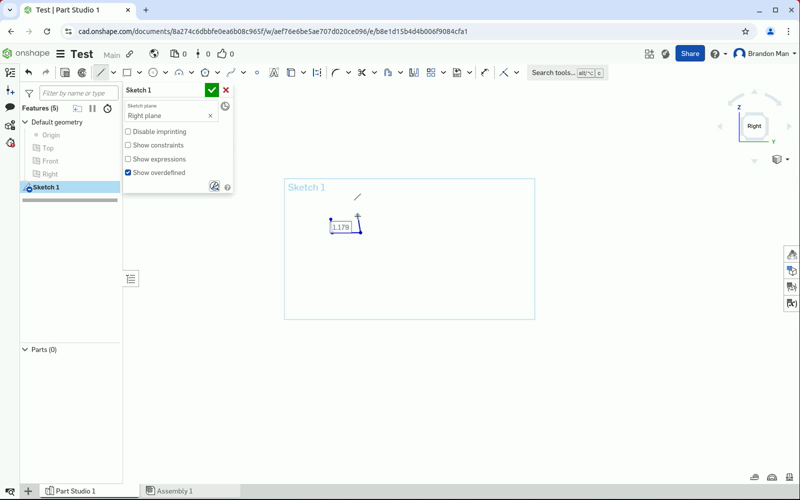
scroll(-6)
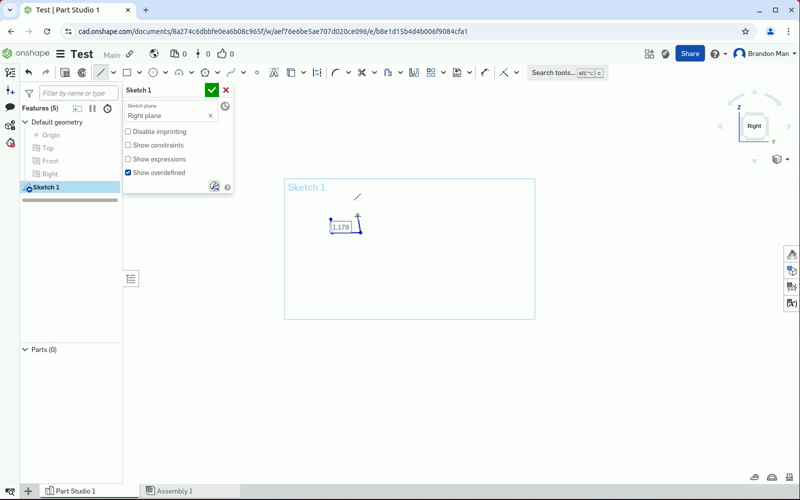
scroll(-6)
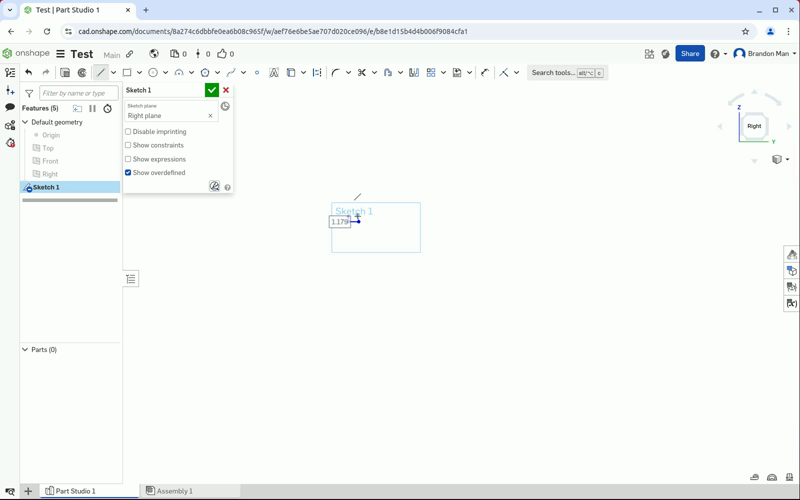
key_up(shift)
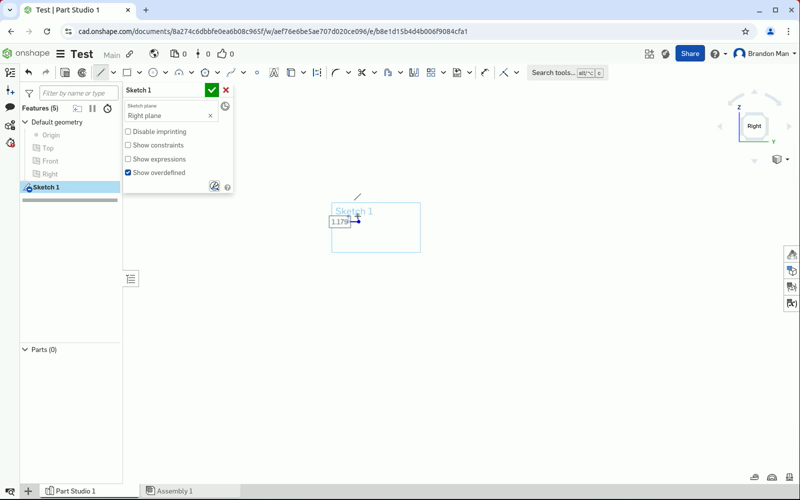
mouse_move(387, 215)
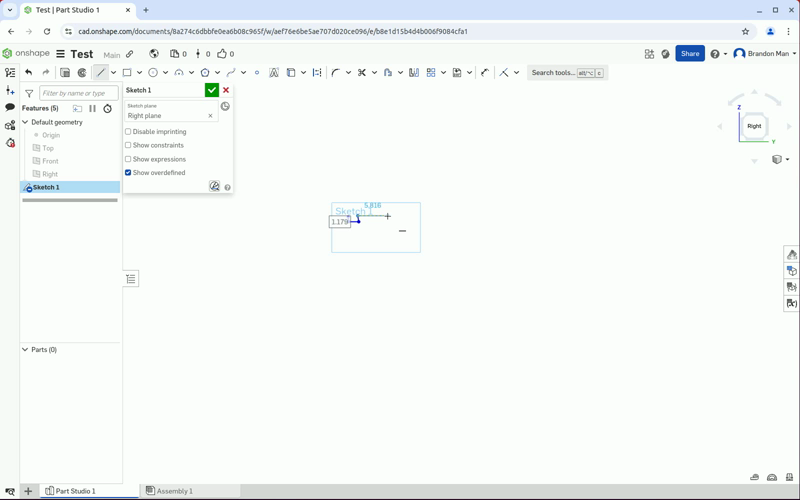
key_down(shift)
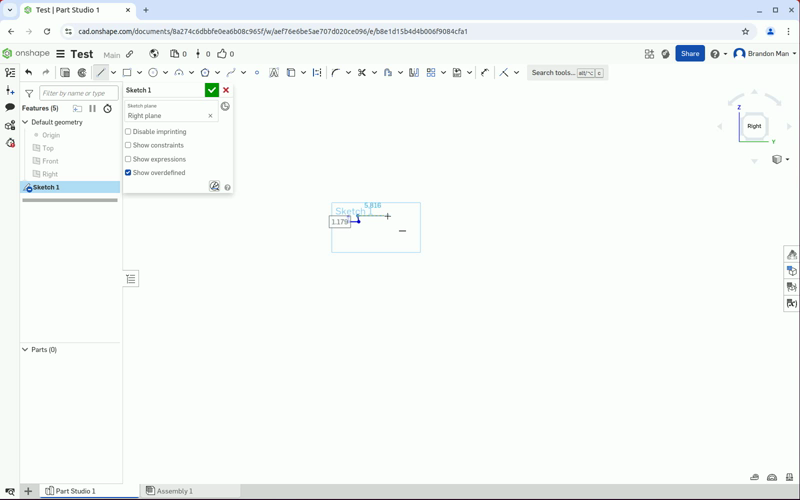
mouse_move(348, 217)
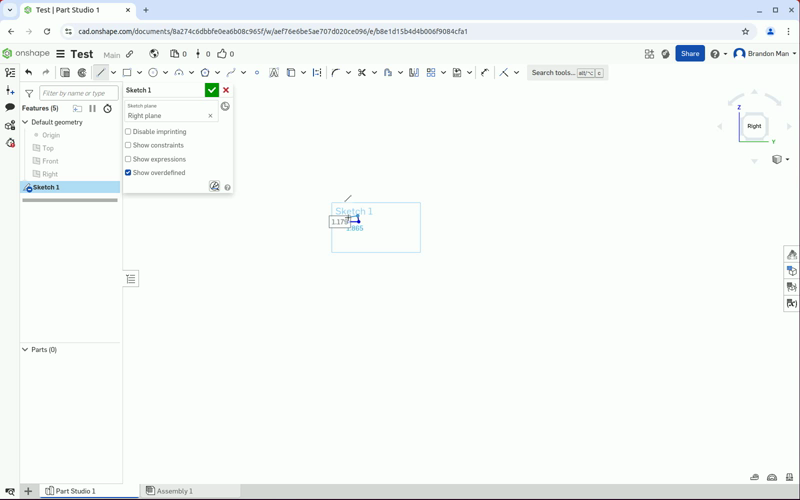
key_up(shift)
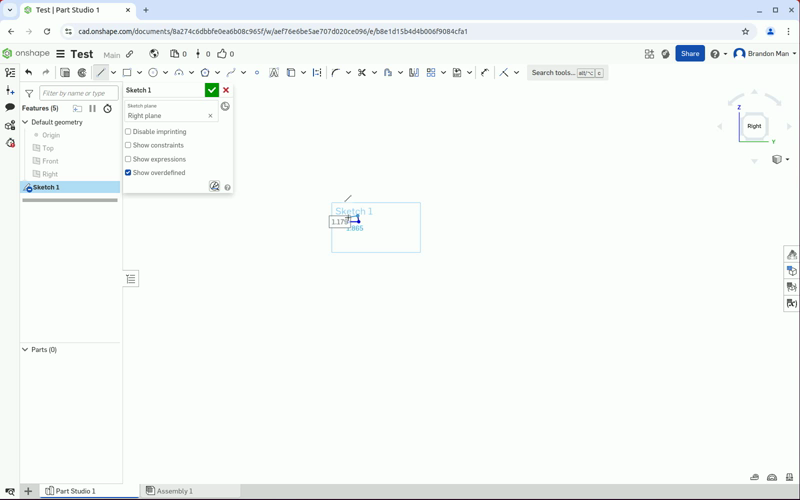
click(348, 217)
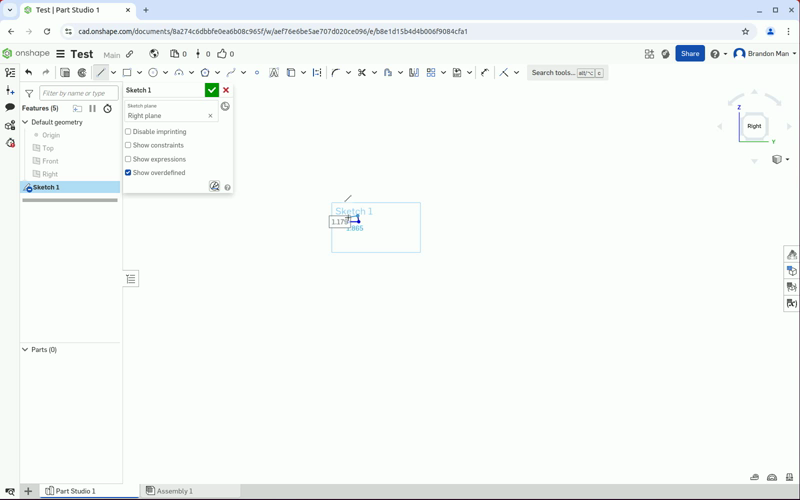
key(esc)
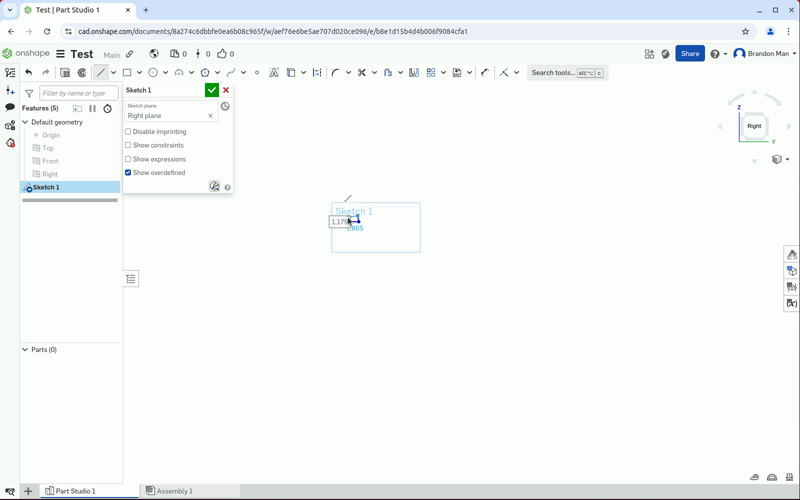
mouse_move(352, 218)
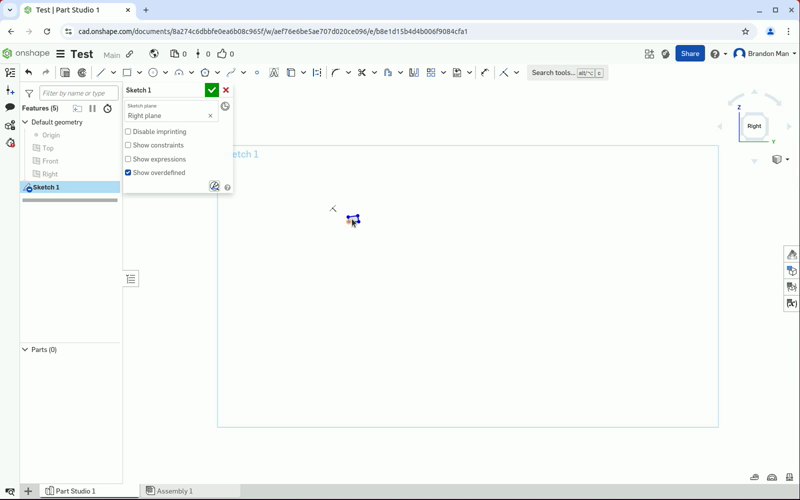
scroll(6)
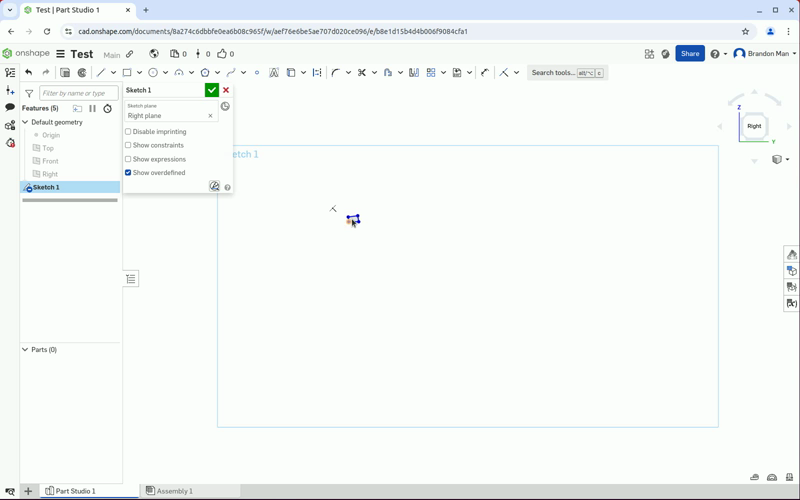
scroll(6)
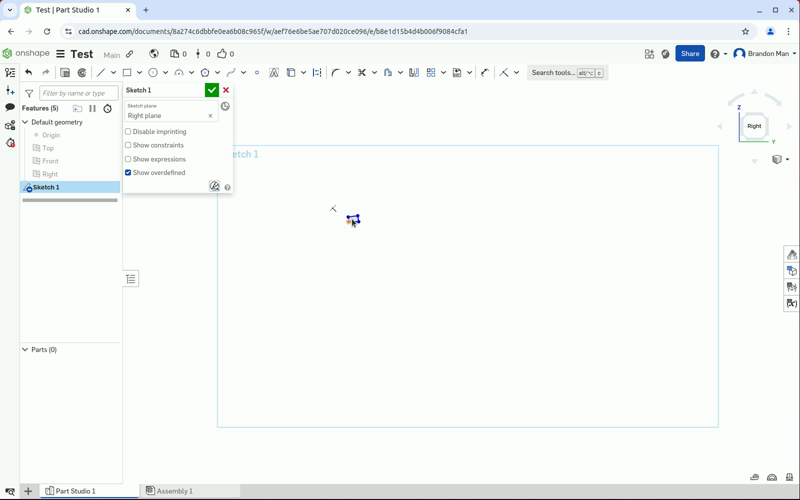
scroll(6)
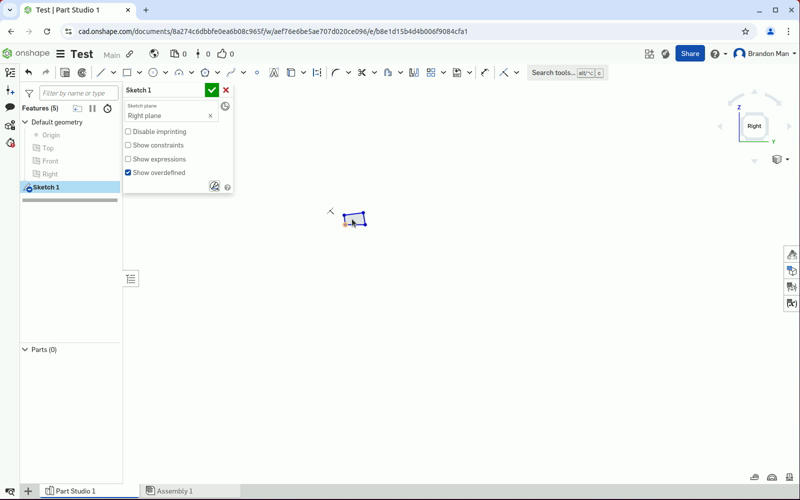
scroll(6)
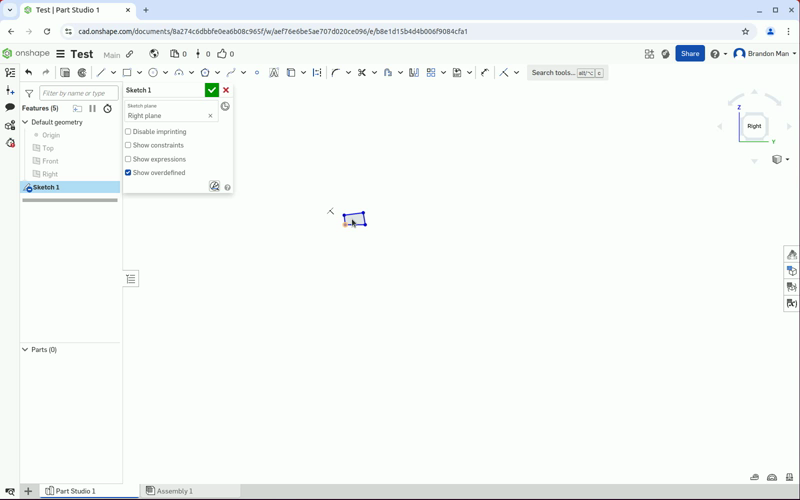
scroll(6)
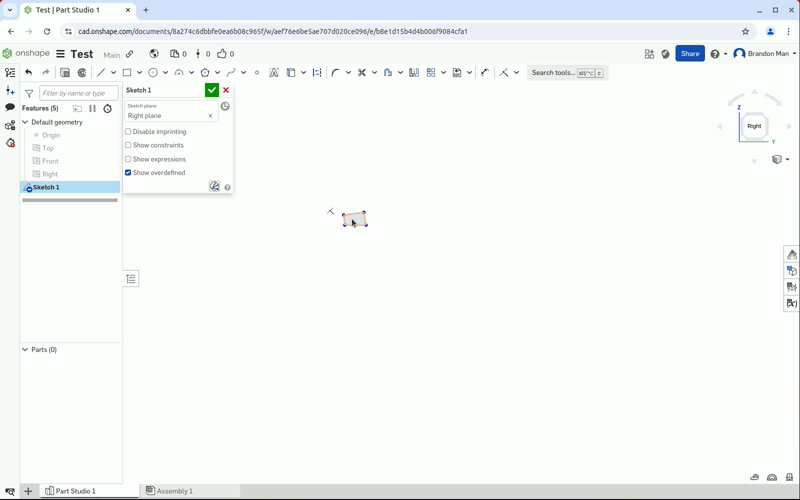
scroll(6)
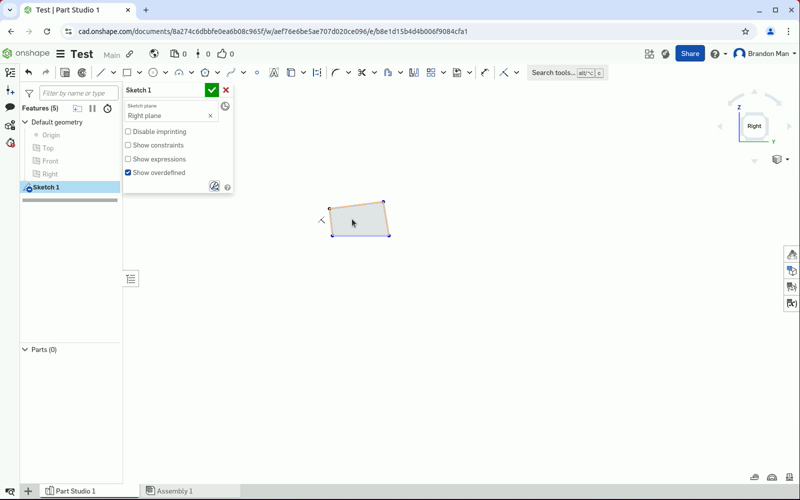
scroll(6)
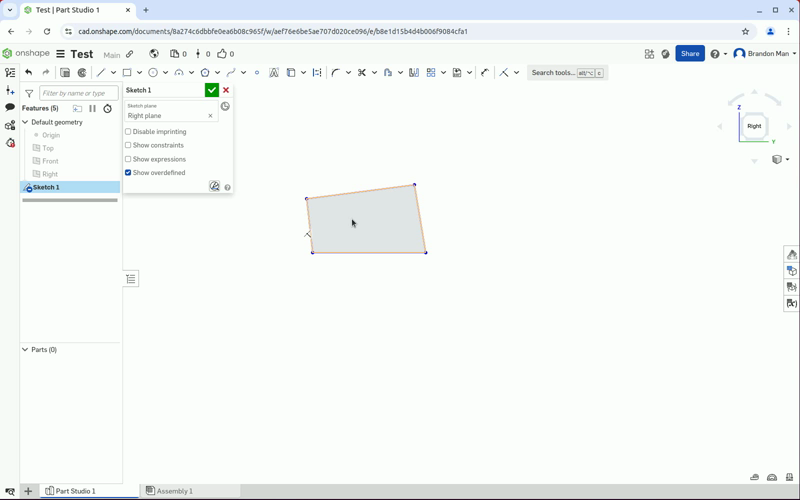
click(352, 218)
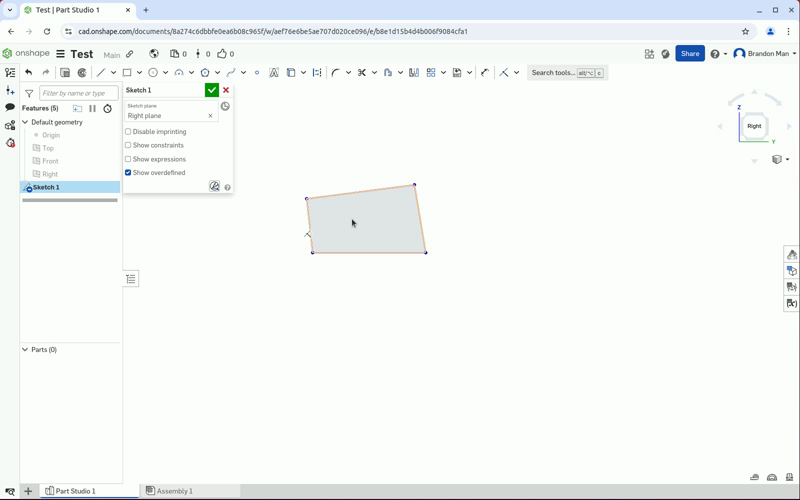
scroll(-6)
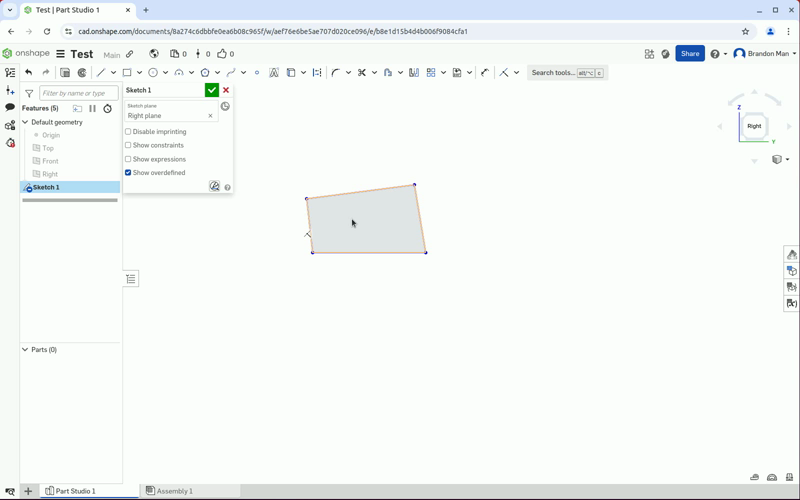
scroll(-6)
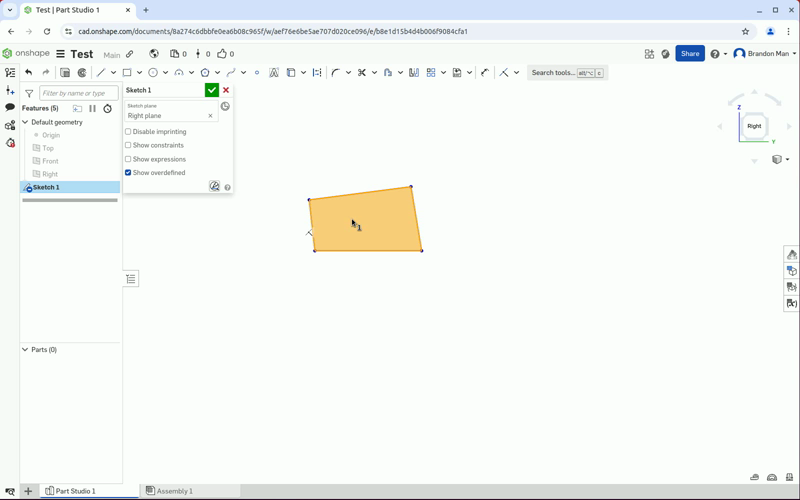
scroll(-6)
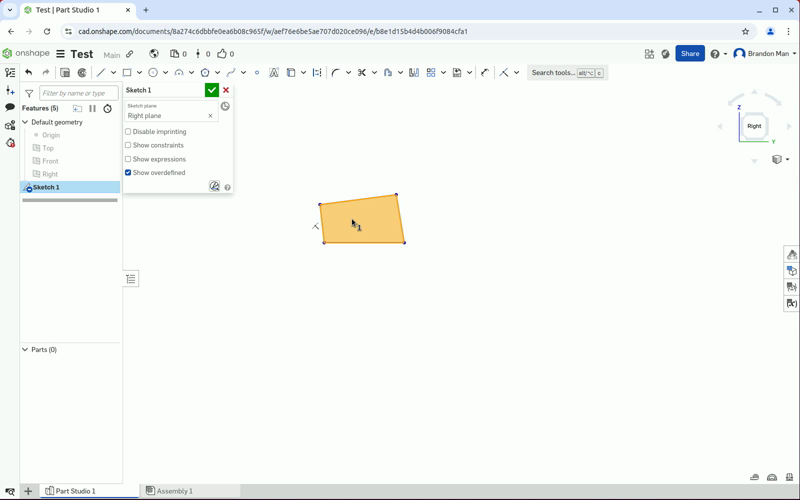
scroll(-6)
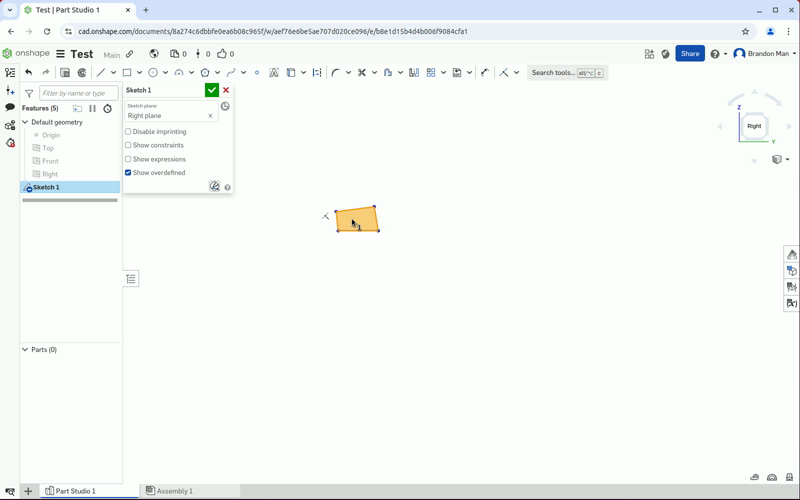
scroll(-6)
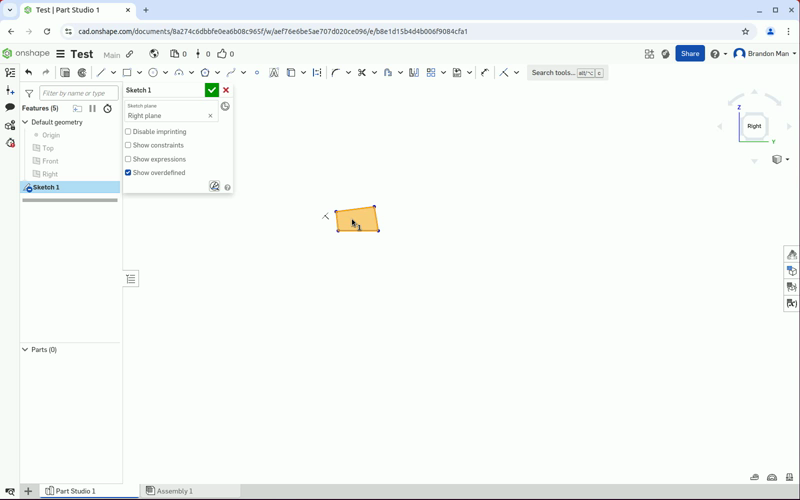
scroll(-6)
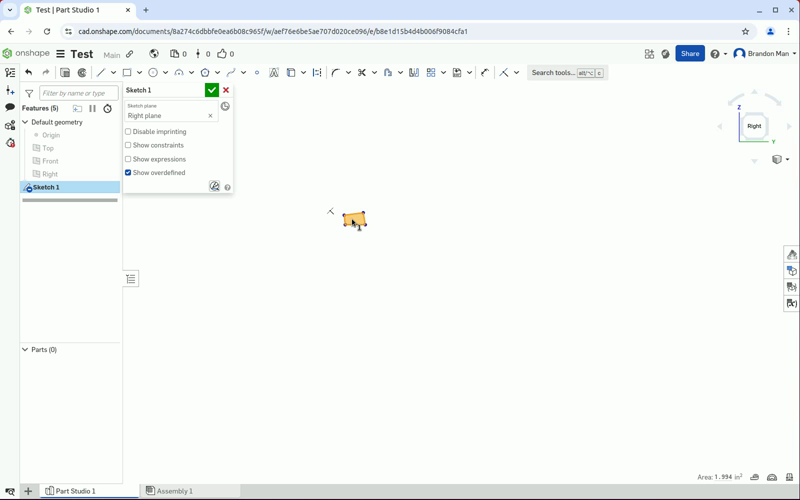
scroll(-6)
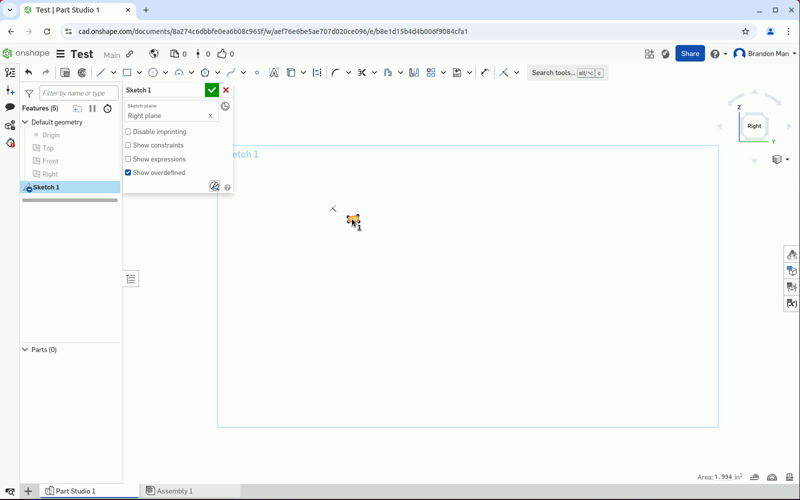
mouse_move(73, 352)
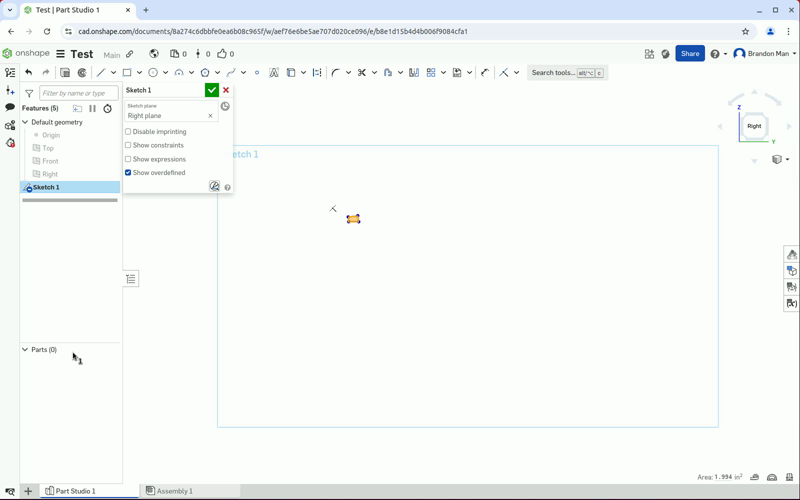
key(shift+y)
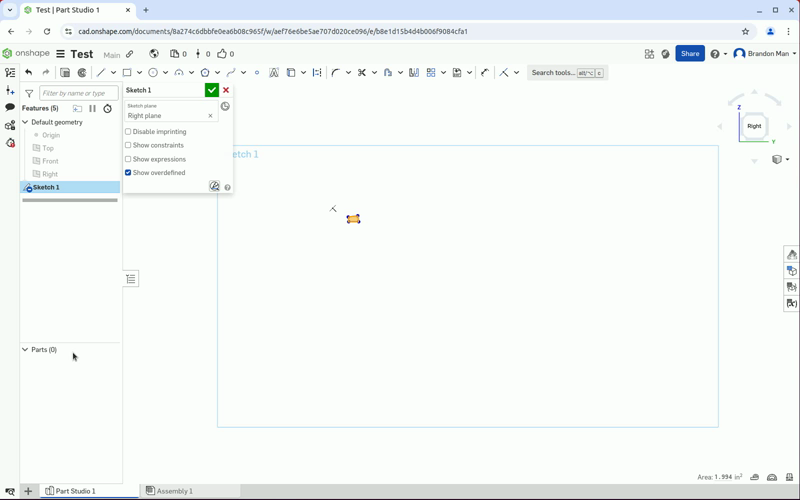
key(shift+e)
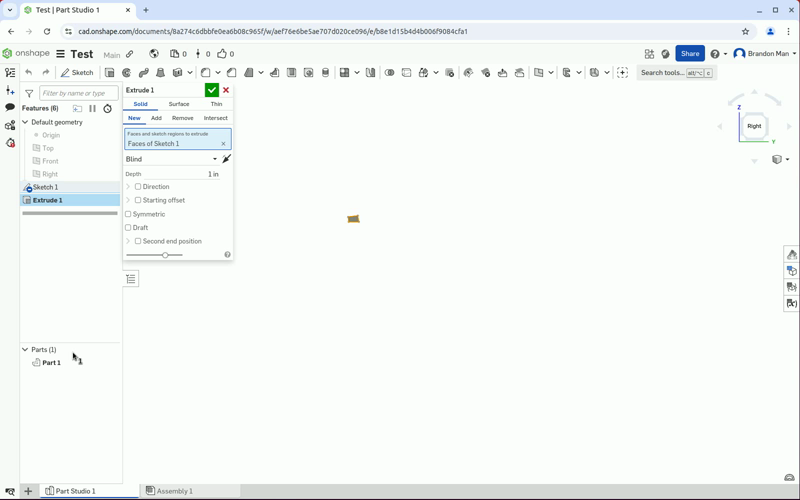
mouse_move(143, 106)
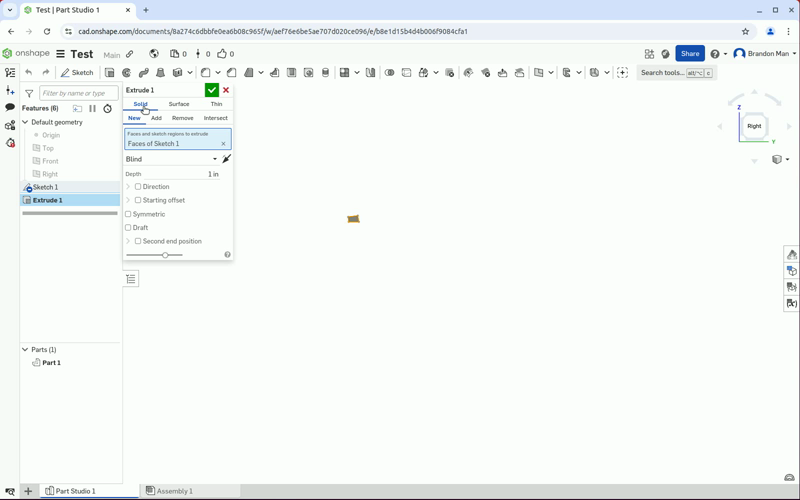
click(143, 106)
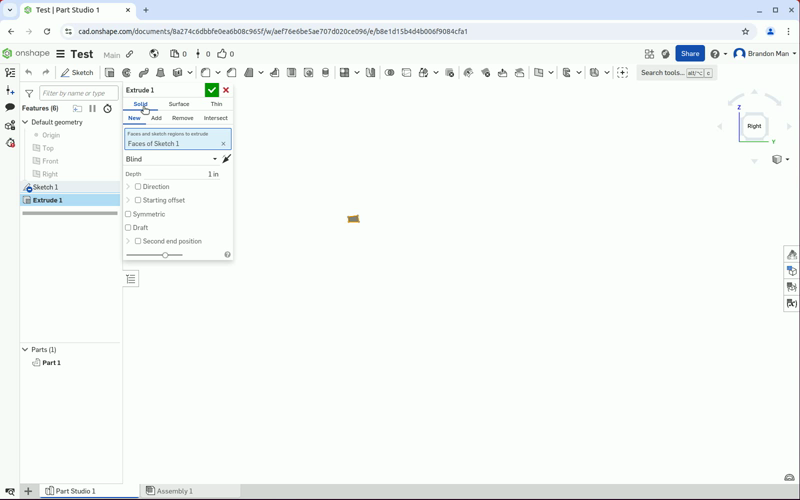
mouse_move(137, 120)
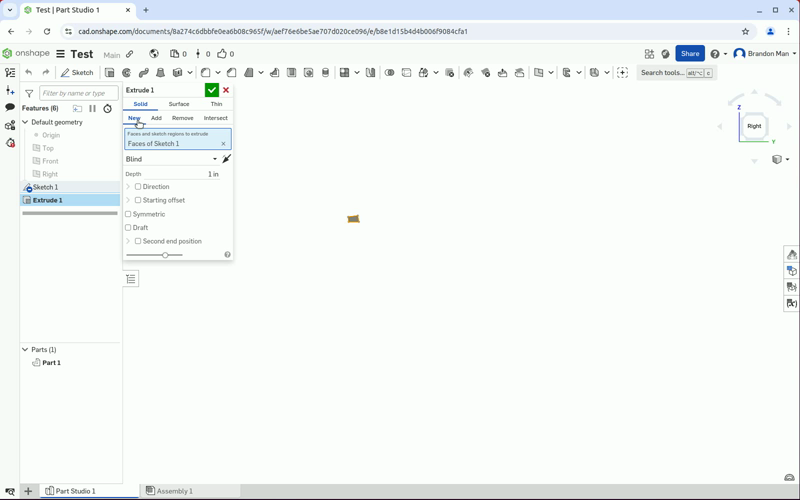
click(137, 120)
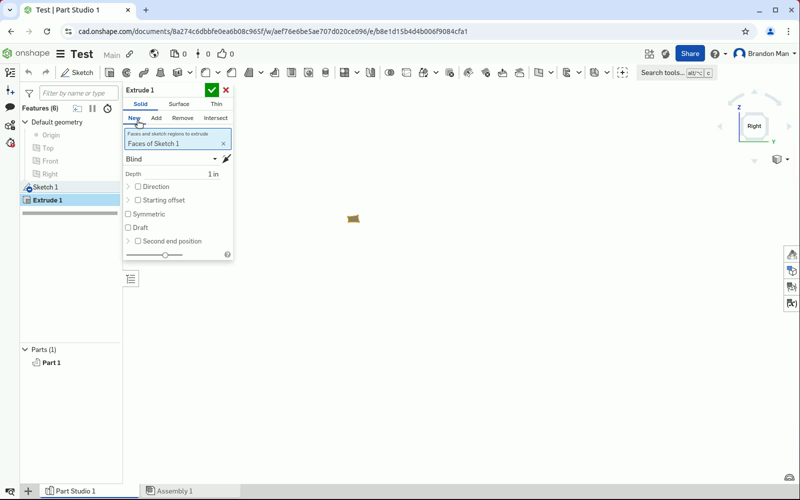
key(tab, 4)
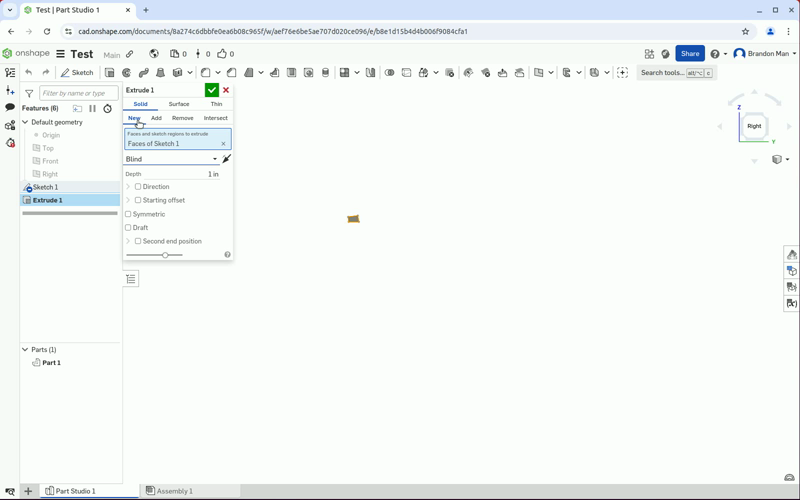
text(0.963)
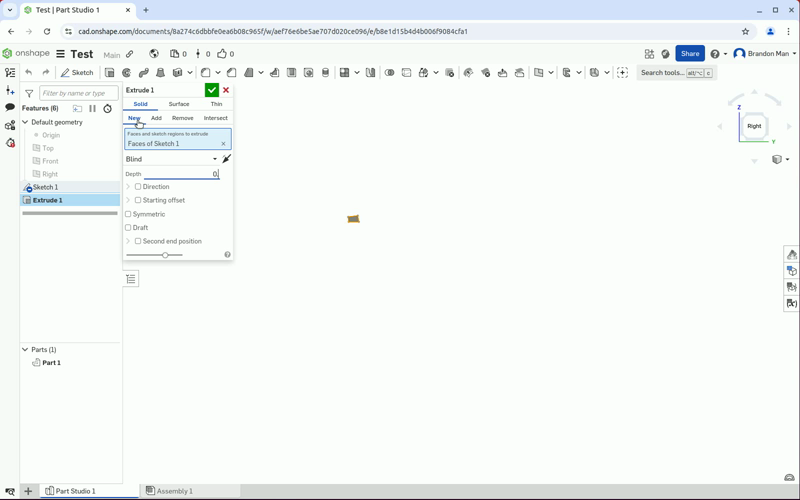
key(enter)
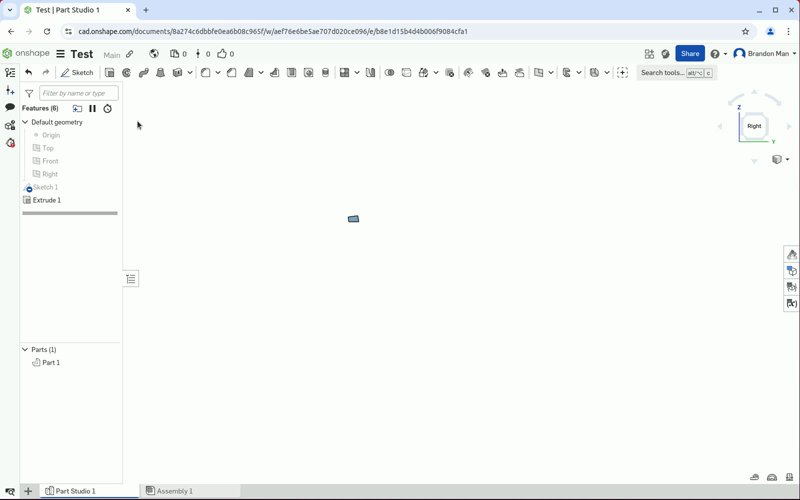
key(shift+h)
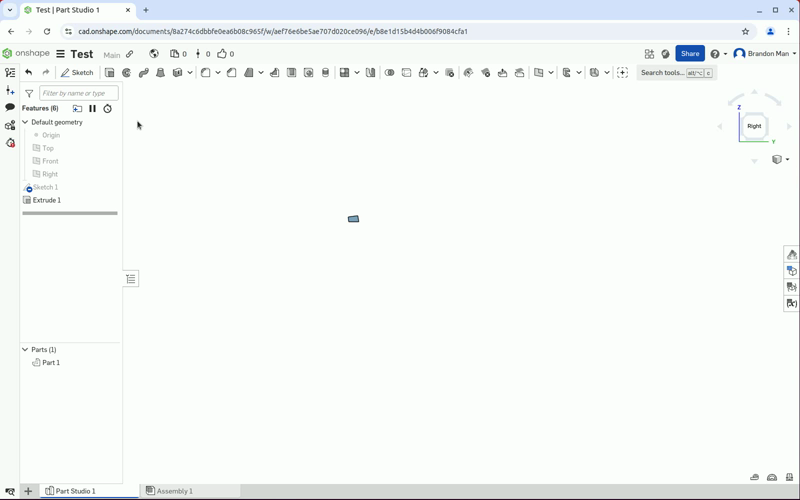
key(shift+h)
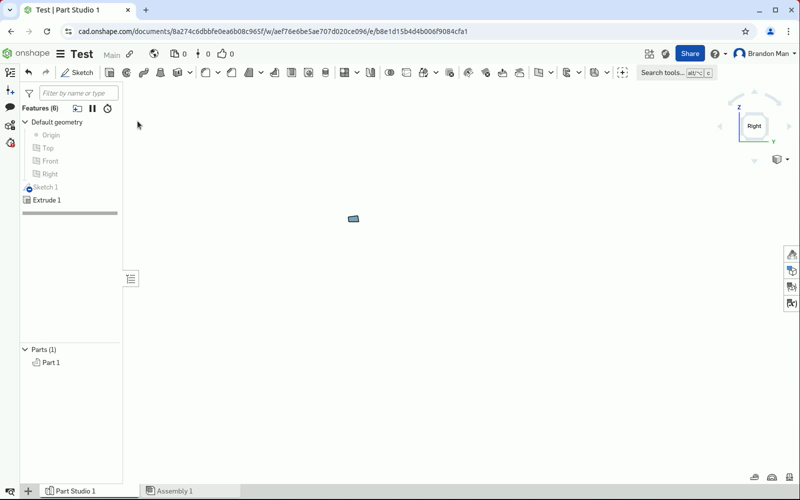
mouse_move(73, 189)
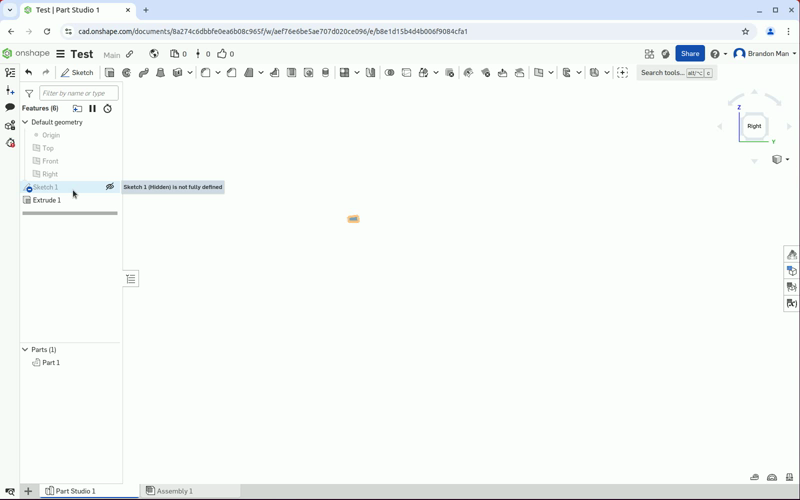
click(73, 189)
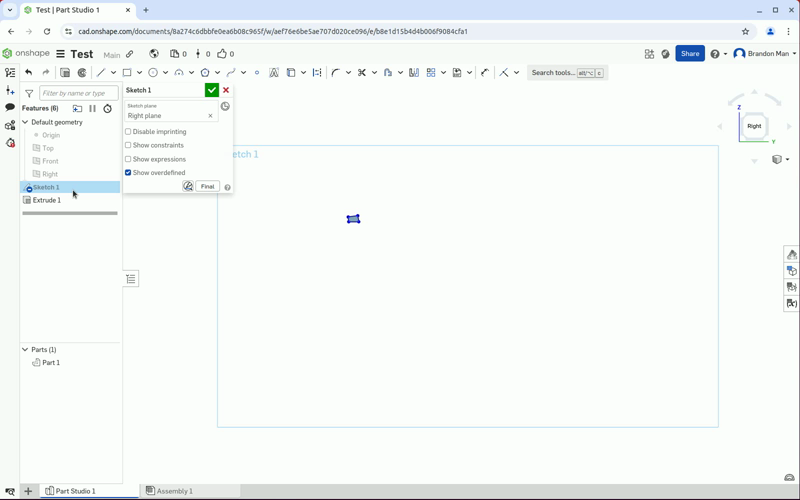
mouse_move(229, 92)
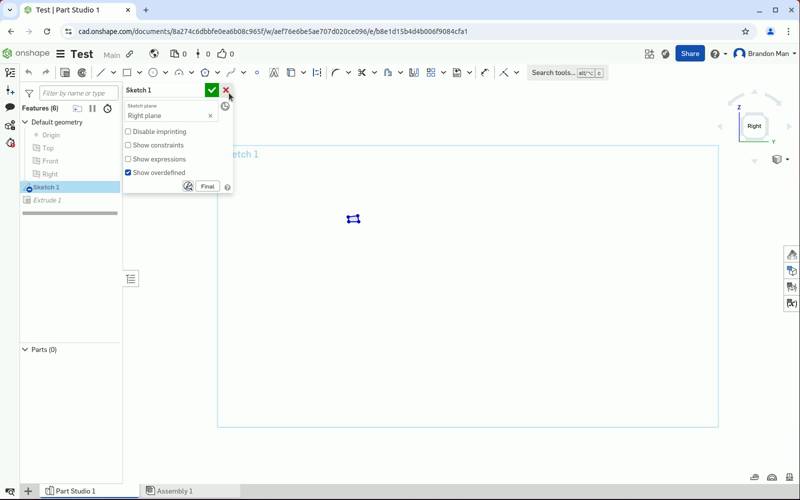
click(229, 92)
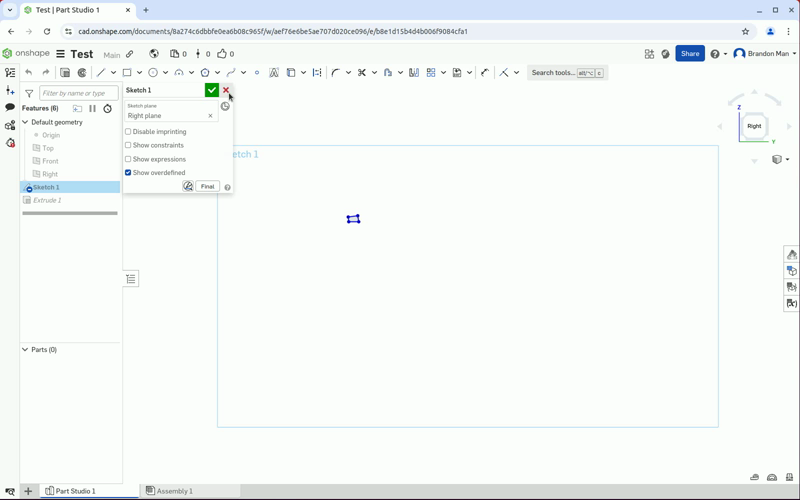
key(shift+s)
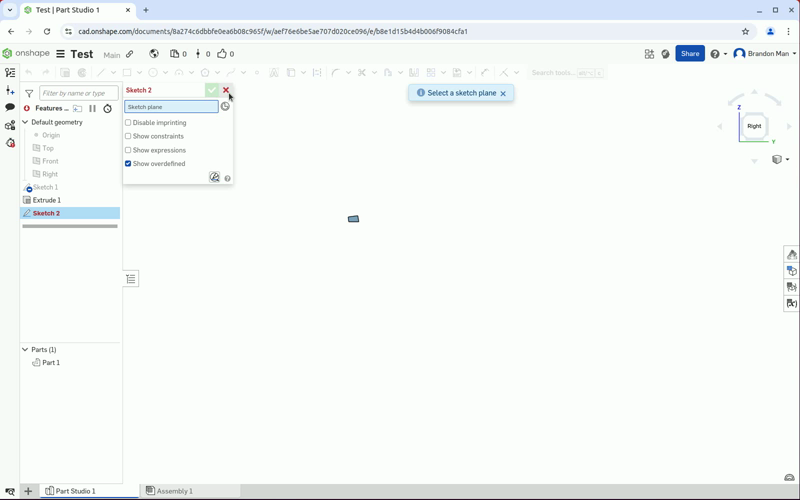
mouse_move(73, 176)
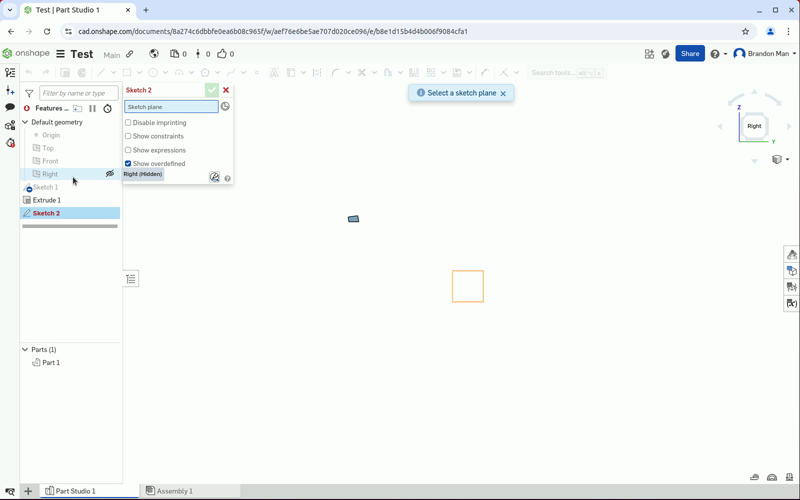
click(73, 176)
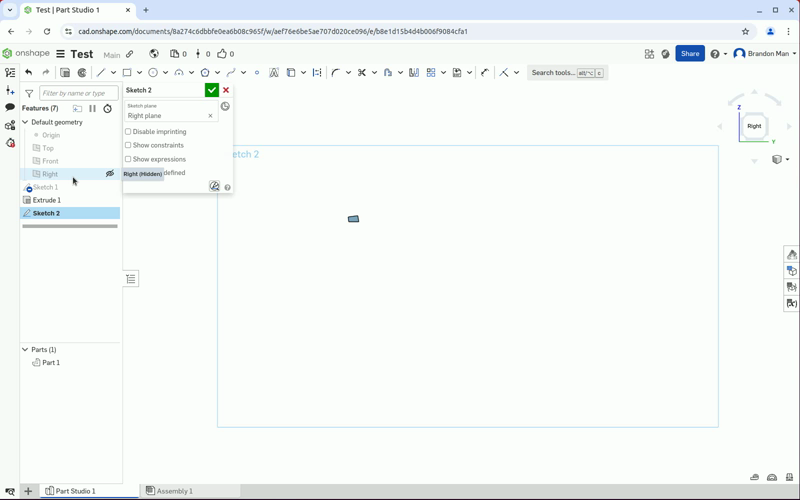
mouse_move(73, 352)
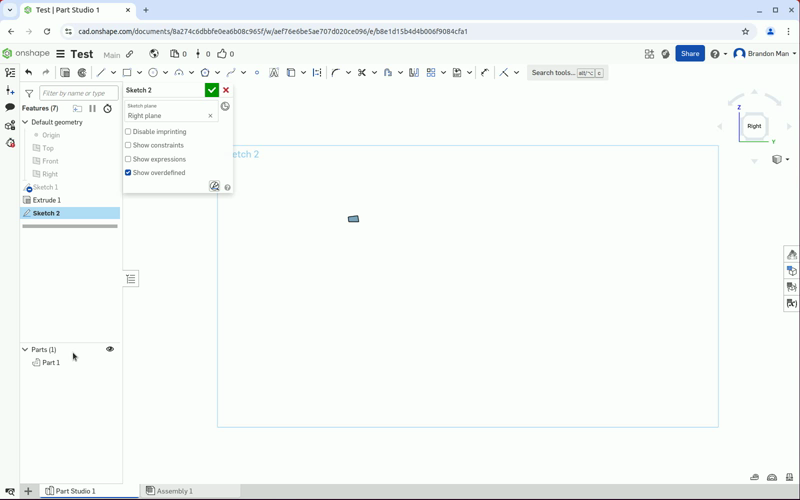
key(y)
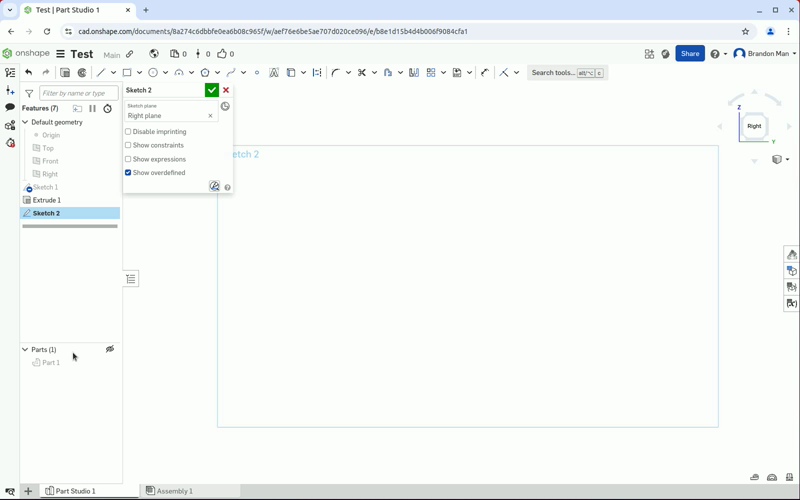
key(l)
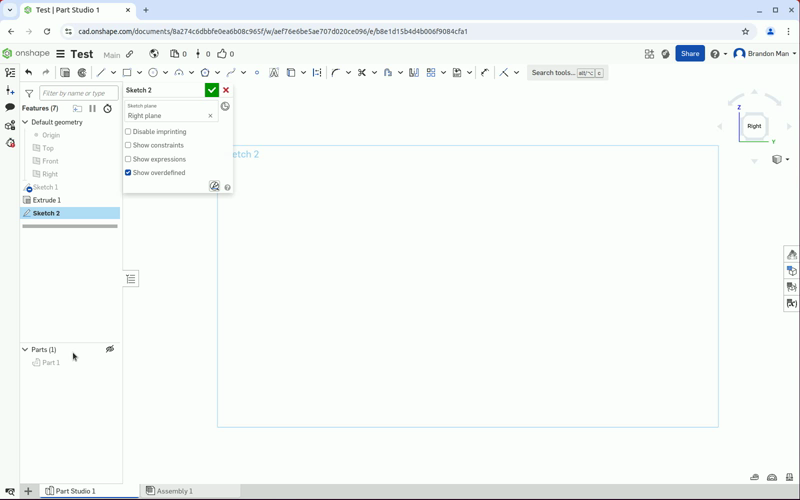
key_down(shift)
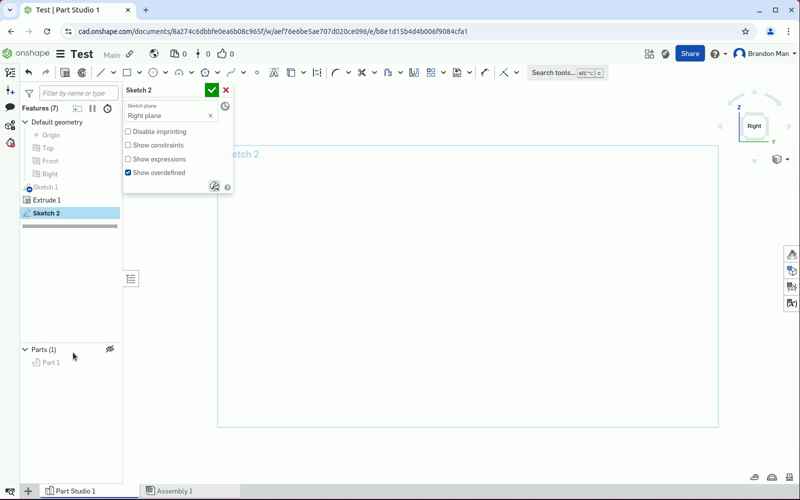
mouse_move(424, 201)
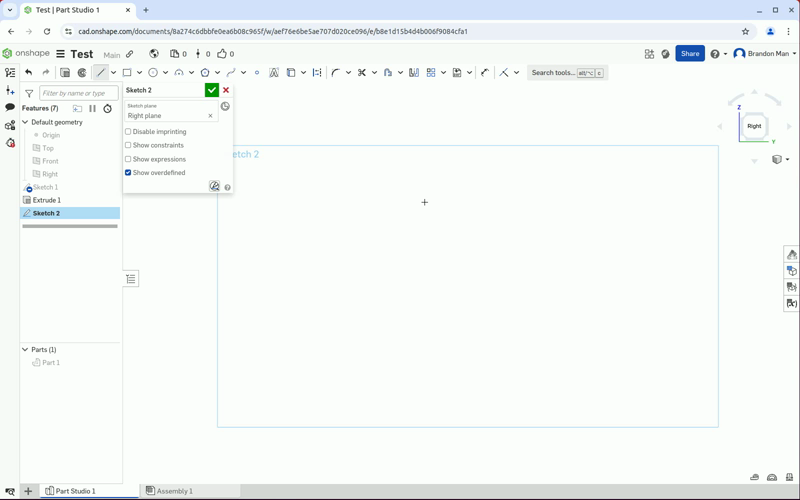
click(424, 201)
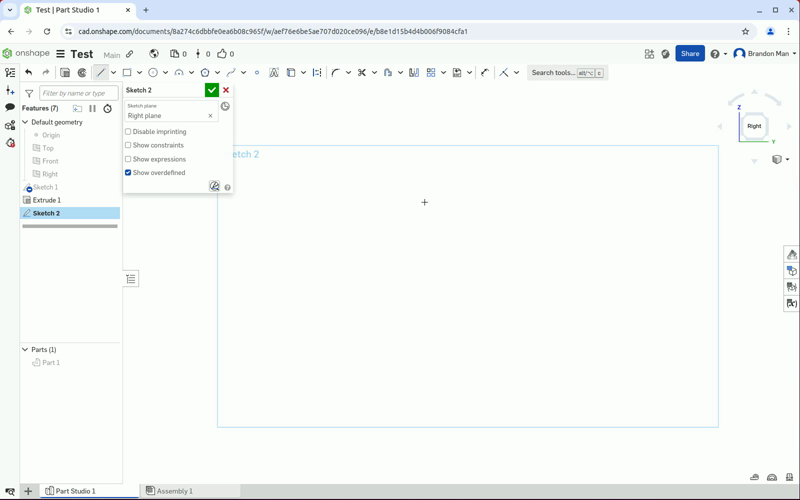
key_up(shift)
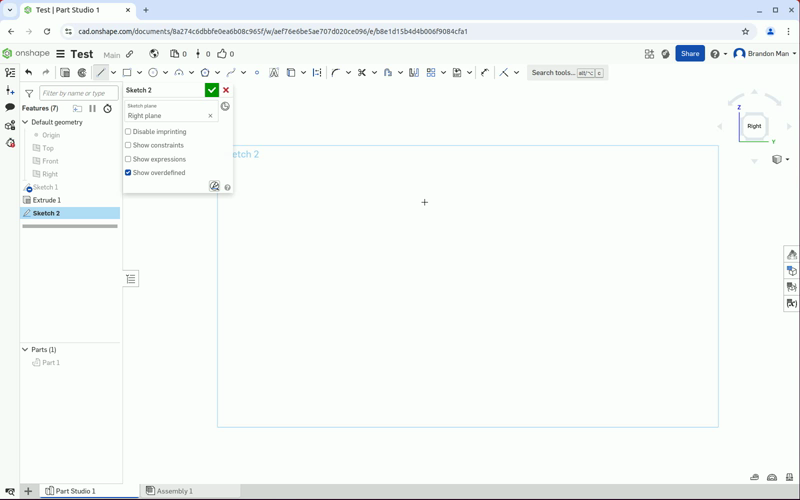
key_down(shift)
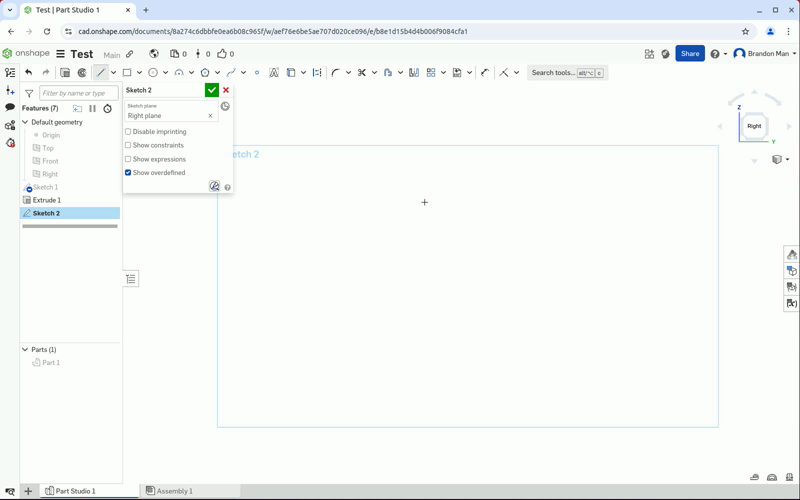
mouse_move(454, 201)
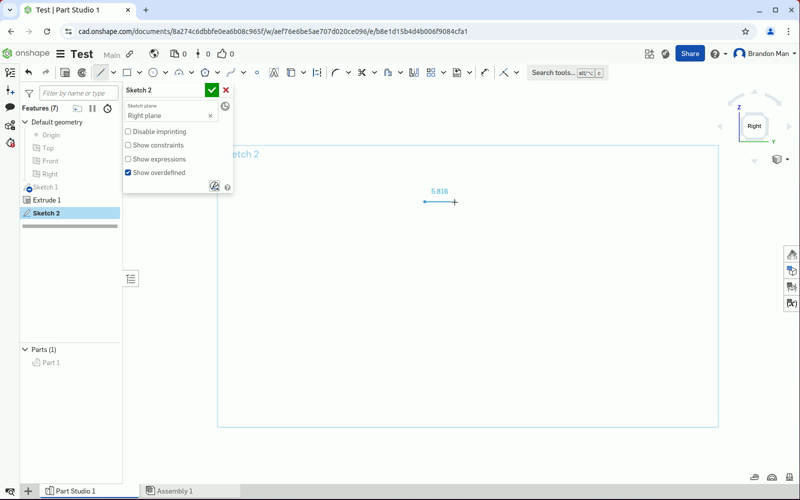
mouse_move(433, 211)
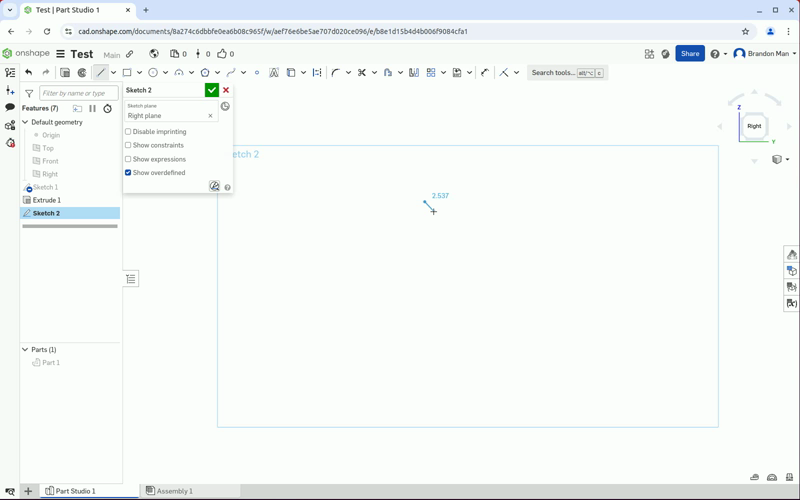
click(433, 211)
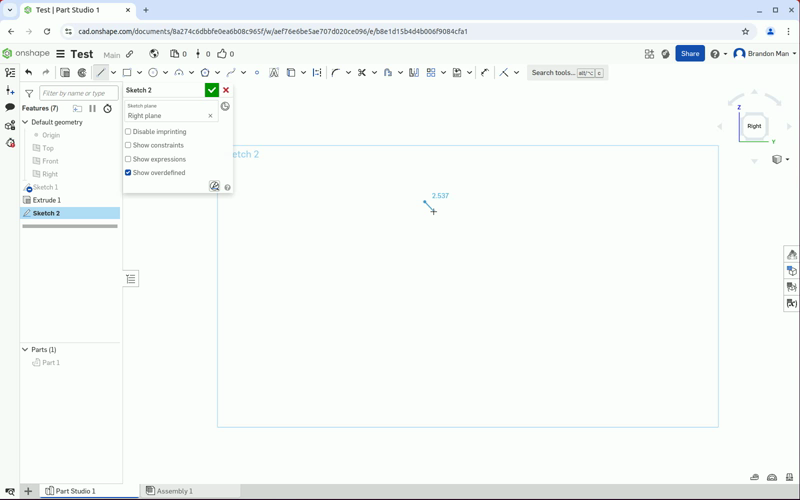
key_up(shift)
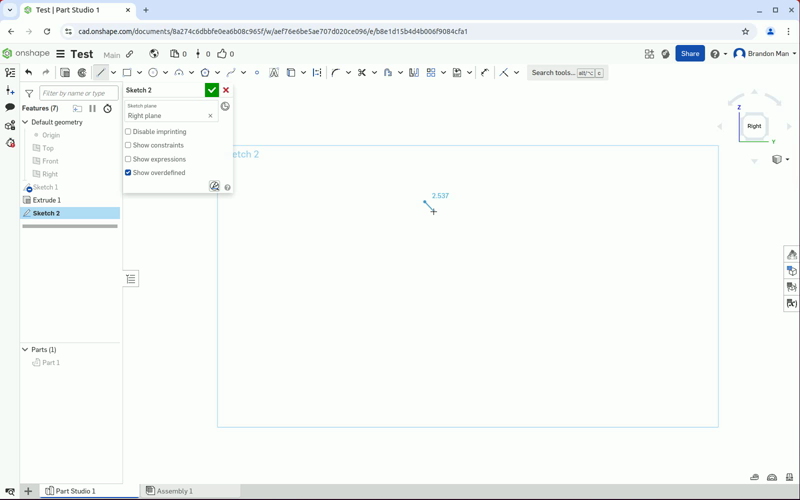
key_down(shift)
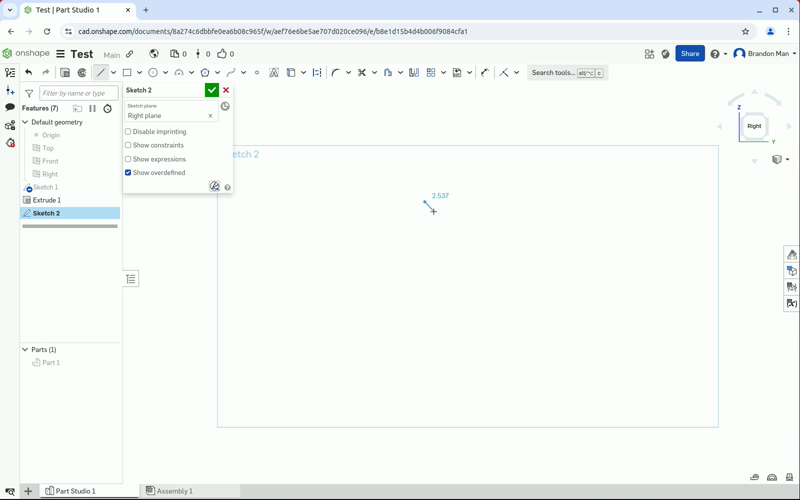
mouse_move(463, 211)
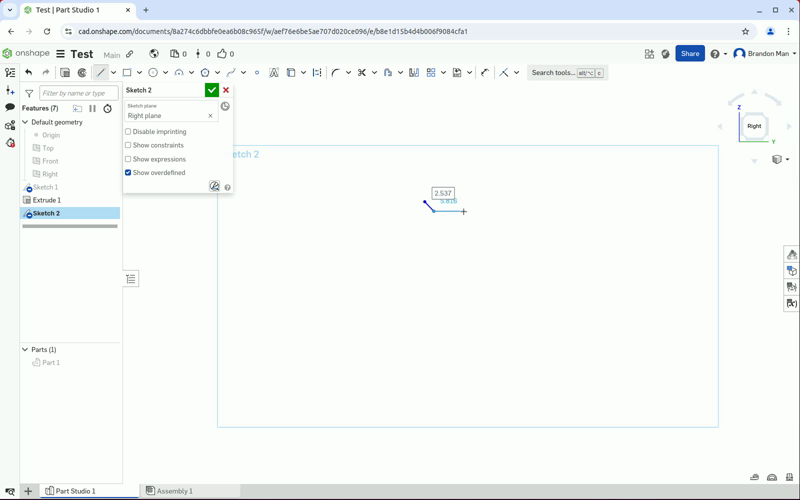
mouse_move(461, 210)
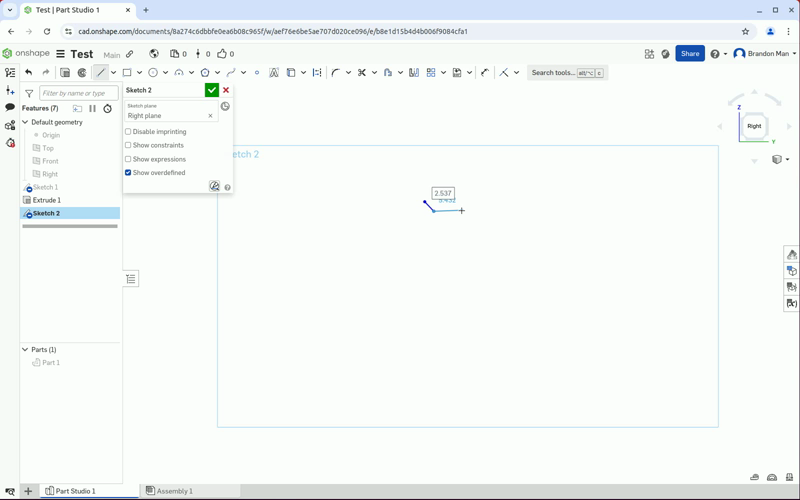
click(461, 210)
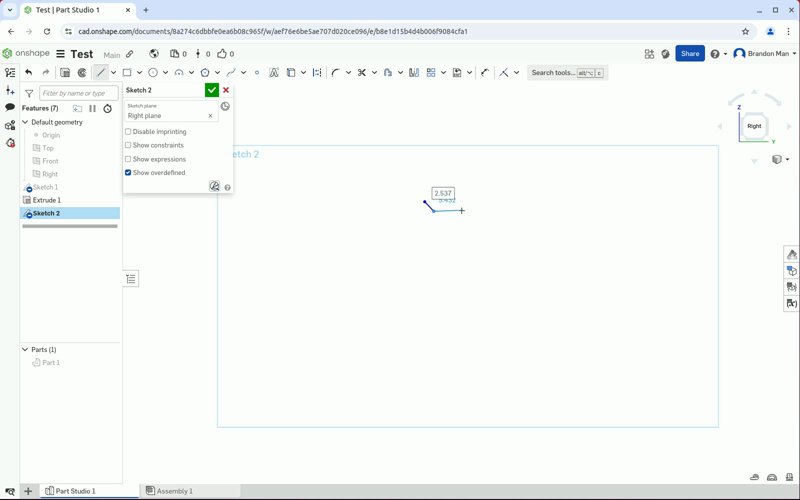
key_up(shift)
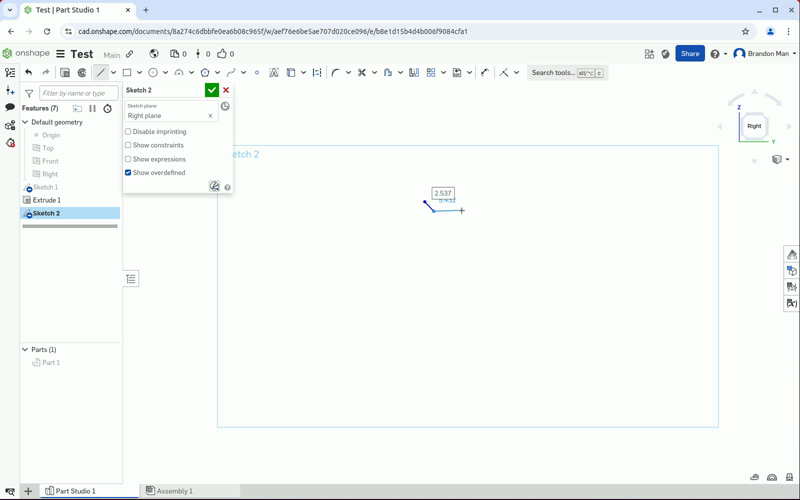
key_down(shift)
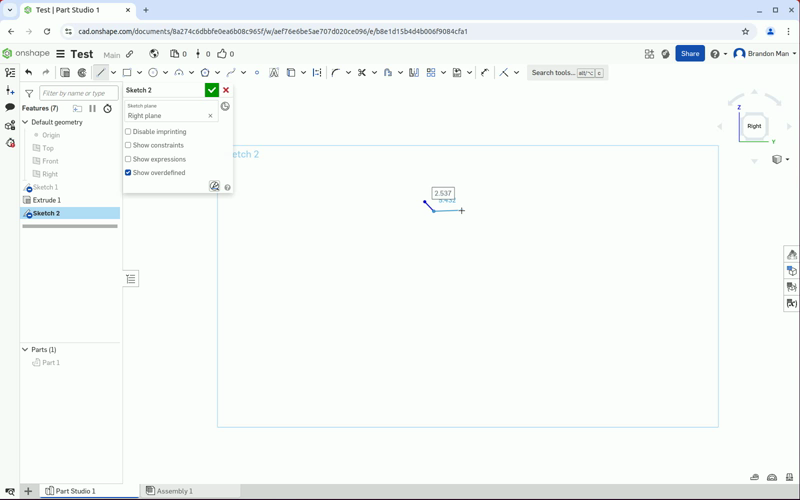
mouse_move(491, 210)
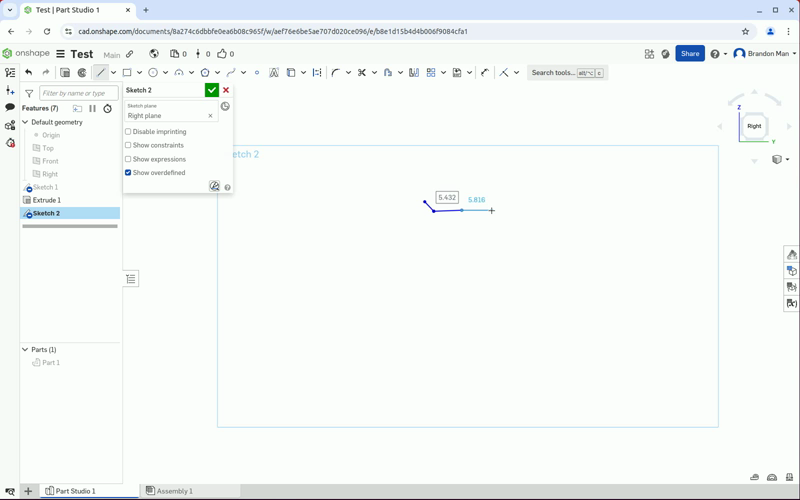
mouse_move(465, 210)
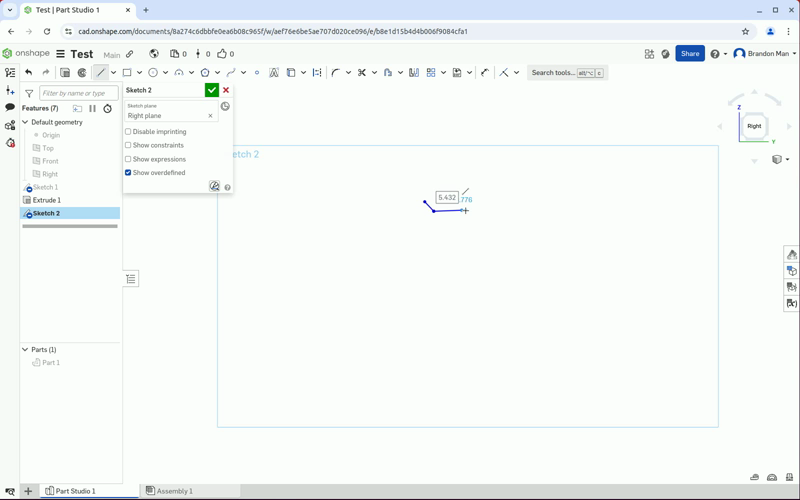
scroll(6)
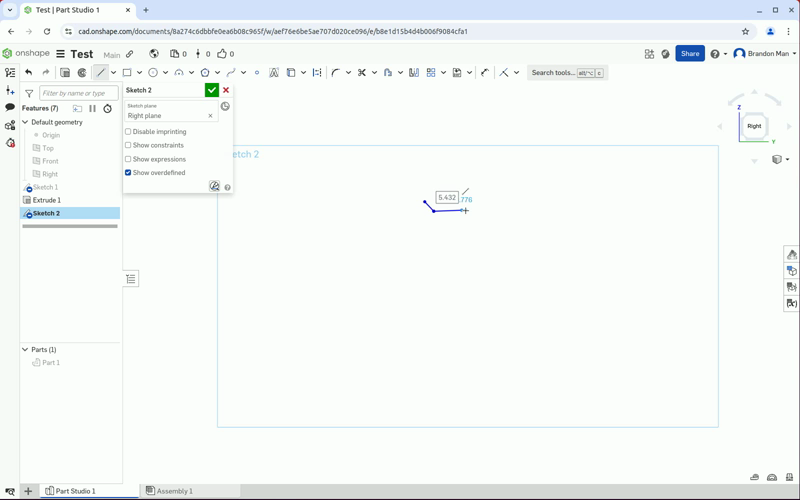
scroll(6)
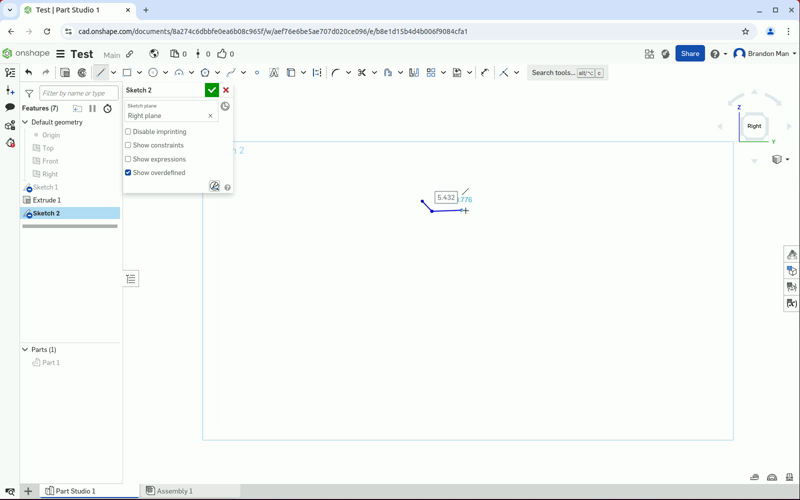
scroll(6)
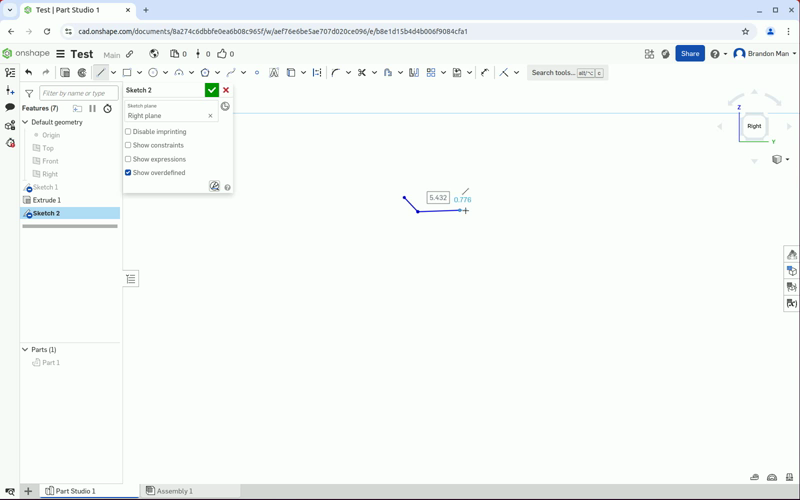
scroll(6)
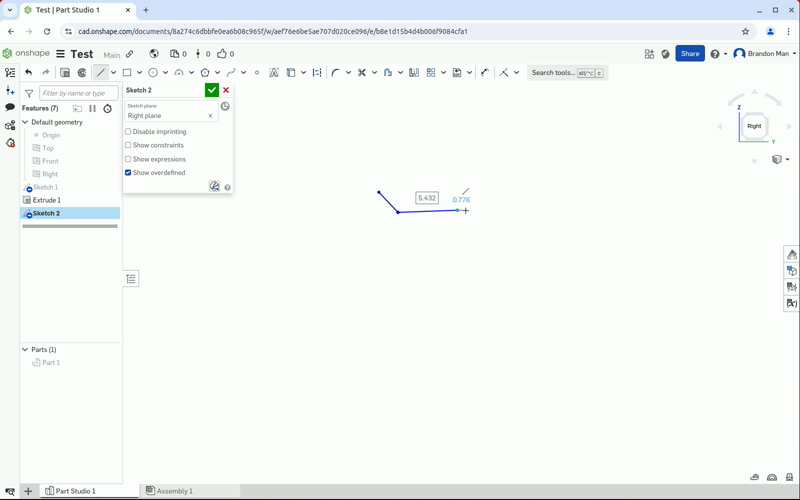
scroll(6)
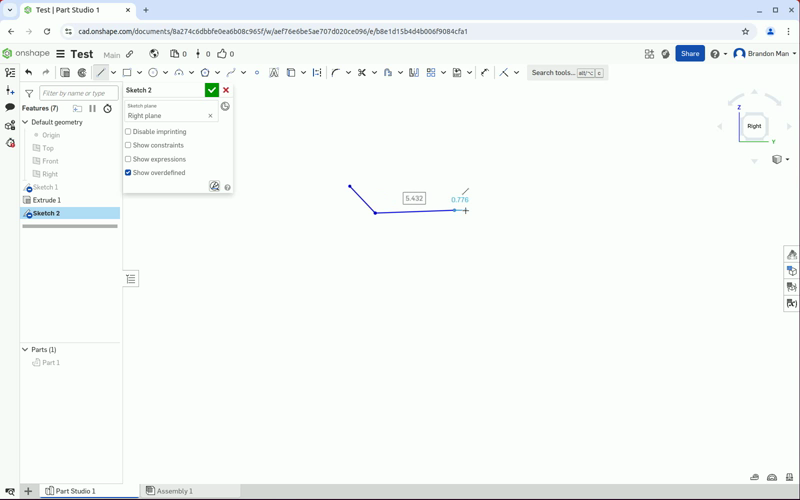
scroll(6)
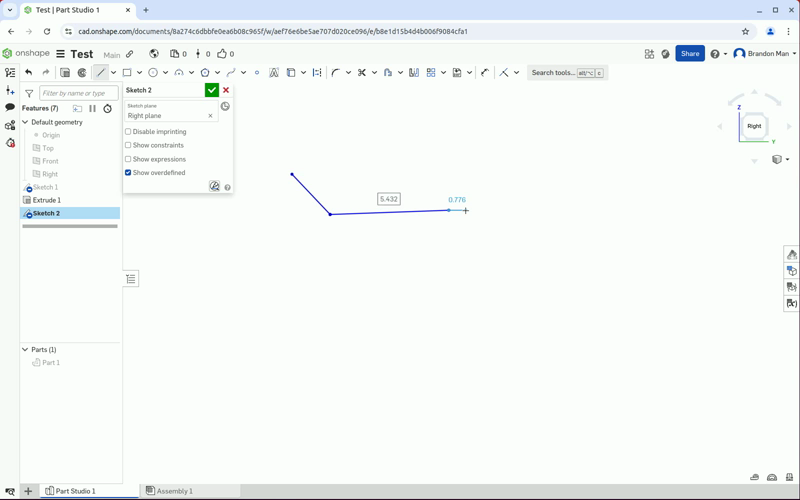
scroll(6)
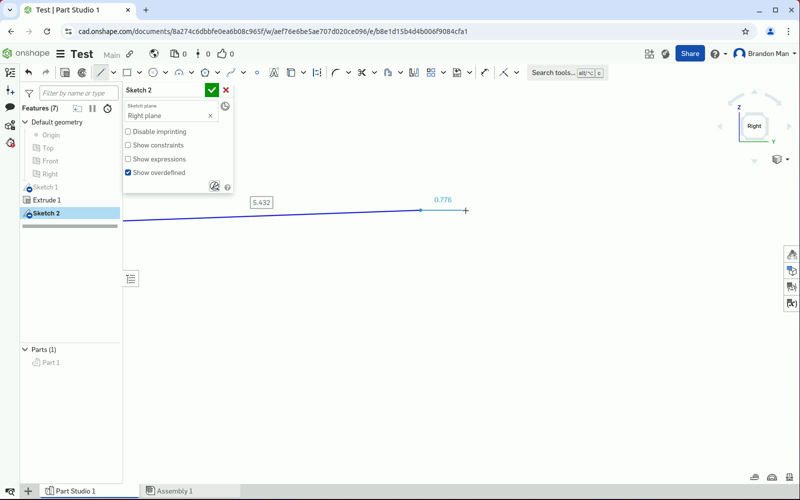
click(465, 210)
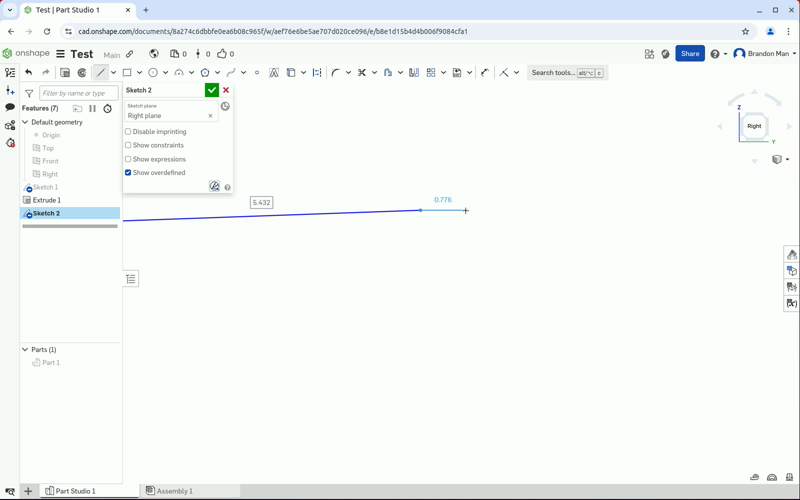
scroll(-6)
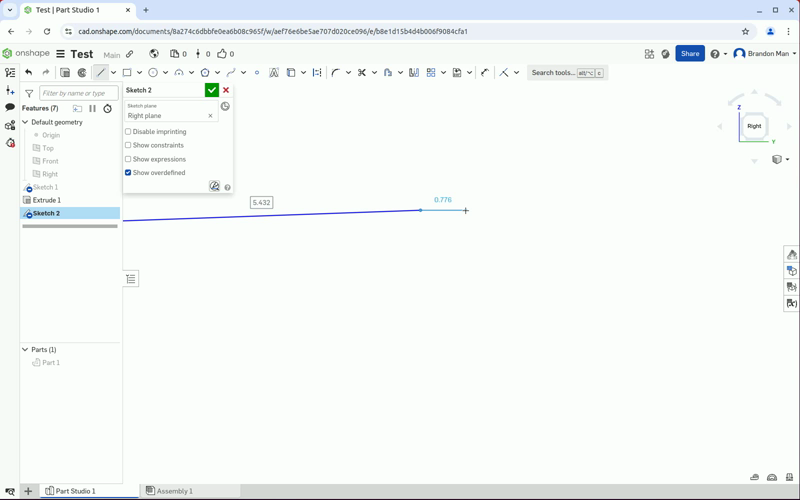
scroll(-6)
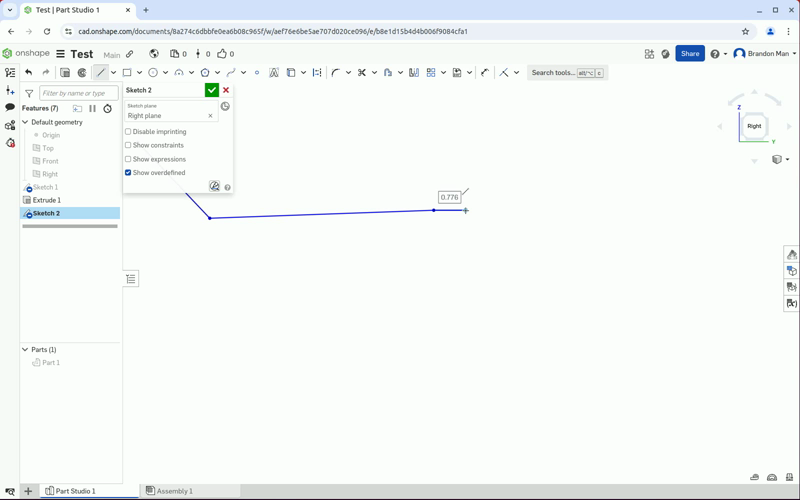
scroll(-6)
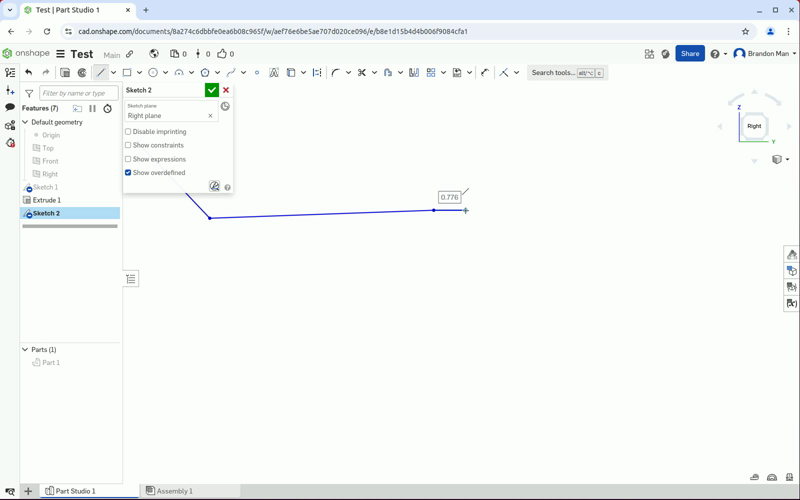
scroll(-6)
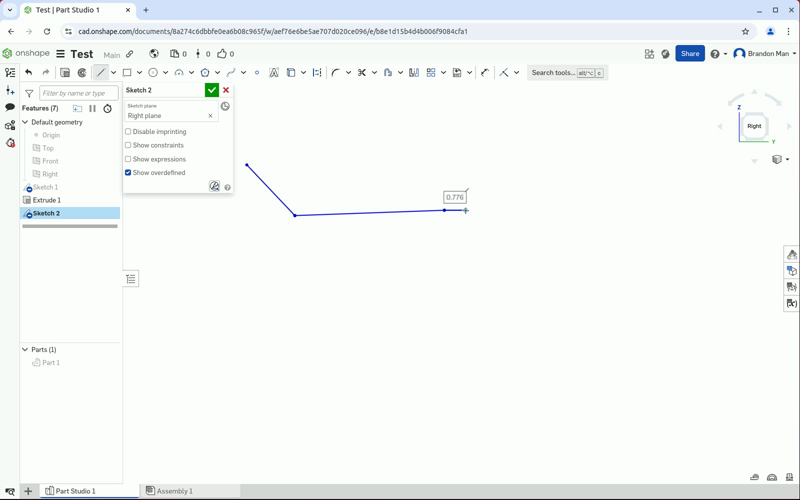
scroll(-6)
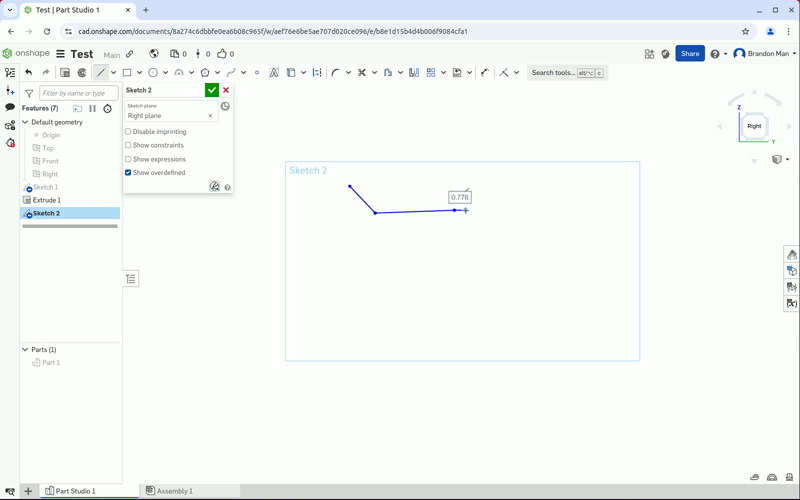
scroll(-6)
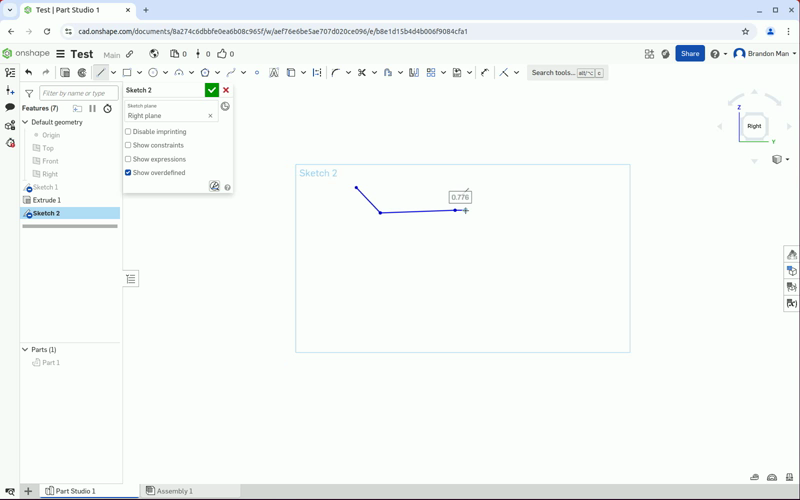
scroll(-6)
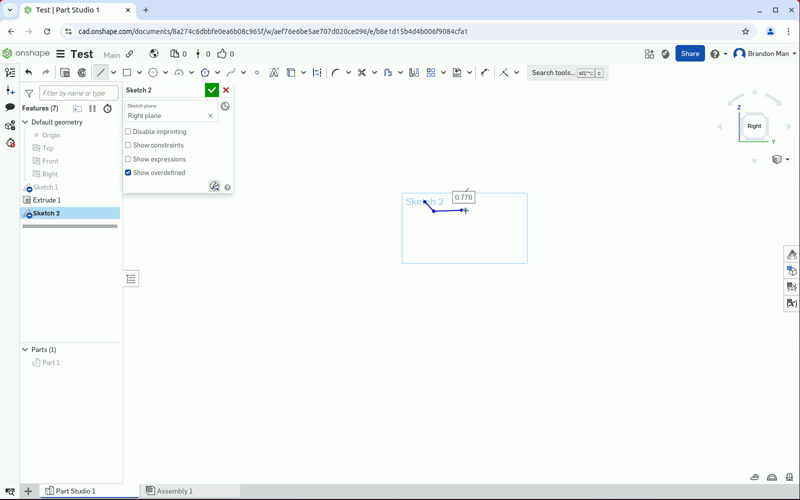
key_up(shift)
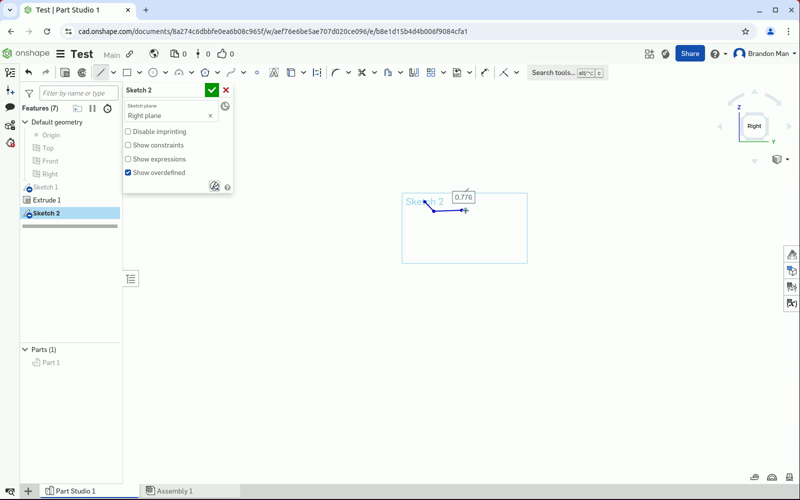
key_down(shift)
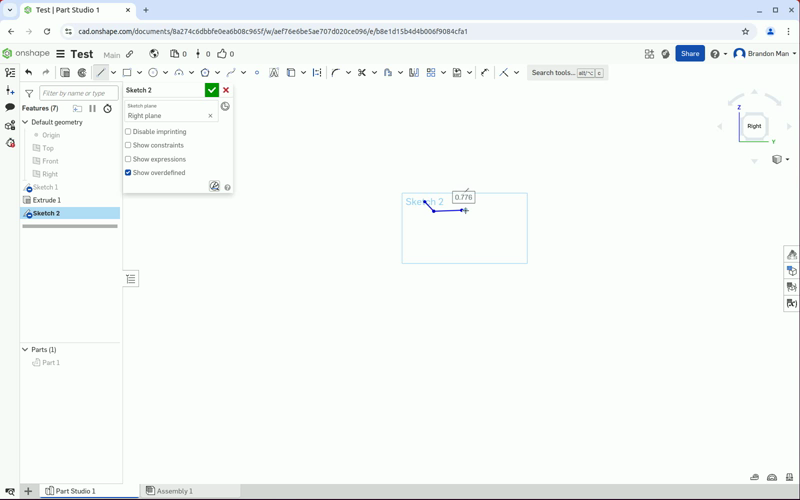
mouse_move(495, 210)
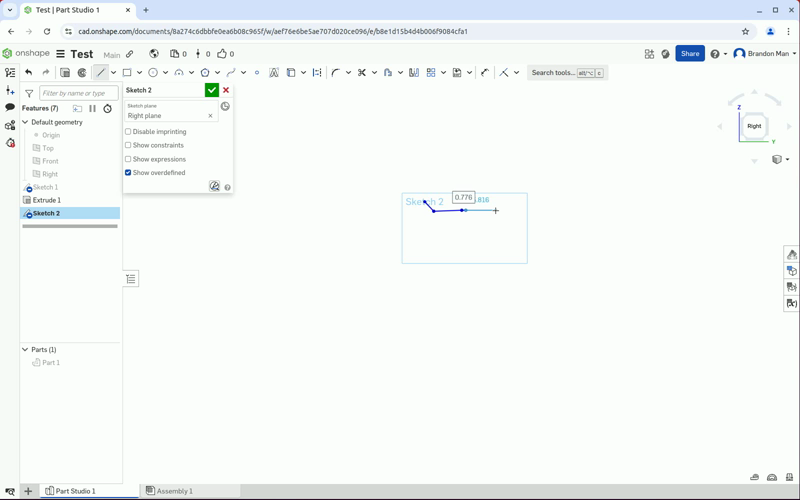
mouse_move(465, 206)
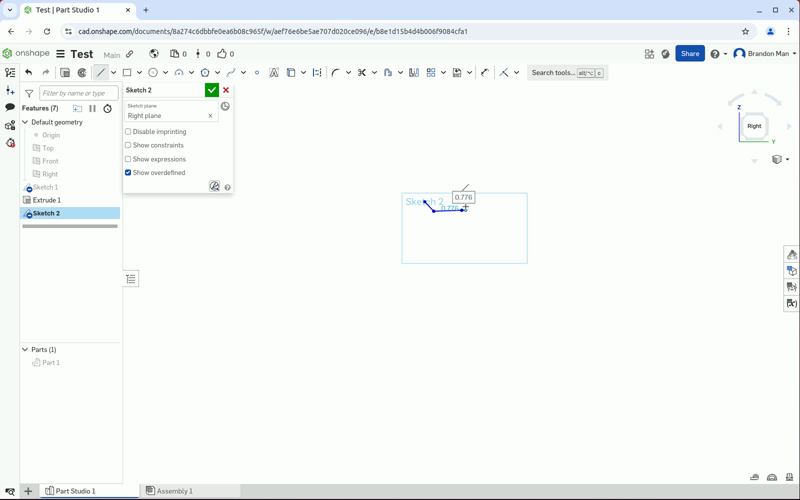
scroll(6)
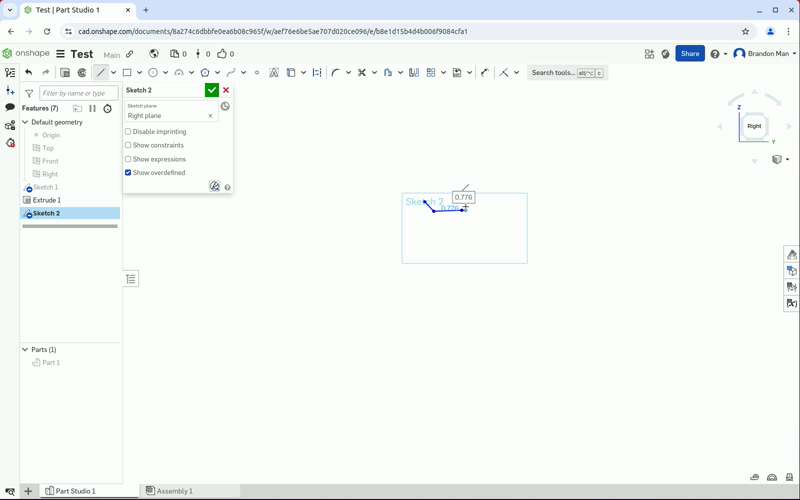
scroll(6)
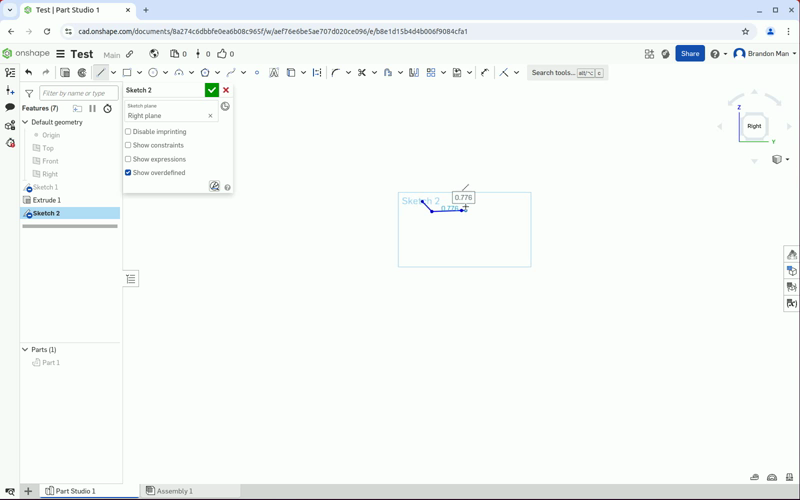
scroll(6)
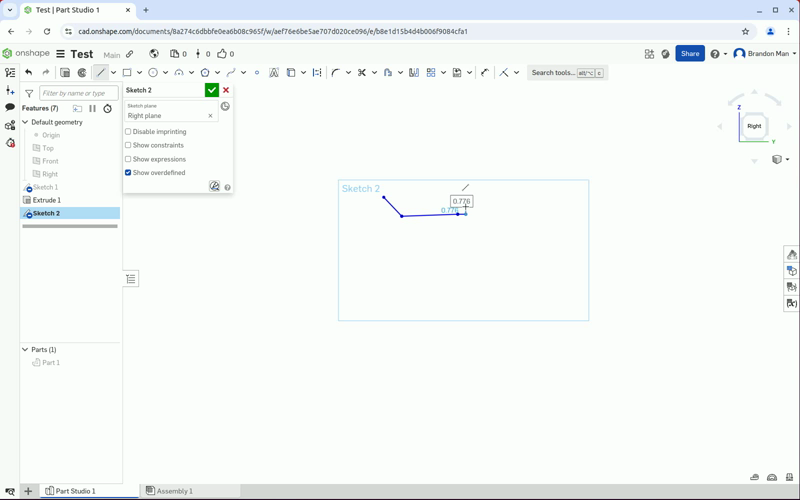
scroll(6)
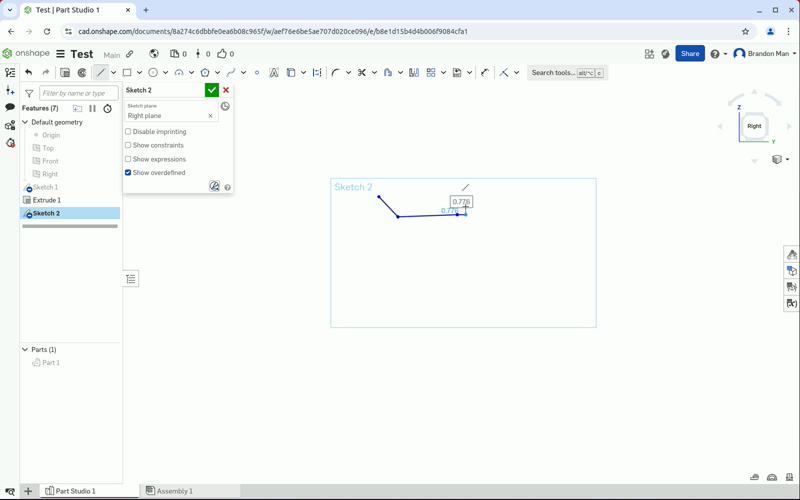
scroll(6)
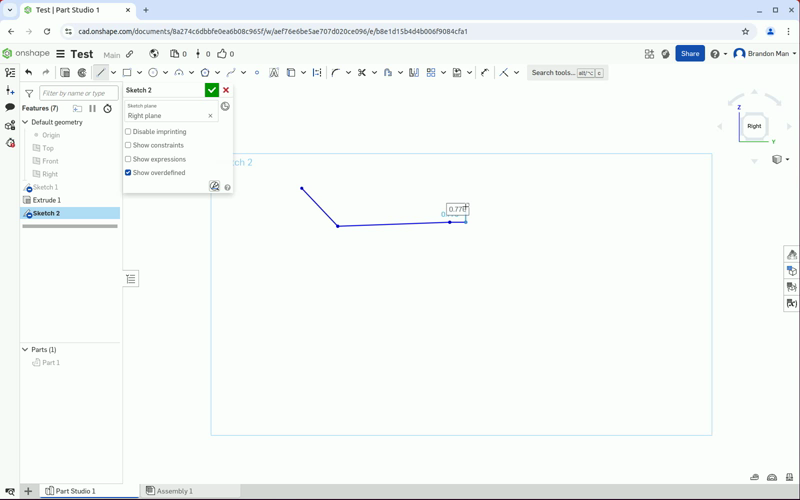
scroll(6)
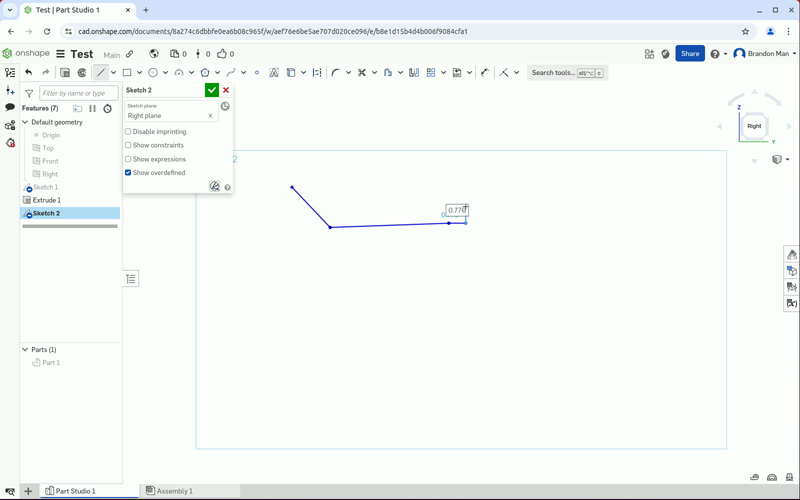
scroll(6)
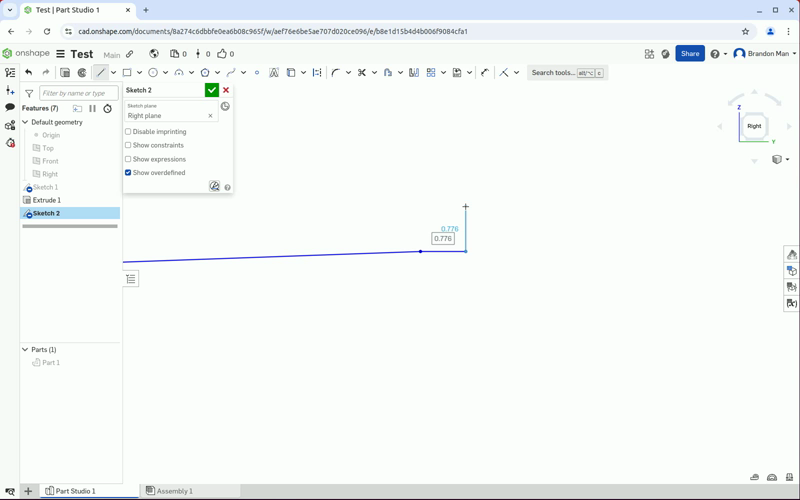
click(465, 206)
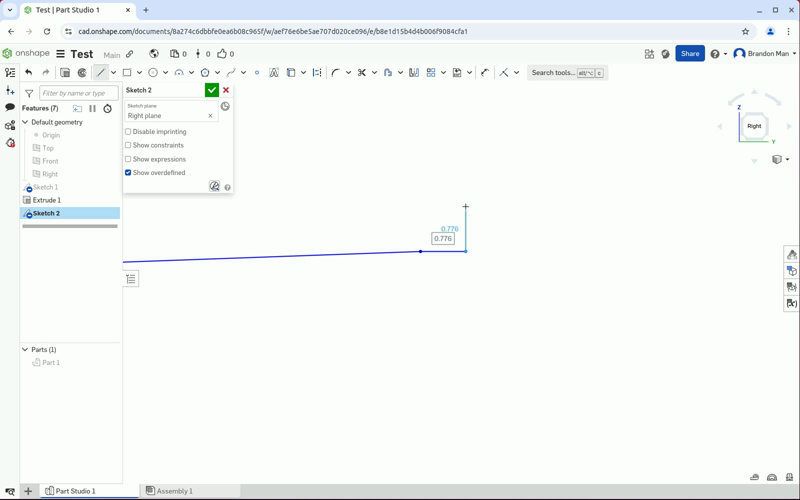
scroll(-6)
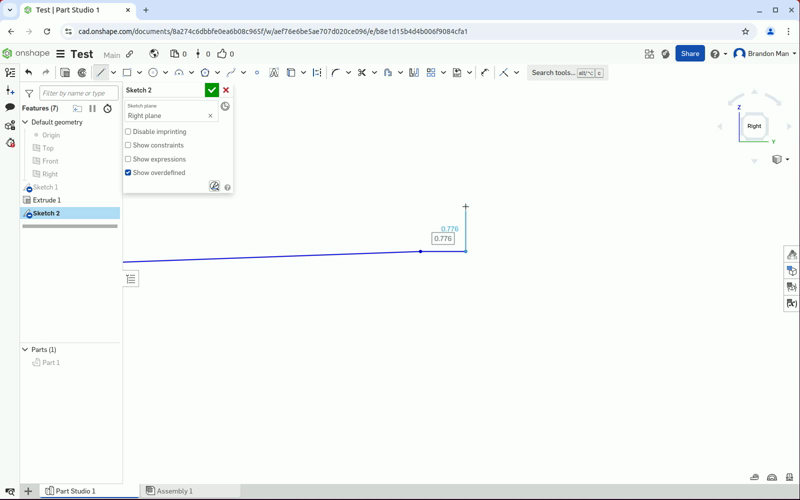
scroll(-6)
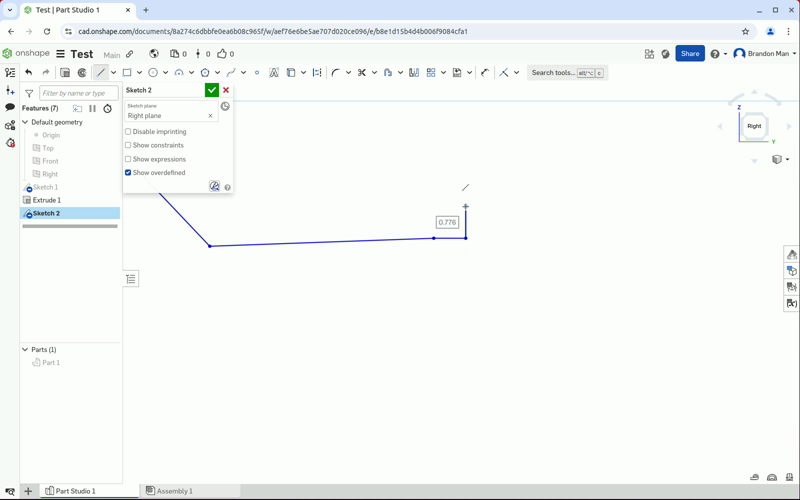
scroll(-6)
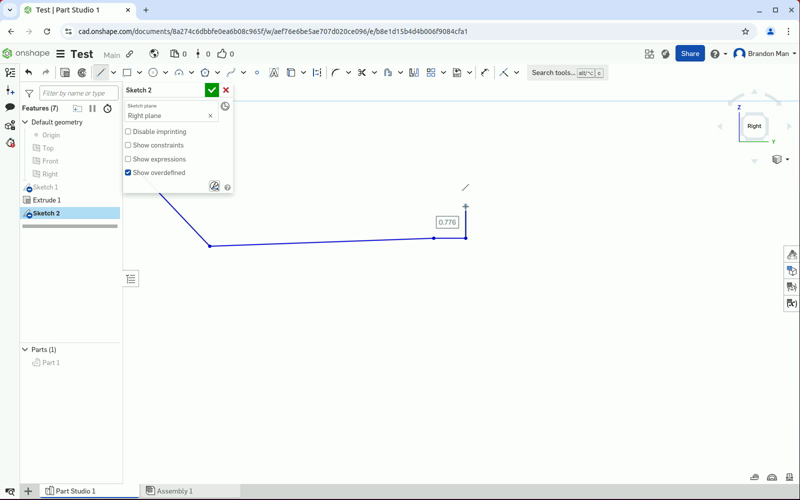
scroll(-6)
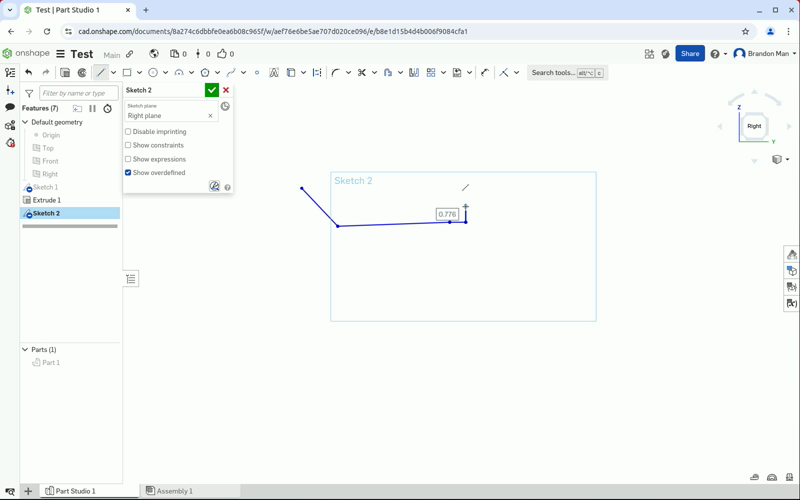
scroll(-6)
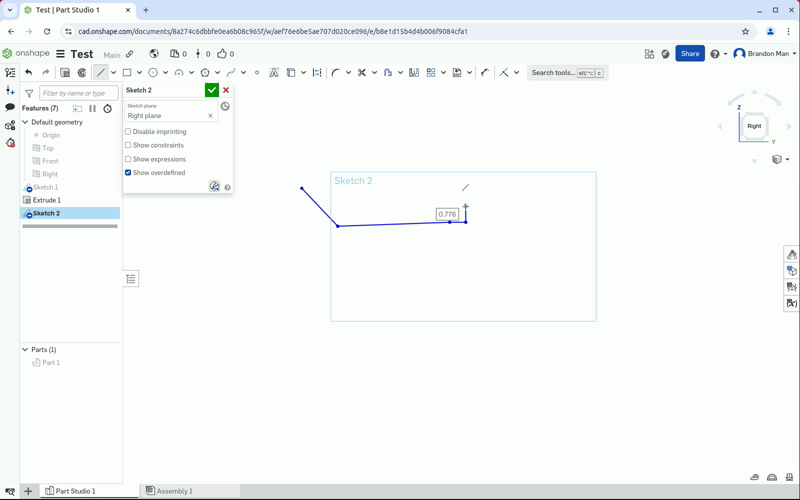
scroll(-6)
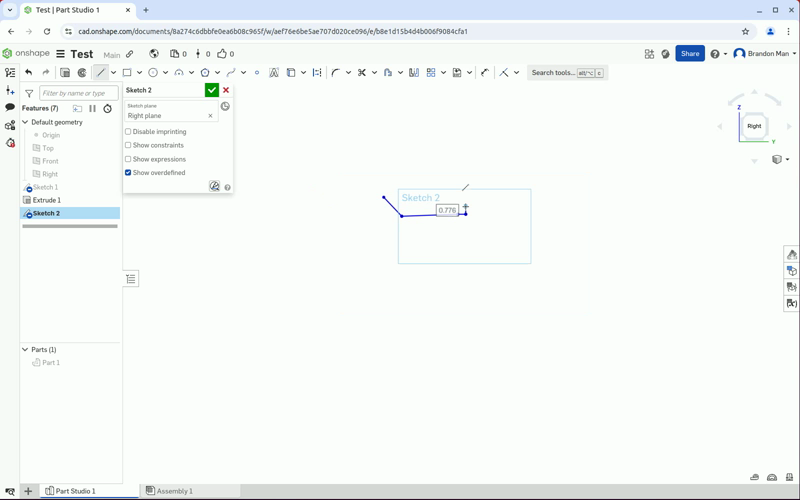
scroll(-6)
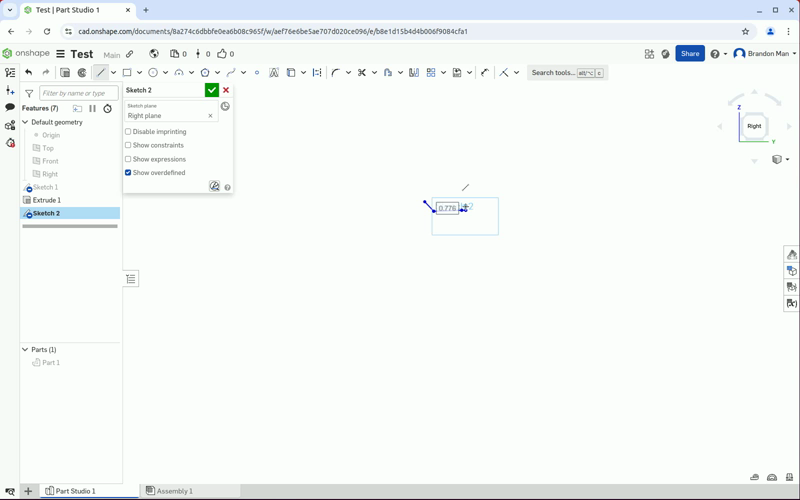
key_up(shift)
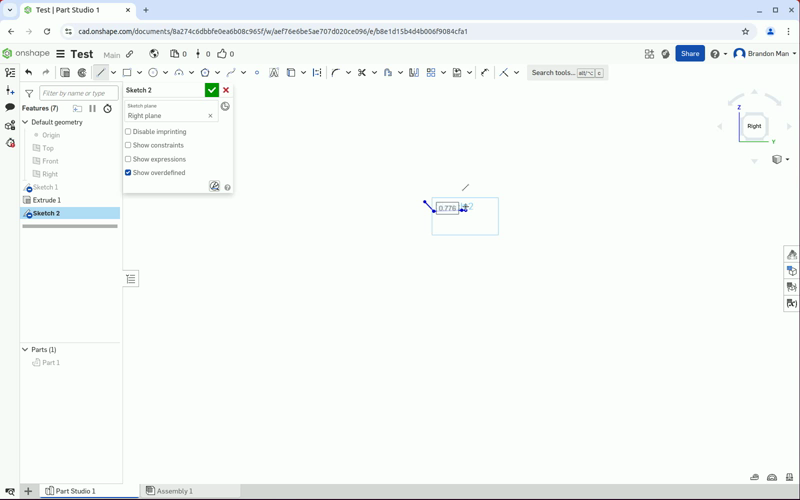
key_down(shift)
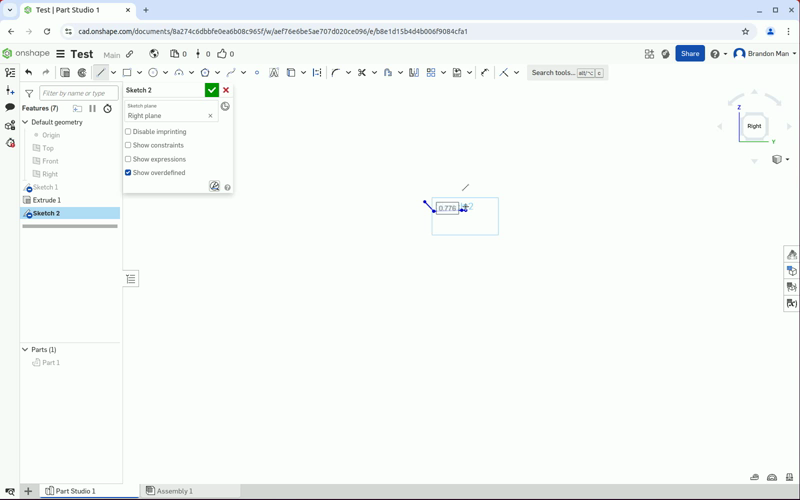
mouse_move(495, 206)
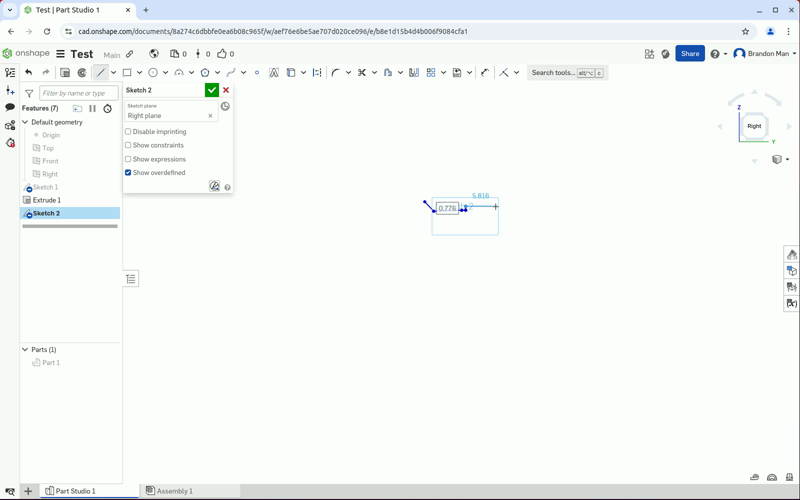
mouse_move(468, 201)
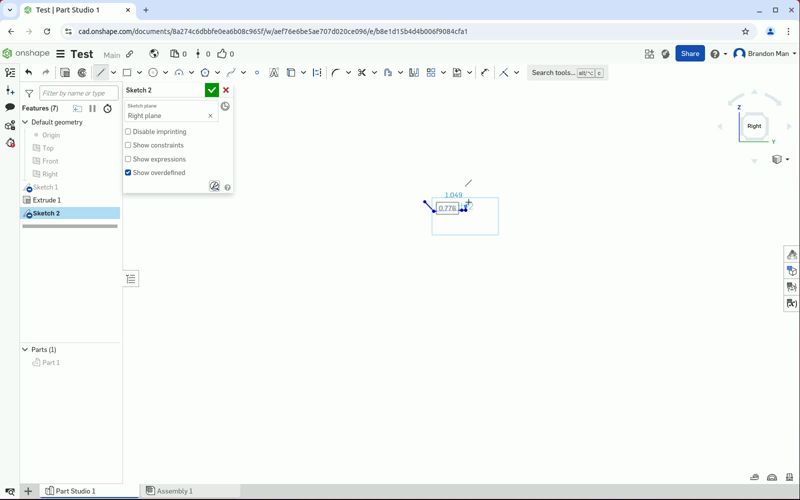
scroll(6)
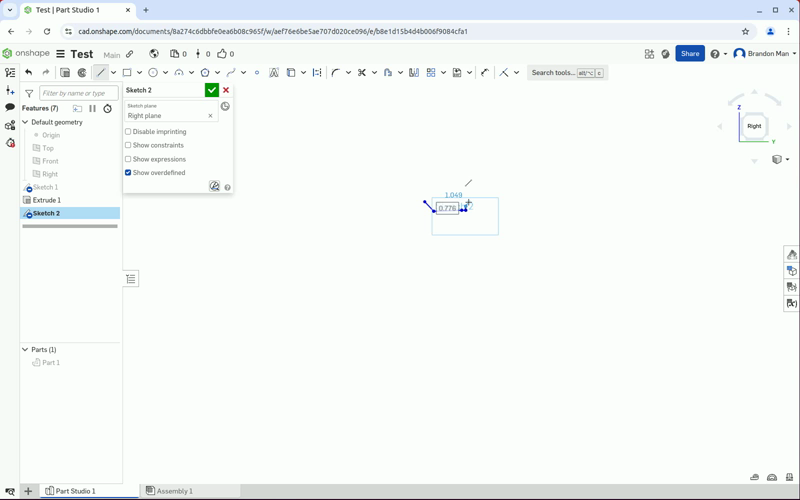
scroll(6)
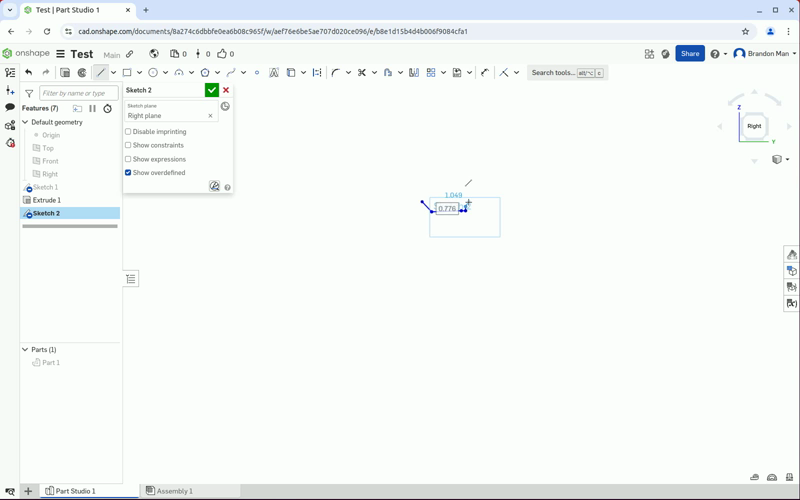
scroll(6)
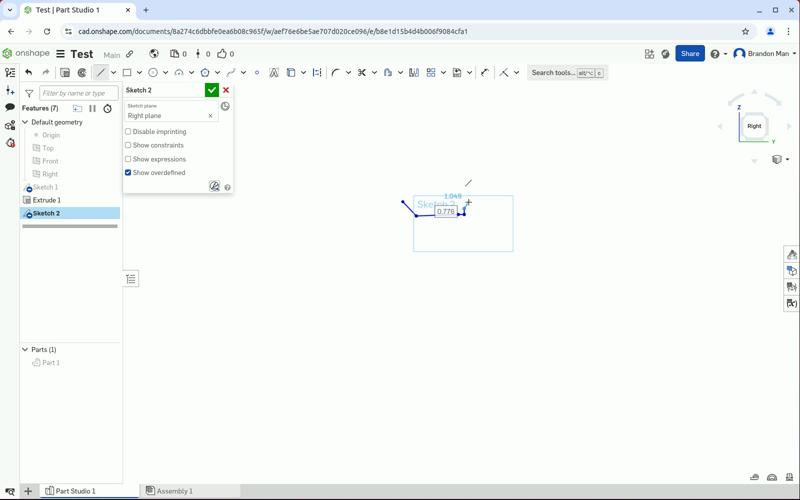
scroll(6)
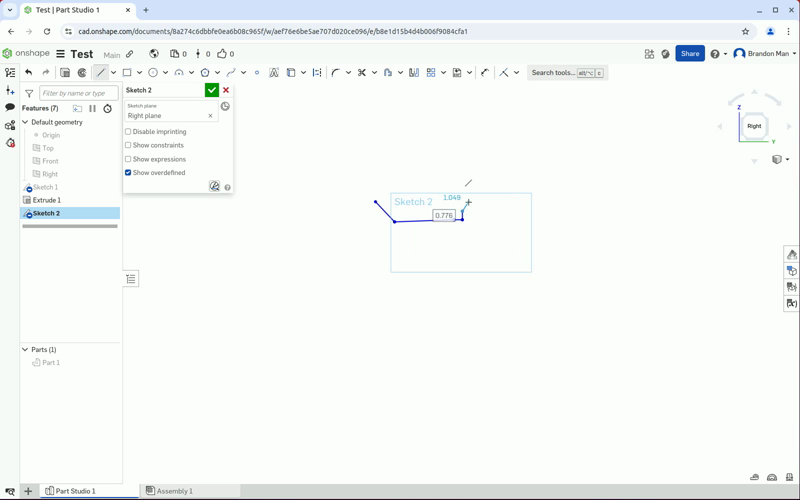
scroll(6)
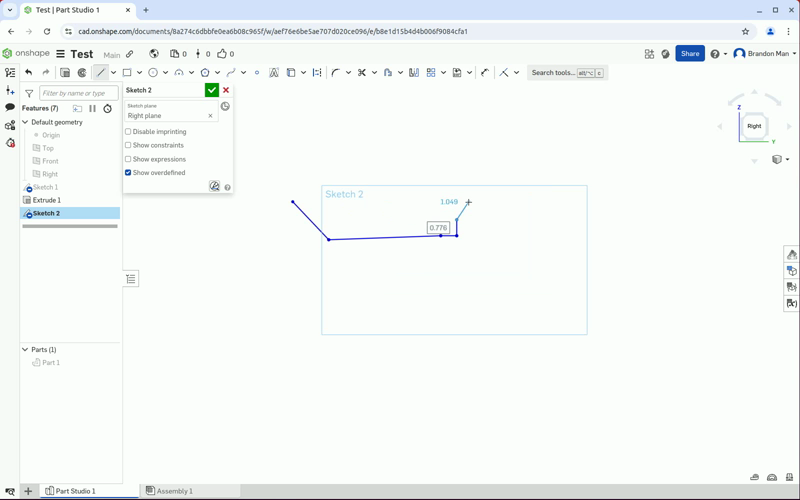
scroll(6)
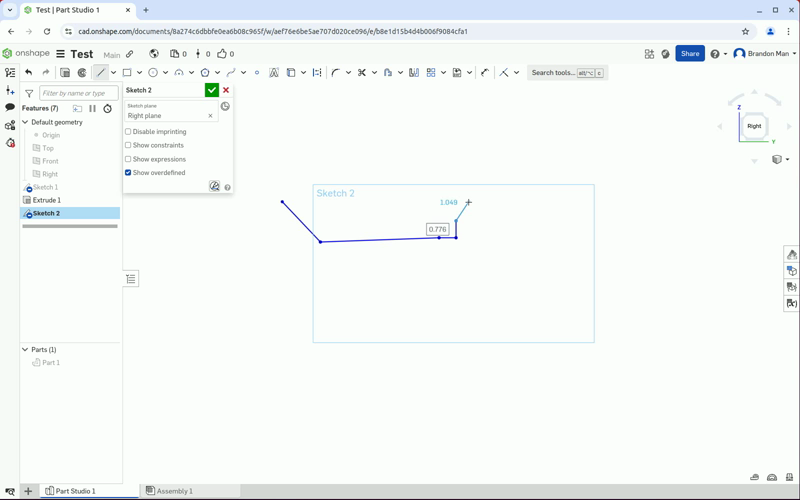
scroll(6)
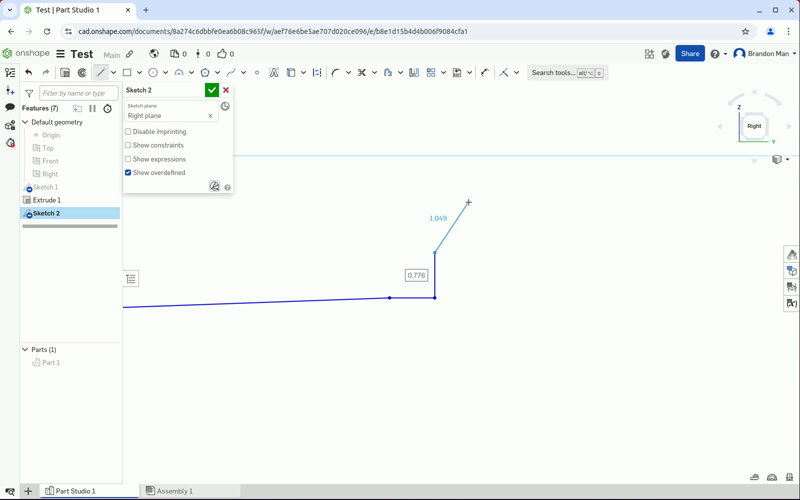
click(468, 201)
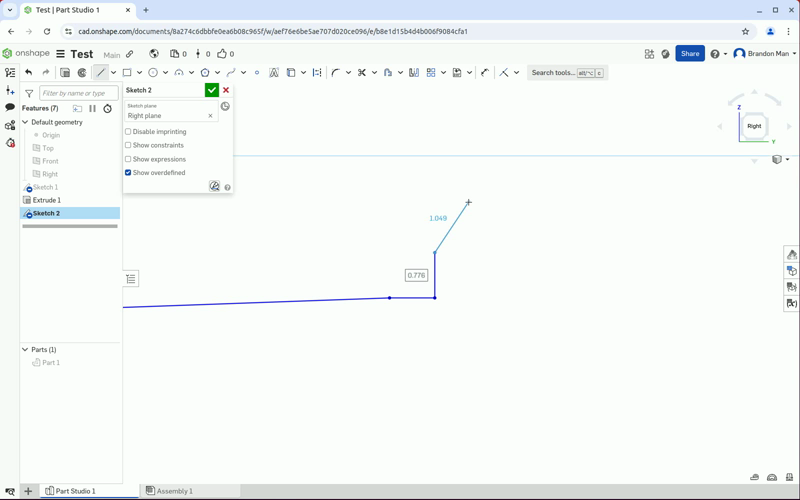
scroll(-6)
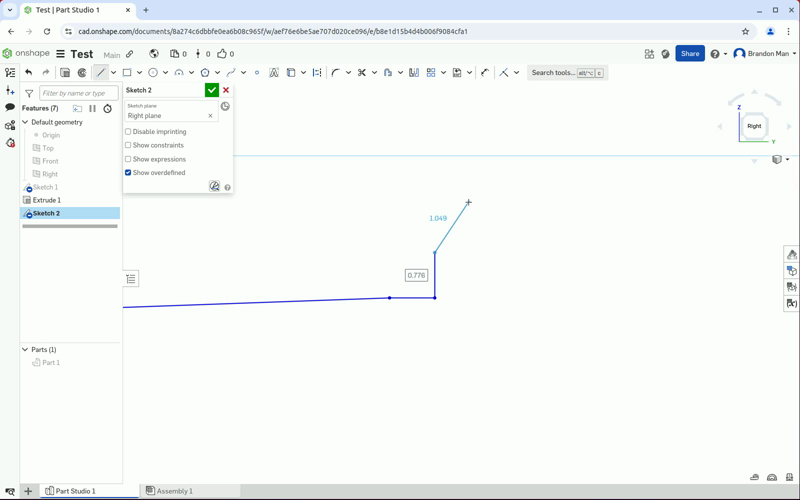
scroll(-6)
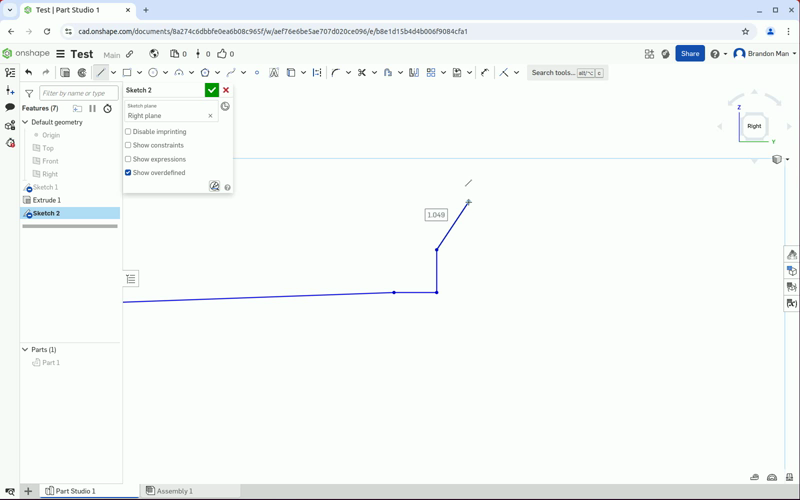
scroll(-6)
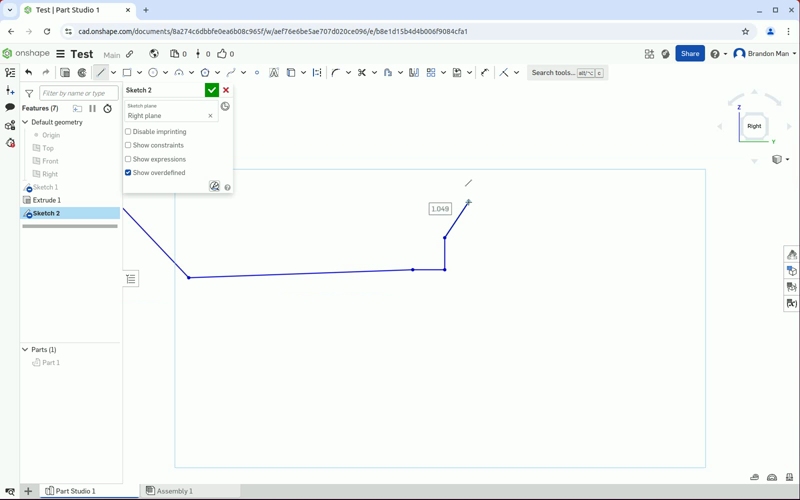
scroll(-6)
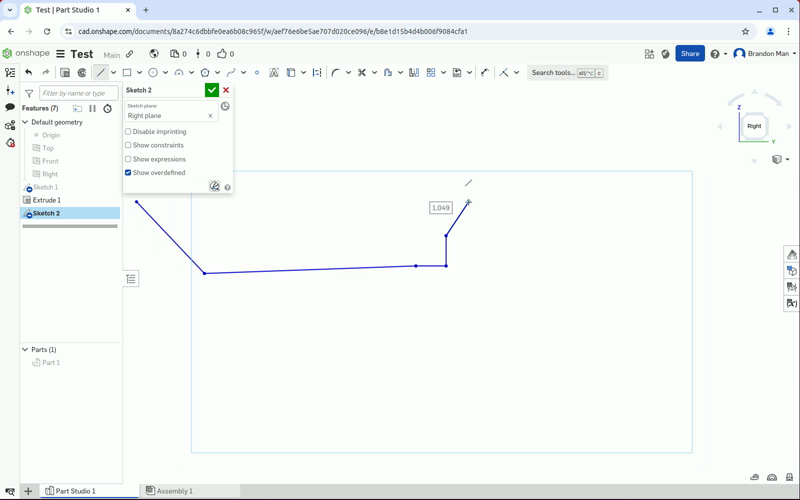
scroll(-6)
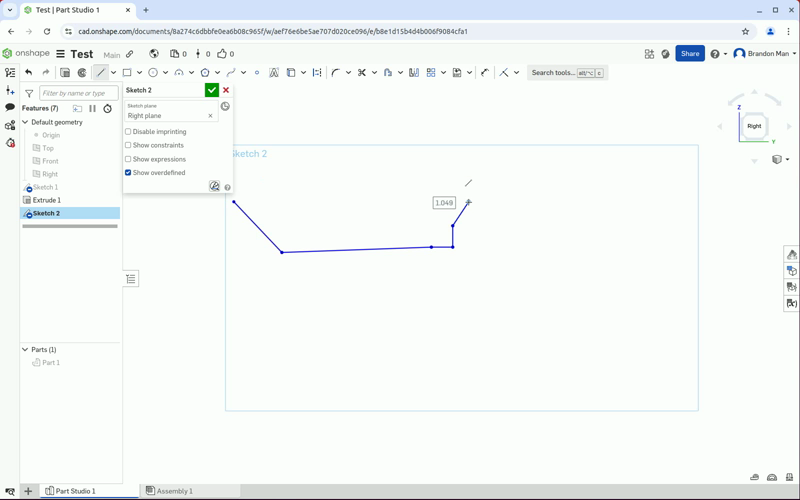
scroll(-6)
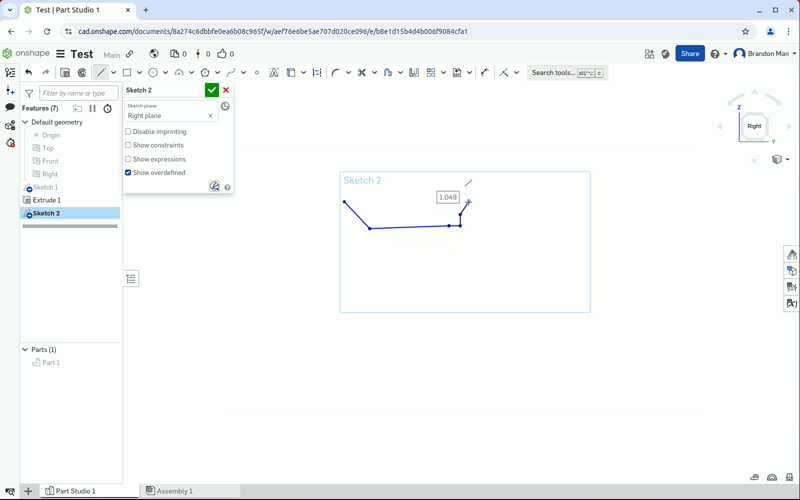
scroll(-6)
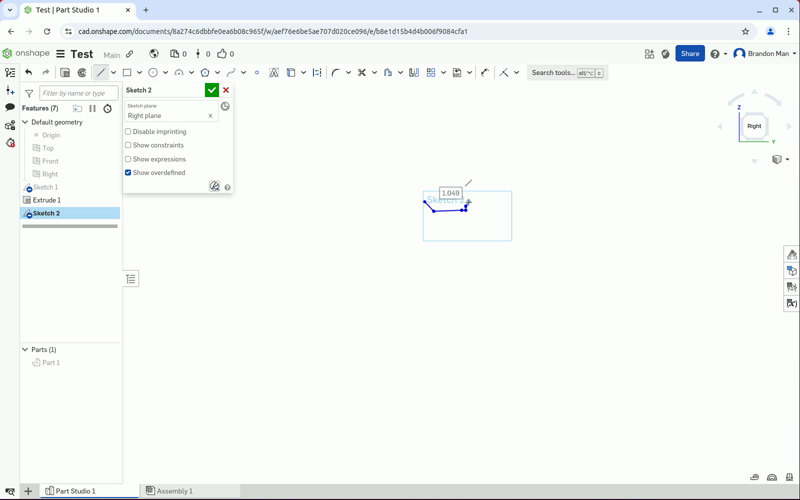
key_up(shift)
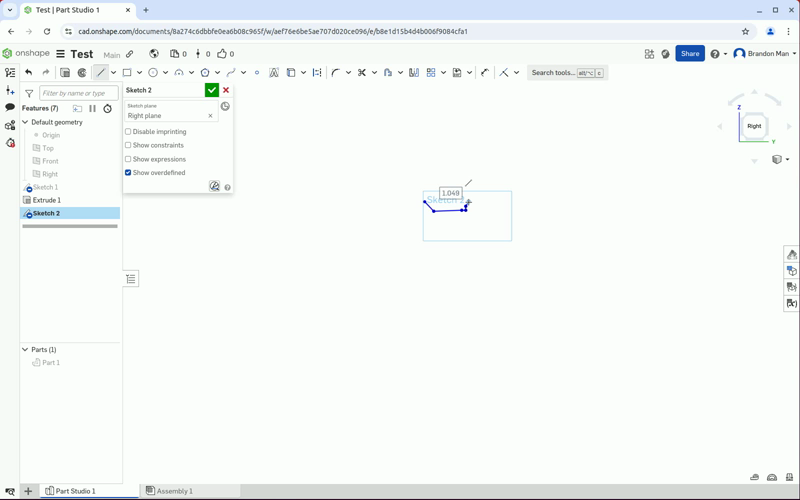
key_down(shift)
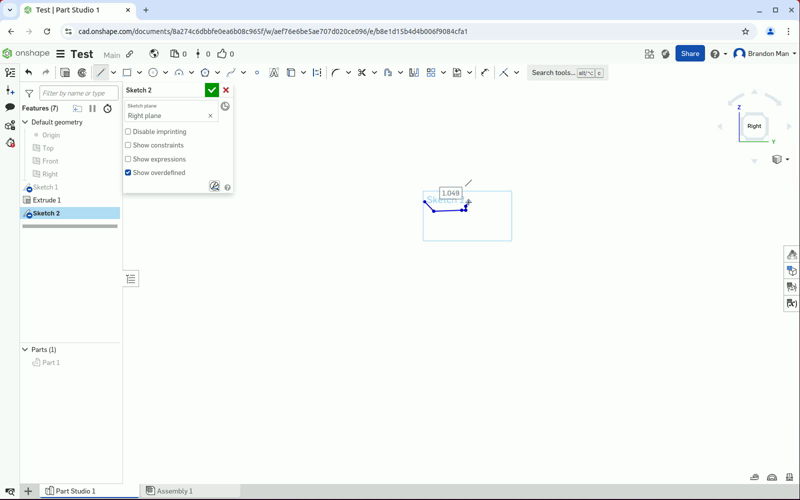
mouse_move(498, 201)
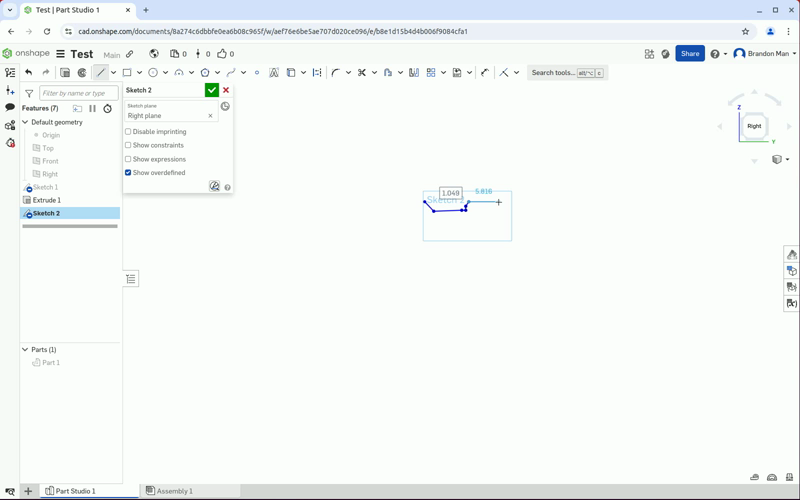
mouse_move(460, 206)
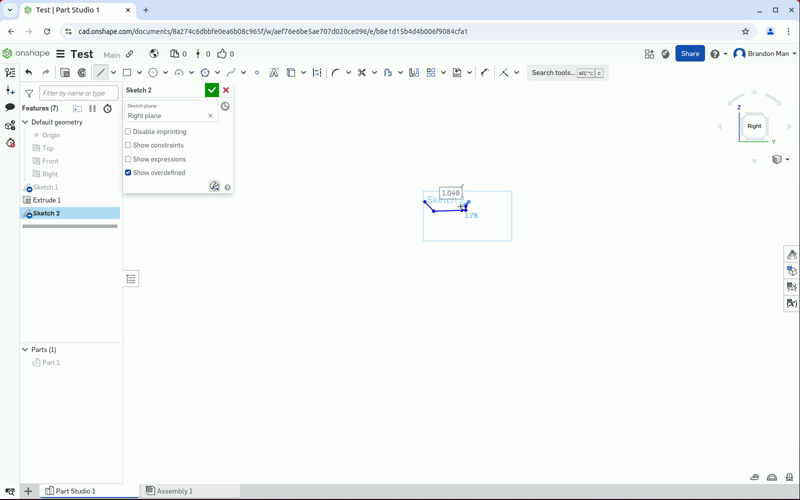
scroll(6)
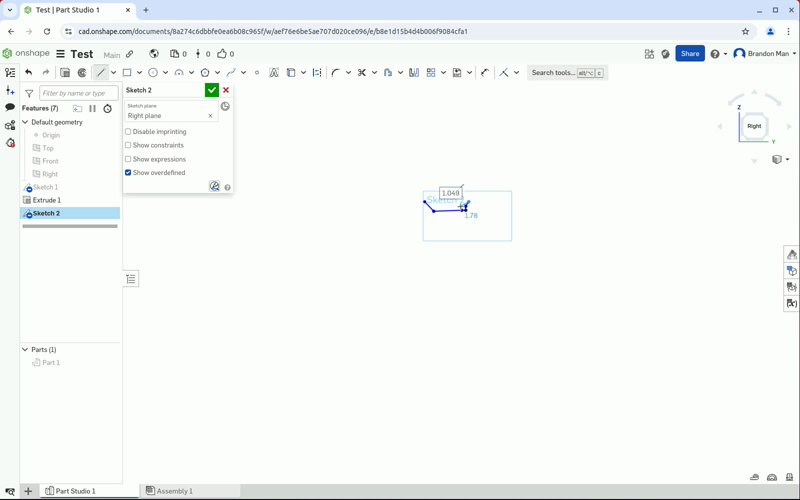
scroll(6)
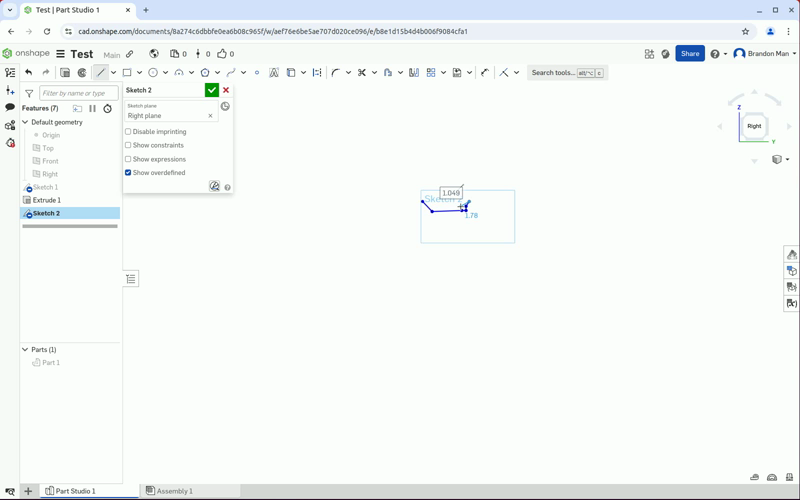
scroll(6)
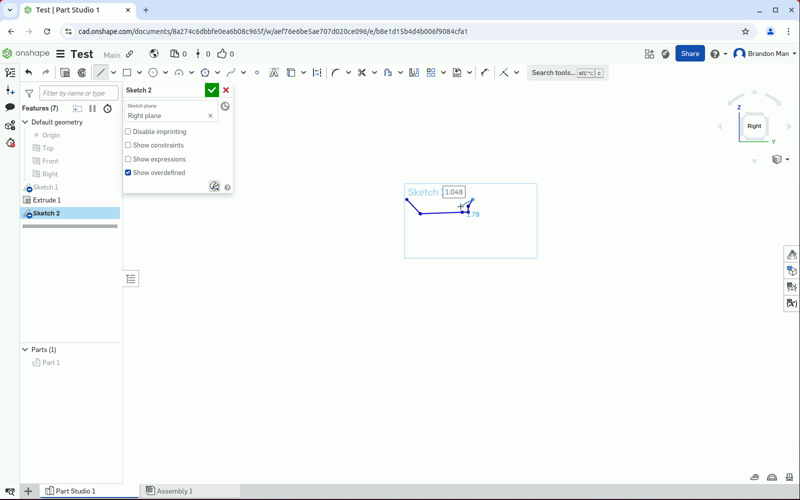
scroll(6)
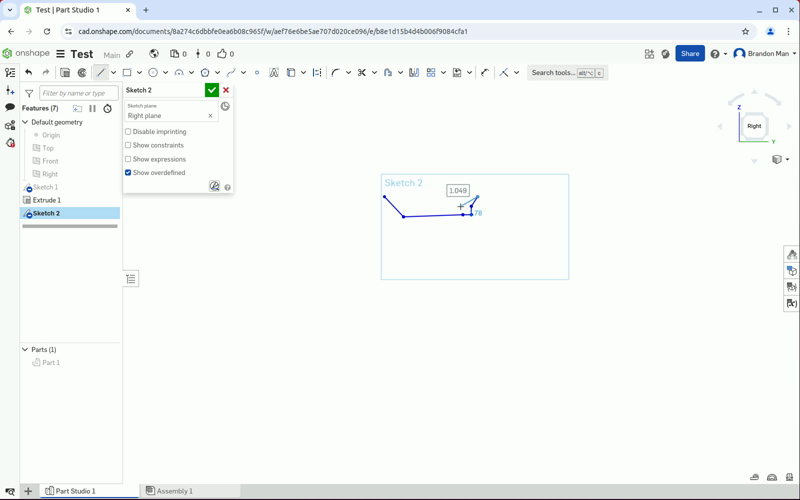
scroll(6)
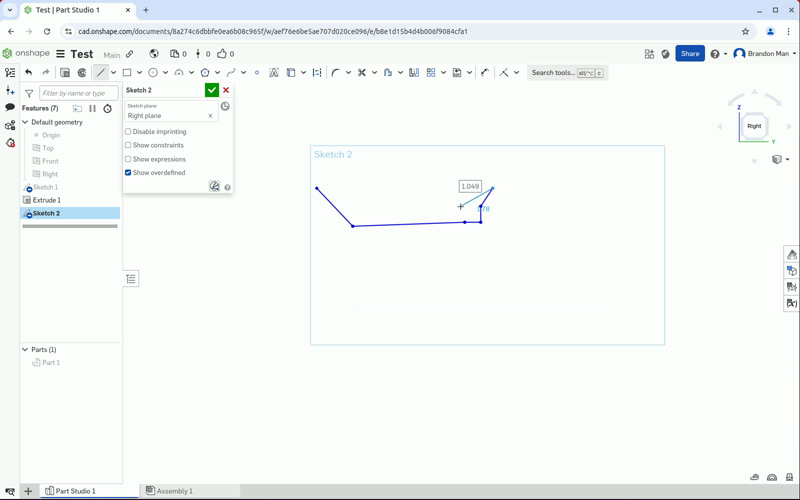
scroll(6)
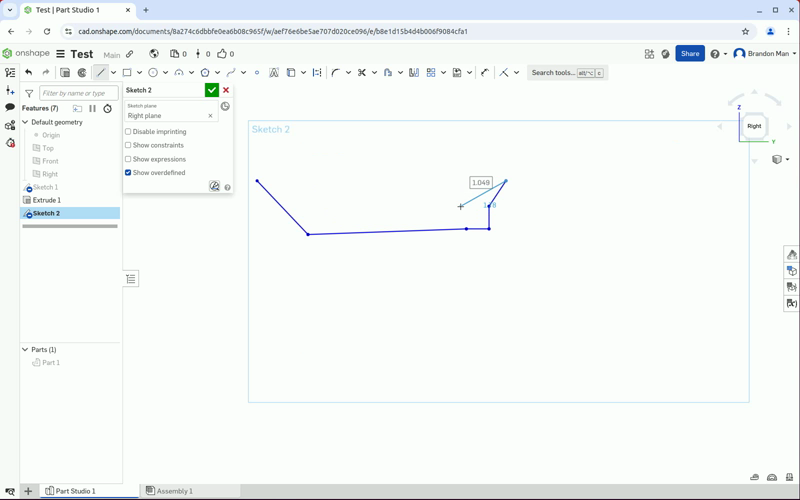
scroll(6)
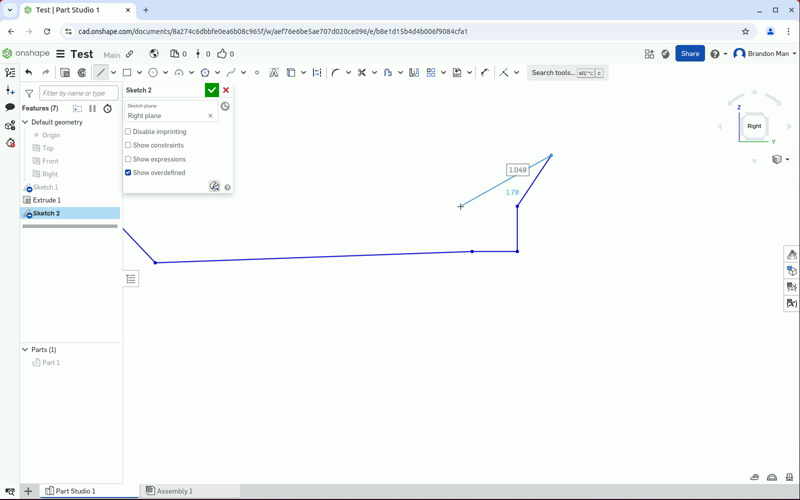
click(460, 206)
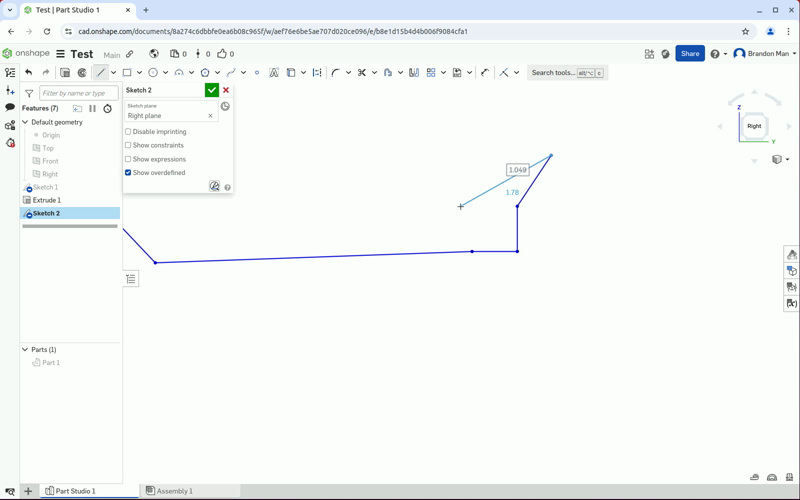
scroll(-6)
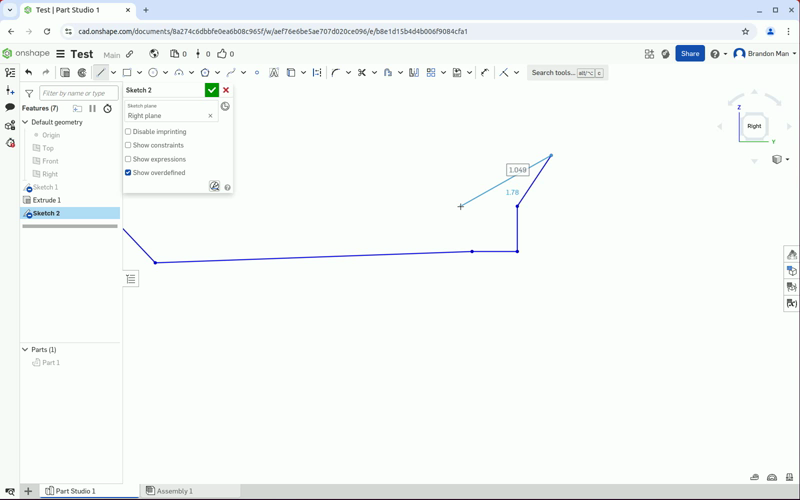
scroll(-6)
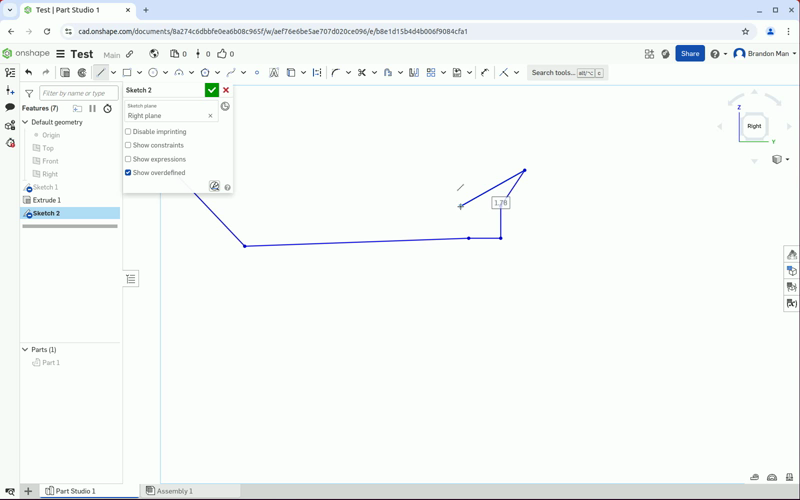
scroll(-6)
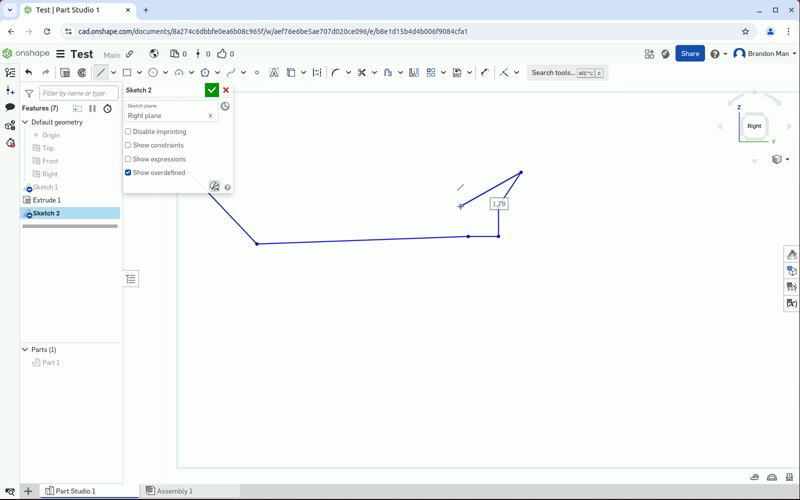
scroll(-6)
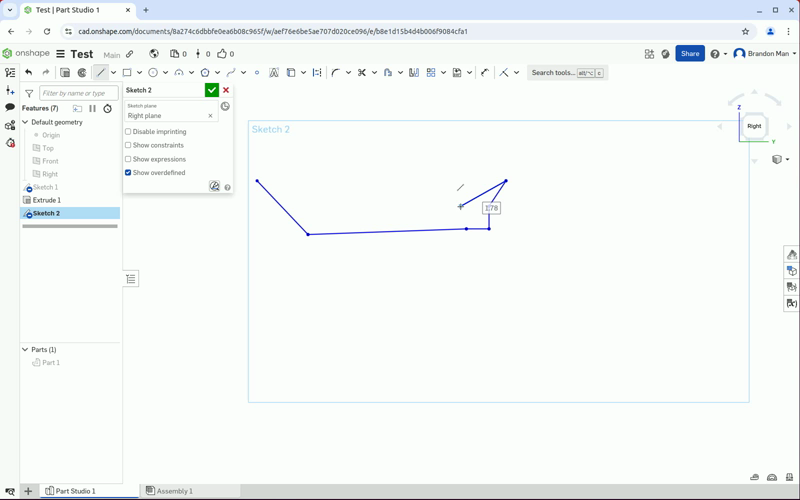
scroll(-6)
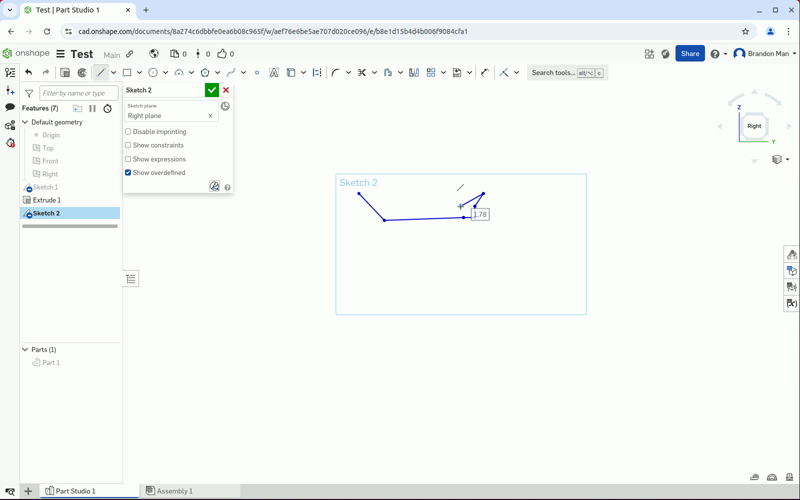
scroll(-6)
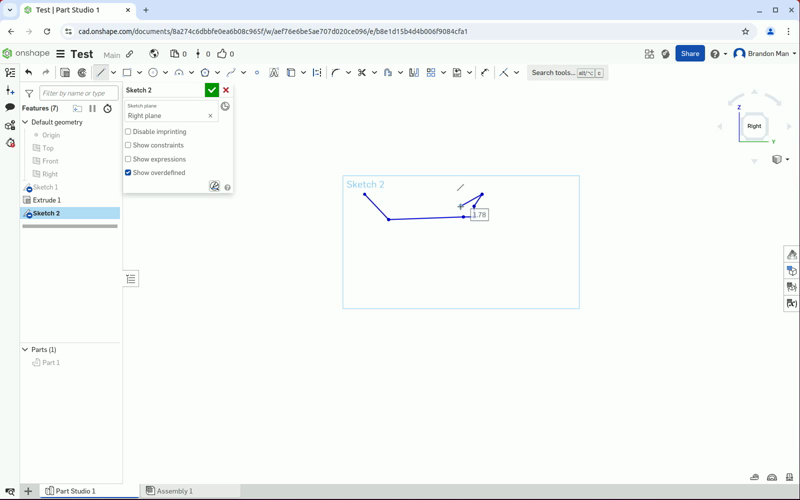
scroll(-6)
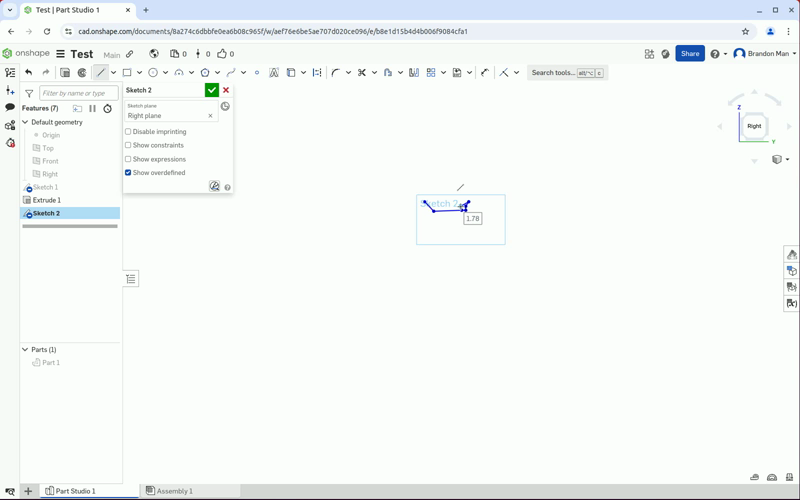
key_up(shift)
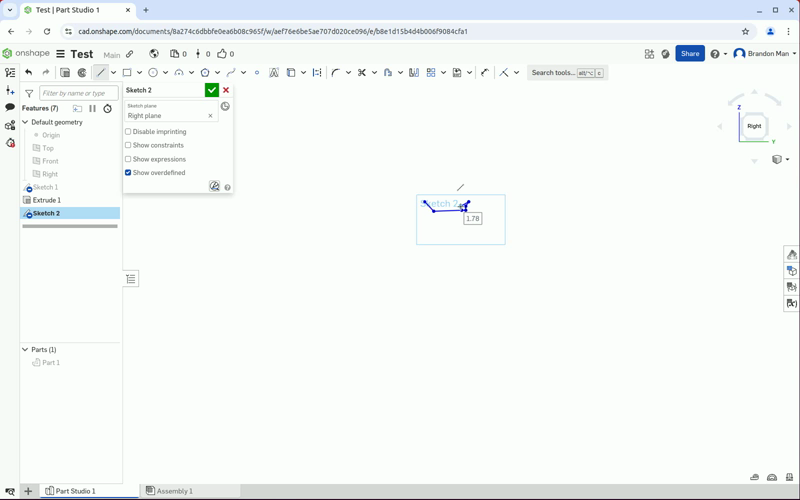
key_down(shift)
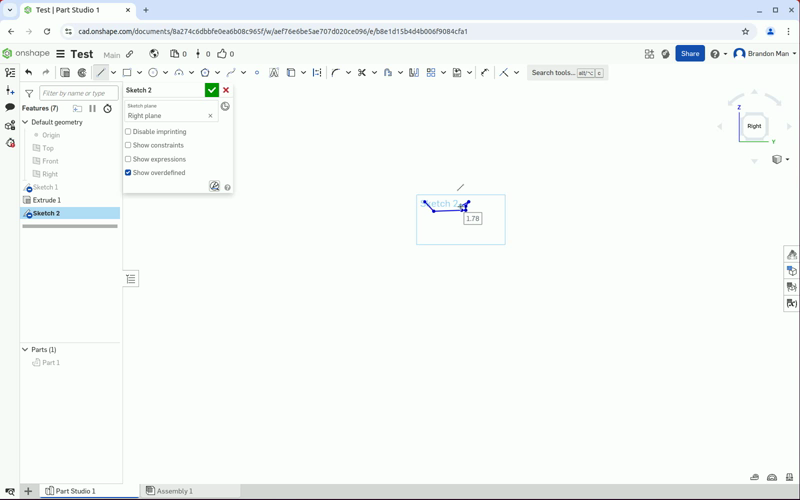
mouse_move(490, 206)
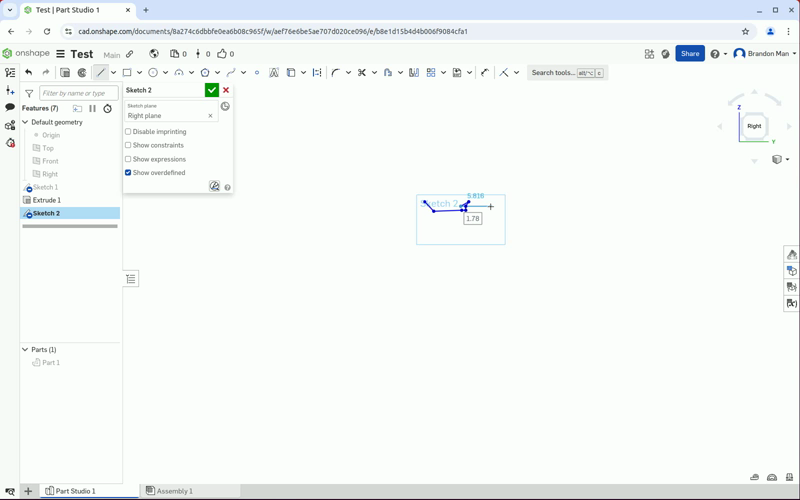
mouse_move(456, 208)
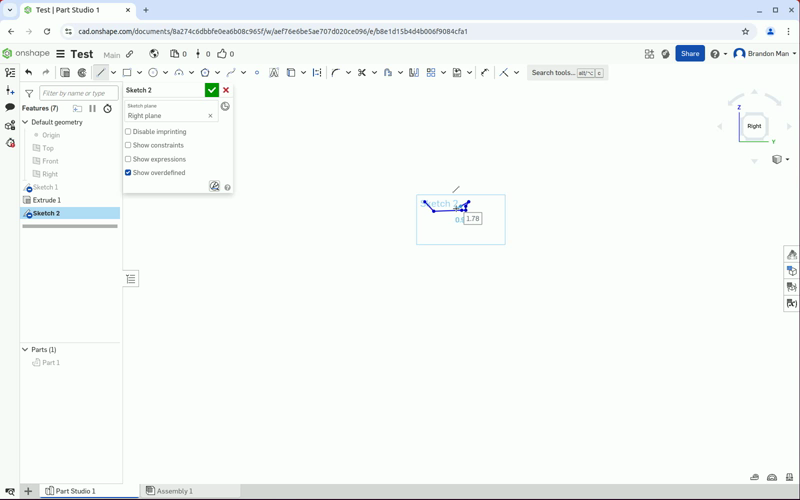
scroll(6)
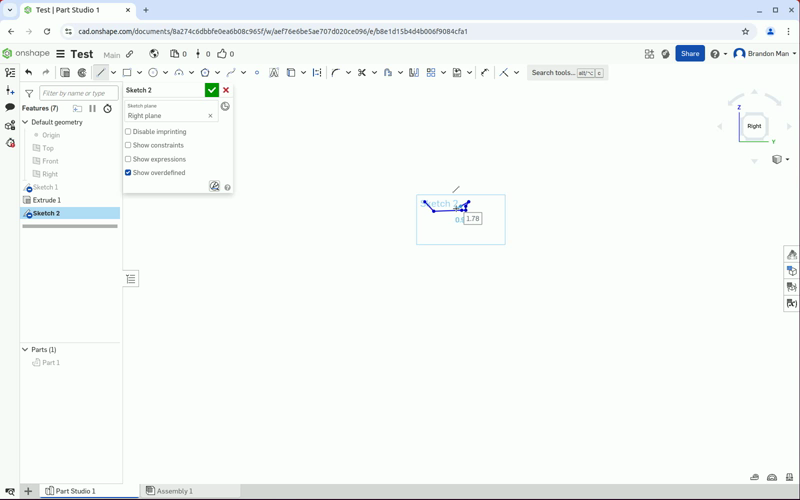
scroll(6)
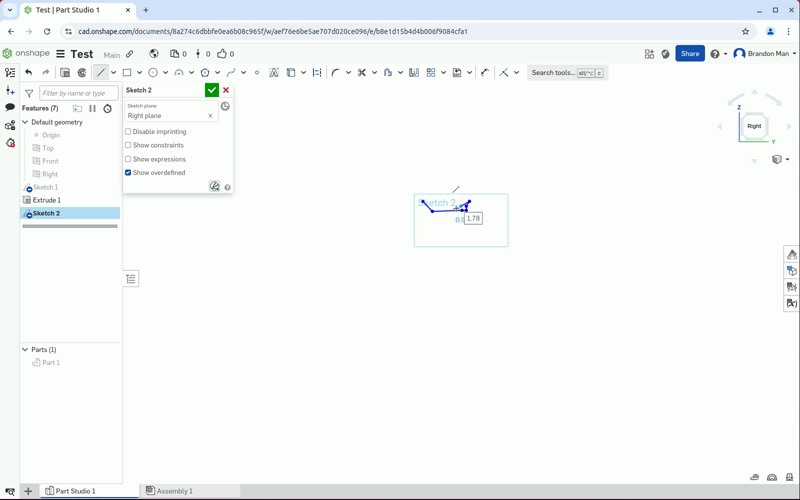
scroll(6)
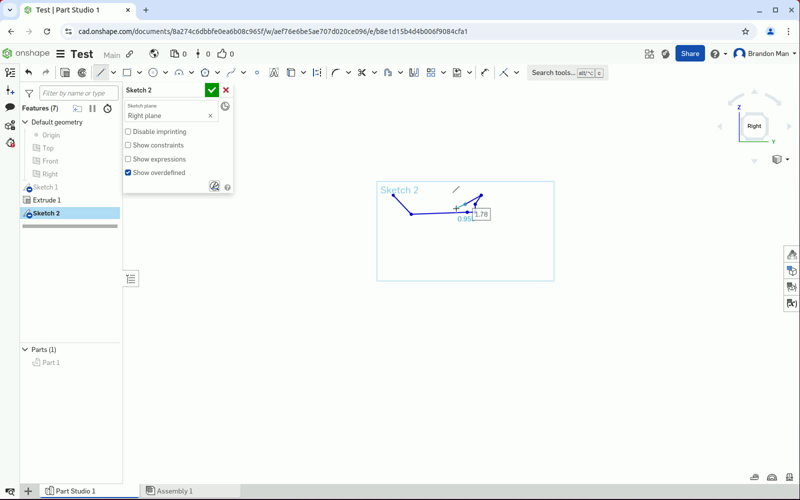
scroll(6)
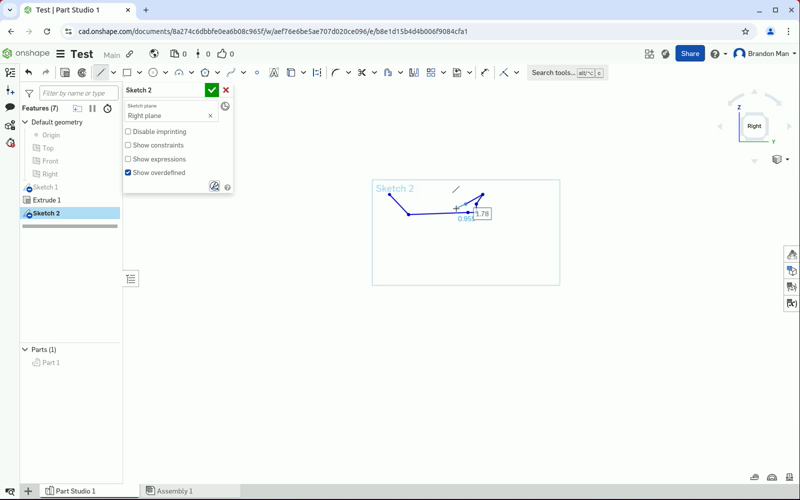
scroll(6)
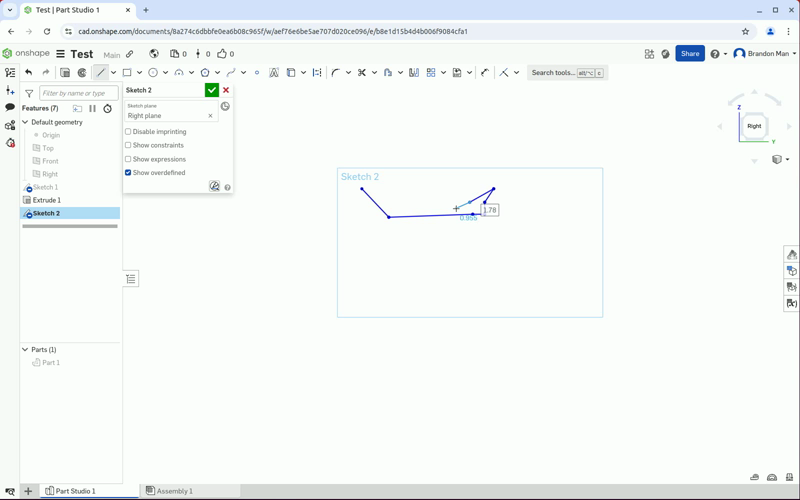
scroll(6)
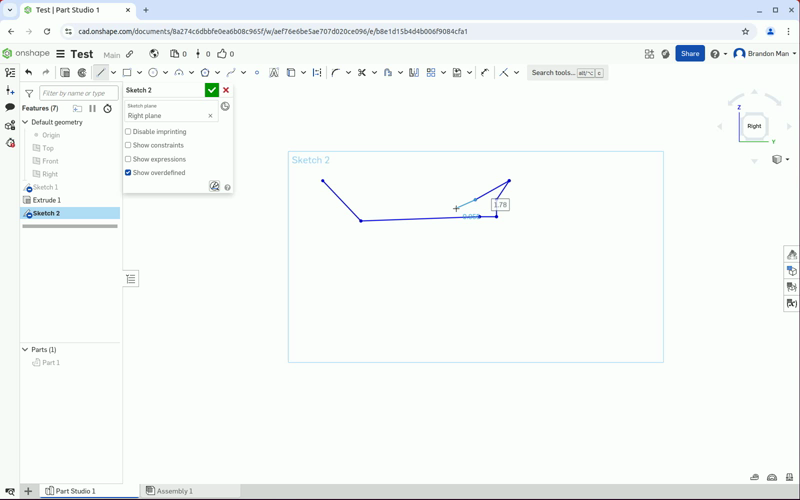
scroll(6)
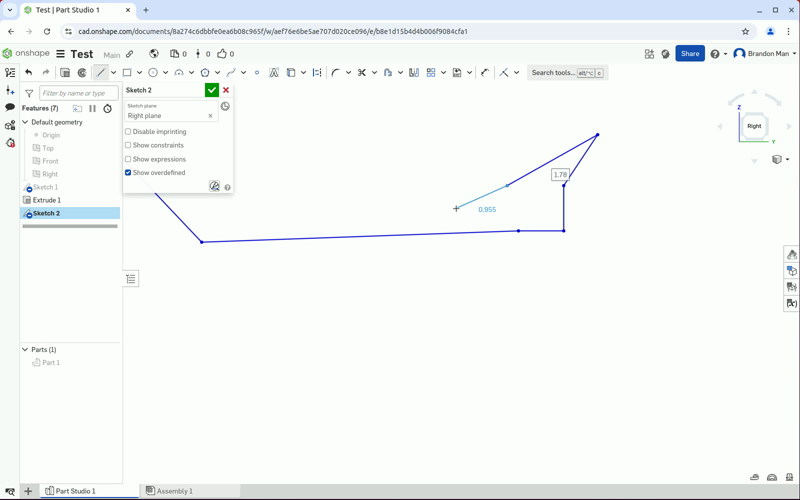
click(456, 208)
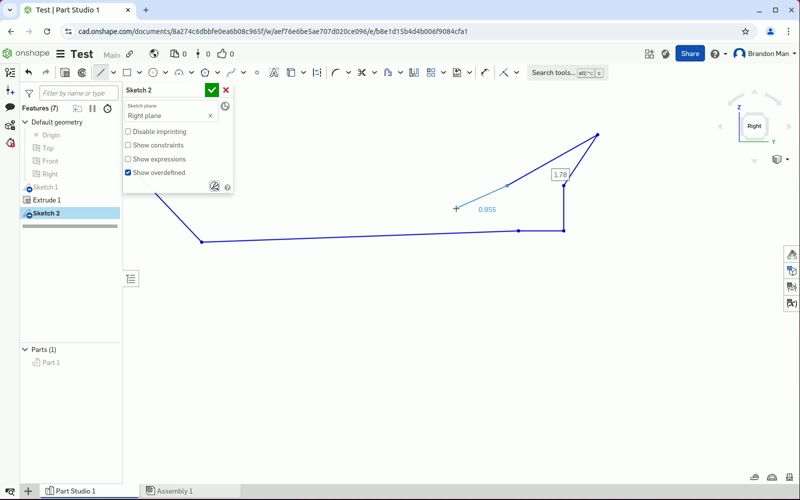
scroll(-6)
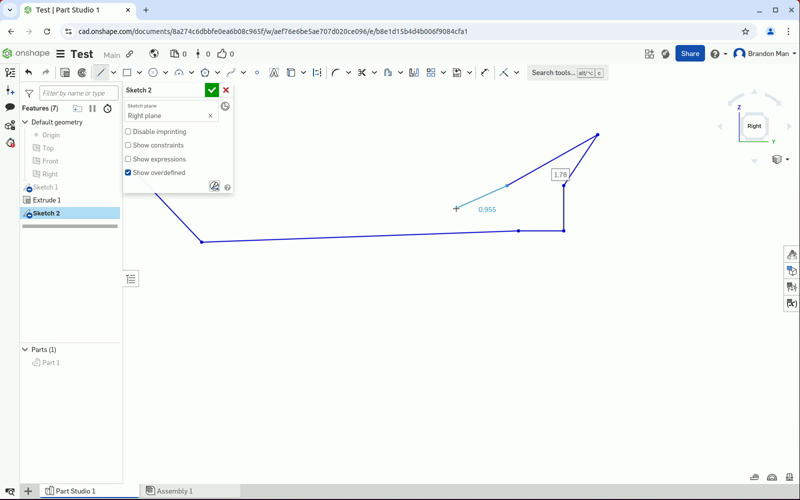
scroll(-6)
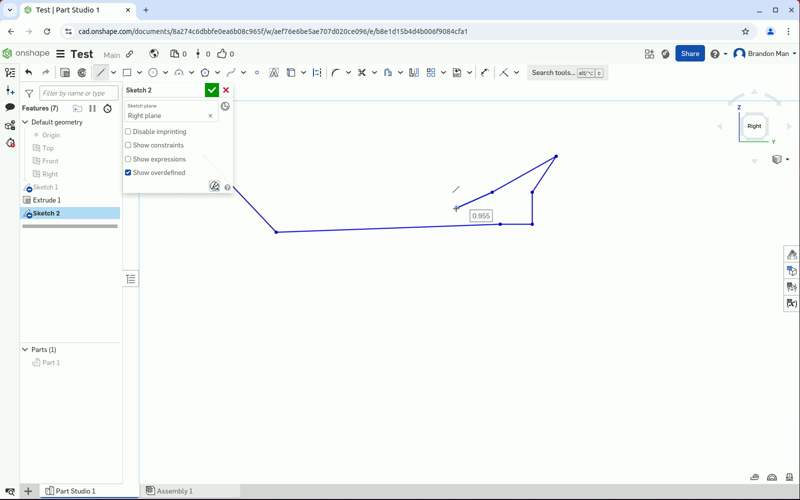
scroll(-6)
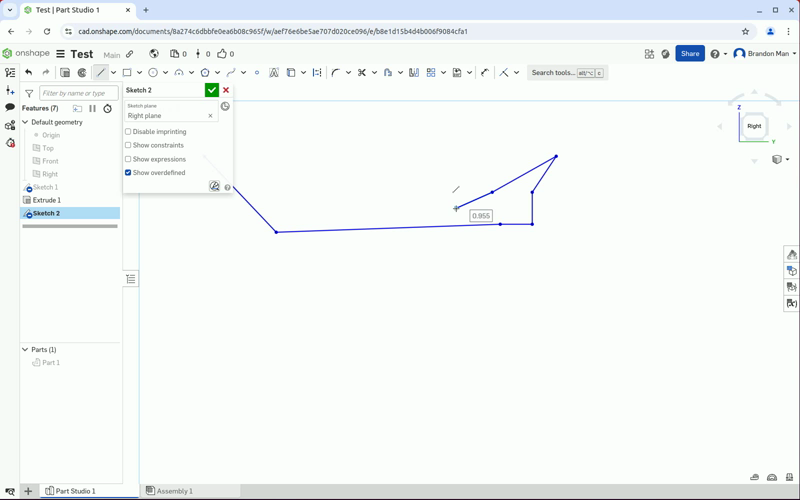
scroll(-6)
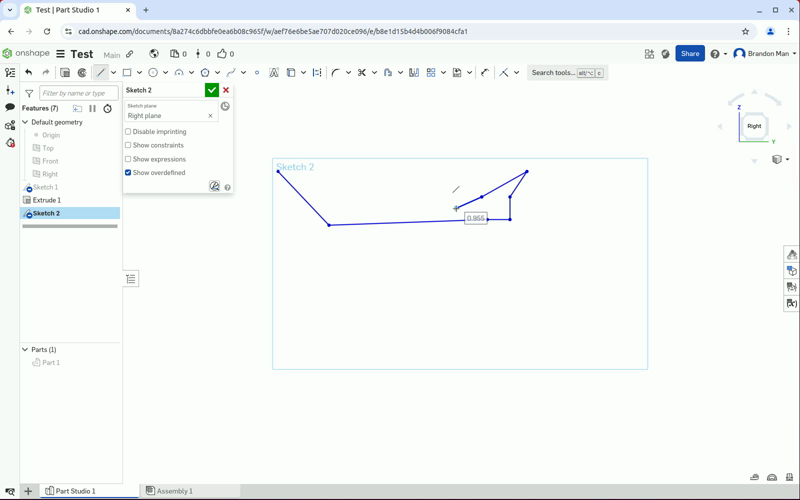
scroll(-6)
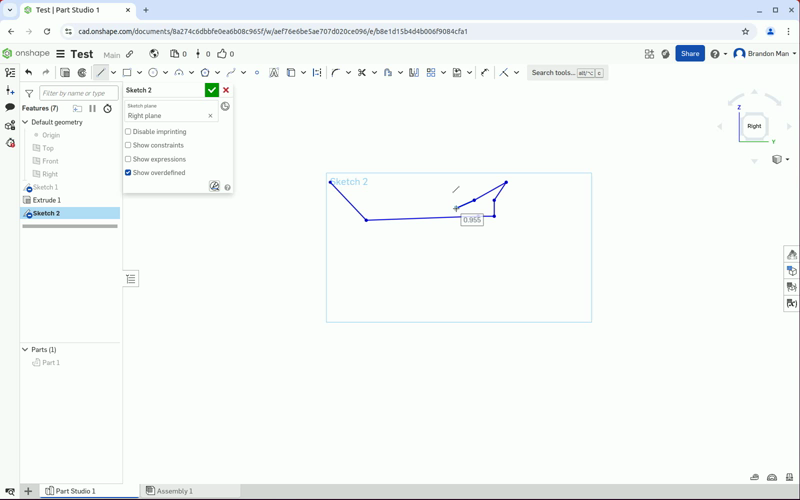
scroll(-6)
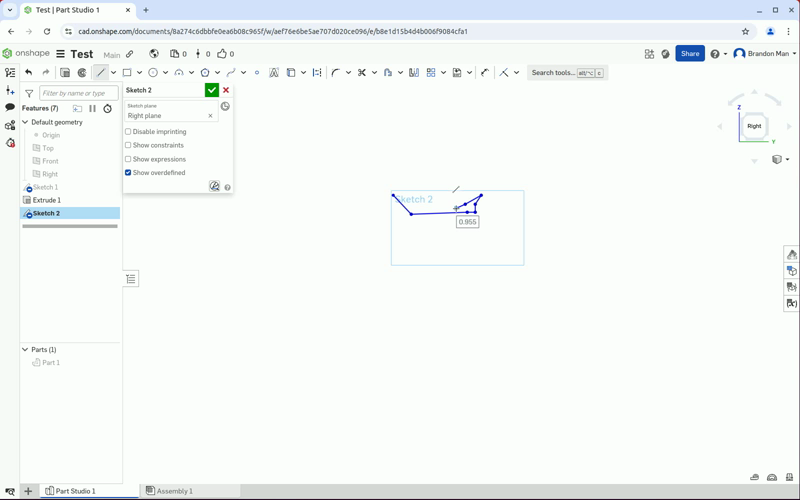
scroll(-6)
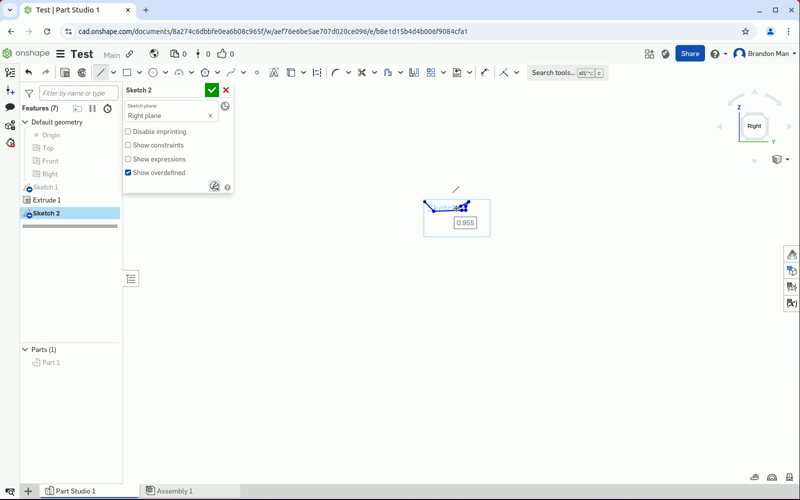
key_up(shift)
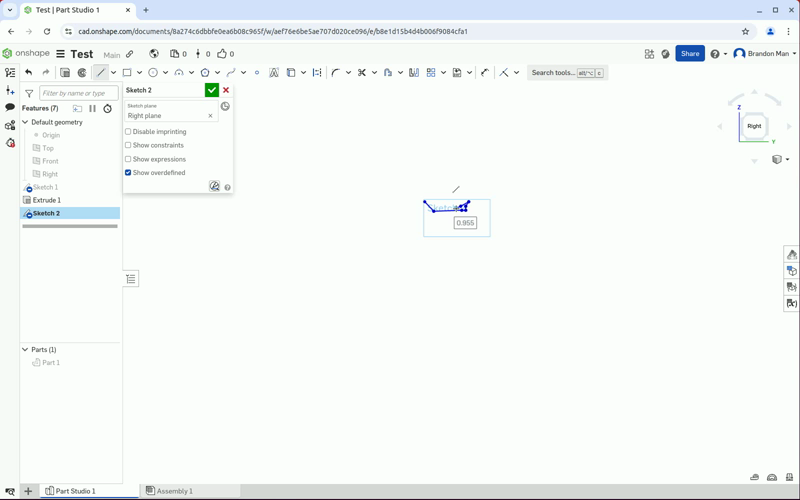
key_down(shift)
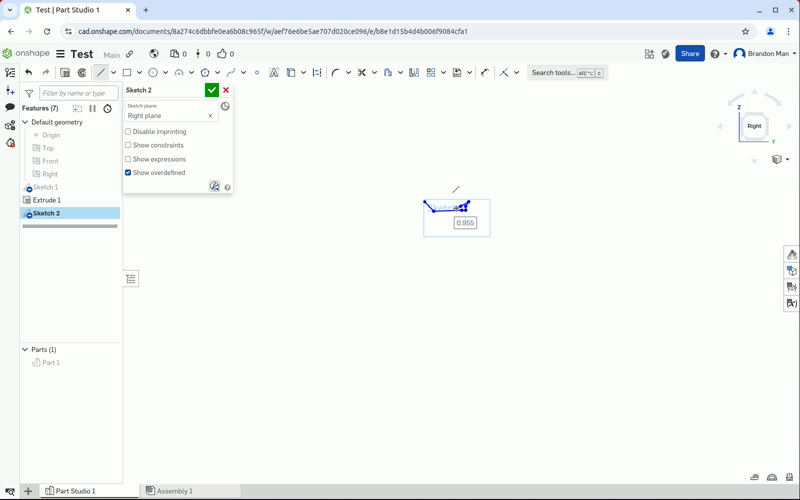
mouse_move(486, 208)
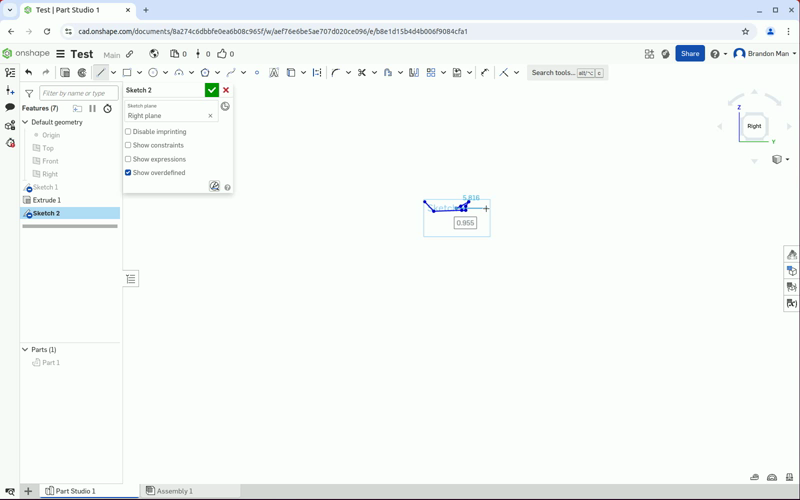
mouse_move(449, 208)
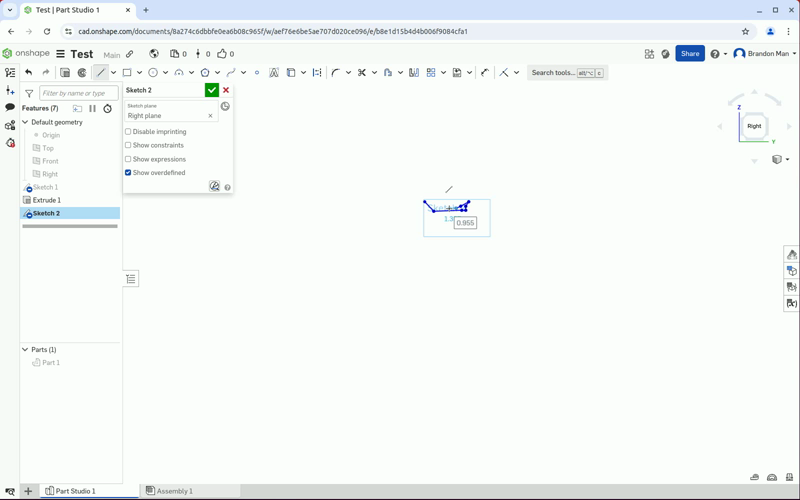
scroll(6)
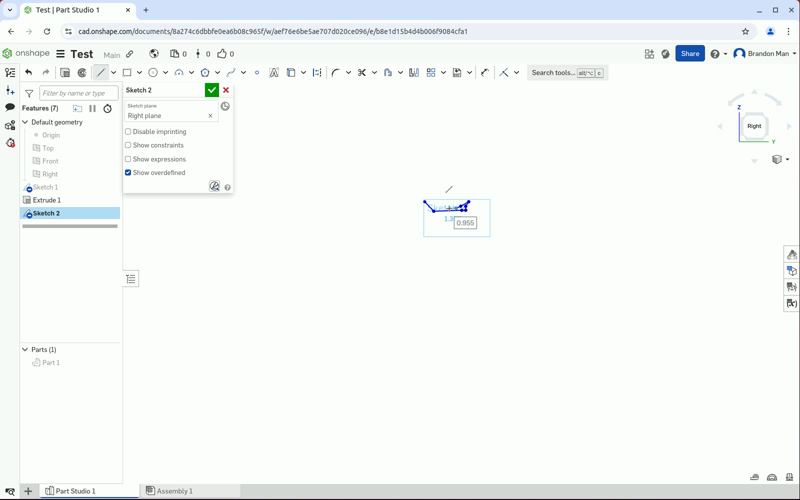
scroll(6)
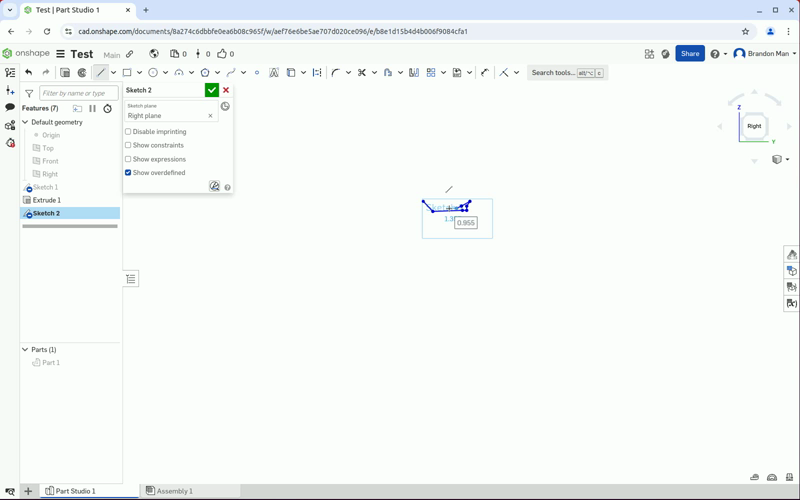
scroll(6)
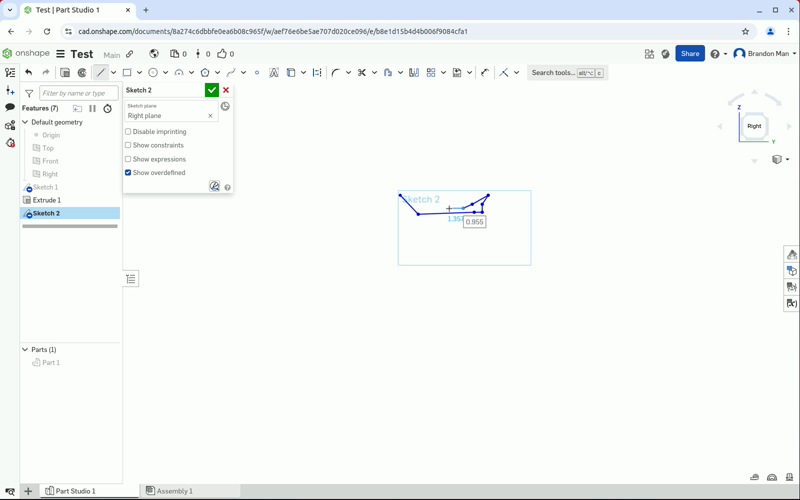
scroll(6)
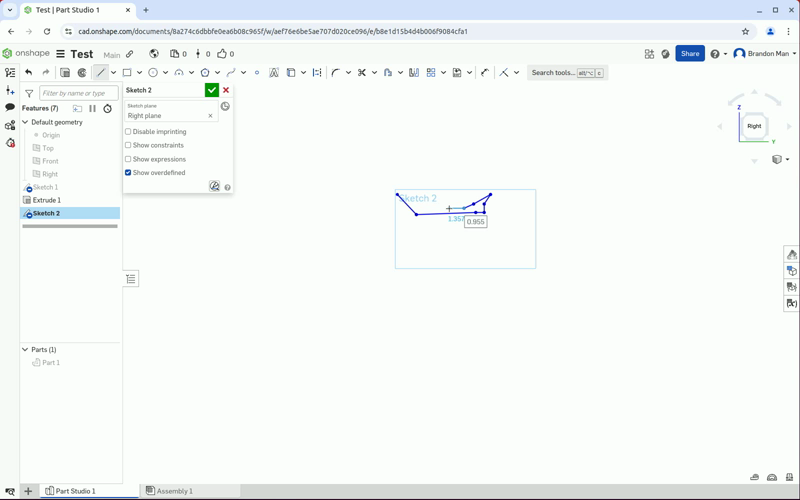
scroll(6)
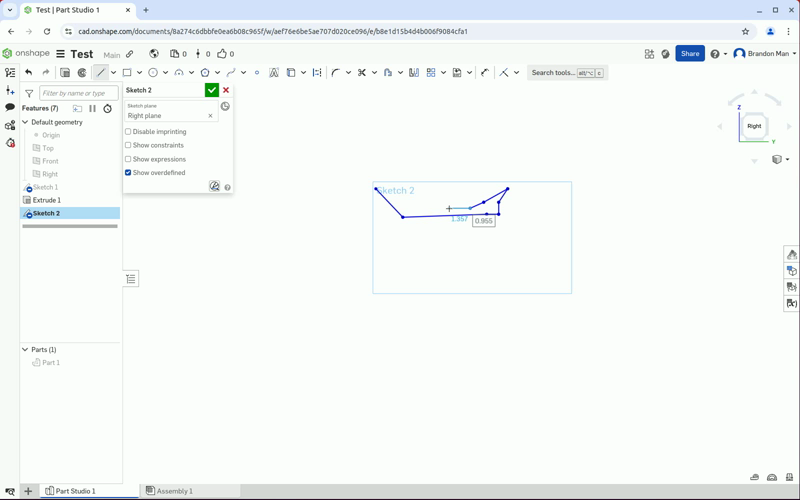
scroll(6)
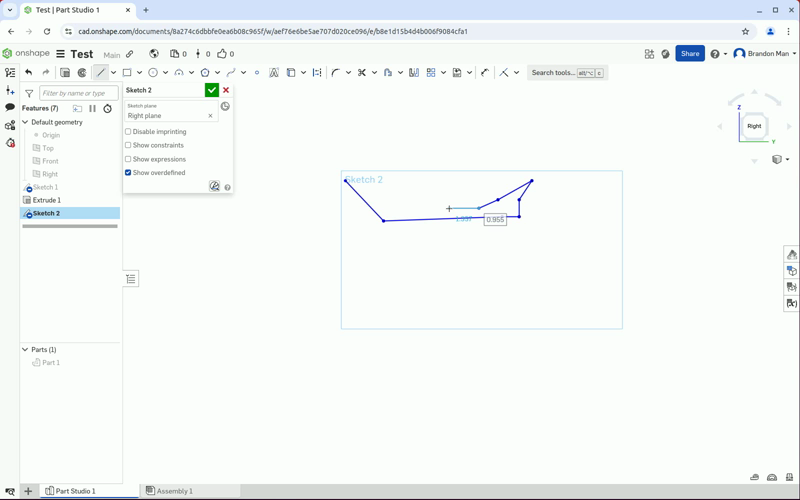
scroll(6)
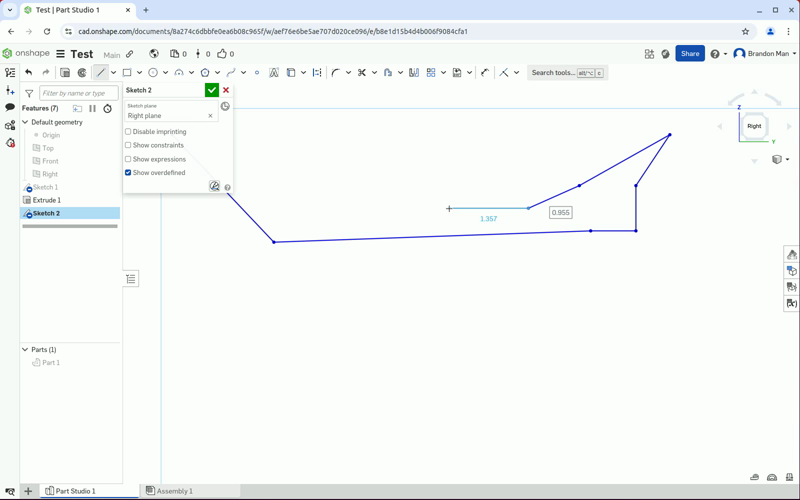
click(449, 208)
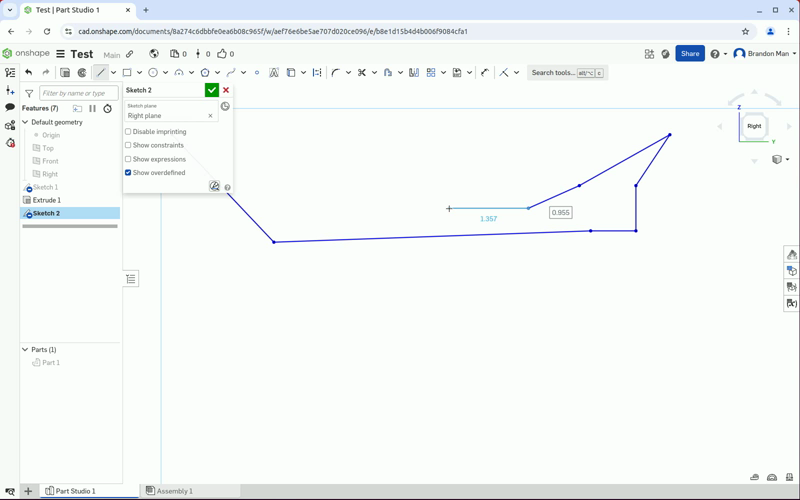
scroll(-6)
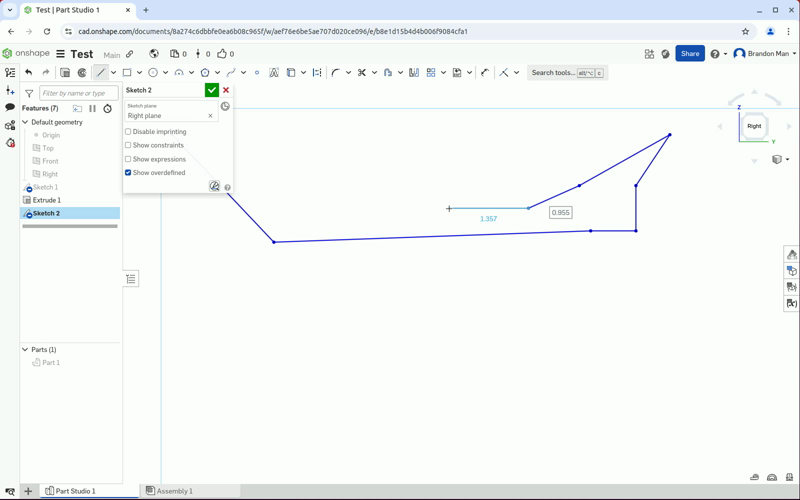
scroll(-6)
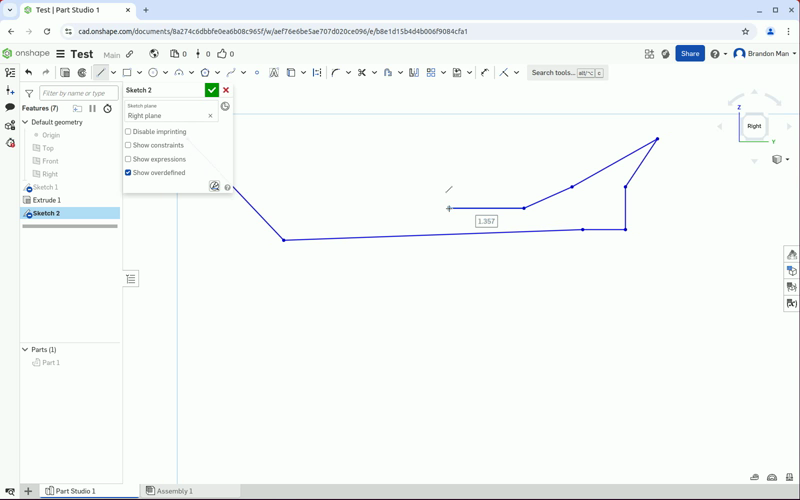
scroll(-6)
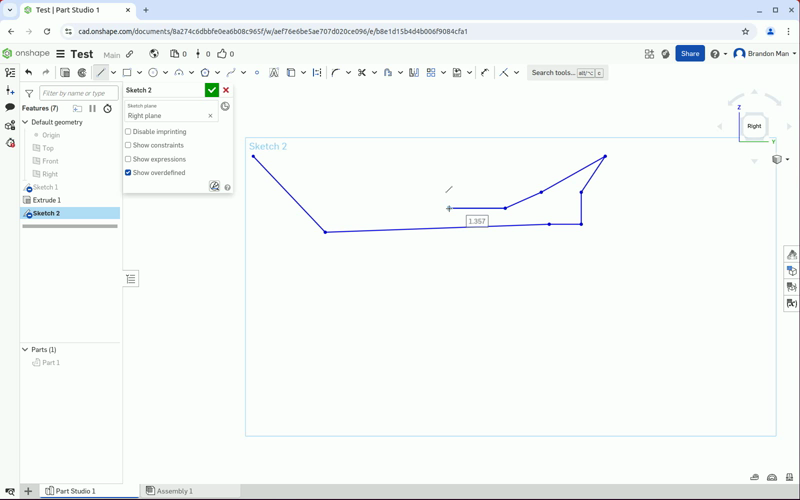
scroll(-6)
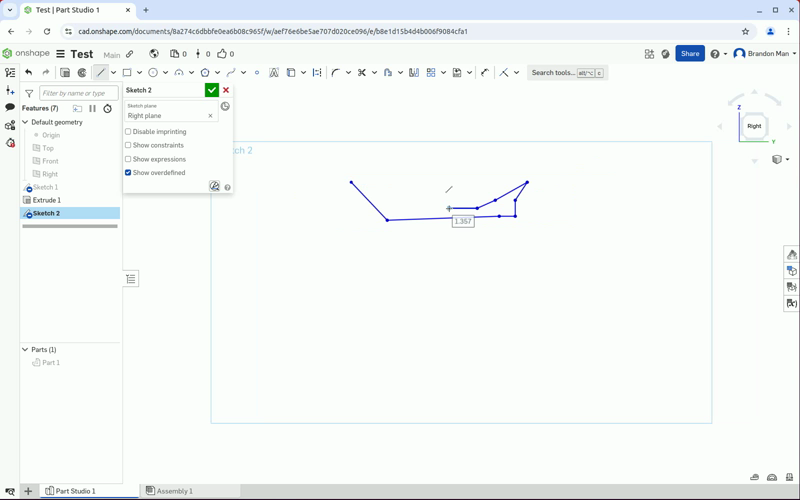
scroll(-6)
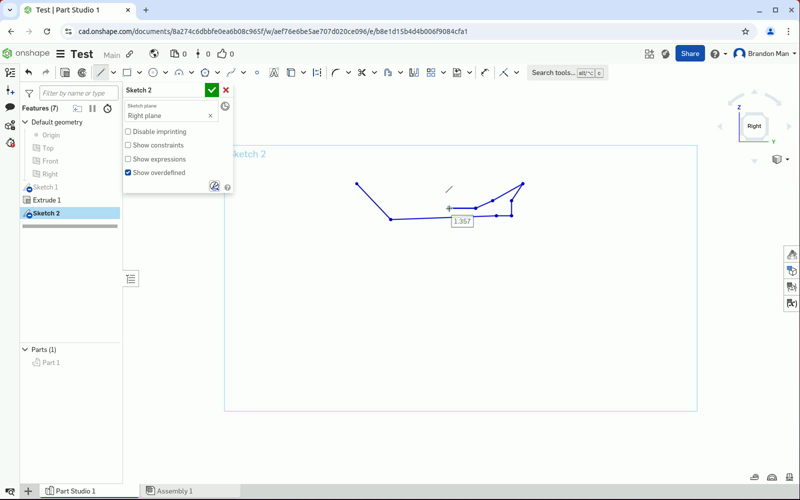
scroll(-6)
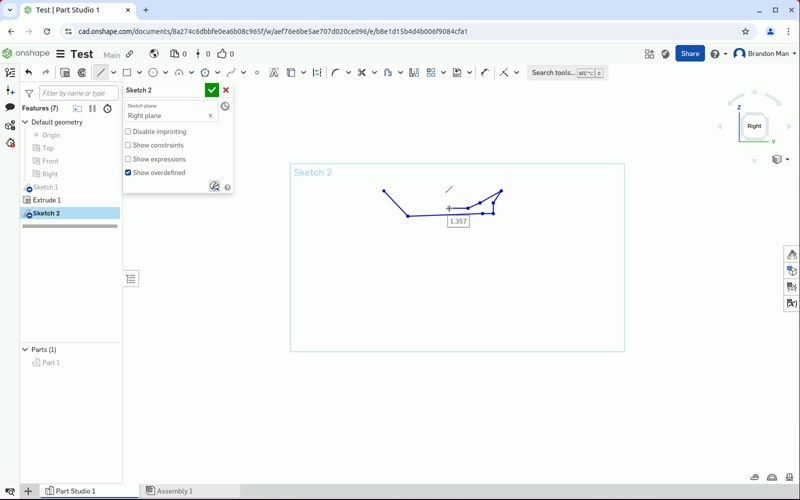
scroll(-6)
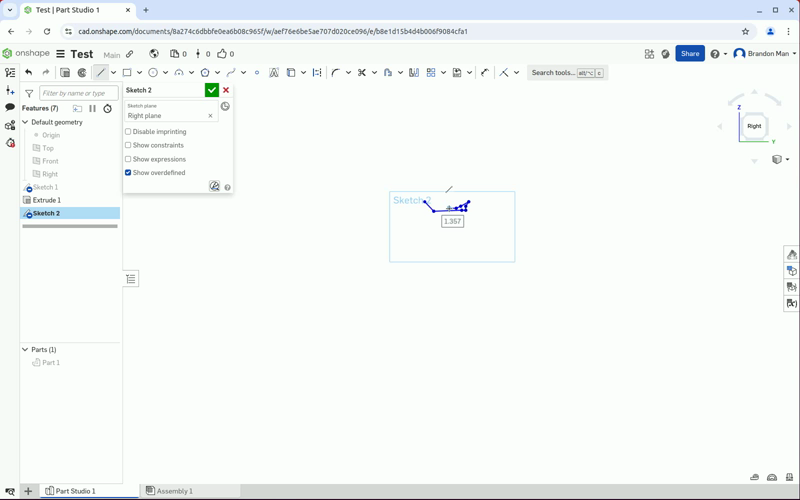
key_up(shift)
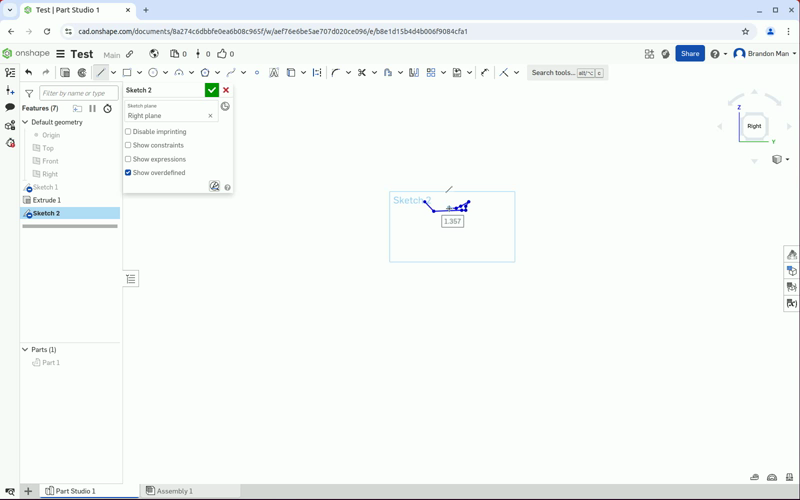
key_down(shift)
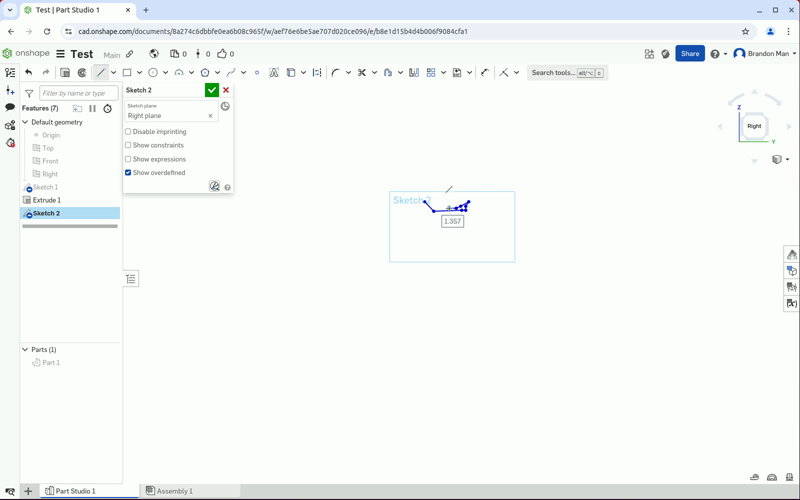
mouse_move(479, 208)
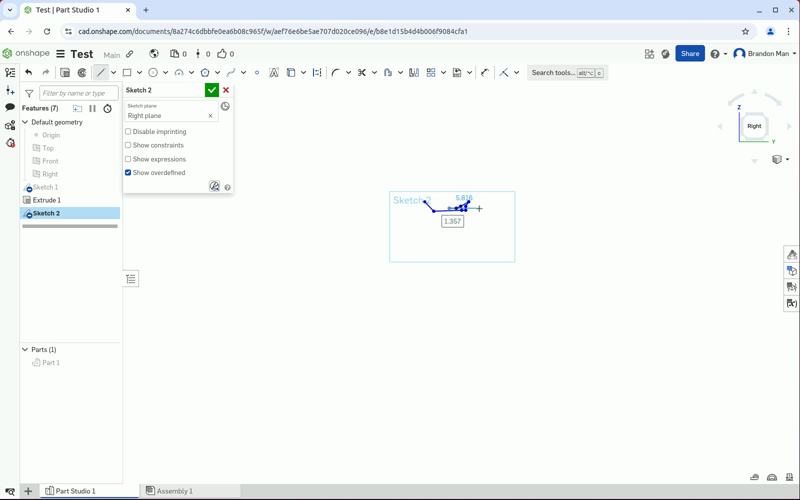
mouse_move(430, 201)
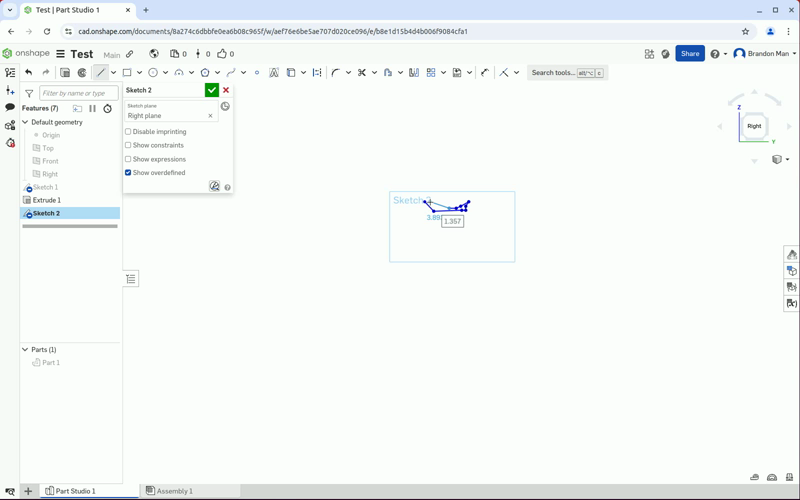
click(430, 201)
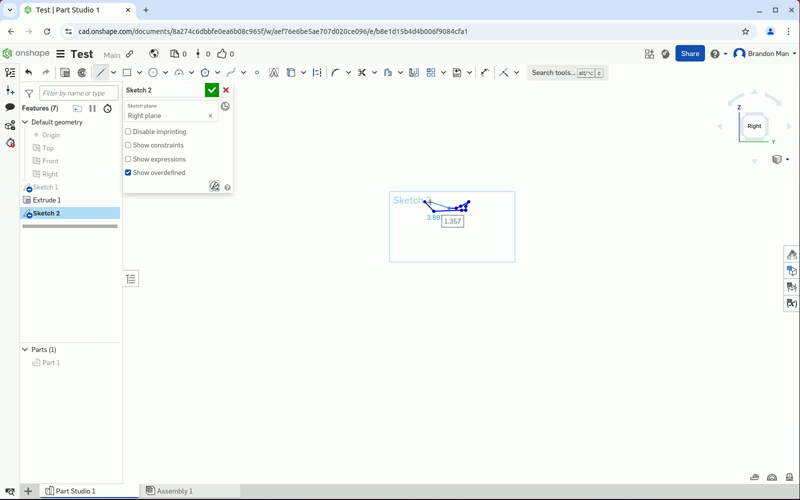
key_up(shift)
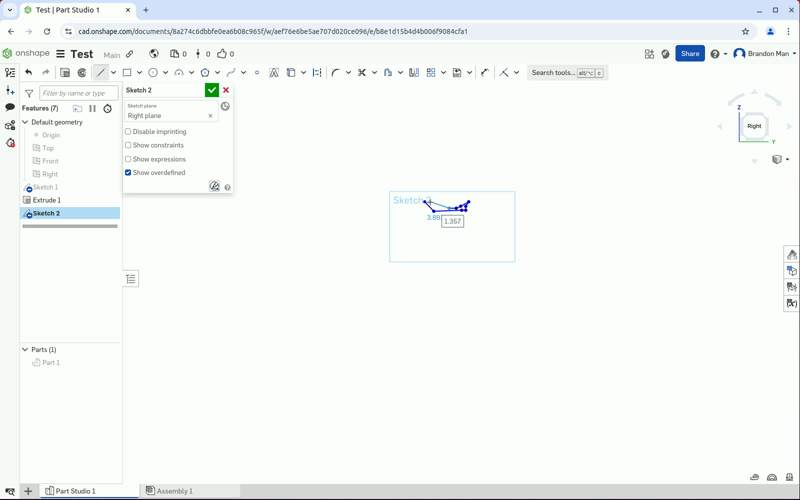
mouse_move(460, 201)
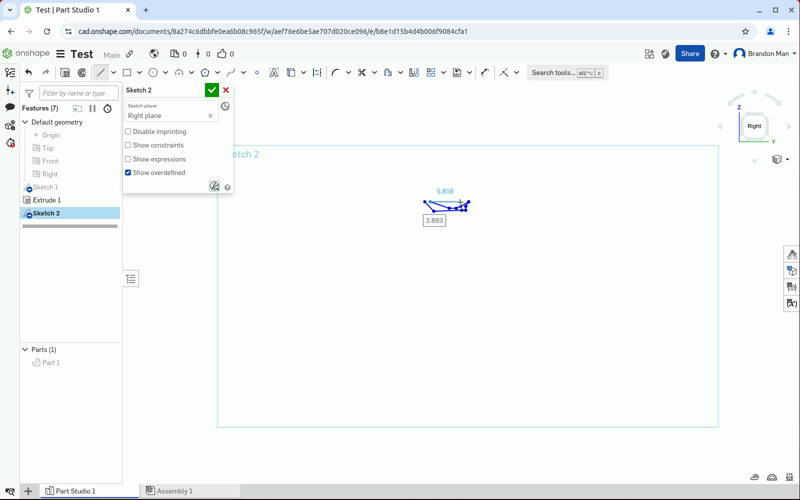
key_down(shift)
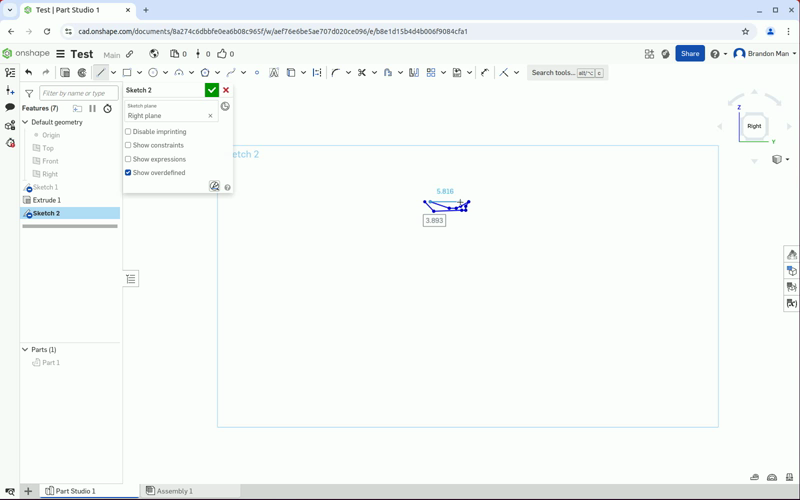
mouse_move(424, 201)
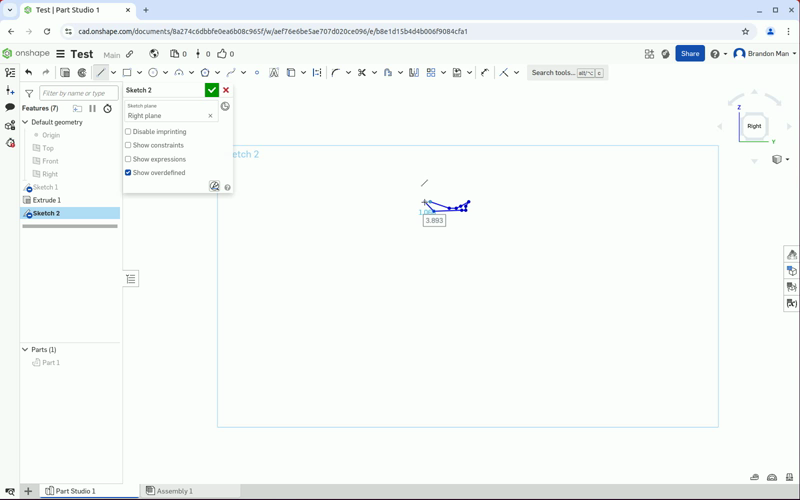
scroll(6)
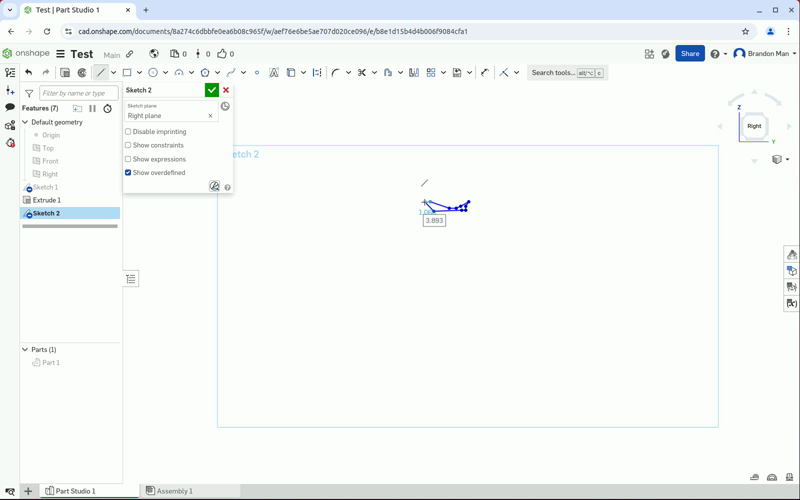
scroll(6)
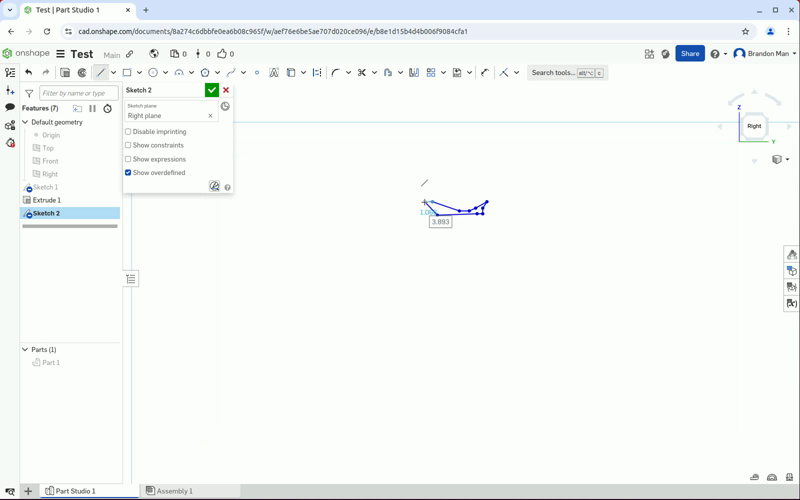
scroll(6)
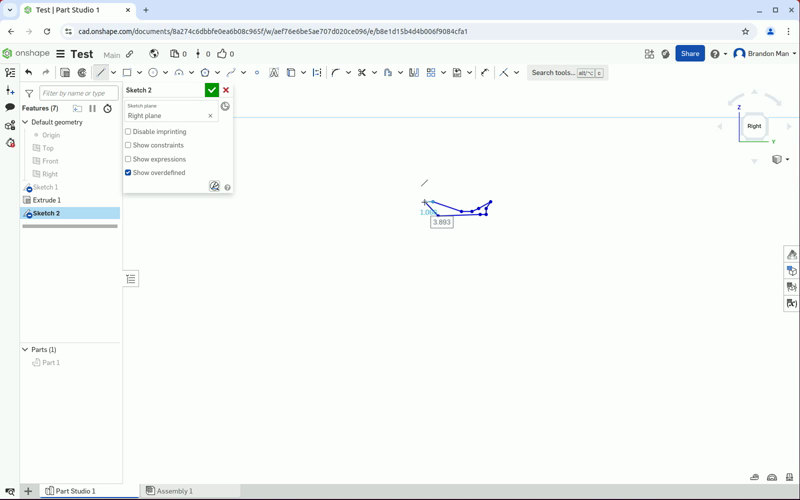
scroll(6)
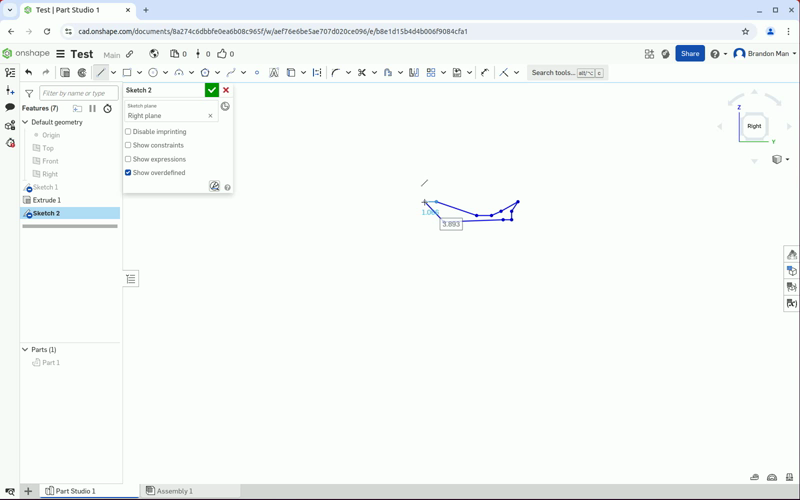
scroll(6)
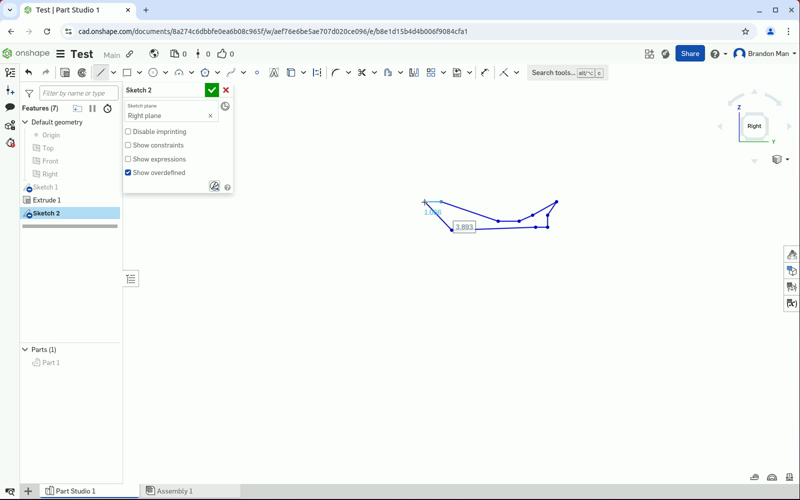
scroll(6)
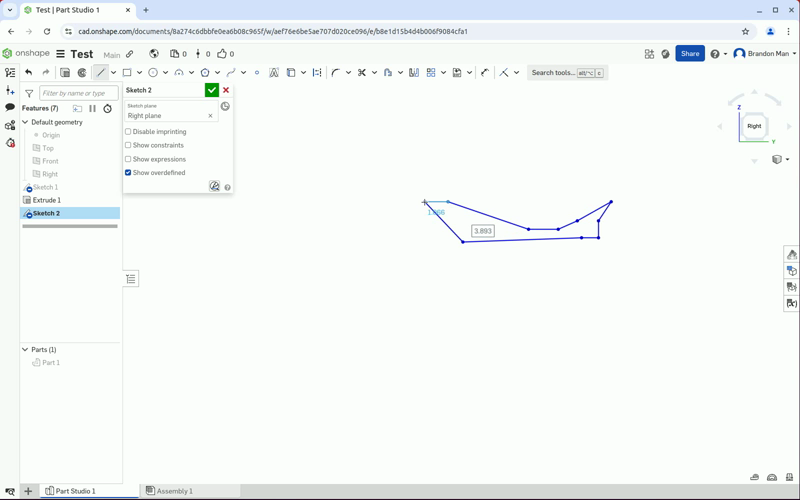
scroll(6)
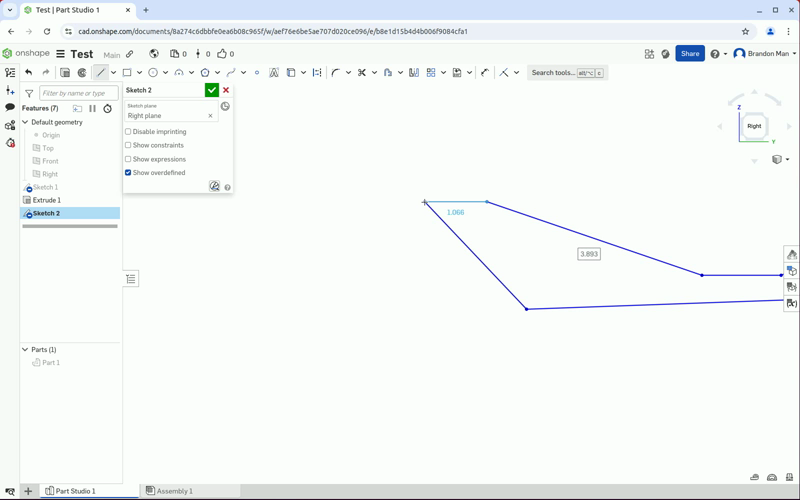
key_up(shift)
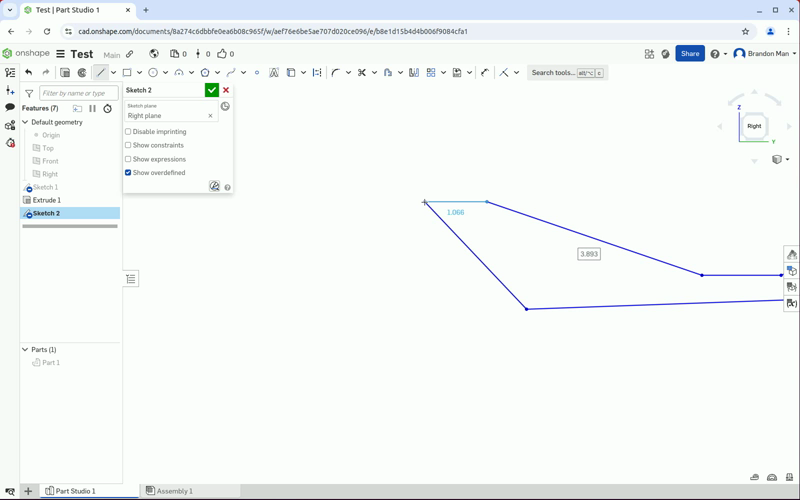
click(424, 201)
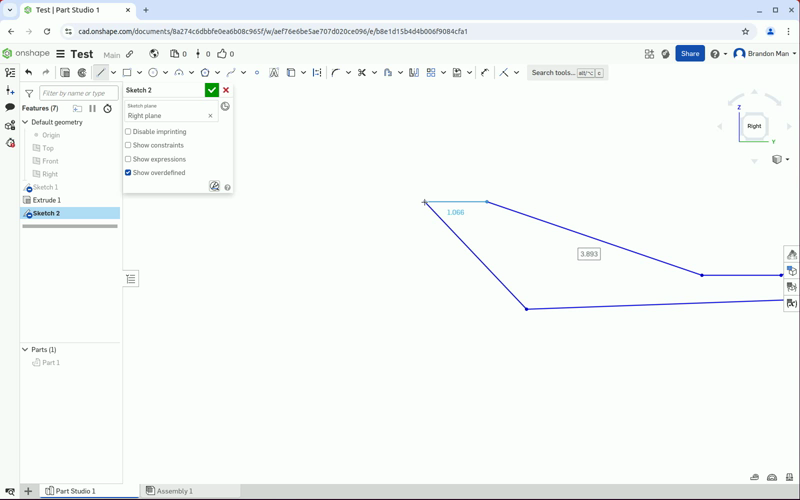
scroll(-6)
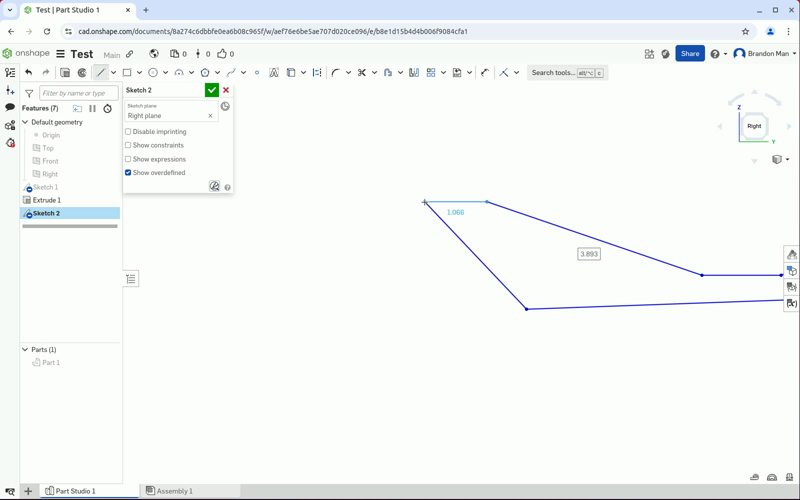
scroll(-6)
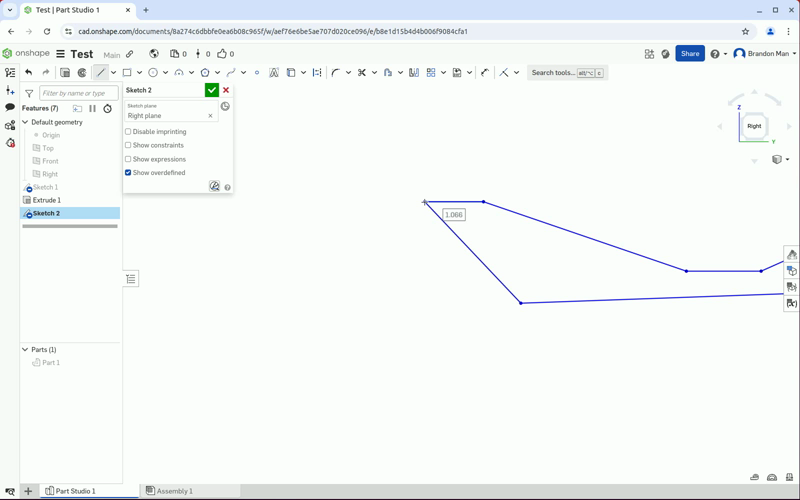
scroll(-6)
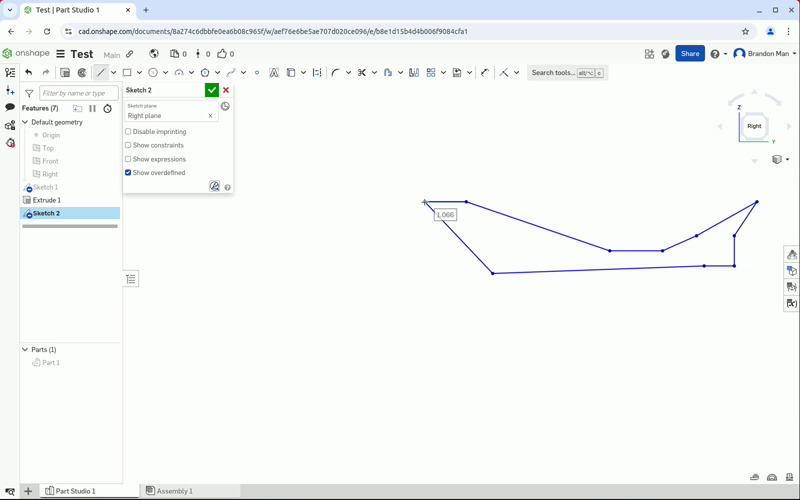
scroll(-6)
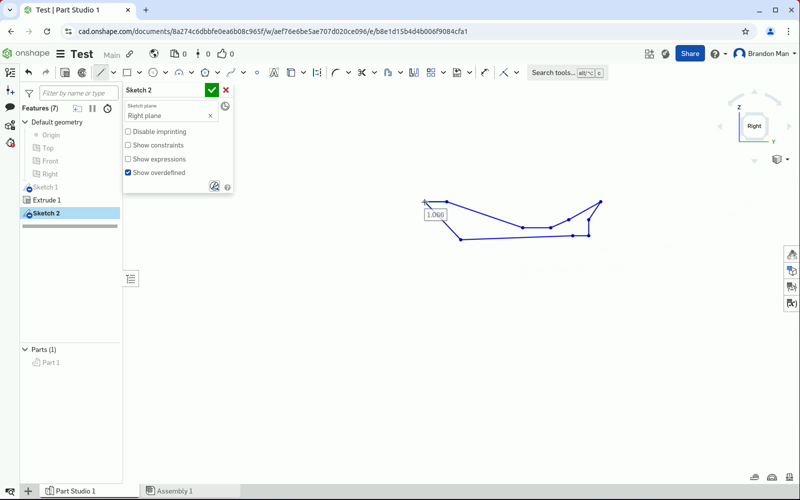
scroll(-6)
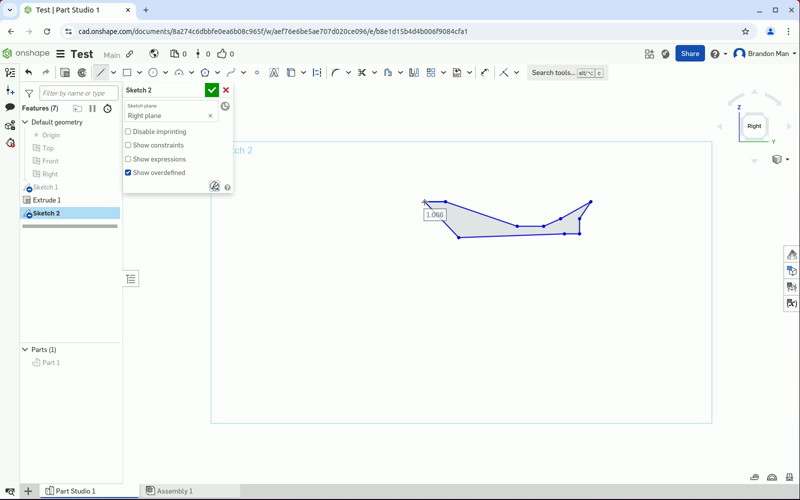
scroll(-6)
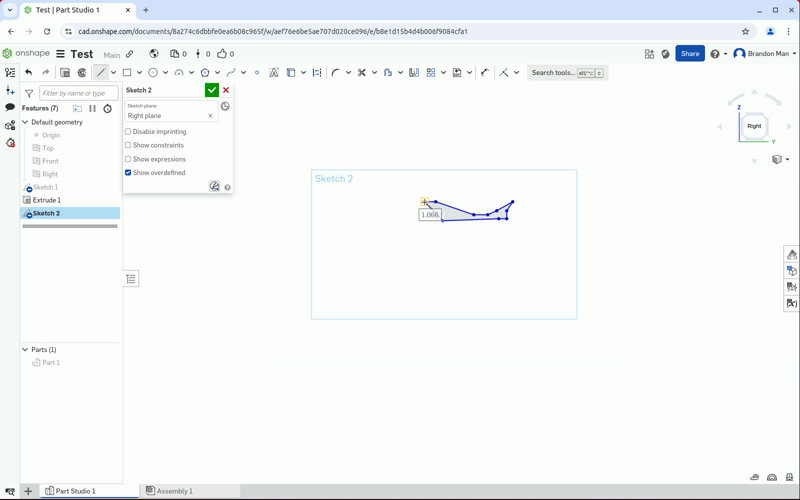
scroll(-6)
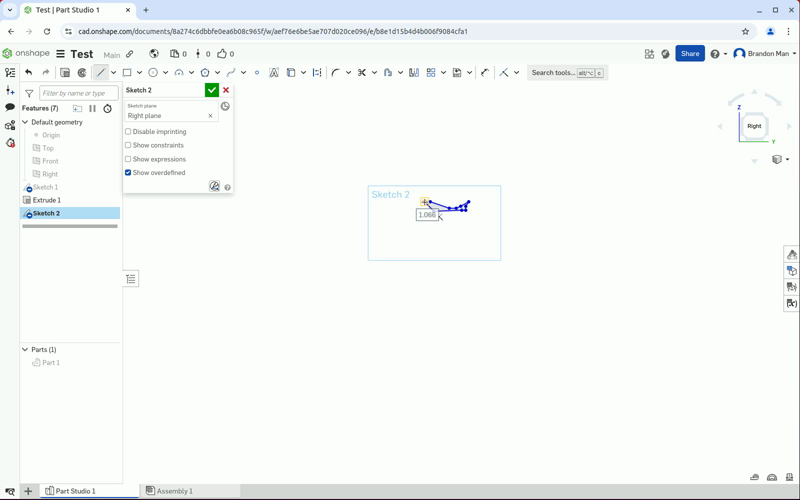
key(esc)
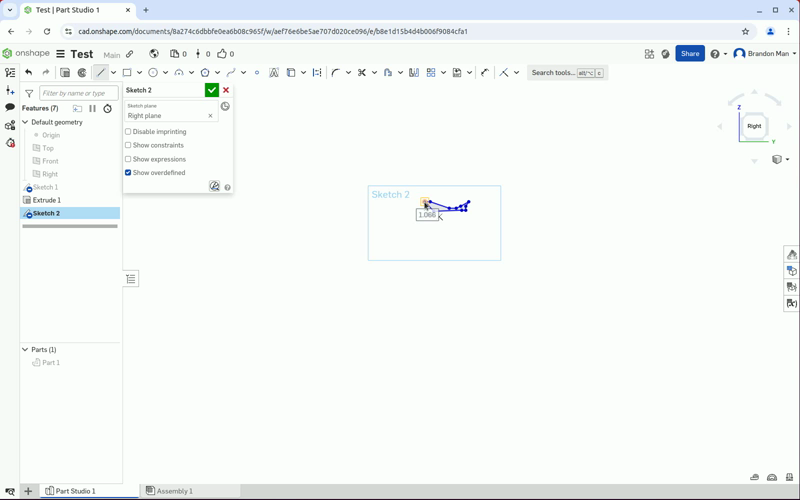
mouse_move(463, 208)
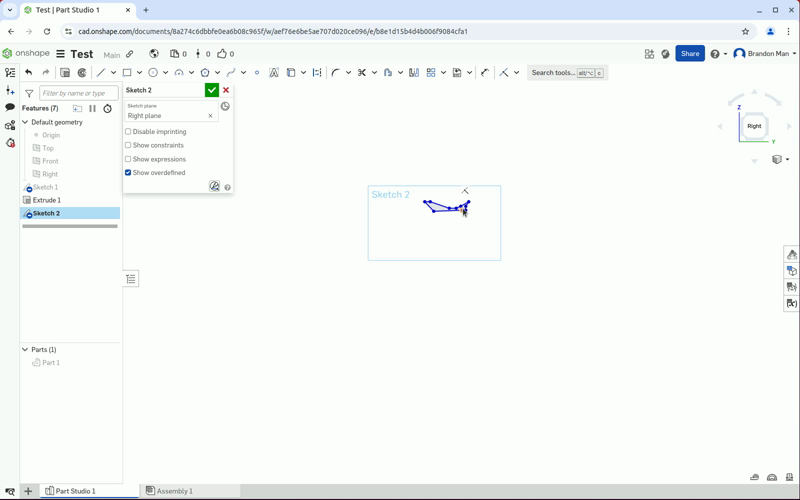
scroll(6)
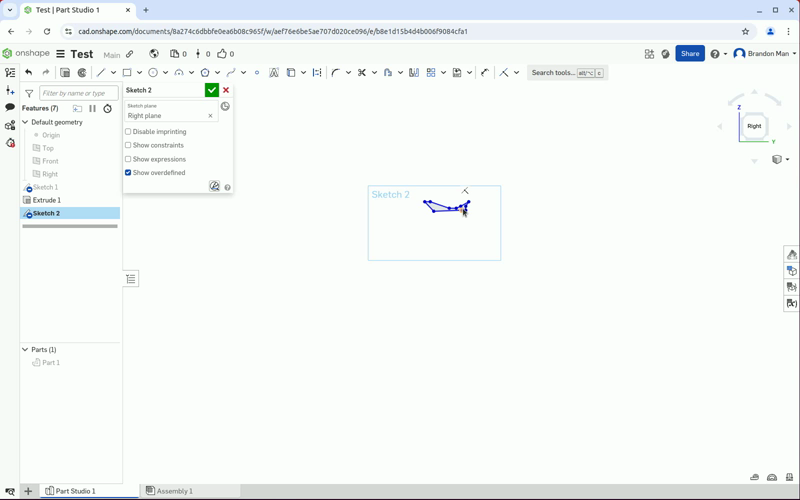
scroll(6)
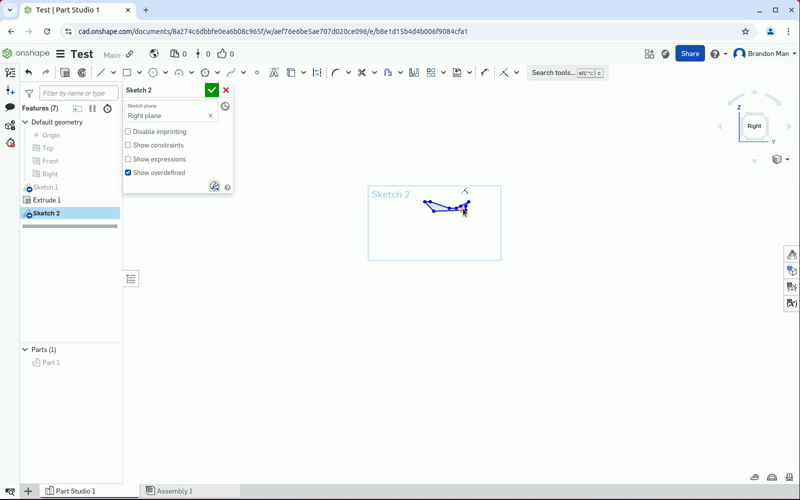
scroll(6)
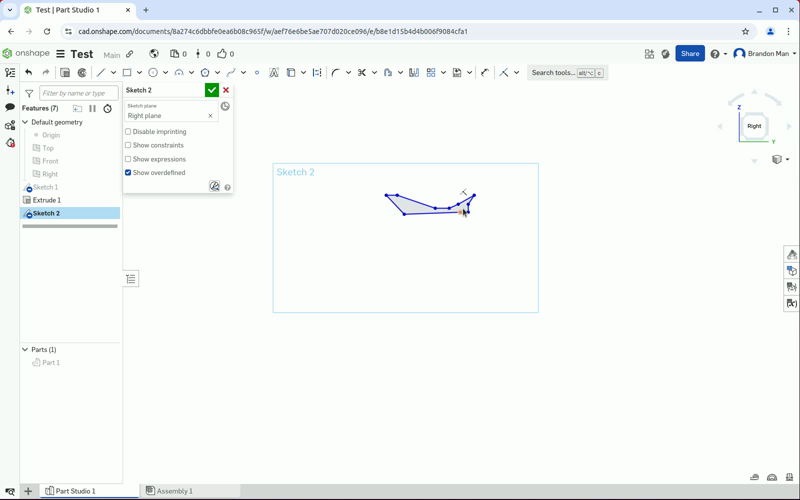
scroll(6)
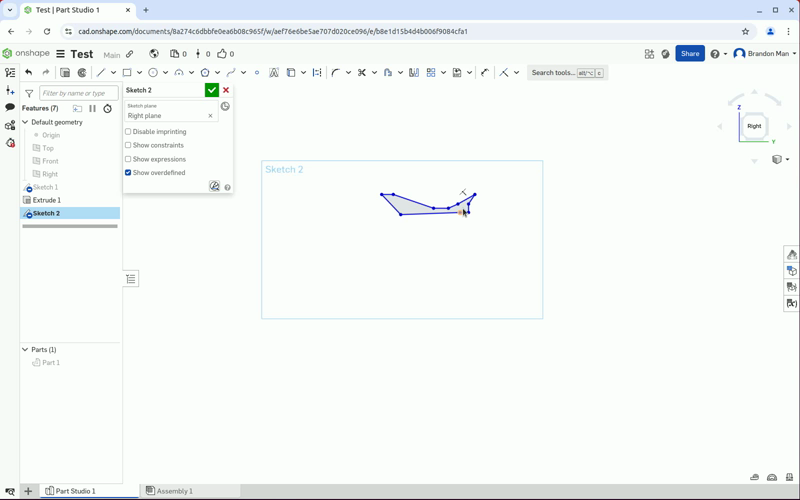
scroll(6)
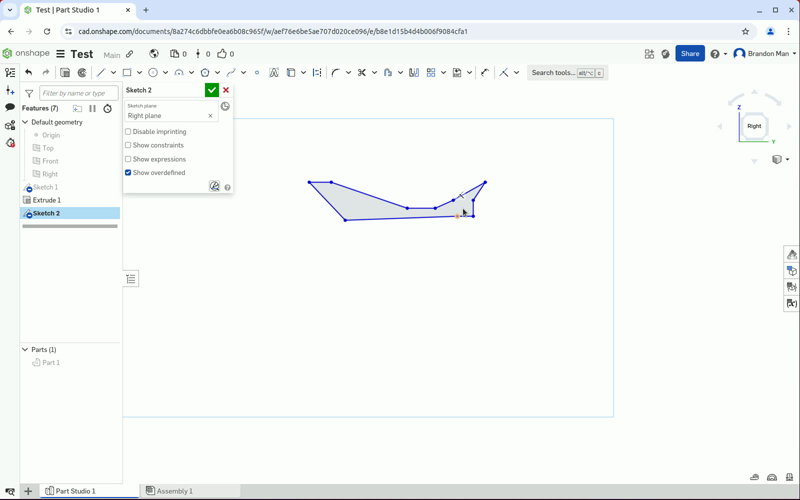
scroll(6)
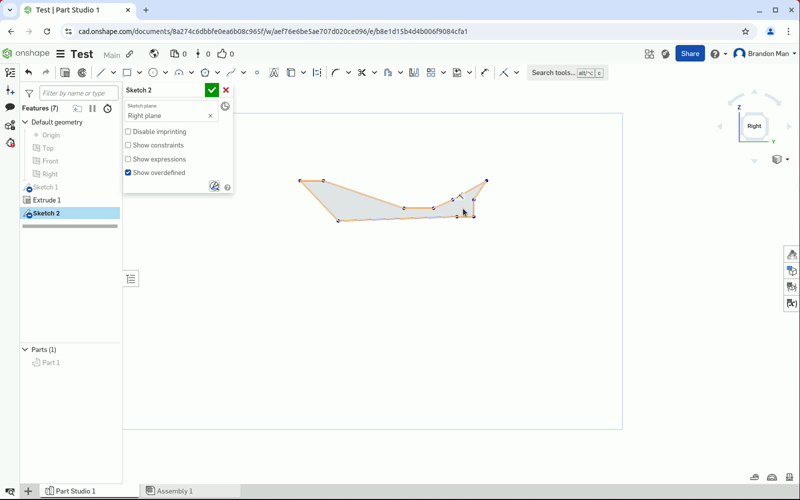
scroll(6)
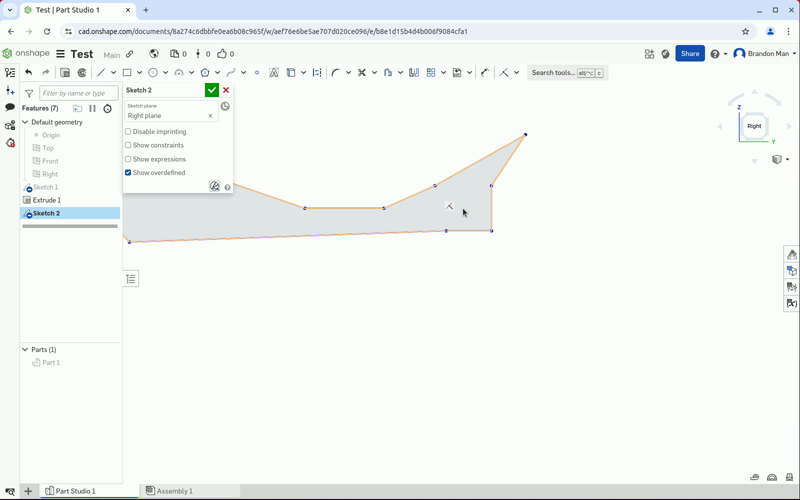
click(463, 208)
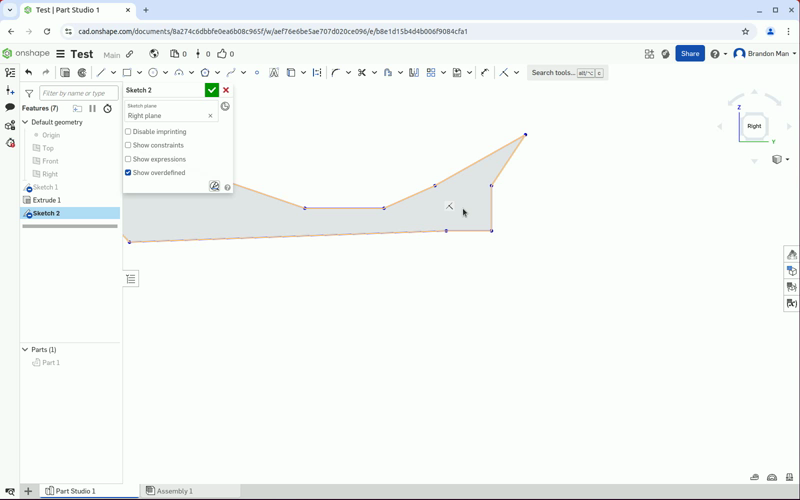
scroll(-6)
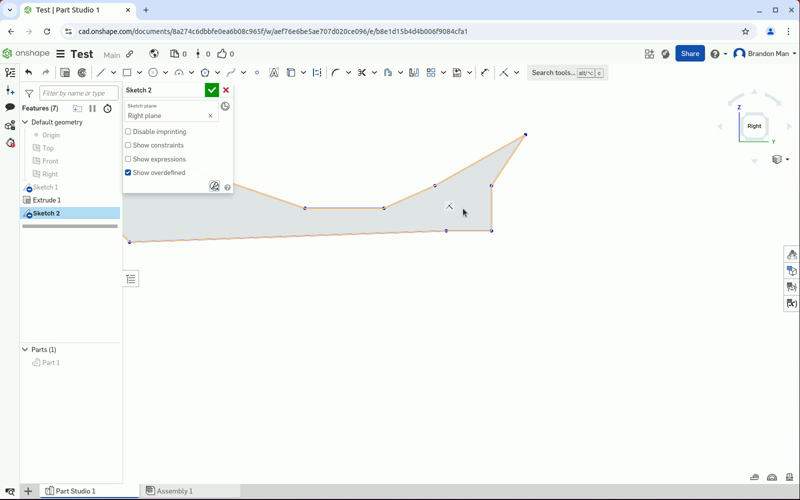
scroll(-6)
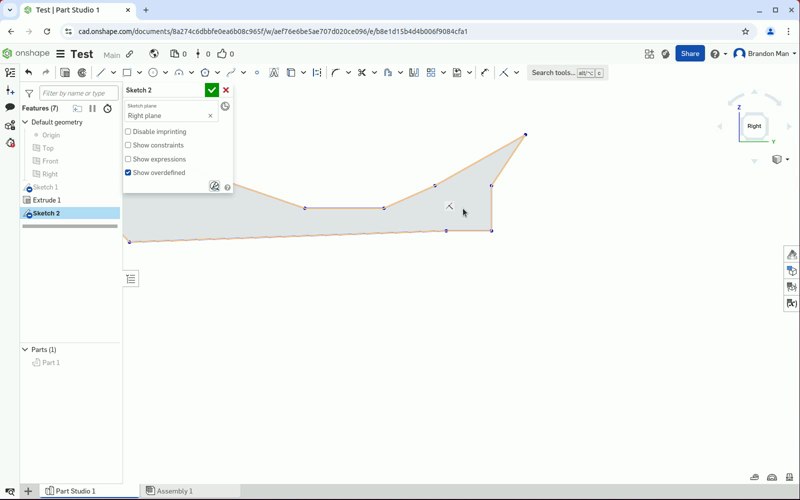
scroll(-6)
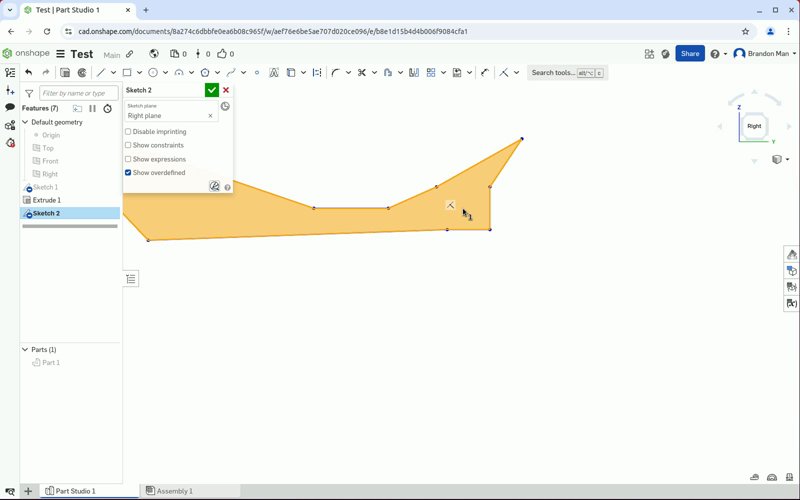
scroll(-6)
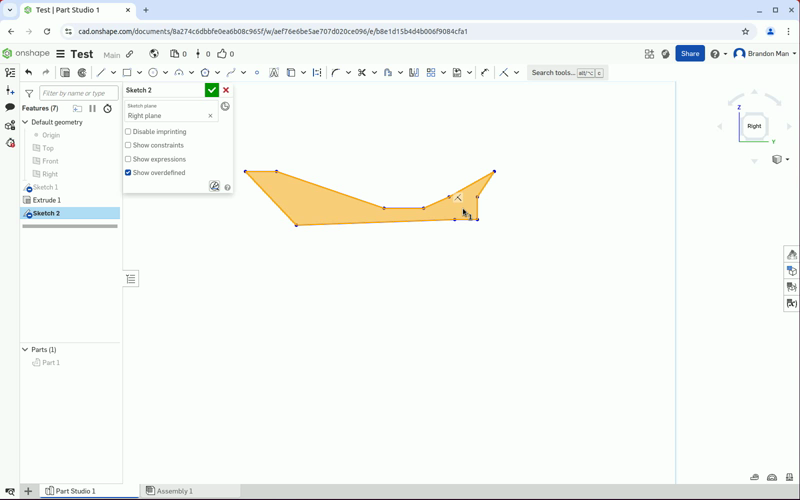
scroll(-6)
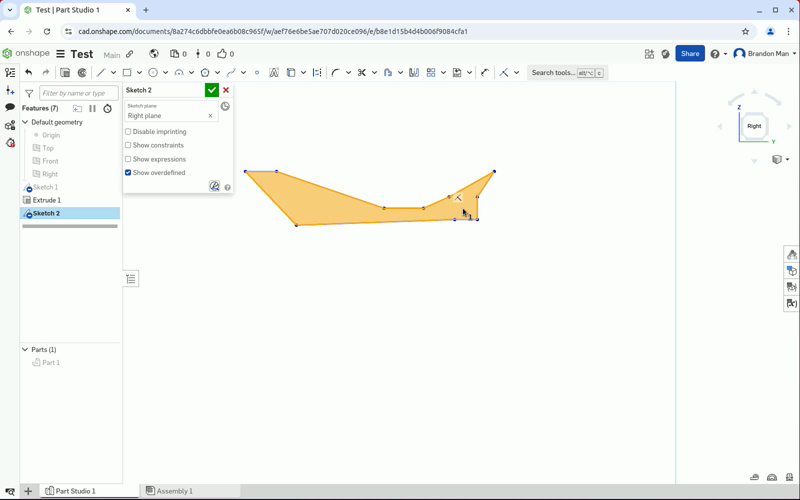
scroll(-6)
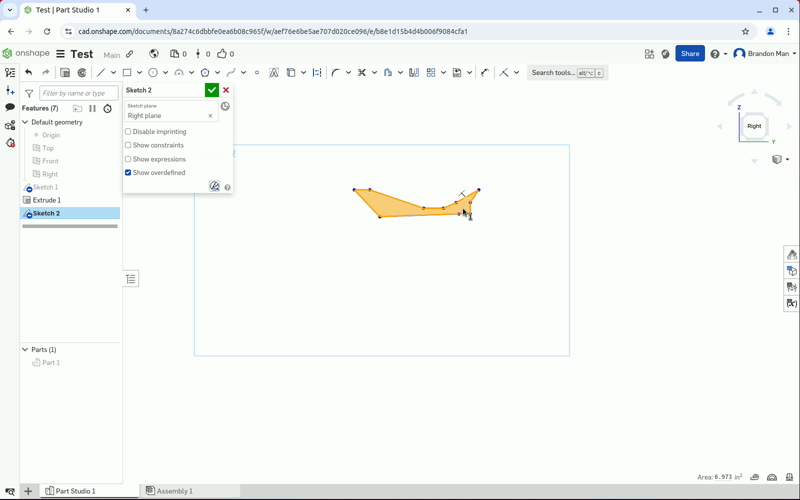
scroll(-6)
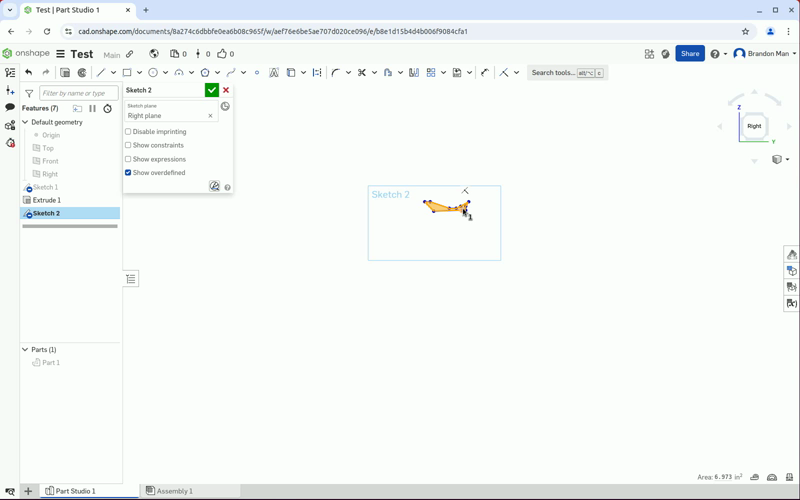
mouse_move(73, 352)
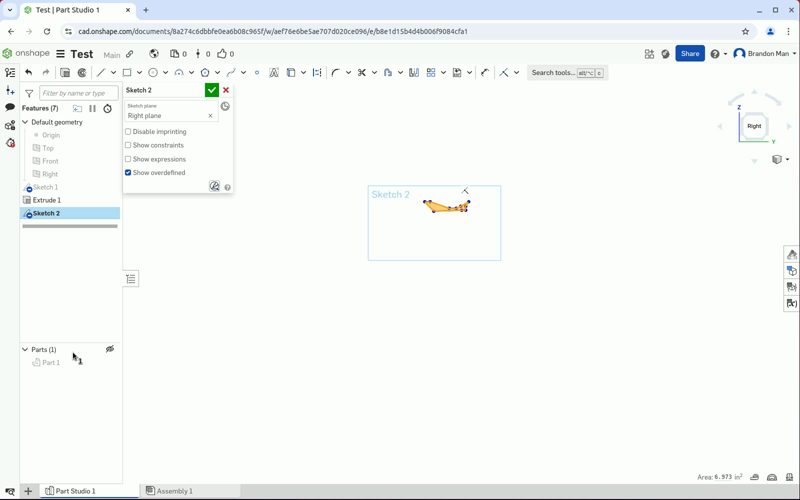
key(shift+y)
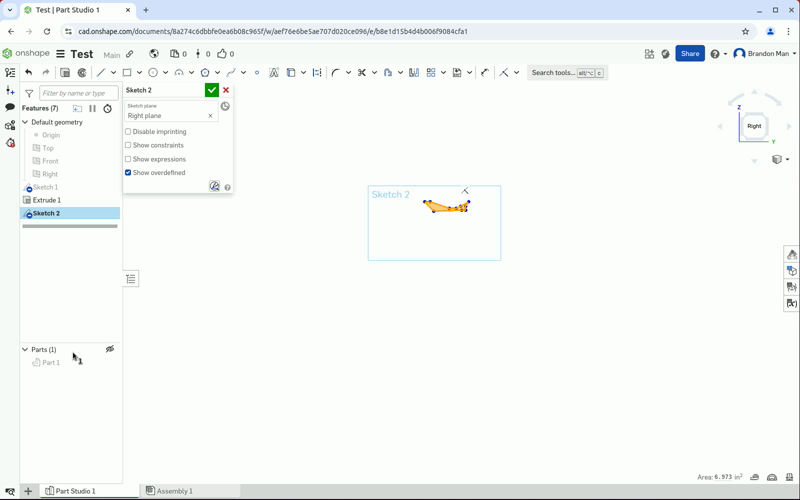
key(shift+e)
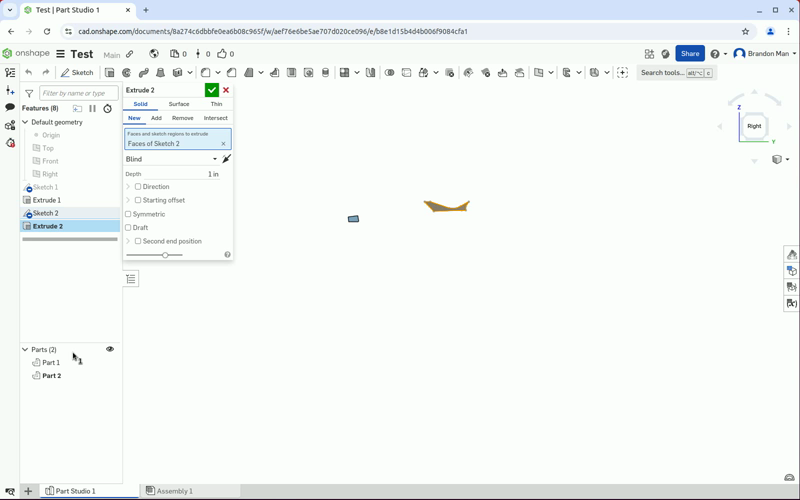
mouse_move(143, 106)
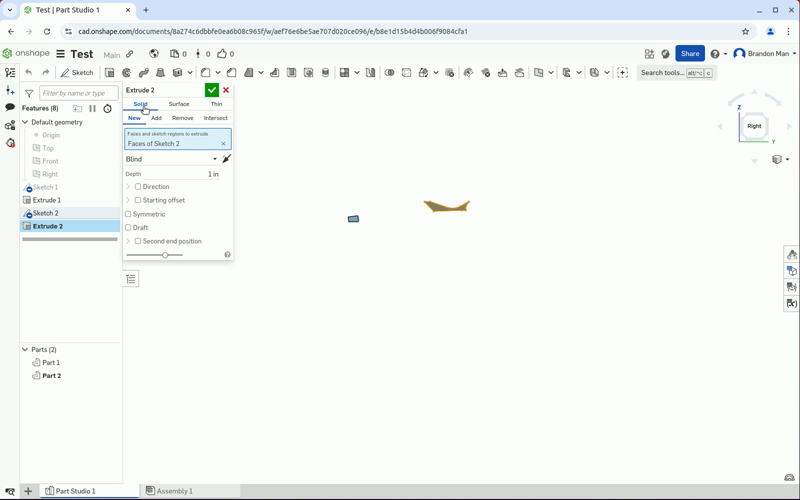
click(143, 106)
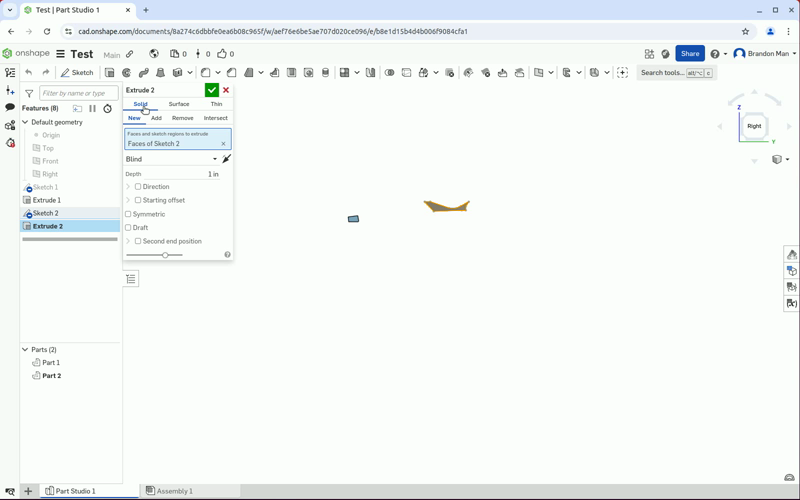
mouse_move(137, 120)
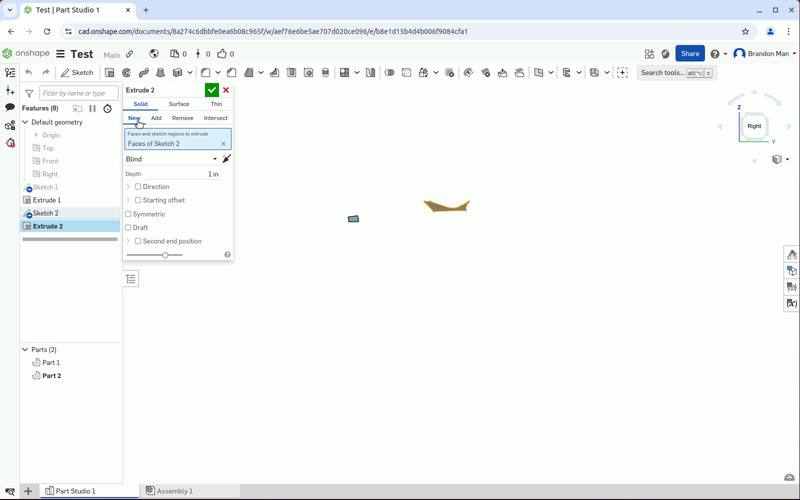
click(137, 120)
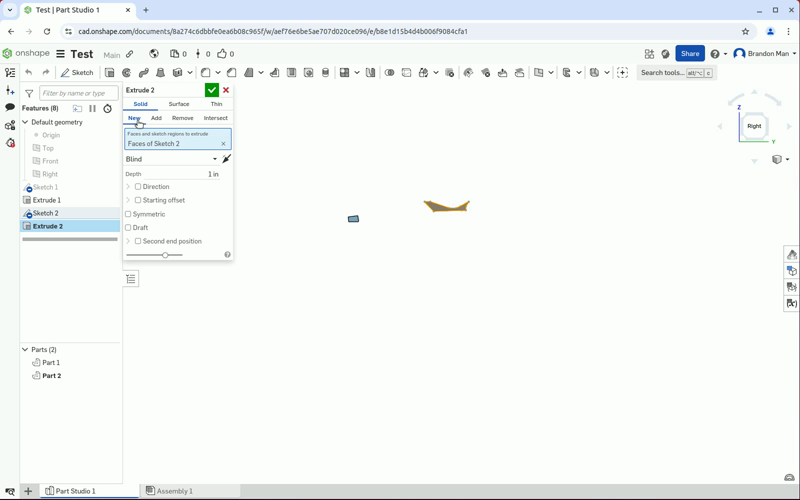
key(tab, 4)
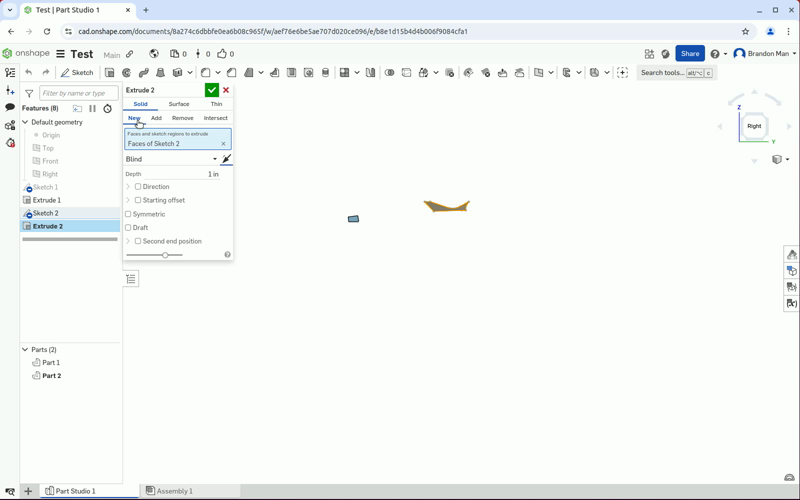
text(0.963)
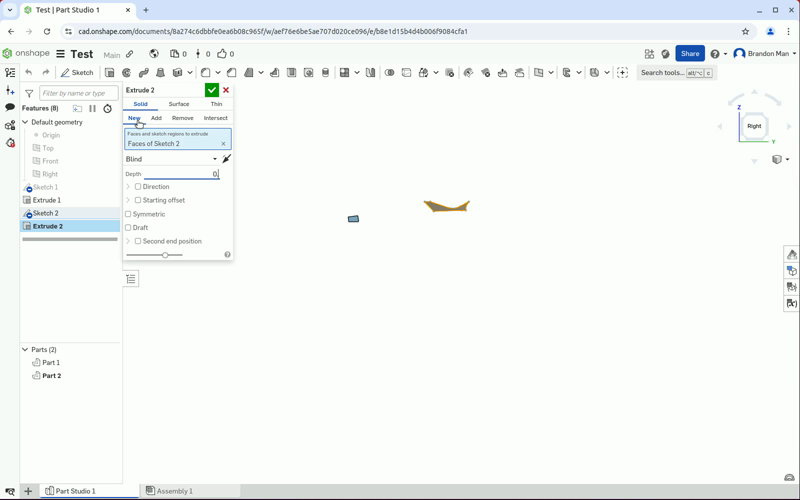
key(enter)
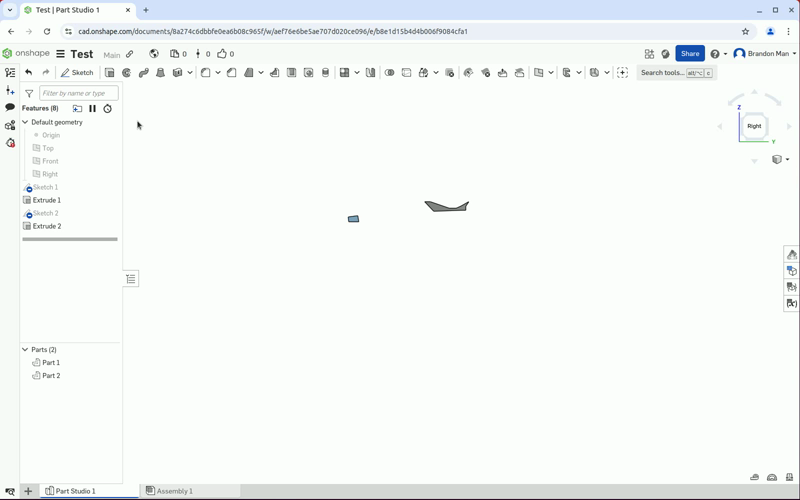
key(shift+h)
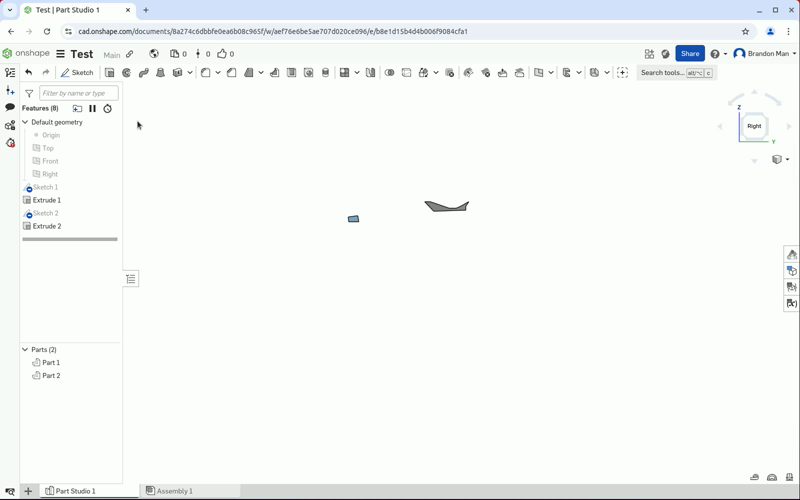
key(shift+h)
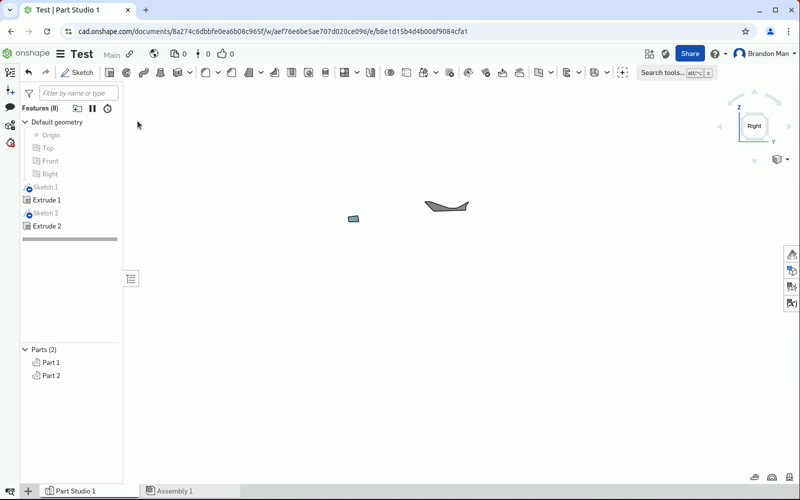
mouse_move(73, 189)
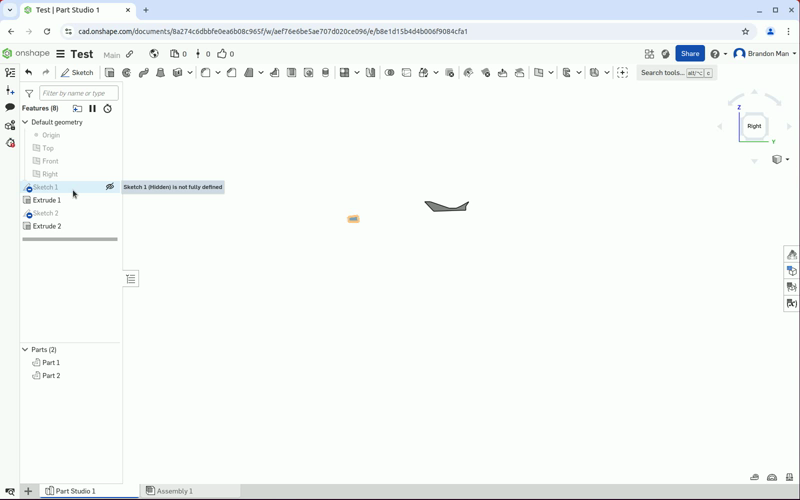
click(73, 189)
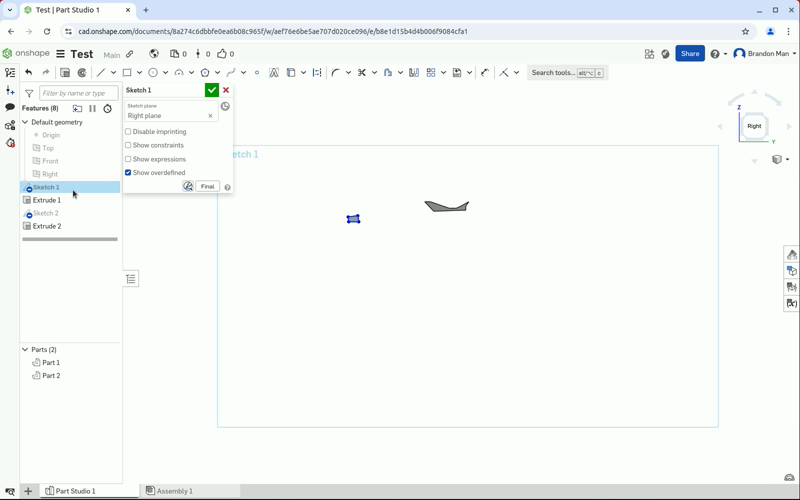
mouse_move(229, 92)
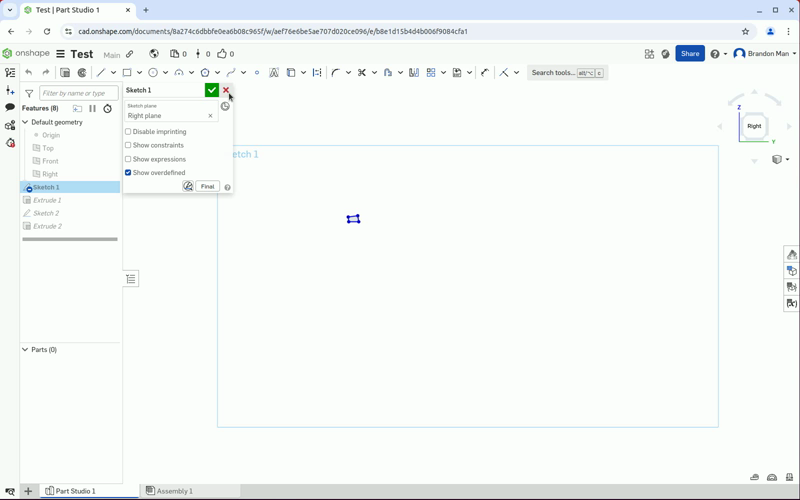
click(229, 92)
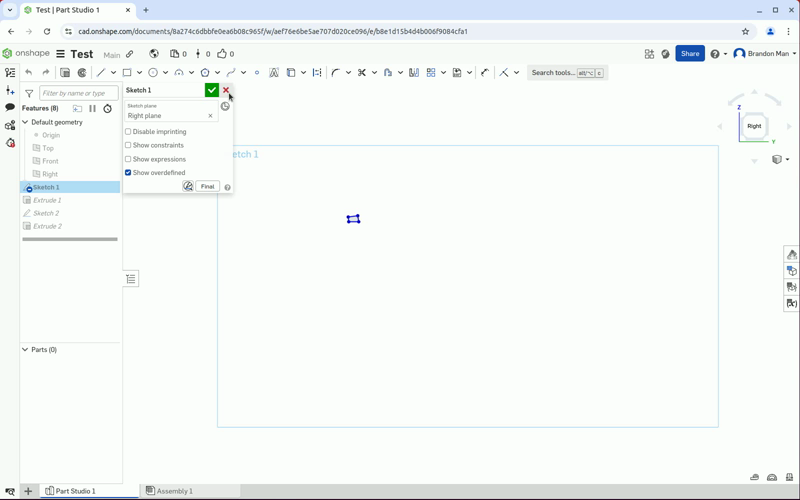
key(shift+s)
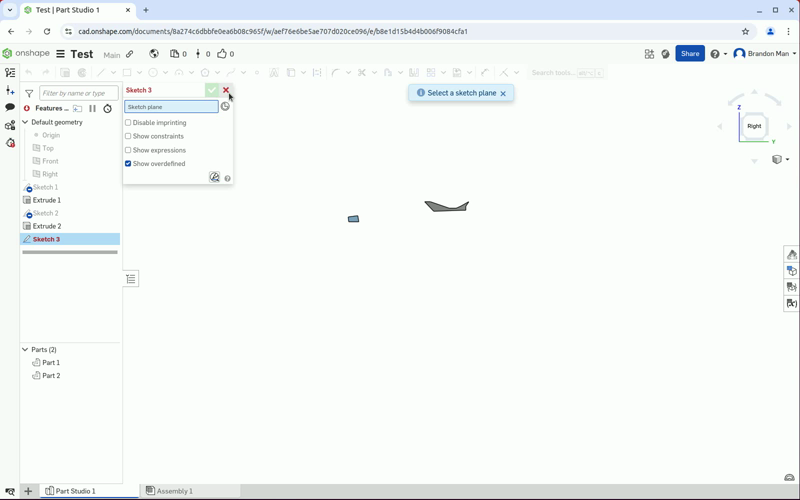
mouse_move(73, 176)
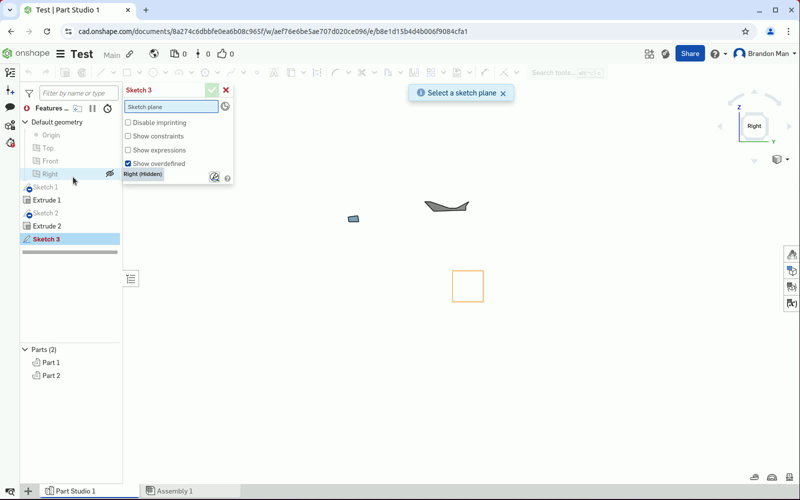
click(73, 176)
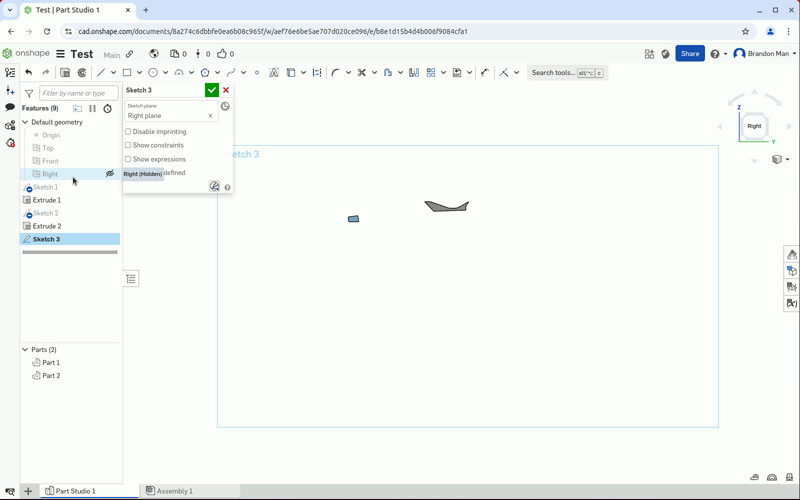
mouse_move(73, 352)
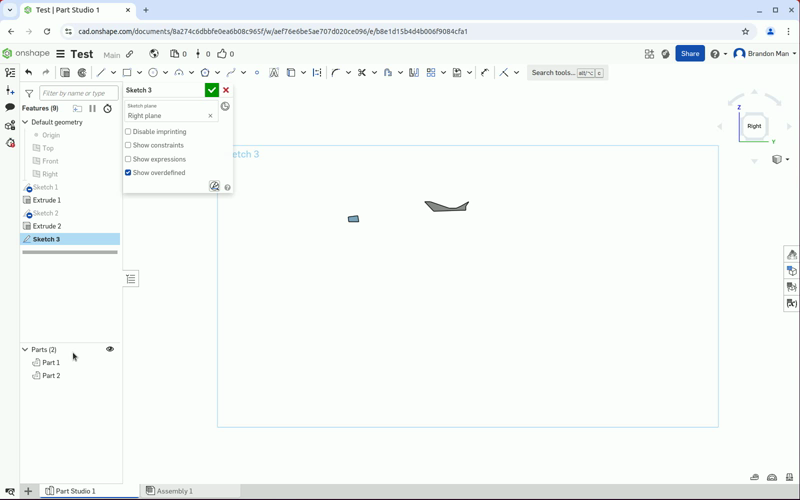
key(y)
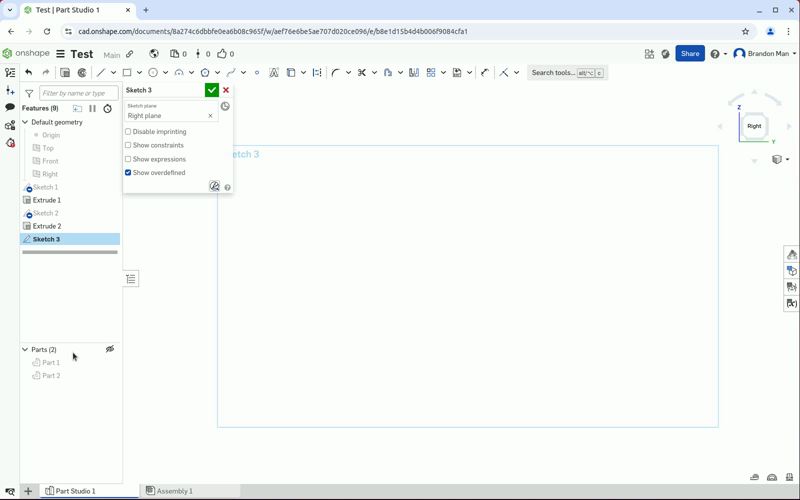
key(l)
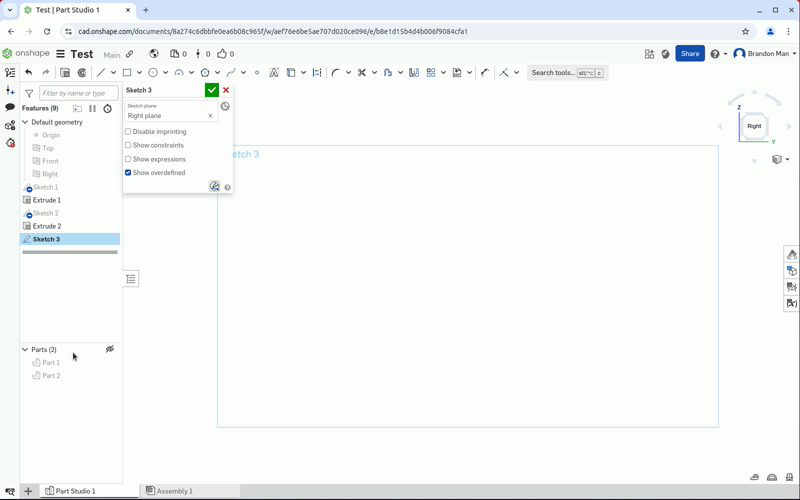
key_down(shift)
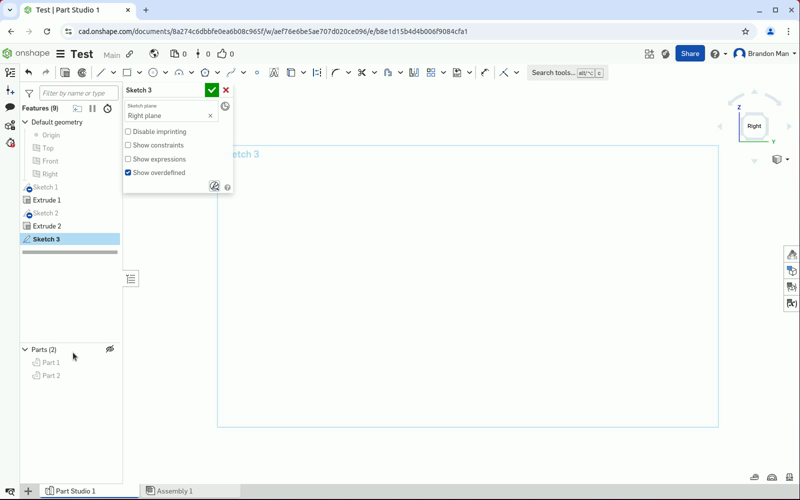
mouse_move(386, 212)
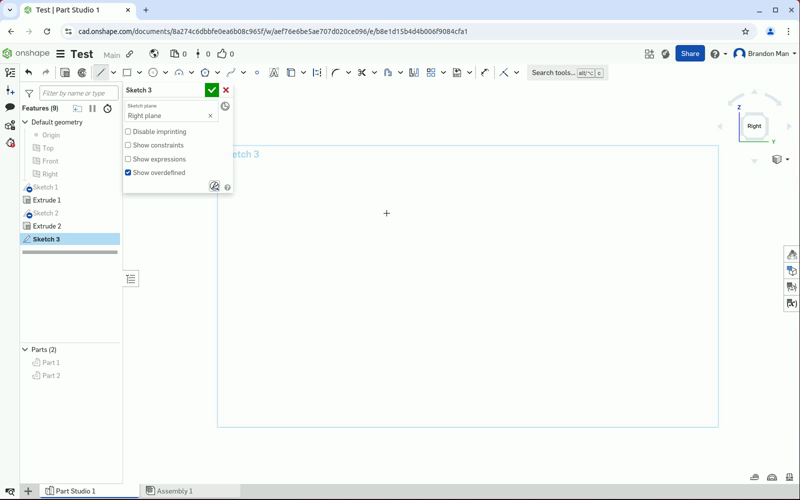
click(386, 212)
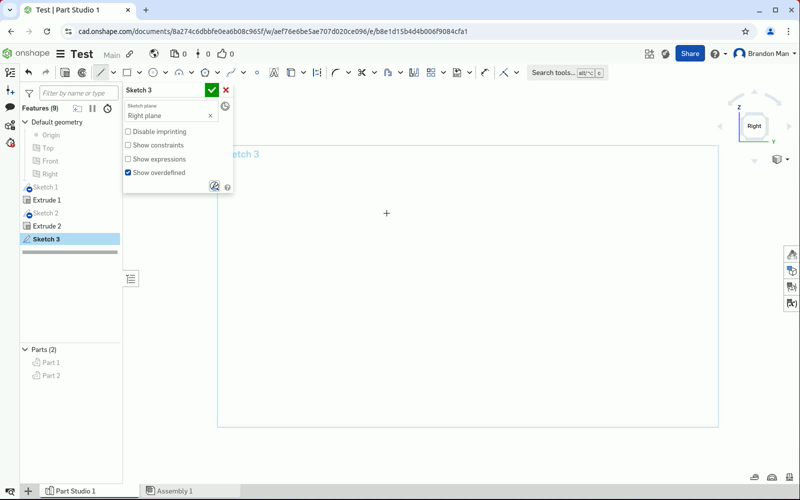
key_up(shift)
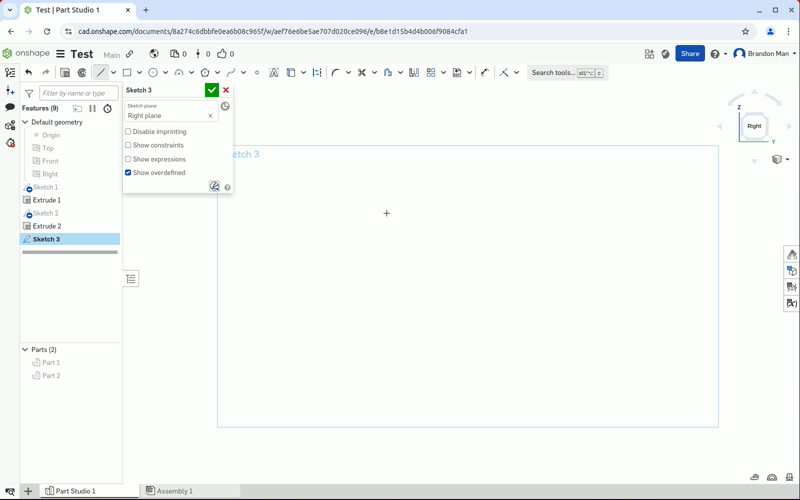
key_down(shift)
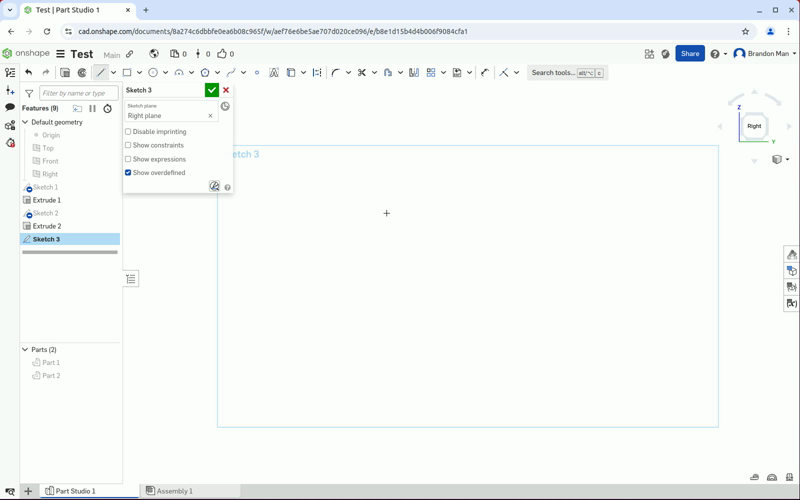
mouse_move(417, 212)
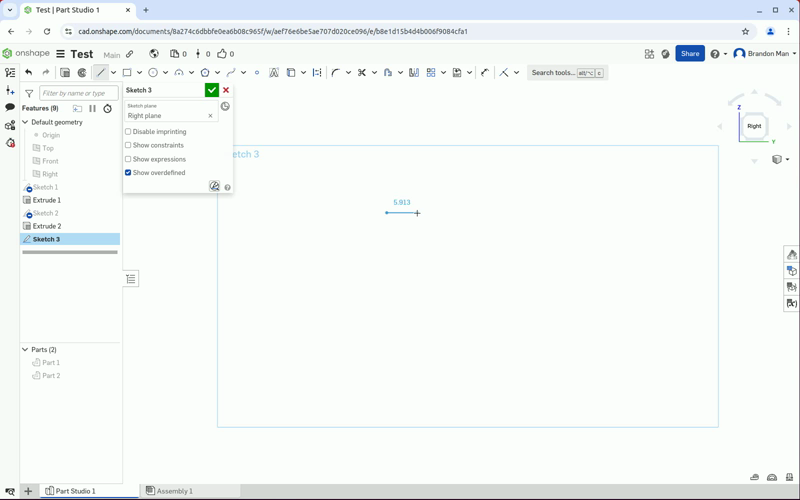
mouse_move(421, 212)
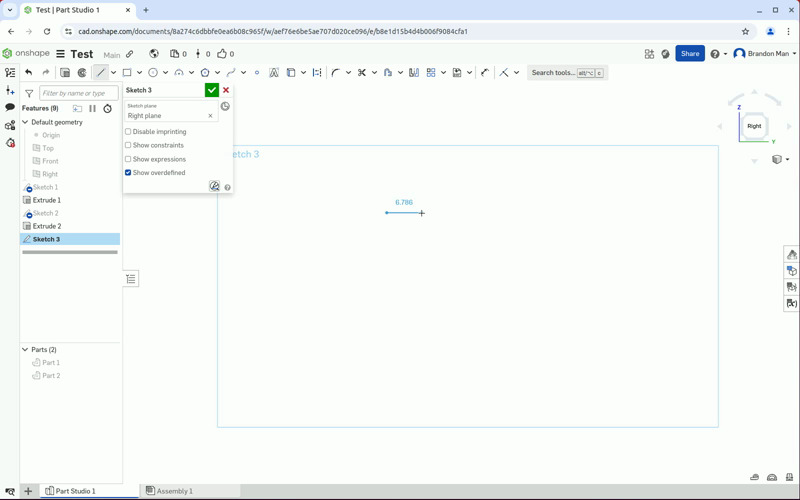
click(421, 212)
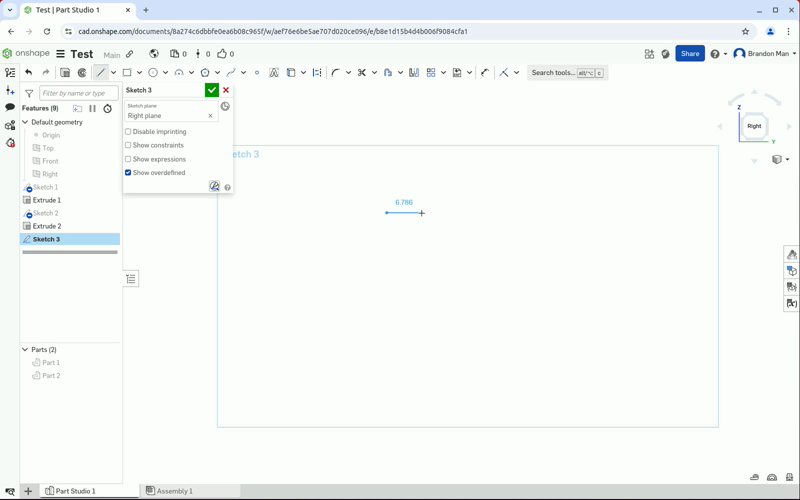
key_up(shift)
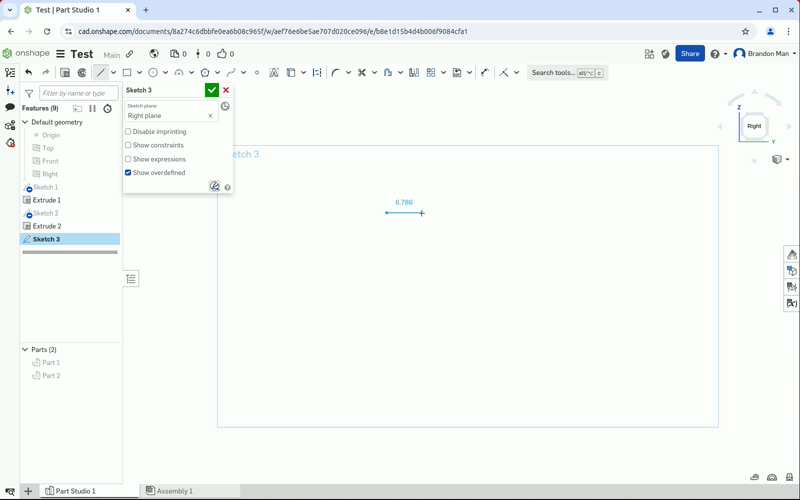
key_down(shift)
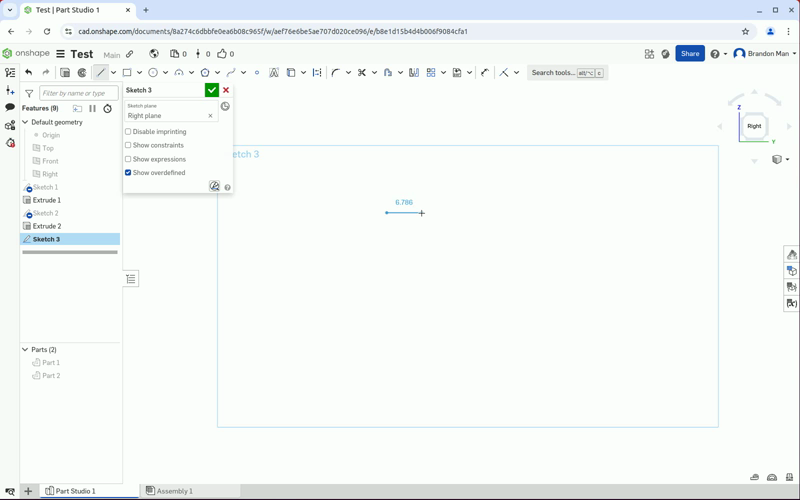
mouse_move(451, 212)
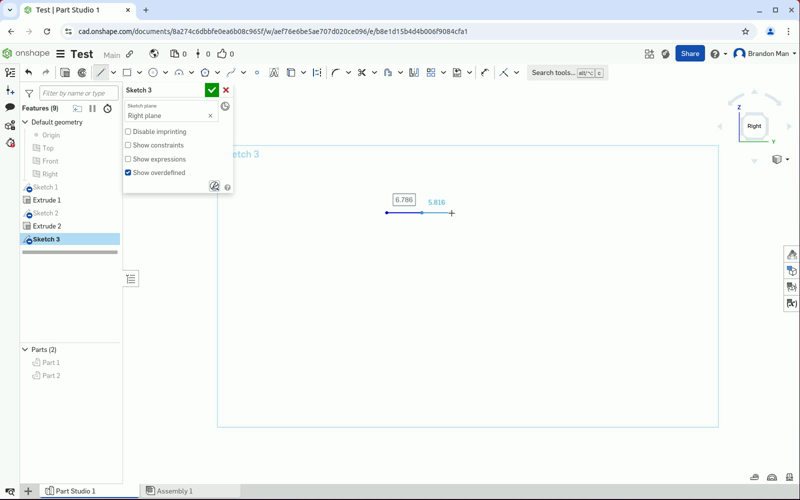
mouse_move(416, 204)
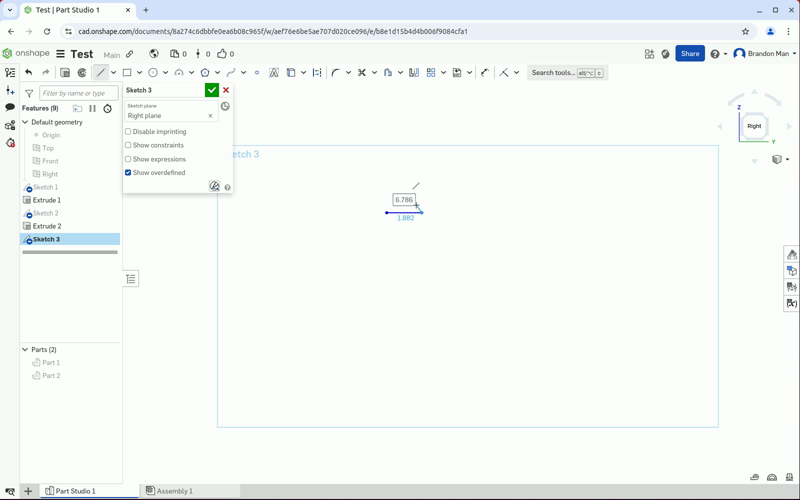
click(416, 204)
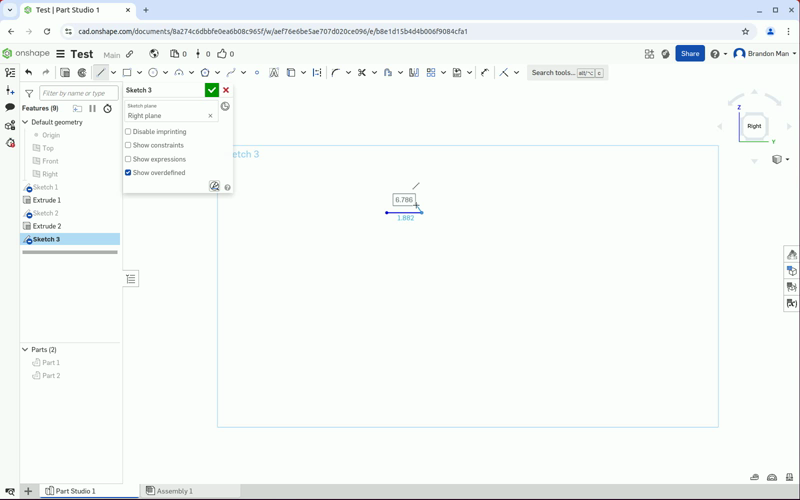
key_up(shift)
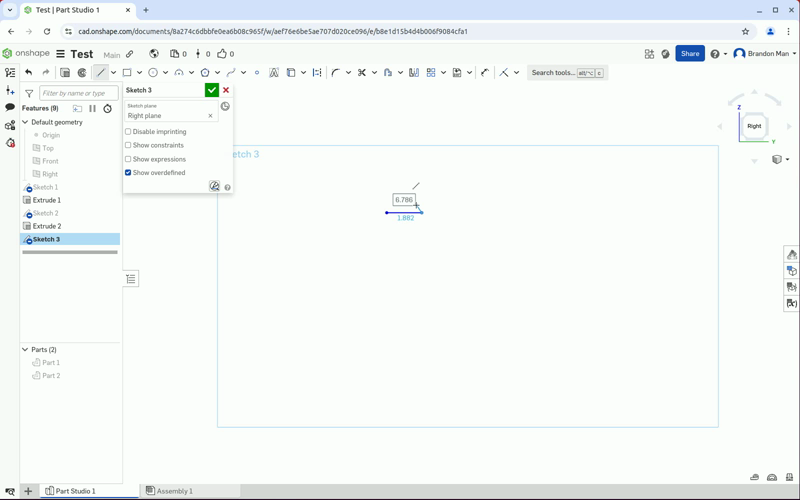
key_down(shift)
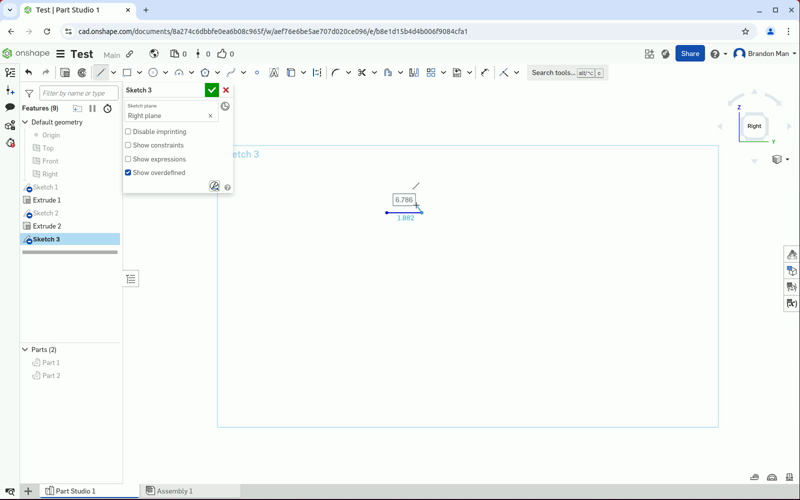
mouse_move(446, 204)
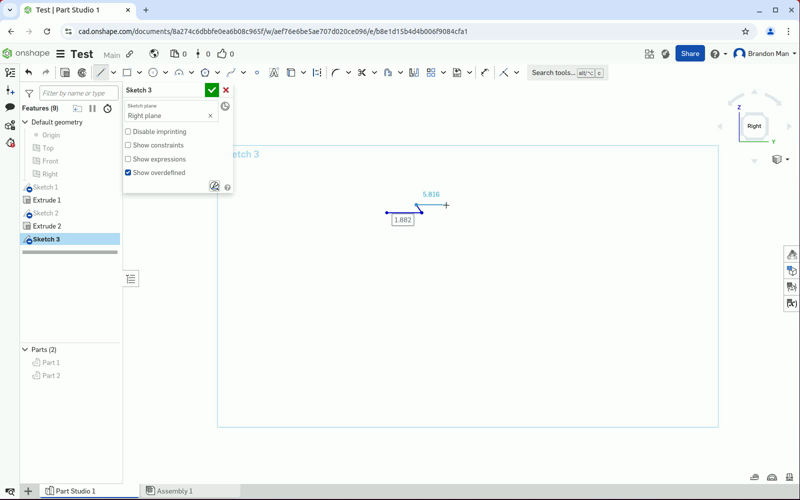
mouse_move(400, 204)
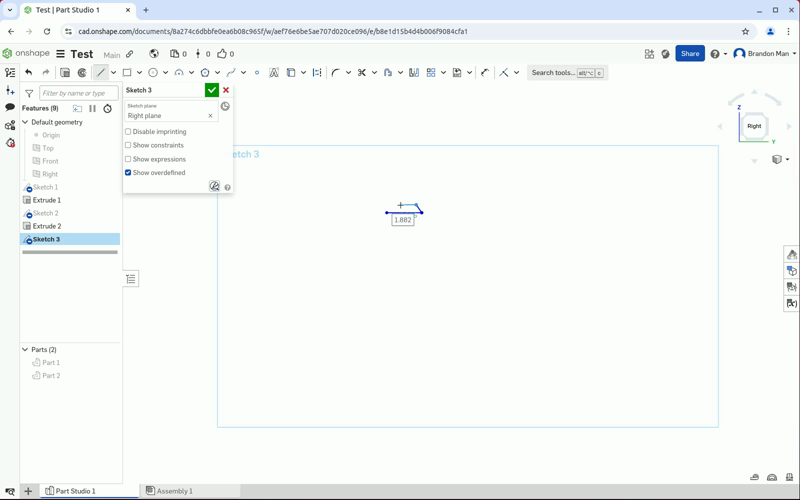
click(400, 204)
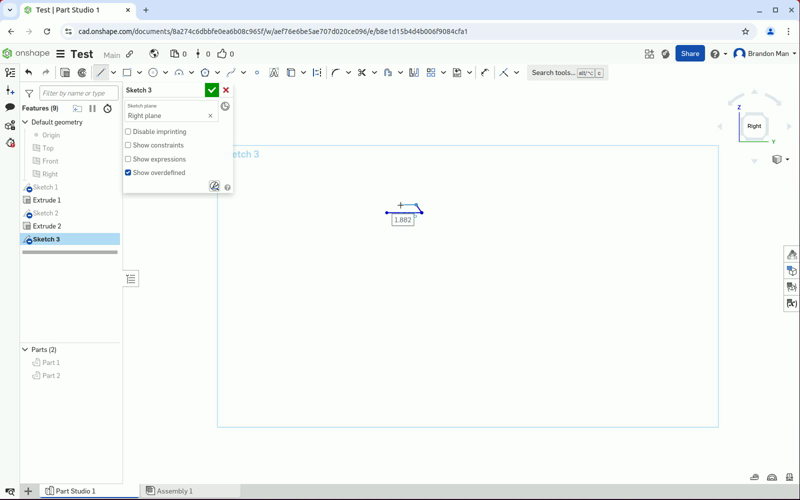
key_up(shift)
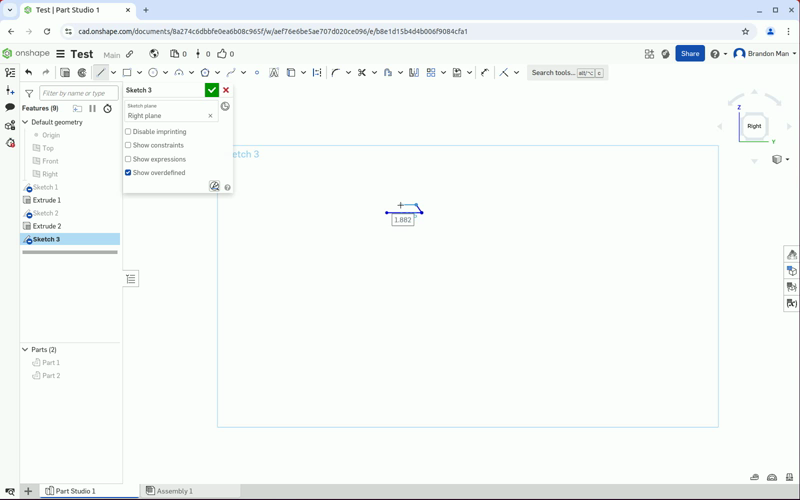
mouse_move(430, 204)
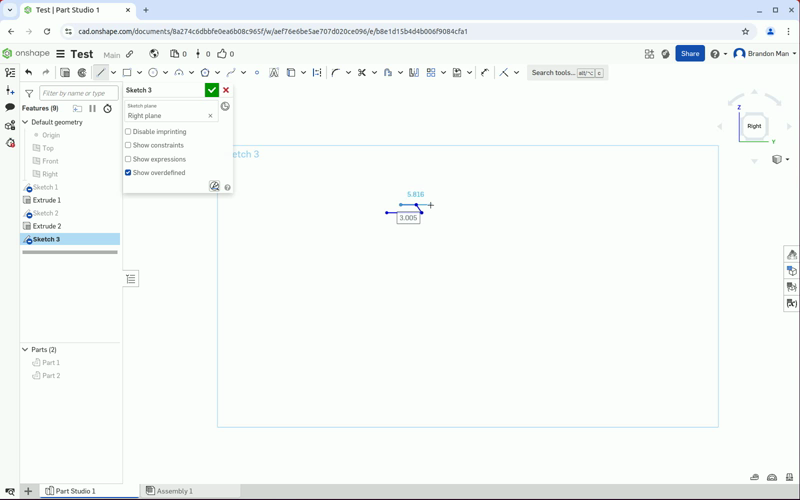
key_down(shift)
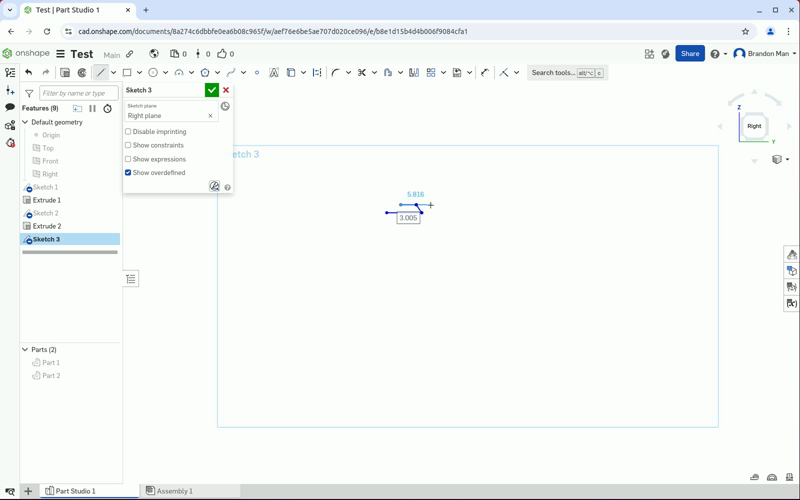
mouse_move(386, 212)
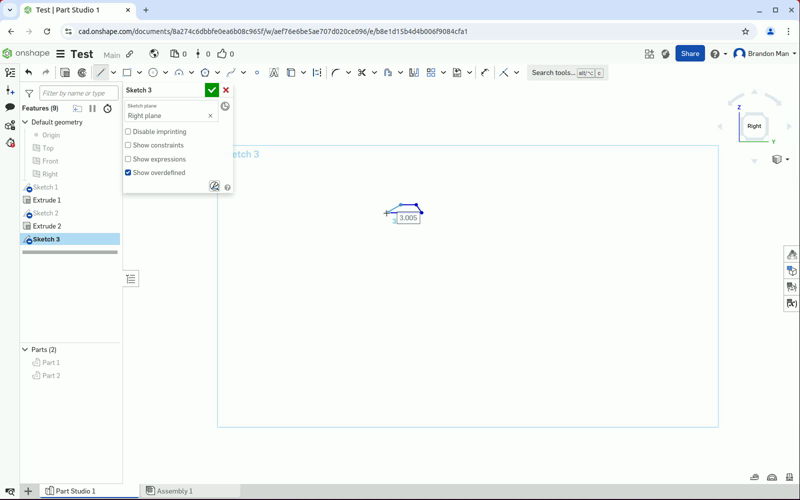
key_up(shift)
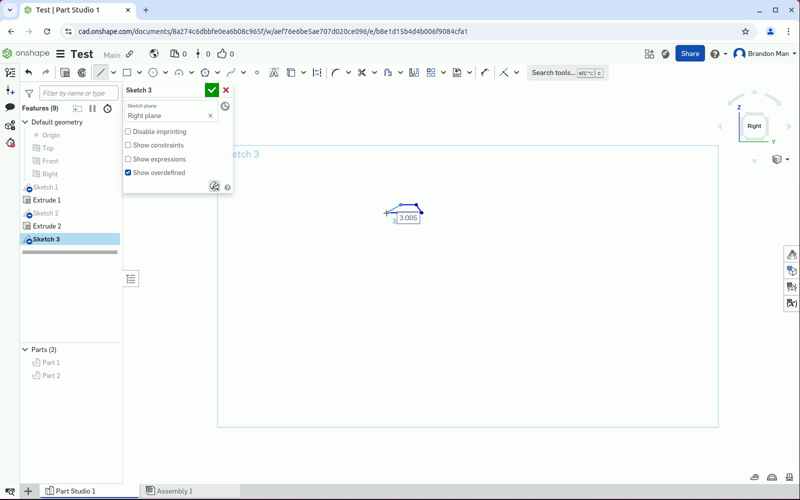
click(386, 212)
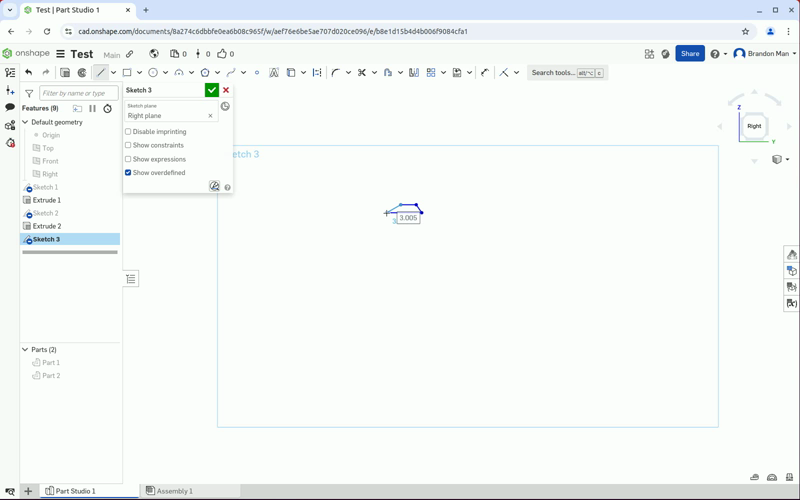
key(esc)
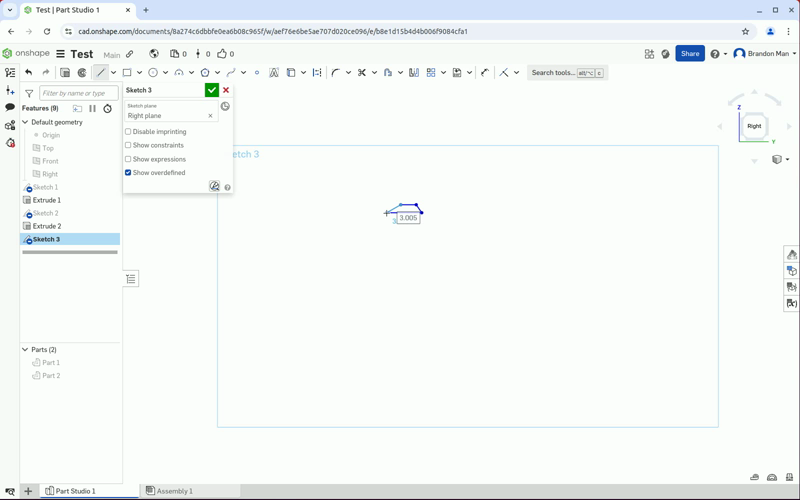
mouse_move(412, 204)
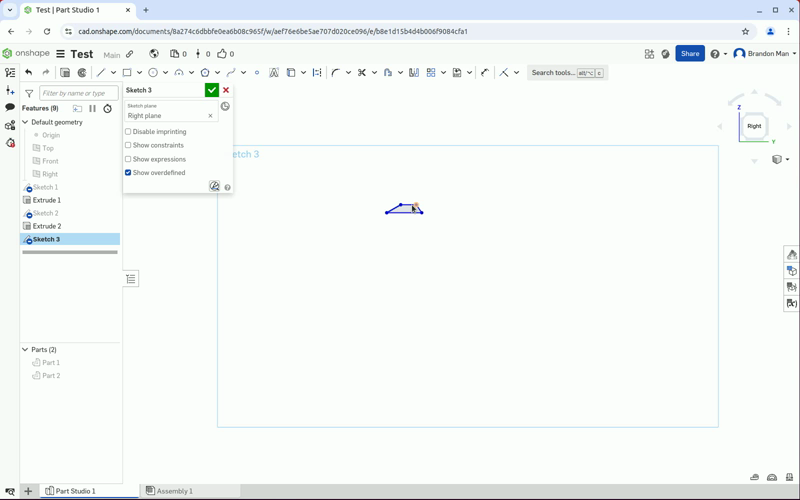
scroll(6)
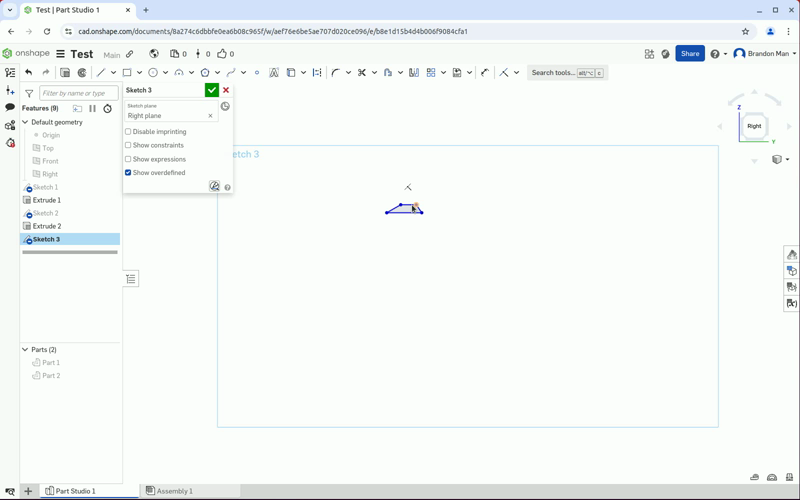
scroll(6)
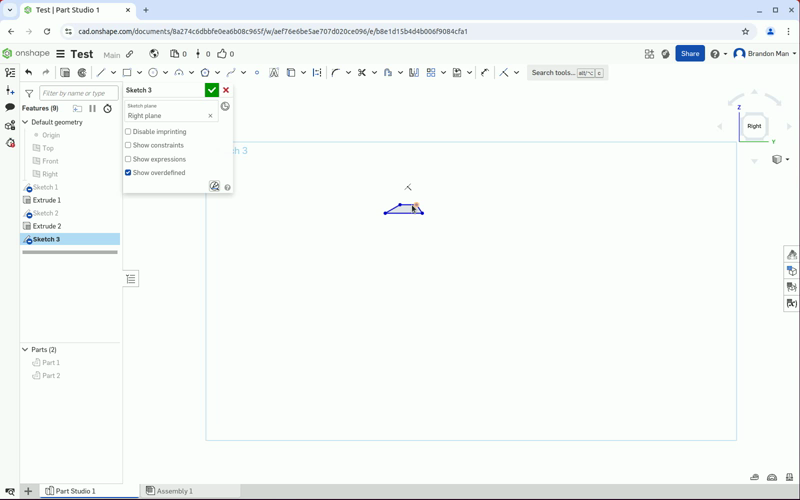
scroll(6)
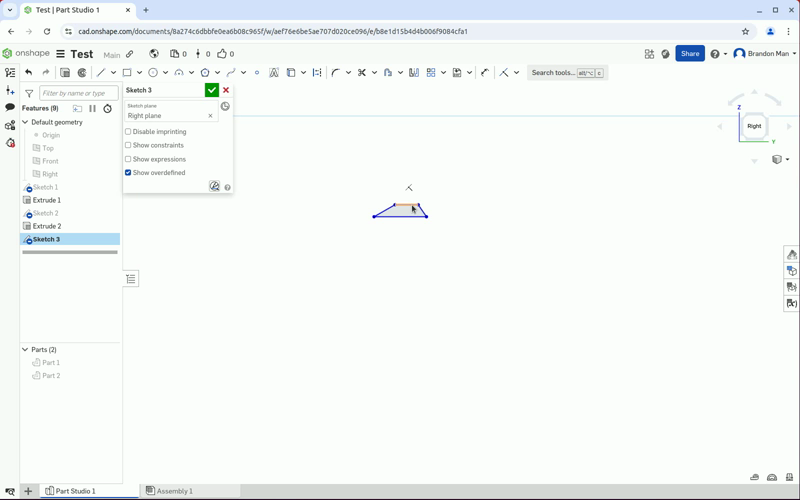
scroll(6)
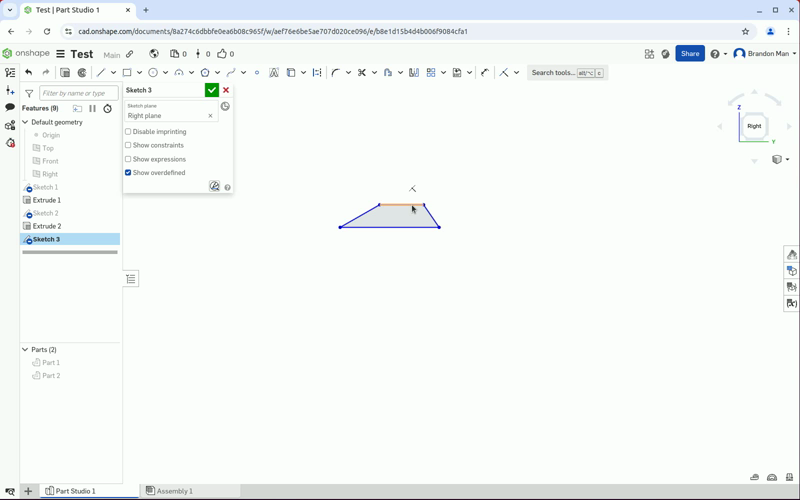
scroll(6)
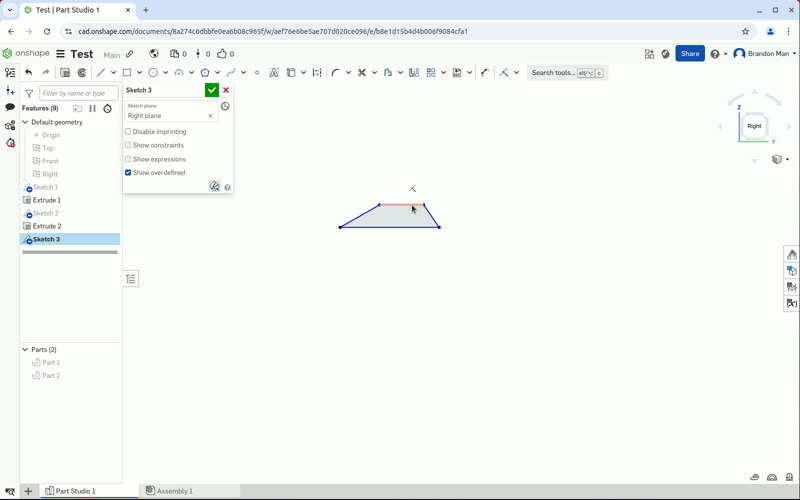
scroll(6)
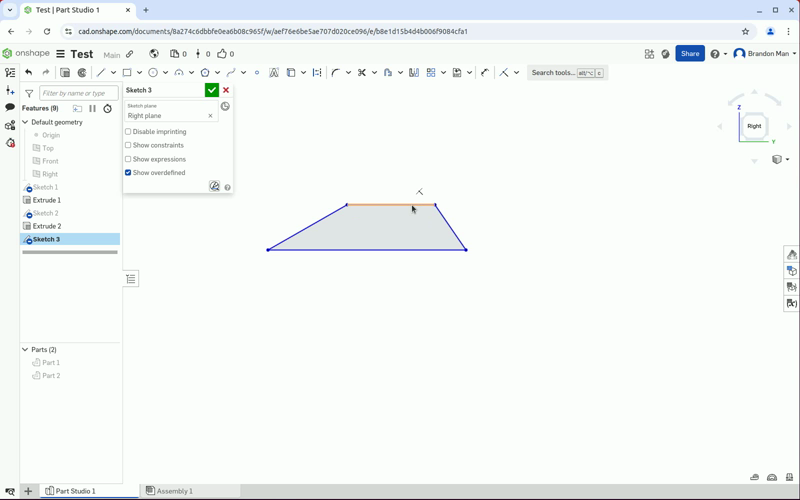
scroll(6)
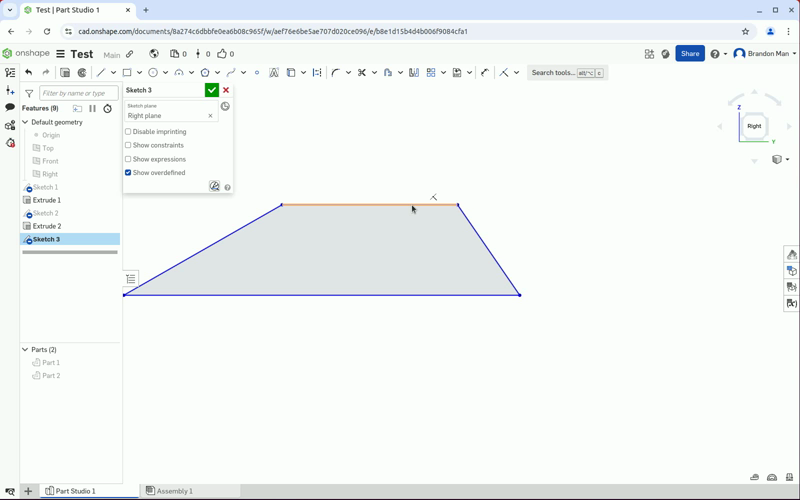
click(412, 204)
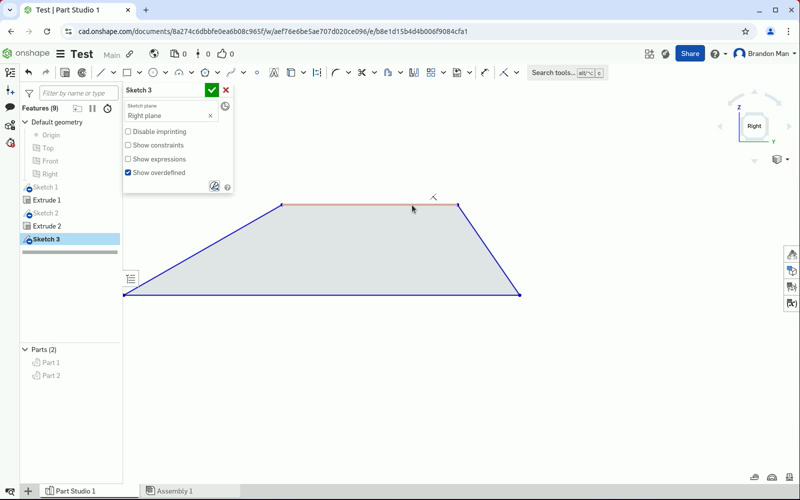
scroll(-6)
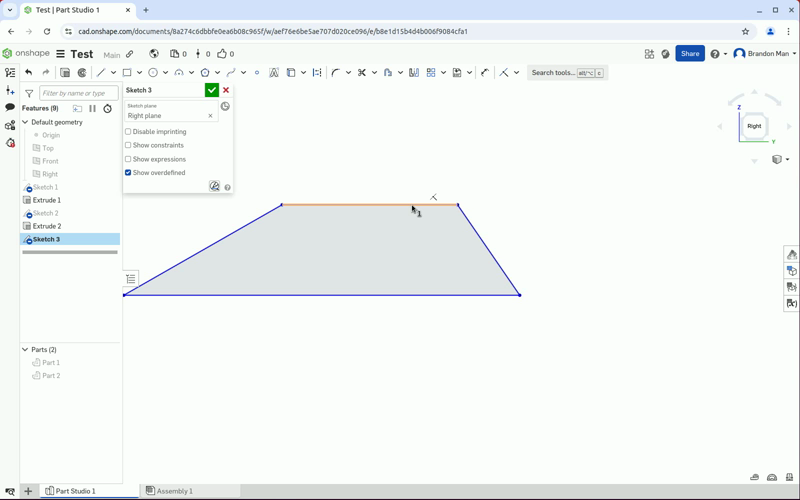
scroll(-6)
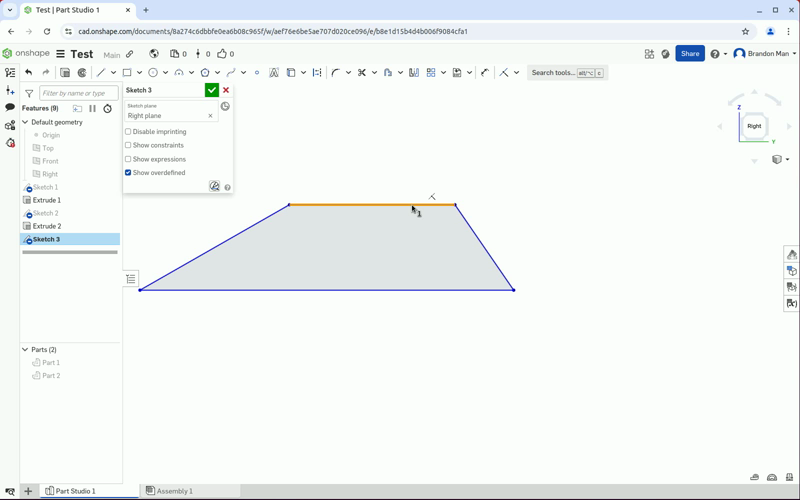
scroll(-6)
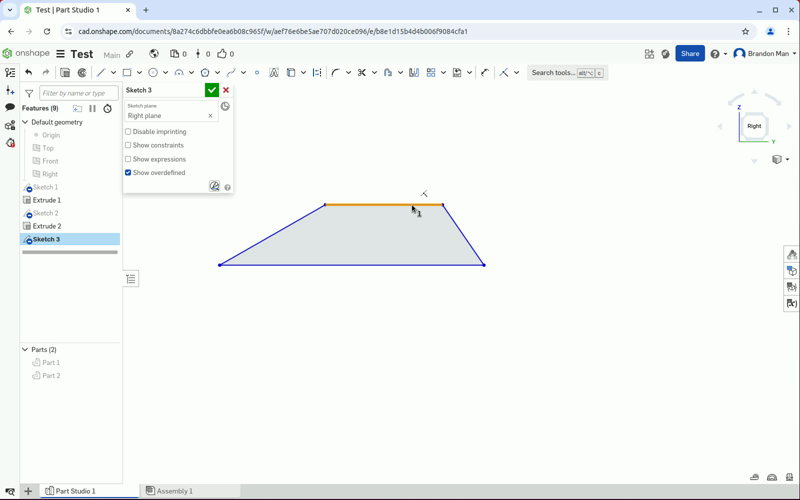
scroll(-6)
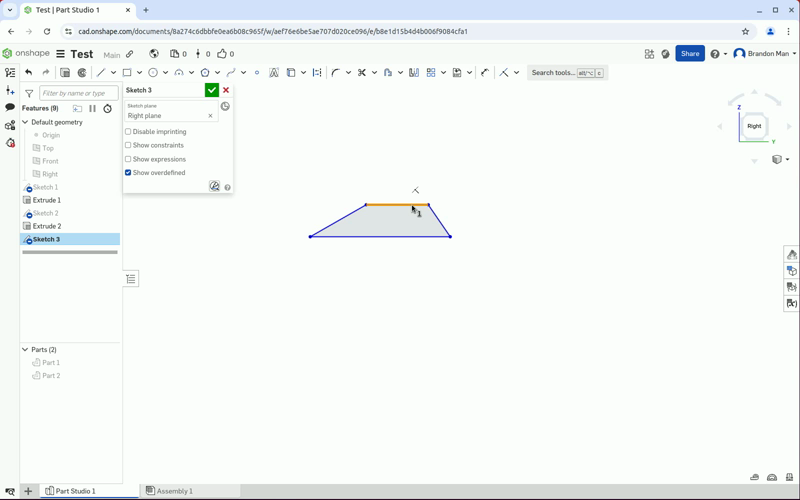
scroll(-6)
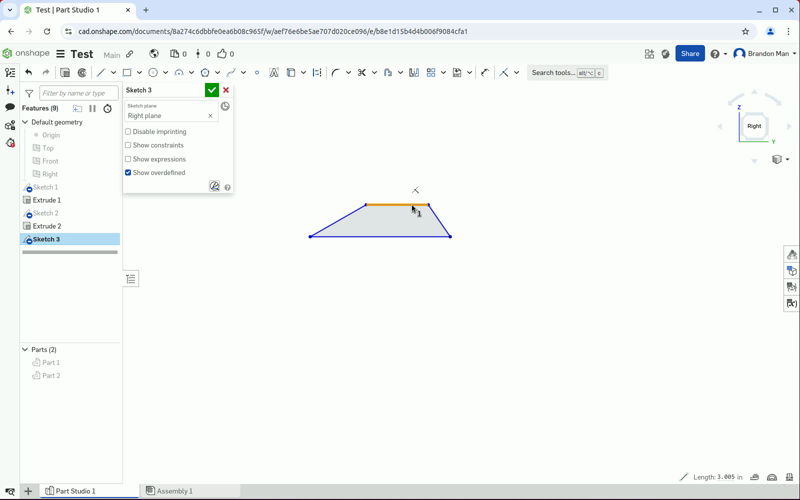
scroll(-6)
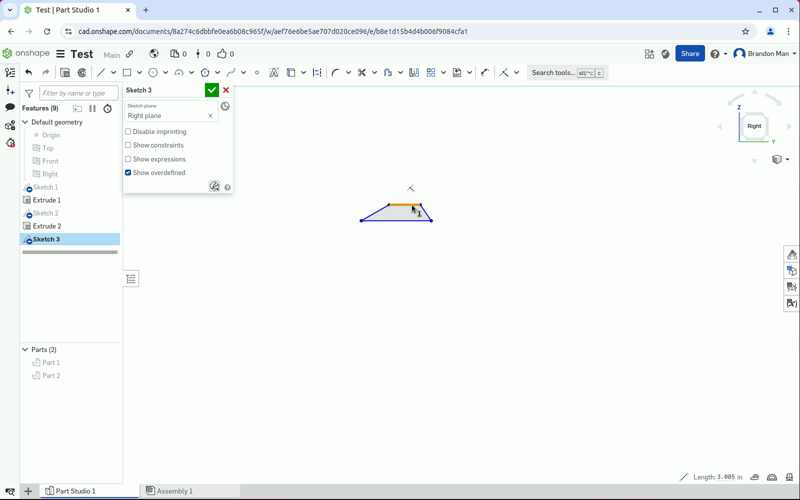
scroll(-6)
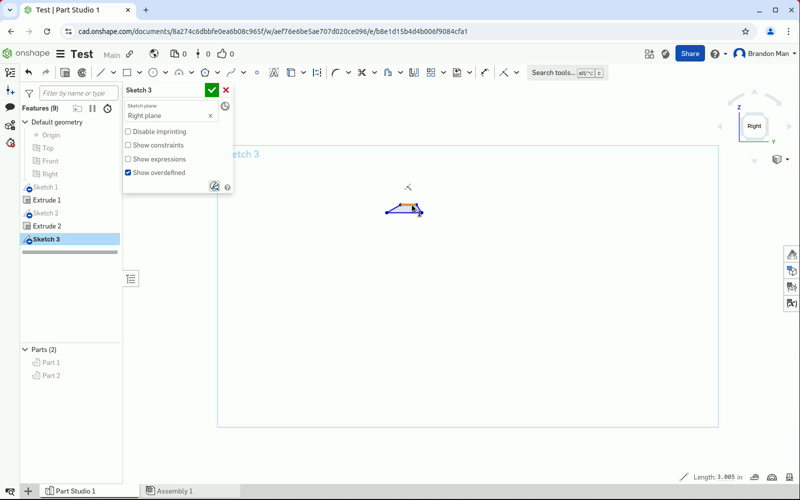
mouse_move(73, 352)
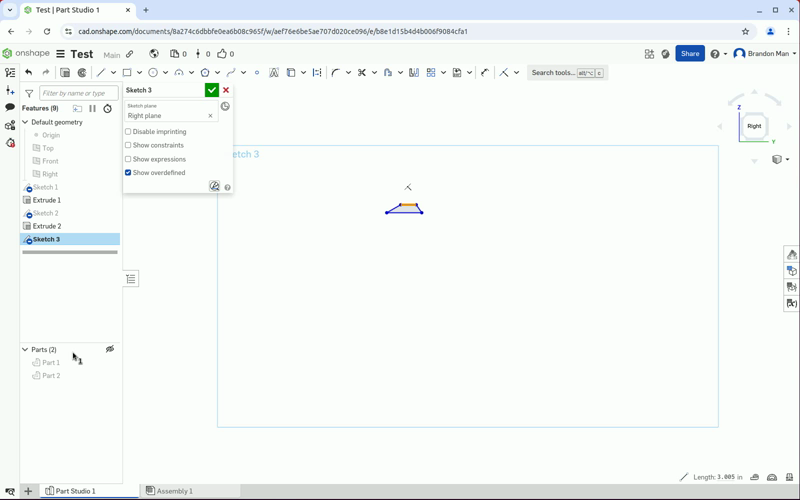
key(shift+y)
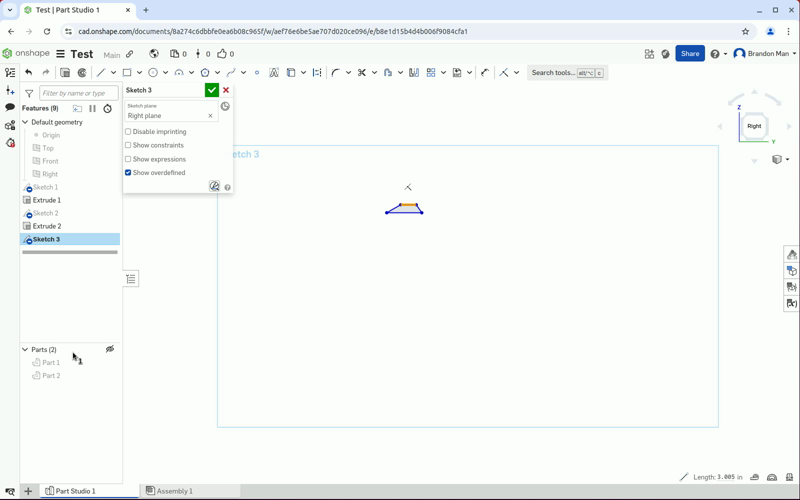
key(shift+e)
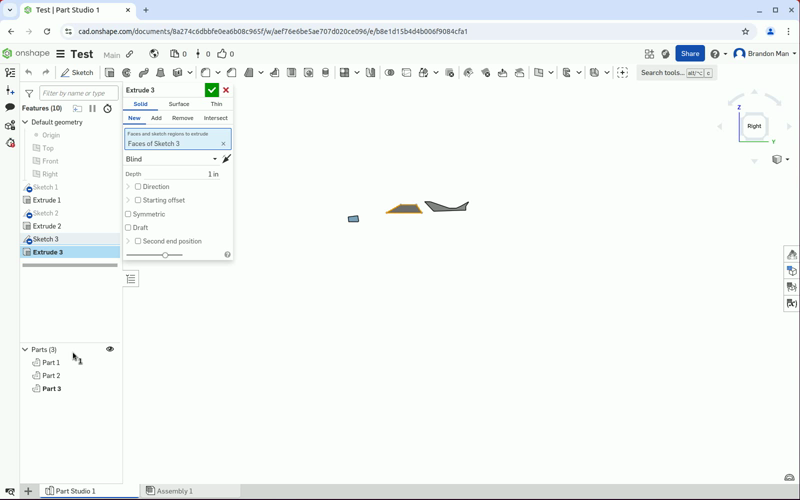
mouse_move(143, 106)
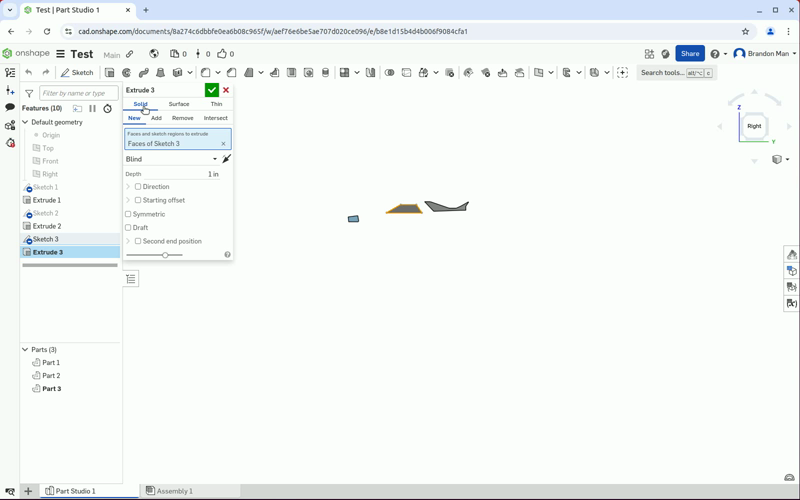
click(143, 106)
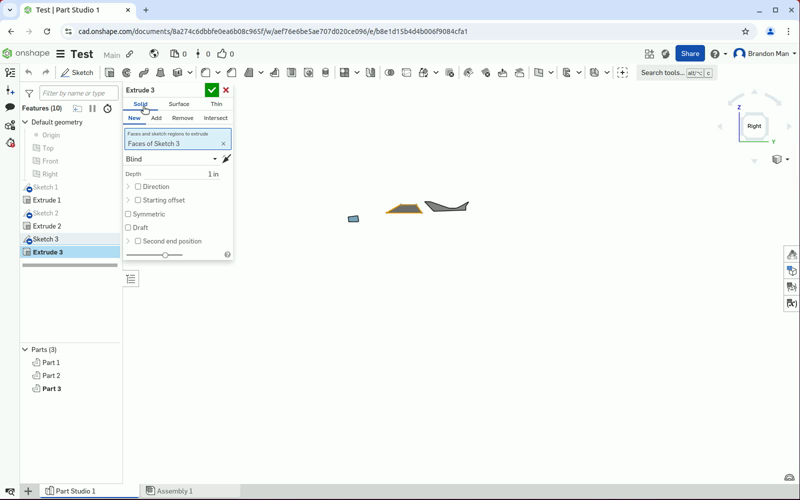
mouse_move(137, 120)
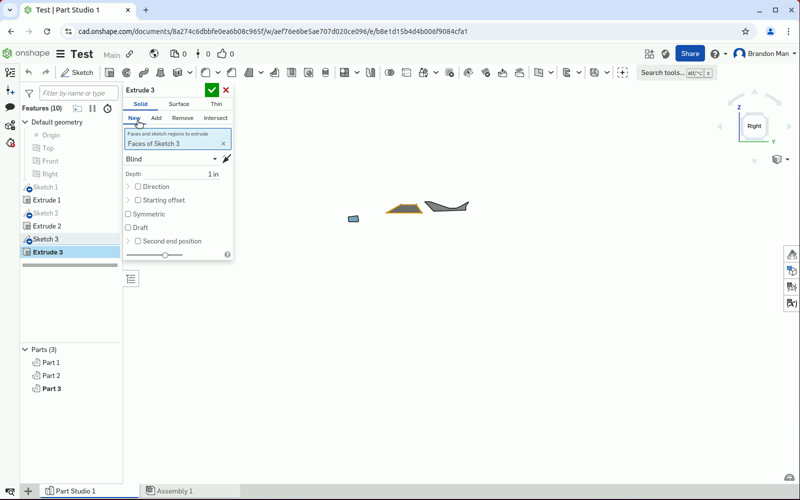
click(137, 120)
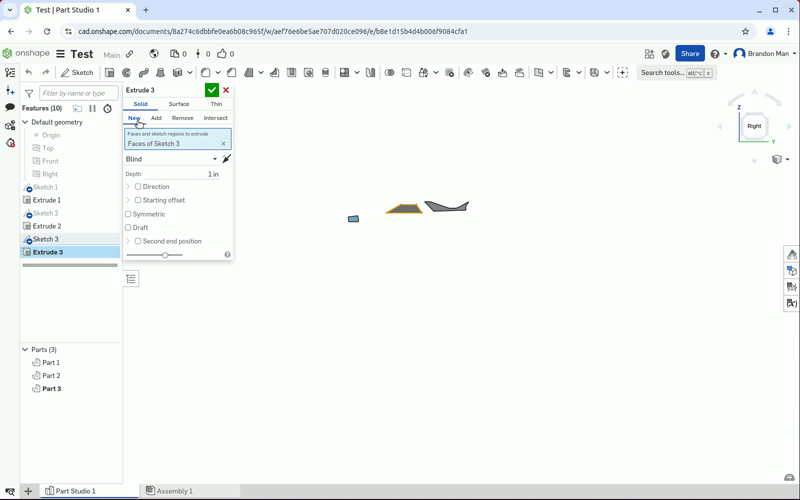
key(tab, 4)
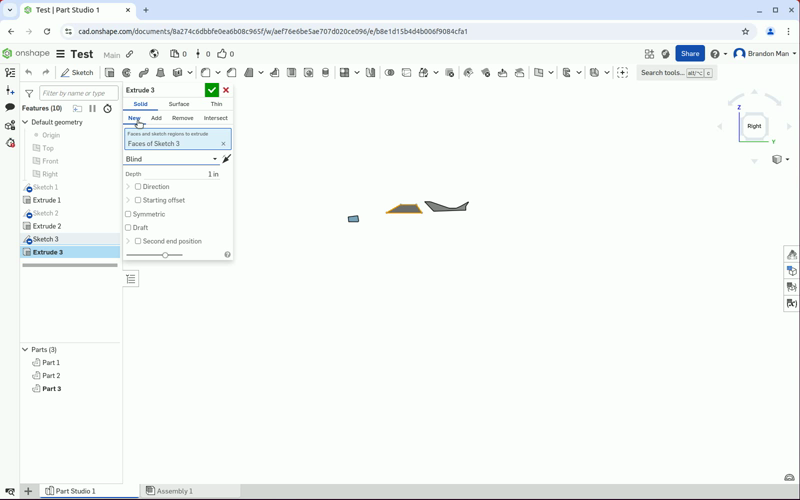
text(0.963)
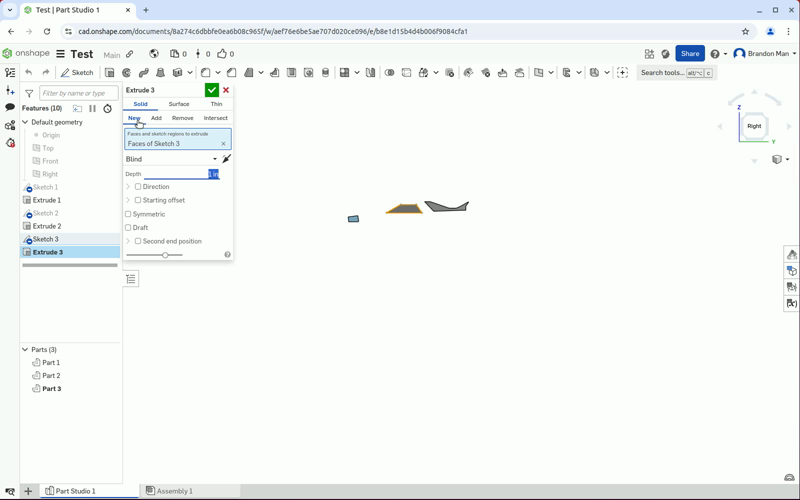
key(enter)
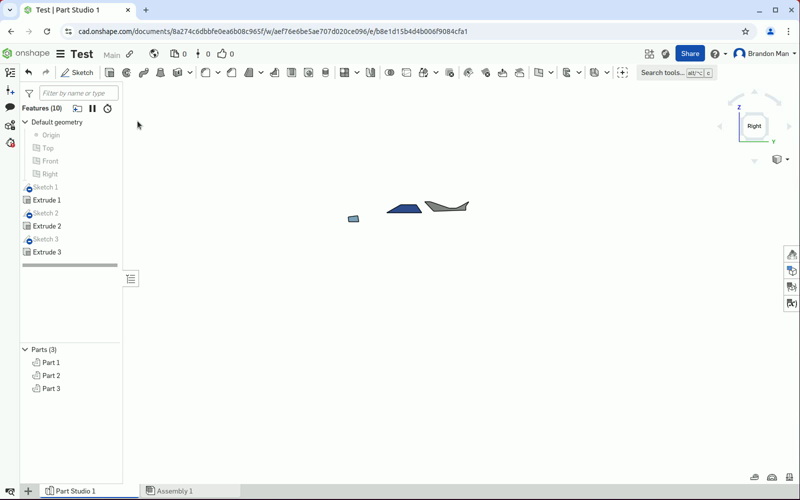
key(shift+h)
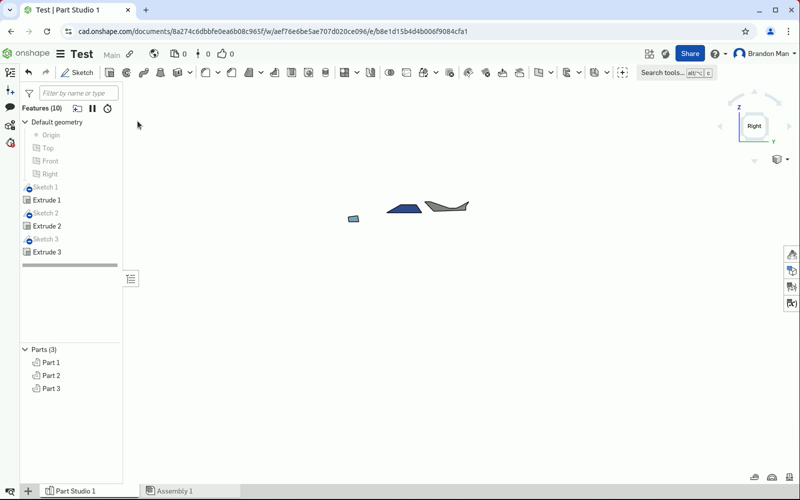
key(shift+h)
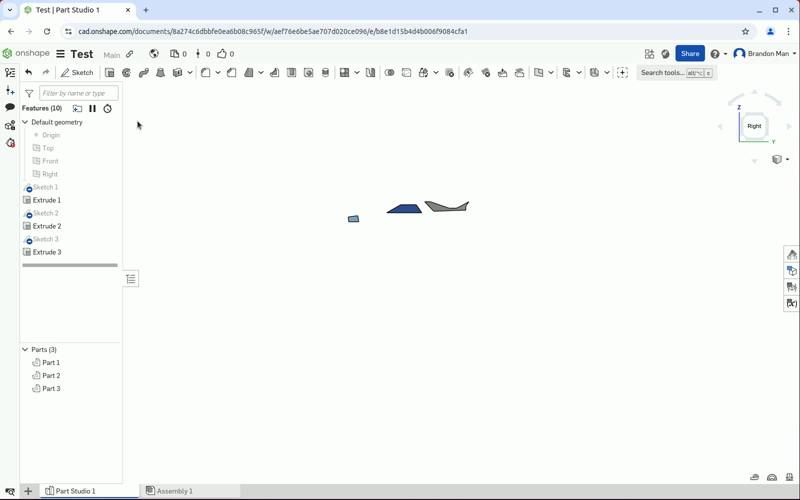
mouse_move(73, 189)
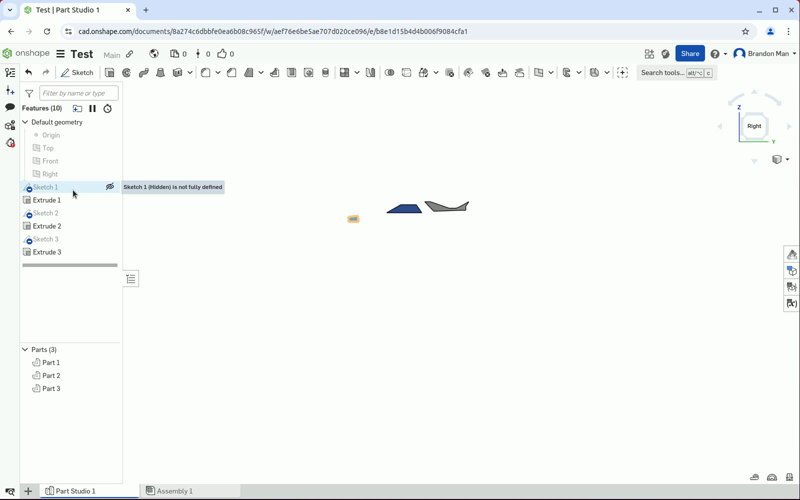
click(73, 189)
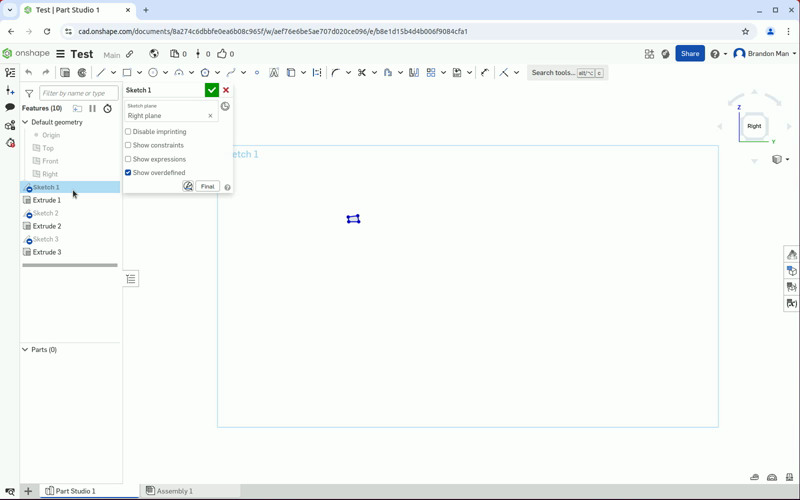
mouse_move(229, 92)
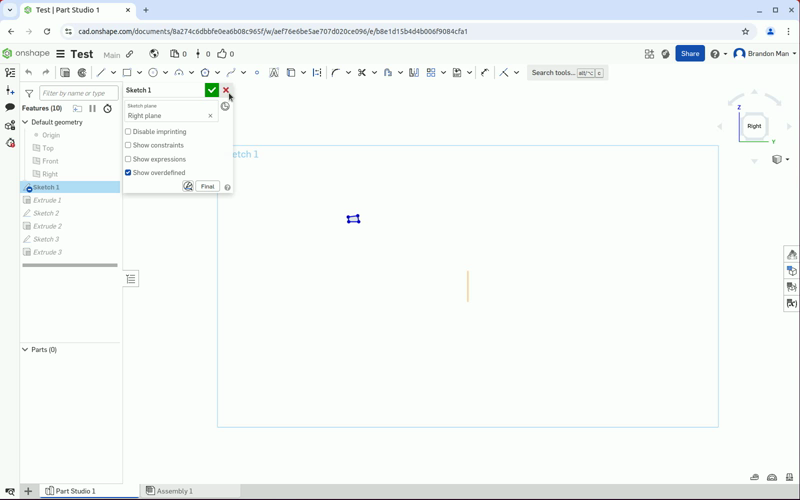
click(229, 92)
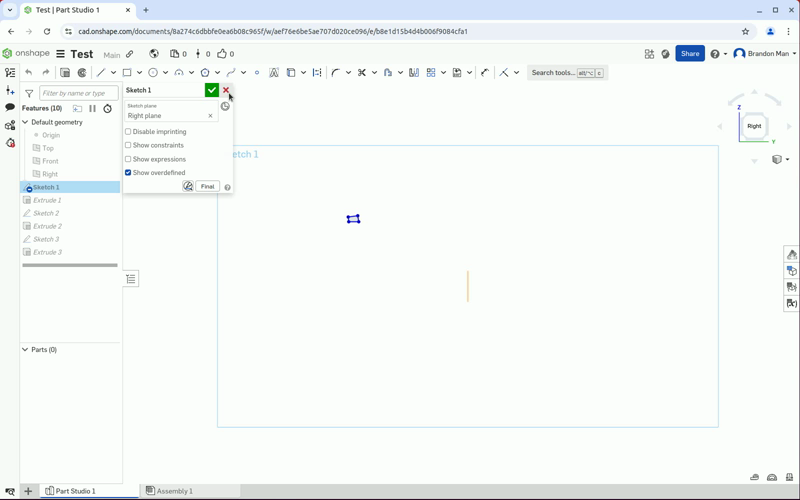
key(shift+s)
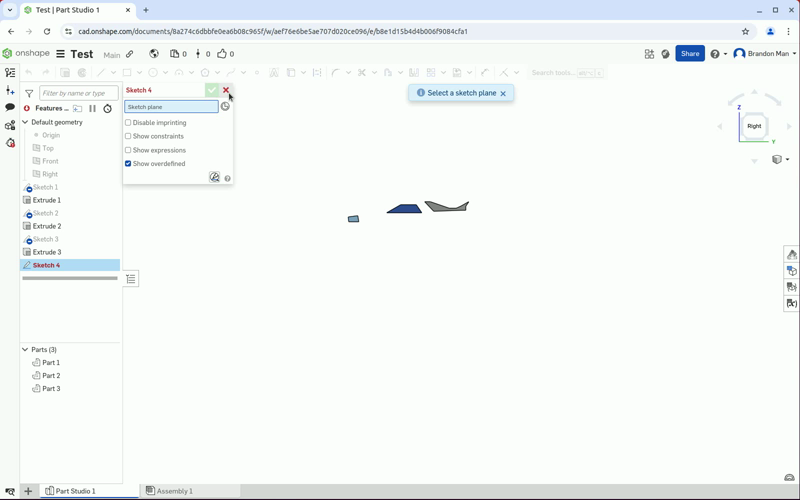
mouse_move(73, 176)
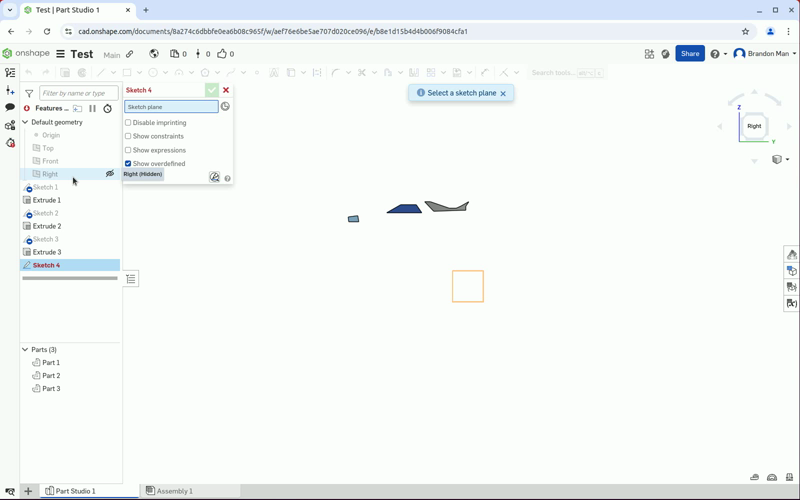
click(73, 176)
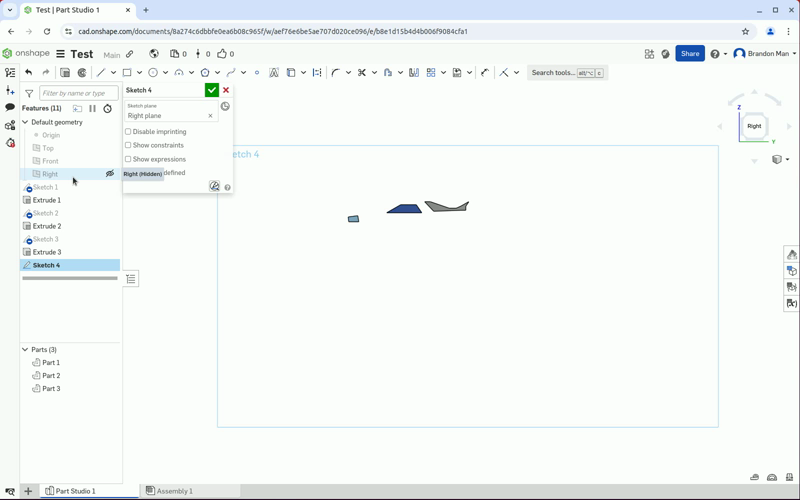
mouse_move(73, 352)
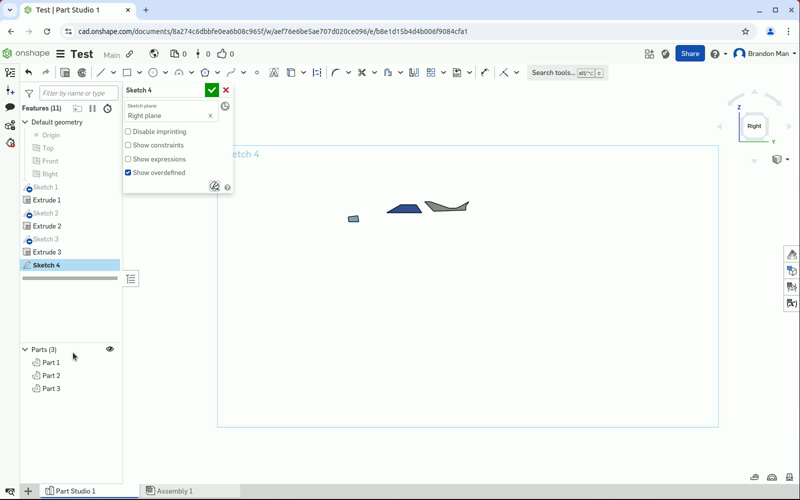
key(y)
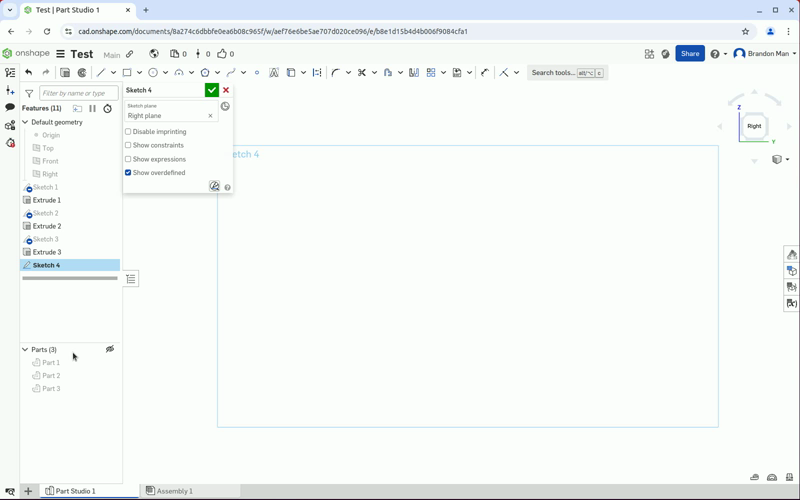
key(l)
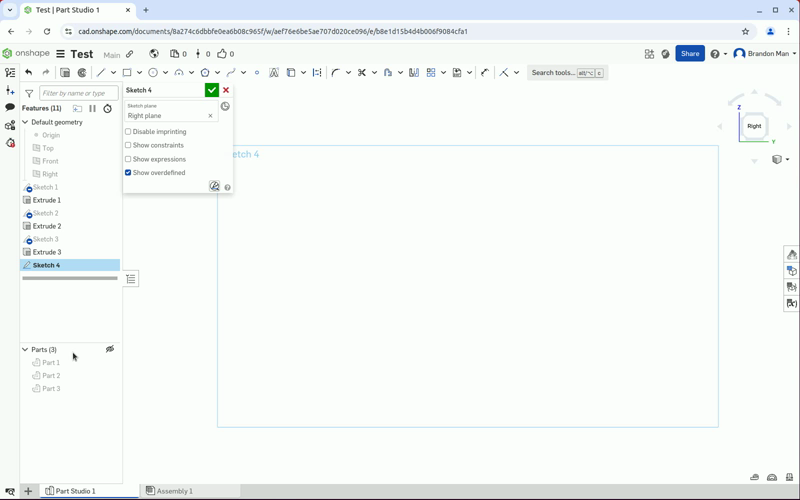
key_down(shift)
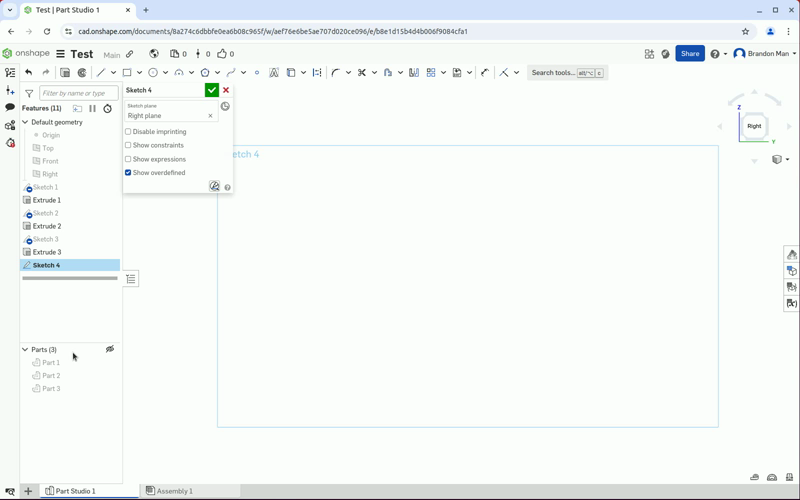
mouse_move(416, 204)
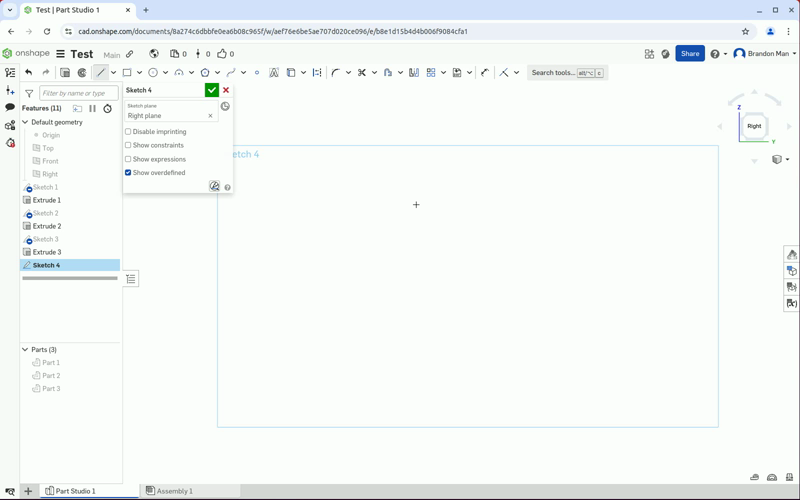
click(416, 204)
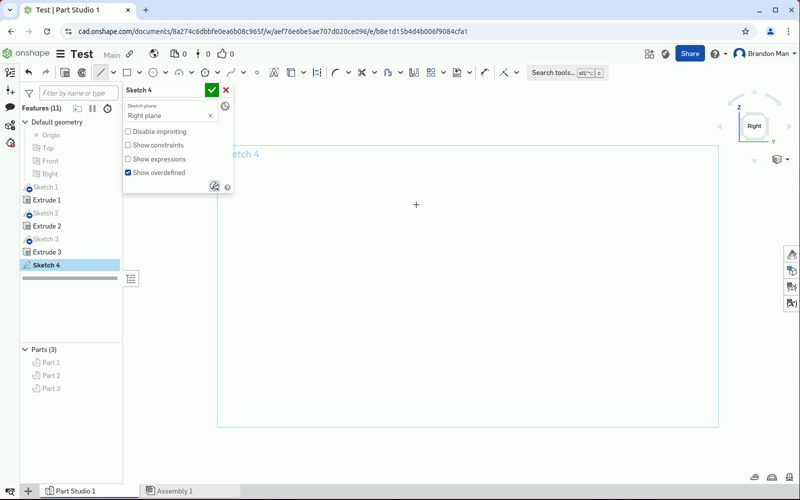
key_up(shift)
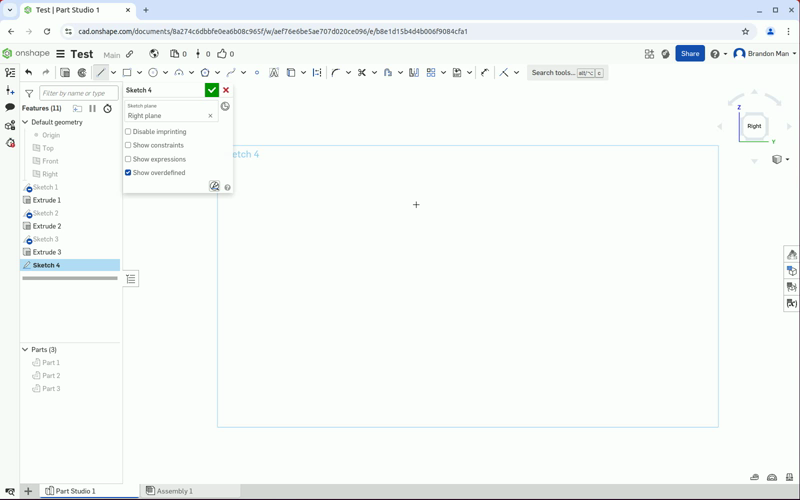
key_down(shift)
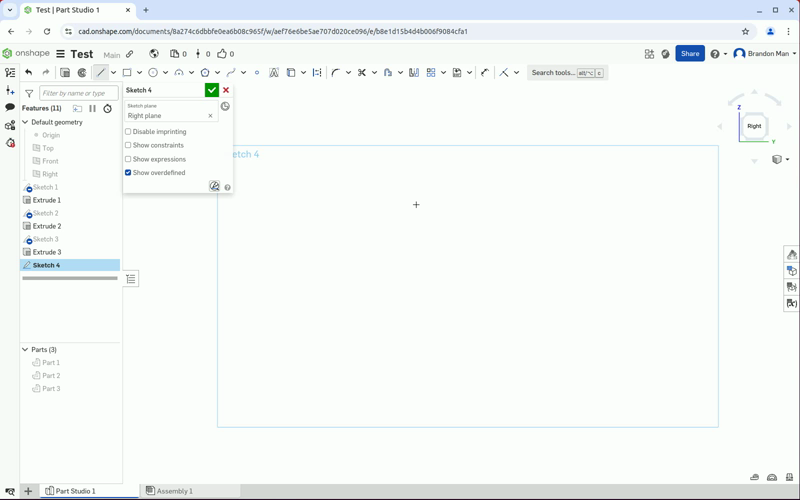
mouse_move(446, 204)
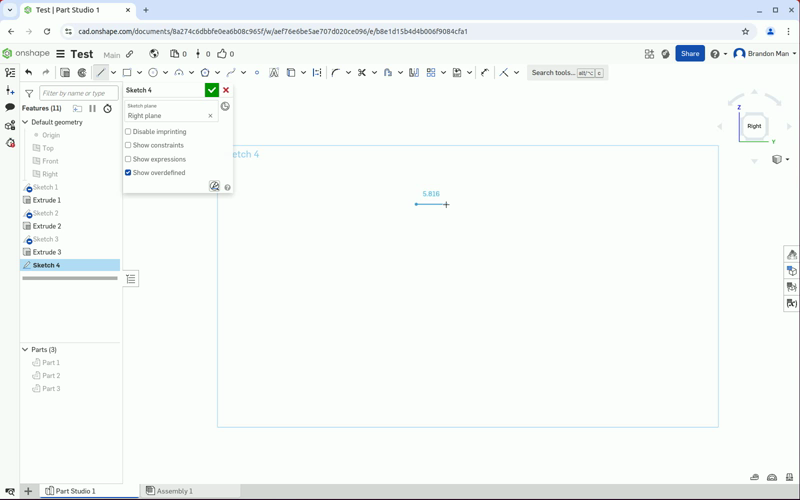
mouse_move(422, 212)
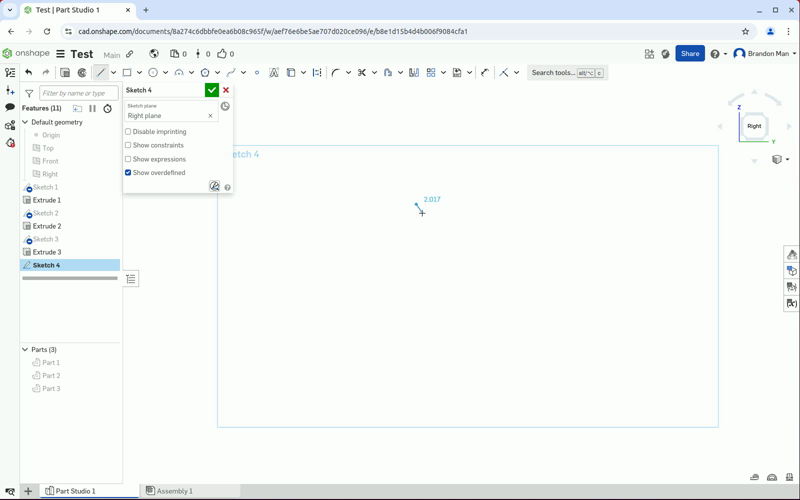
click(422, 212)
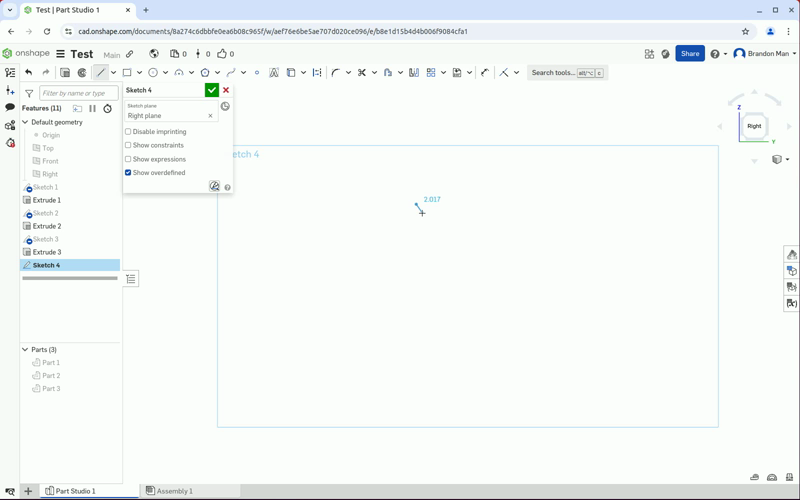
key_up(shift)
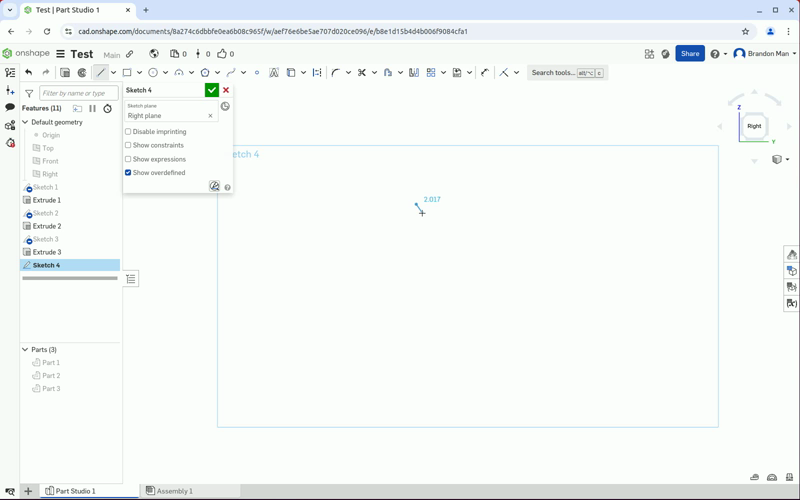
key_down(shift)
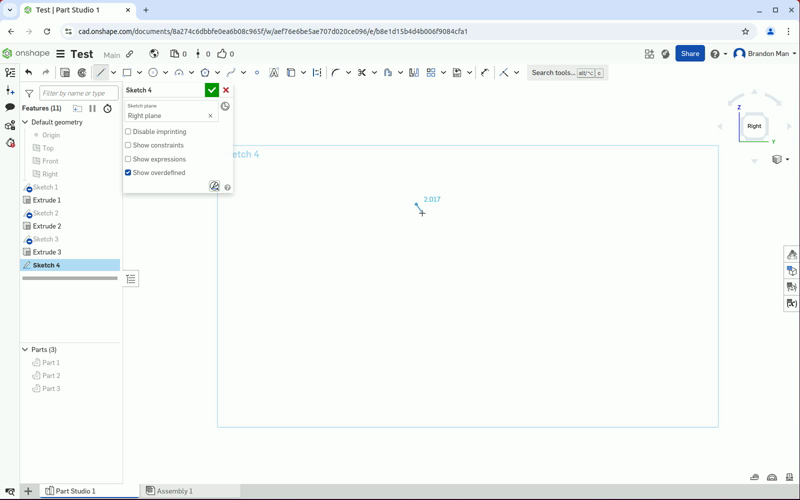
mouse_move(452, 212)
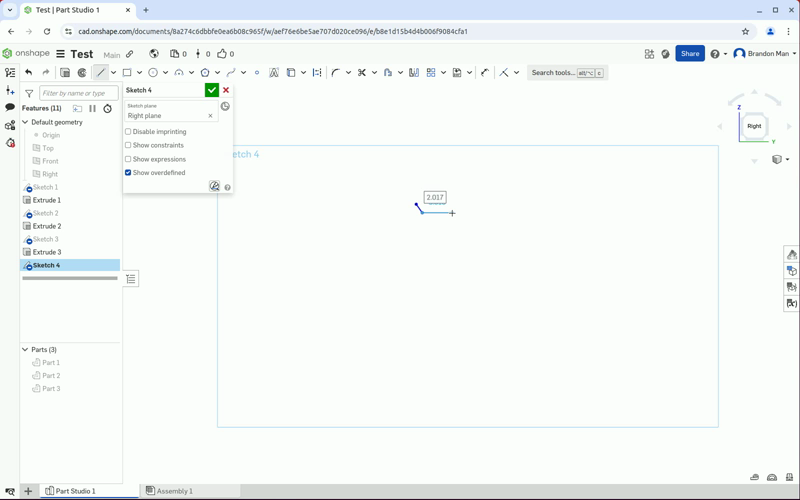
mouse_move(434, 211)
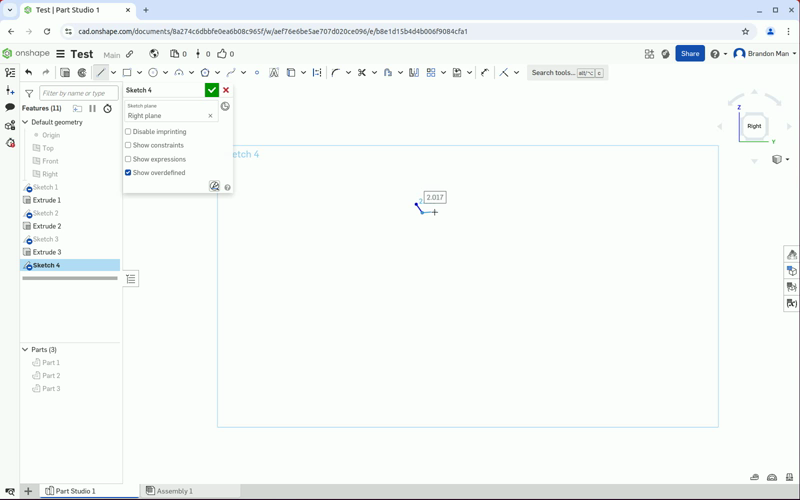
click(434, 211)
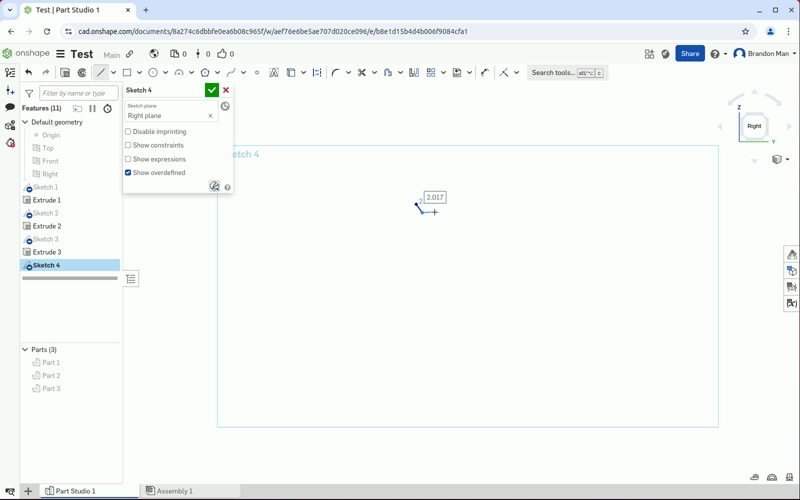
key_up(shift)
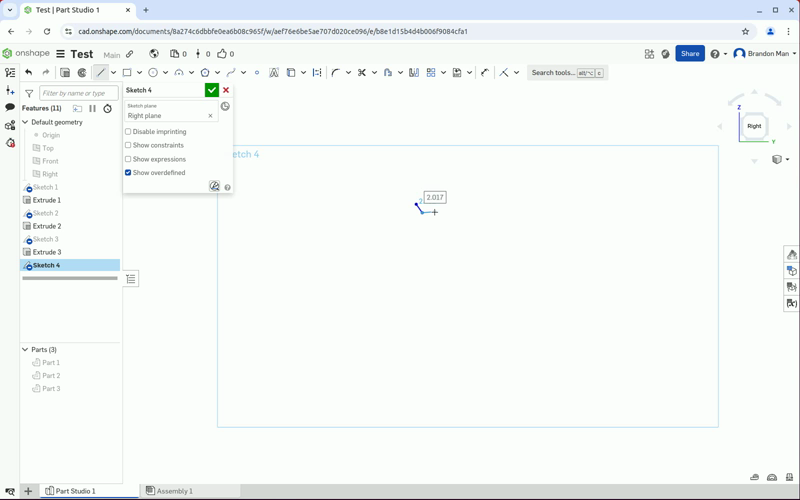
key_down(shift)
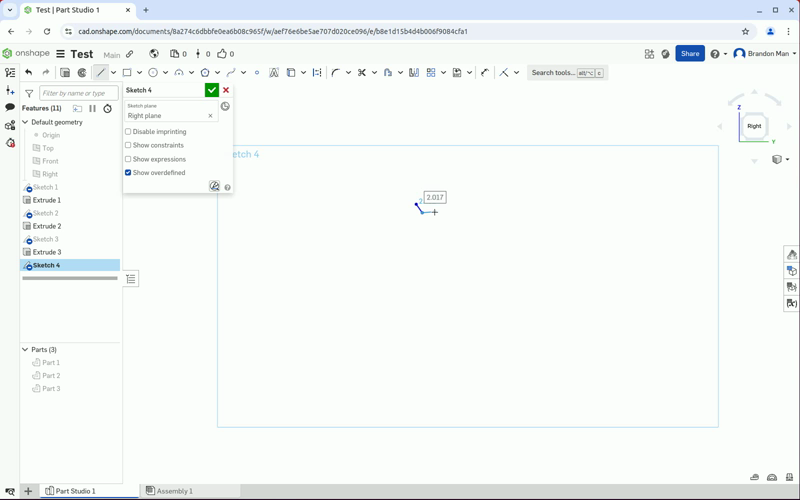
mouse_move(464, 211)
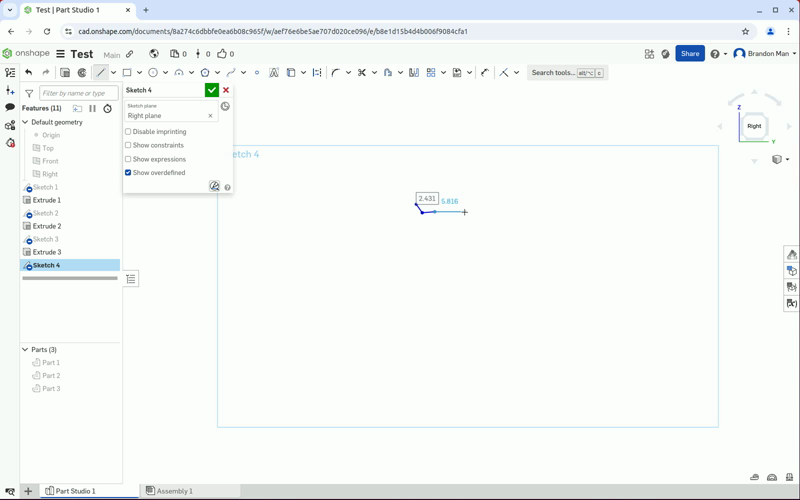
mouse_move(425, 201)
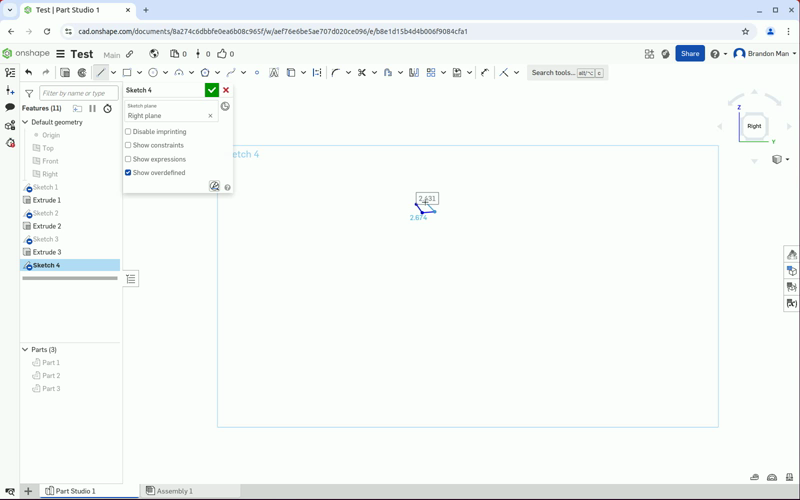
click(425, 201)
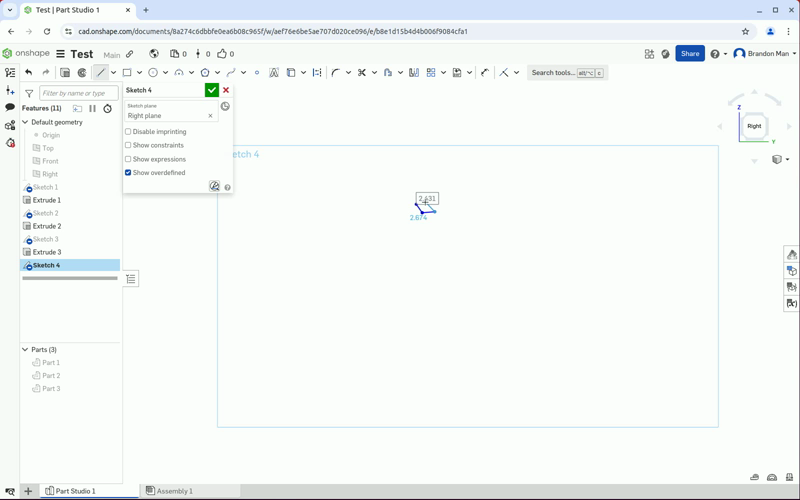
key_up(shift)
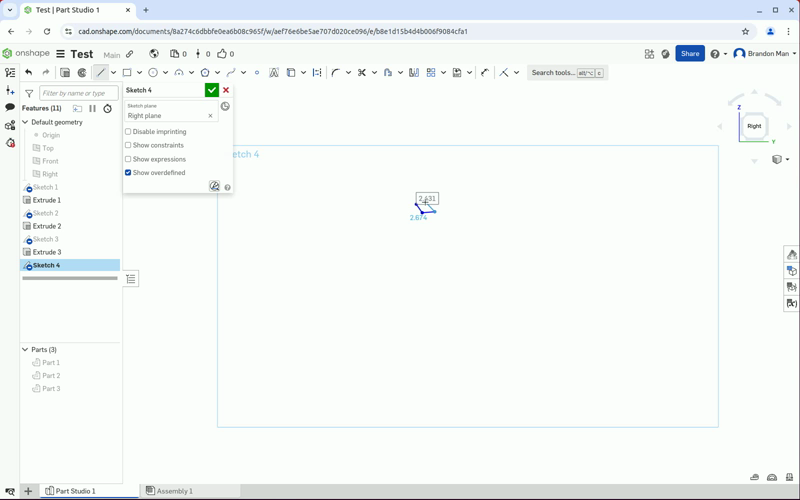
mouse_move(455, 201)
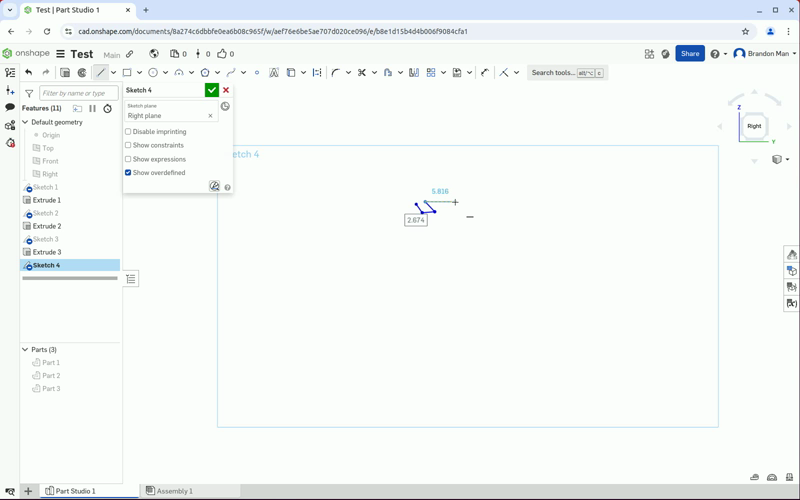
key_down(shift)
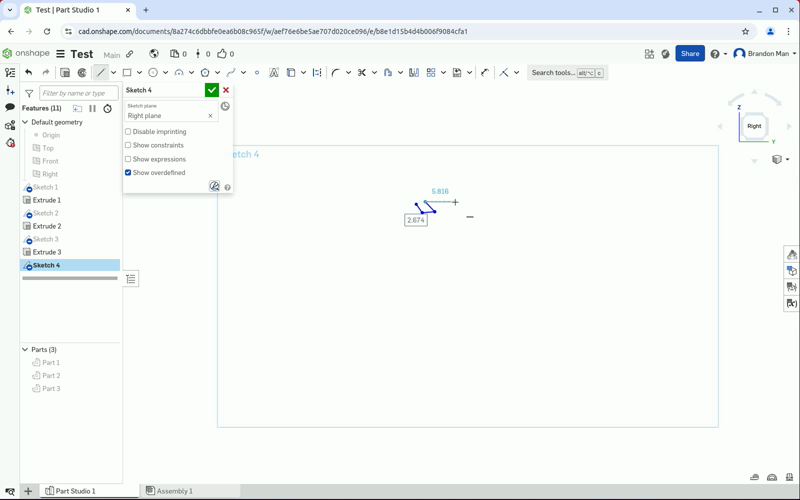
mouse_move(416, 204)
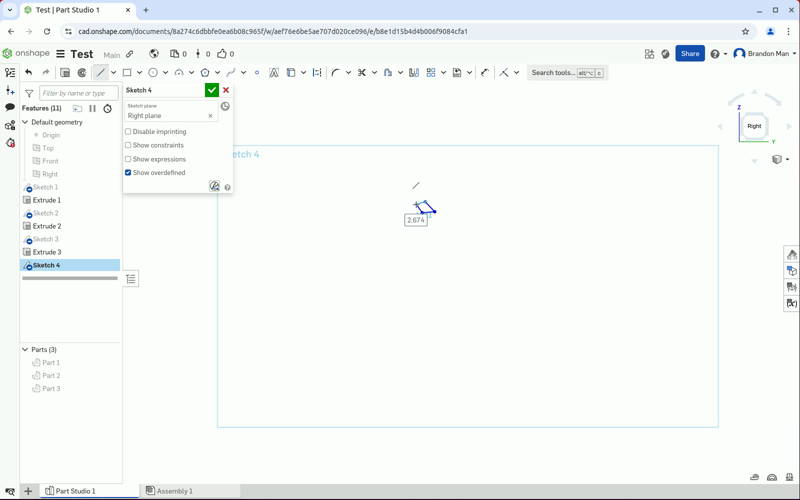
key_up(shift)
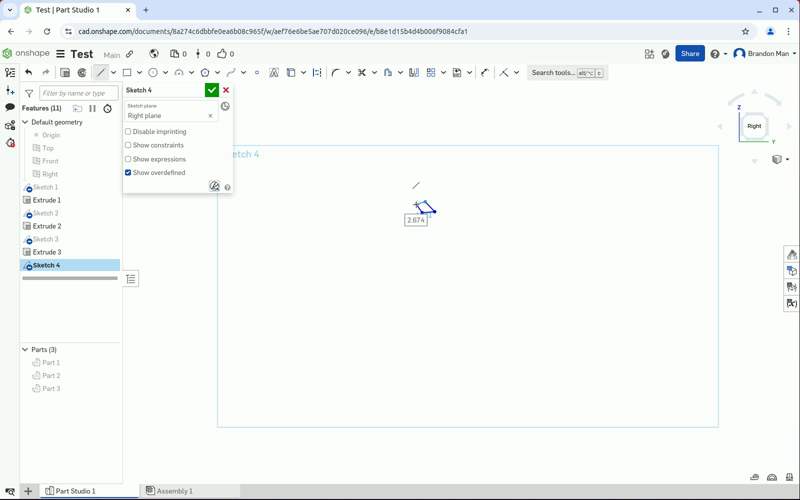
click(416, 204)
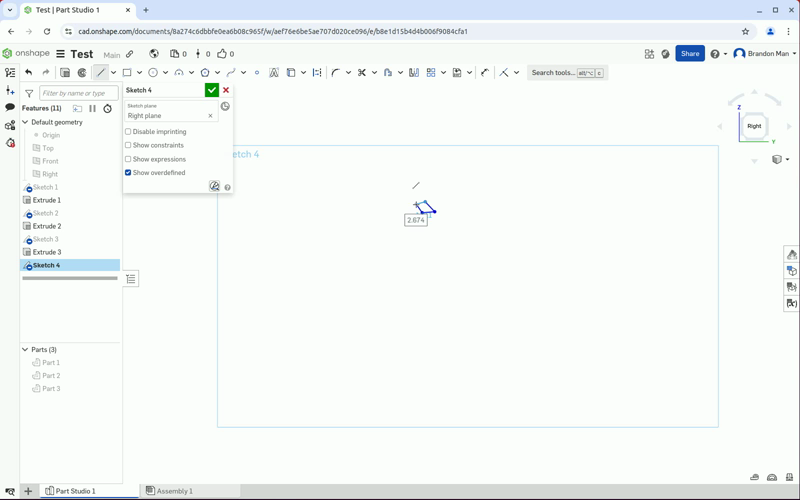
key(esc)
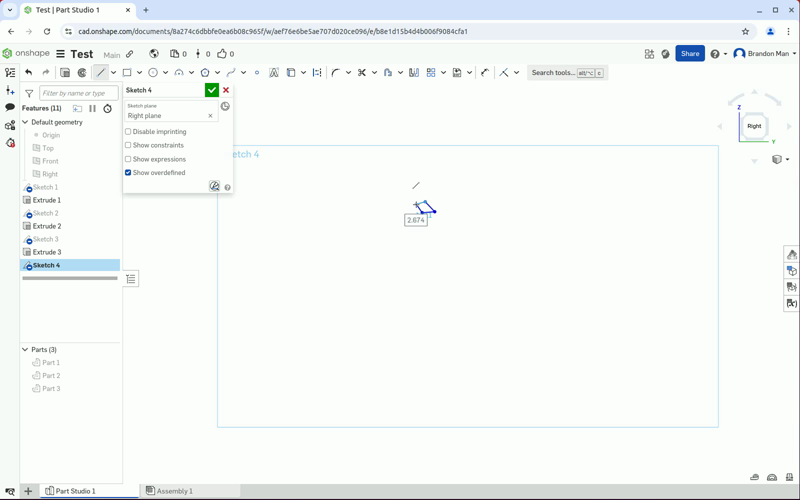
mouse_move(424, 205)
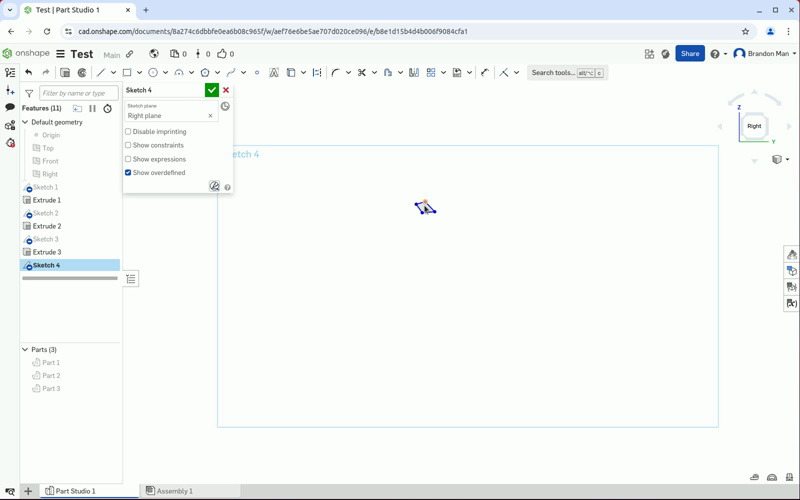
scroll(6)
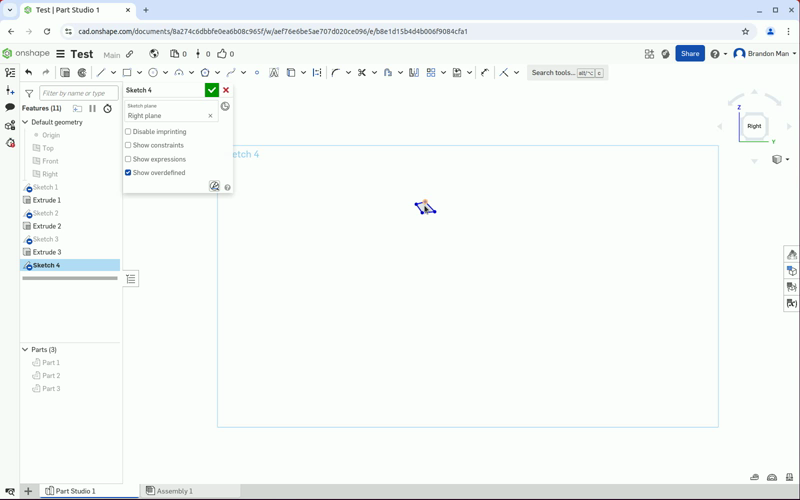
scroll(6)
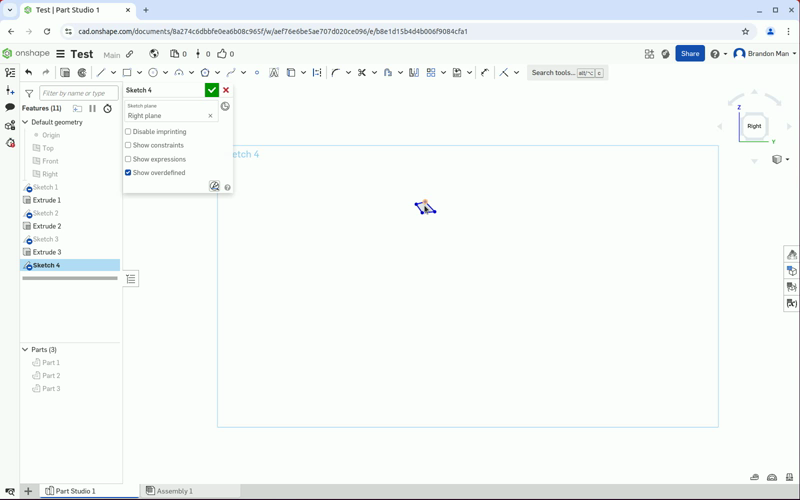
scroll(6)
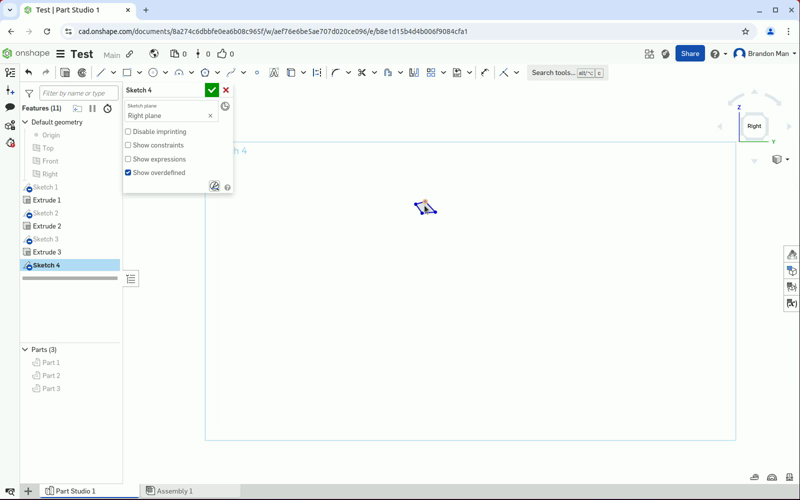
scroll(6)
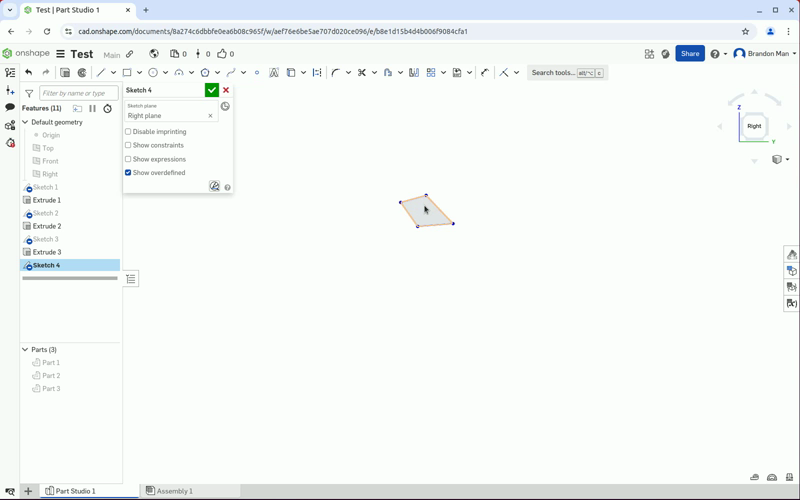
scroll(6)
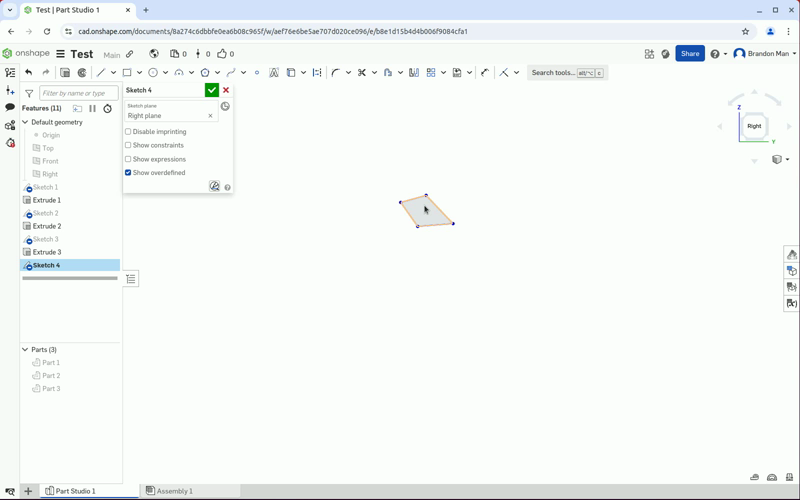
scroll(6)
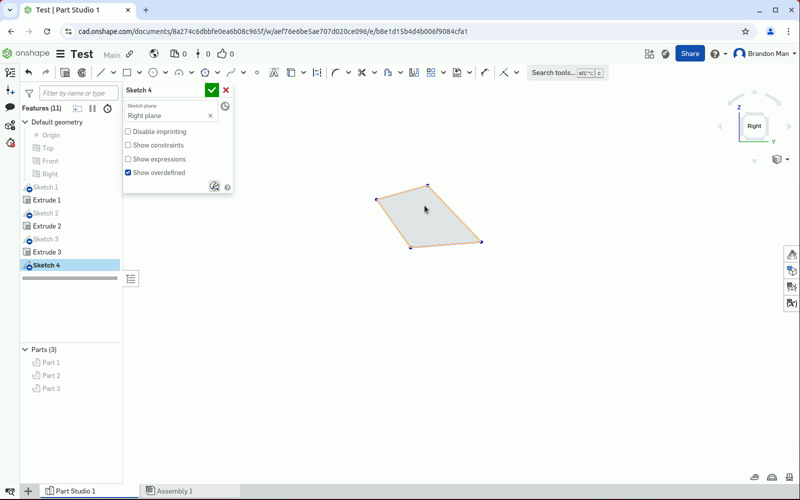
scroll(6)
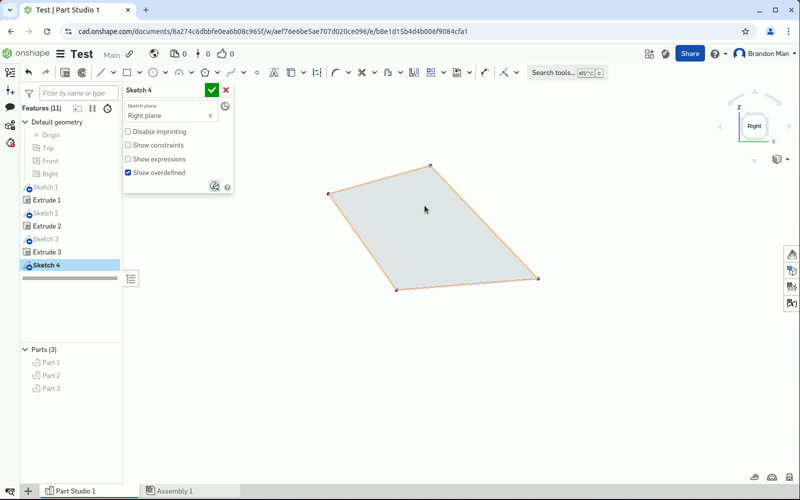
click(424, 205)
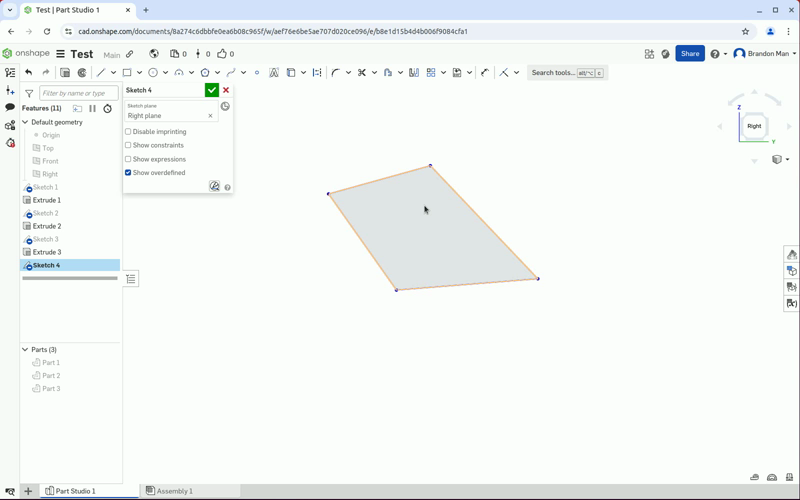
scroll(-6)
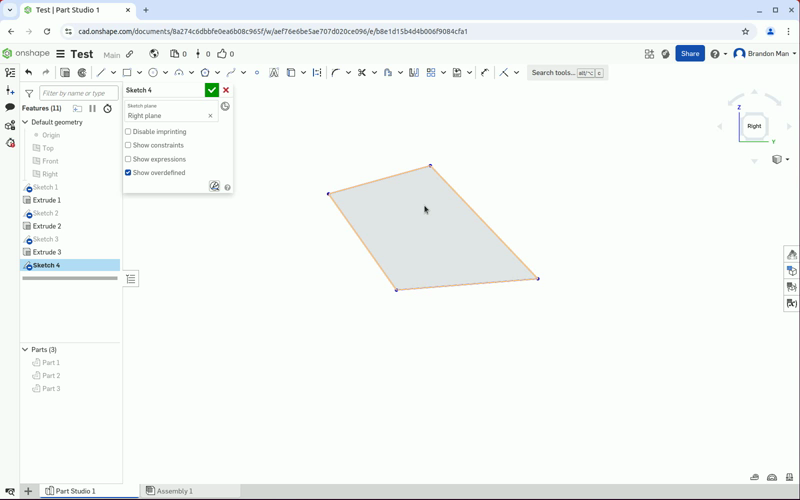
scroll(-6)
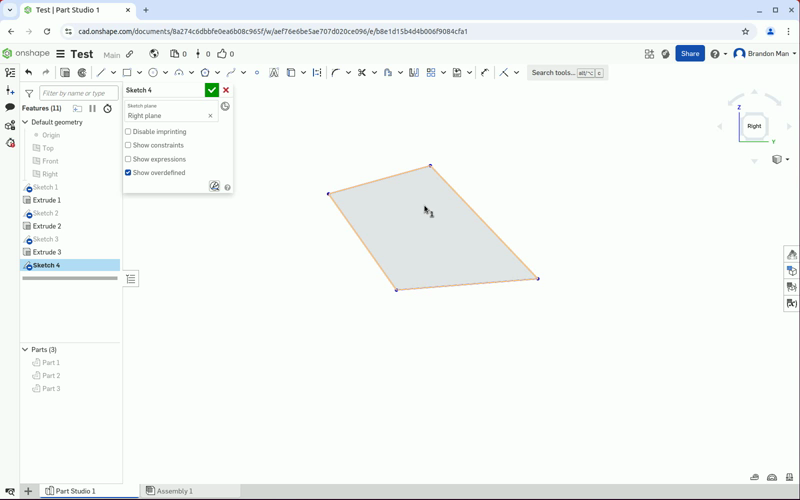
scroll(-6)
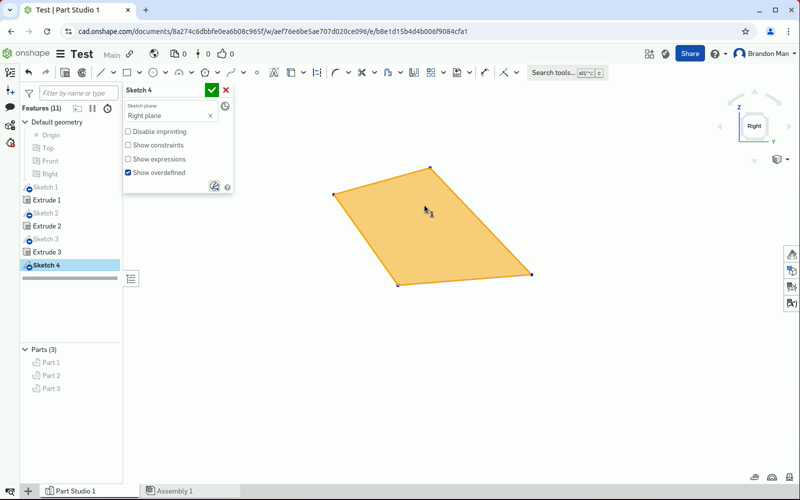
scroll(-6)
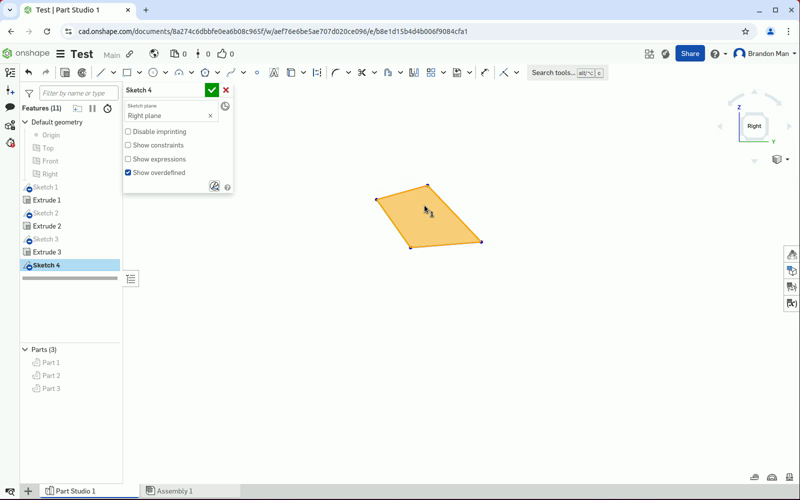
scroll(-6)
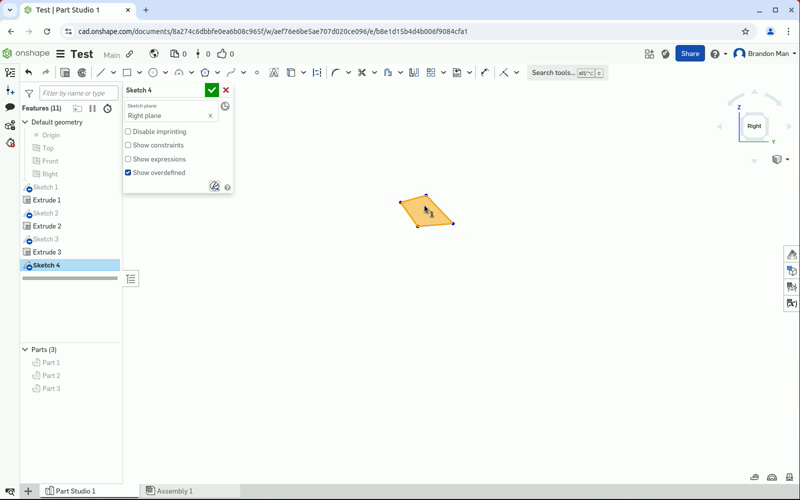
scroll(-6)
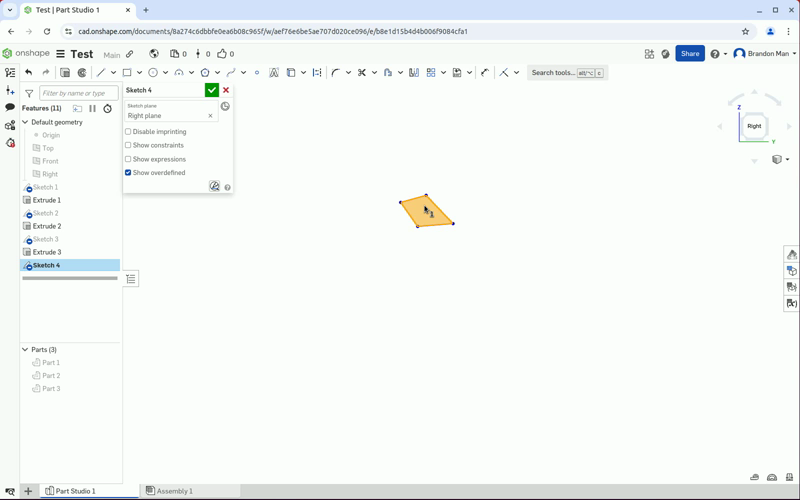
scroll(-6)
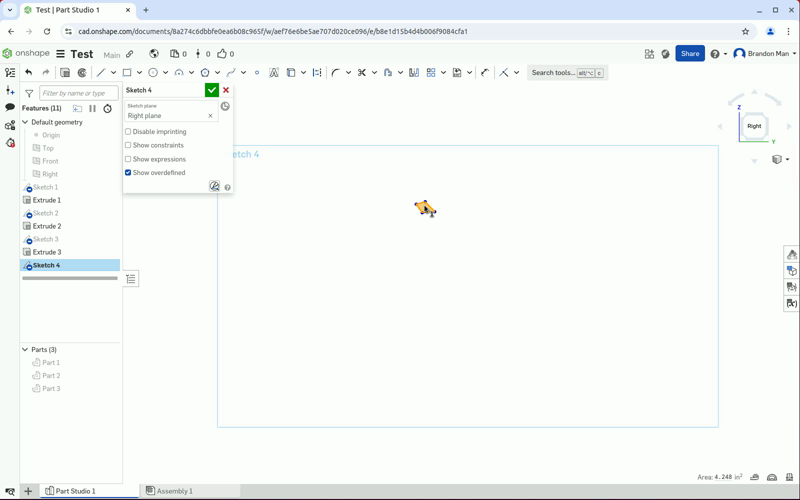
mouse_move(73, 352)
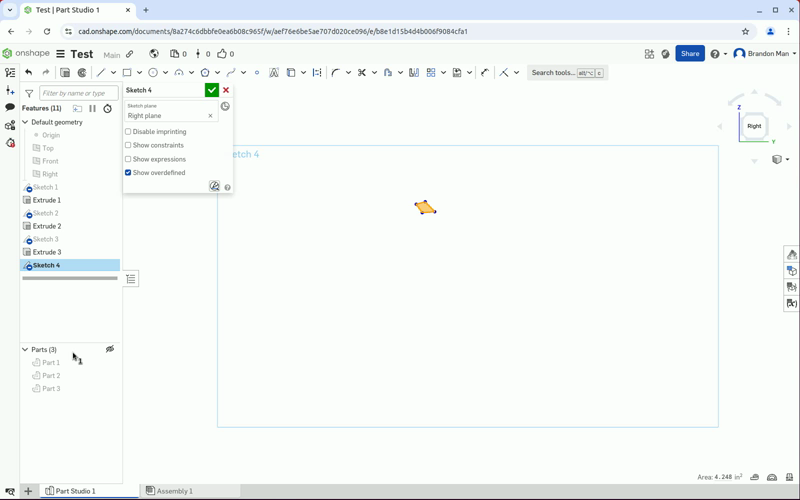
key(shift+y)
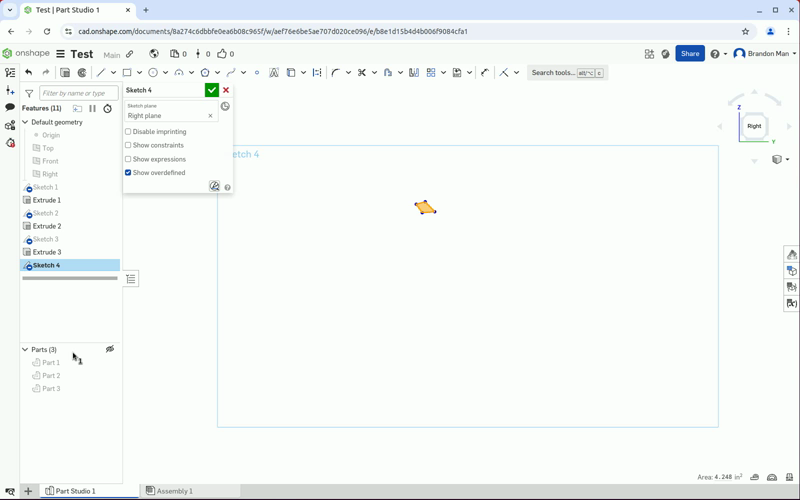
key(shift+e)
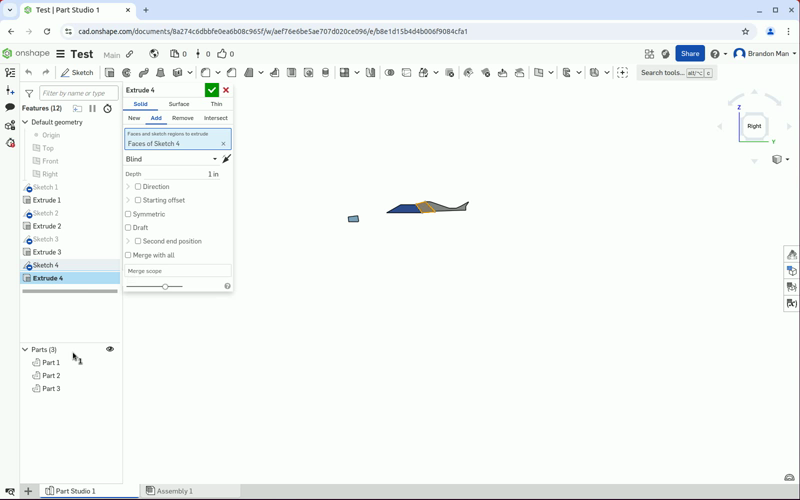
mouse_move(143, 106)
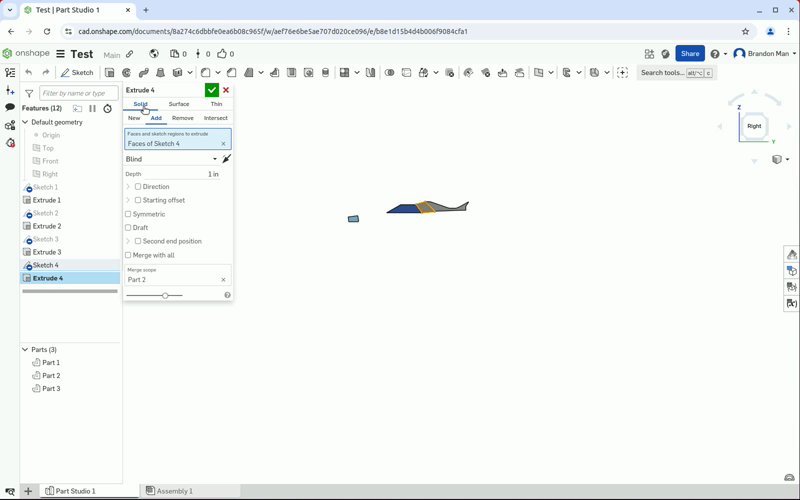
click(143, 106)
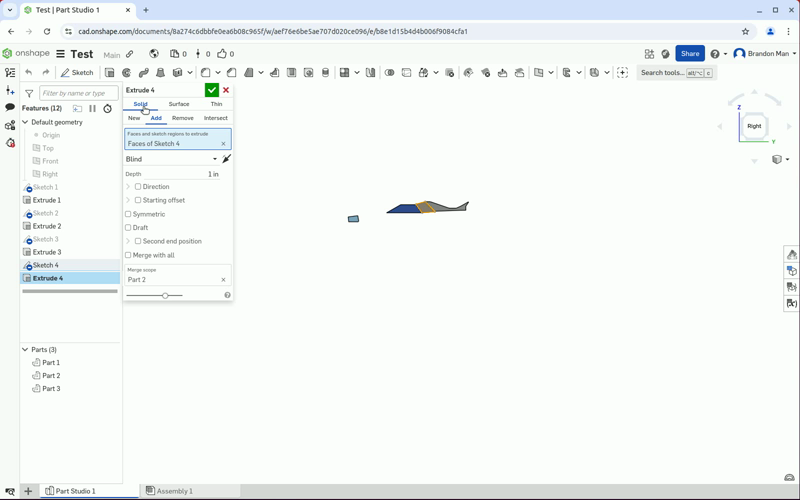
mouse_move(137, 120)
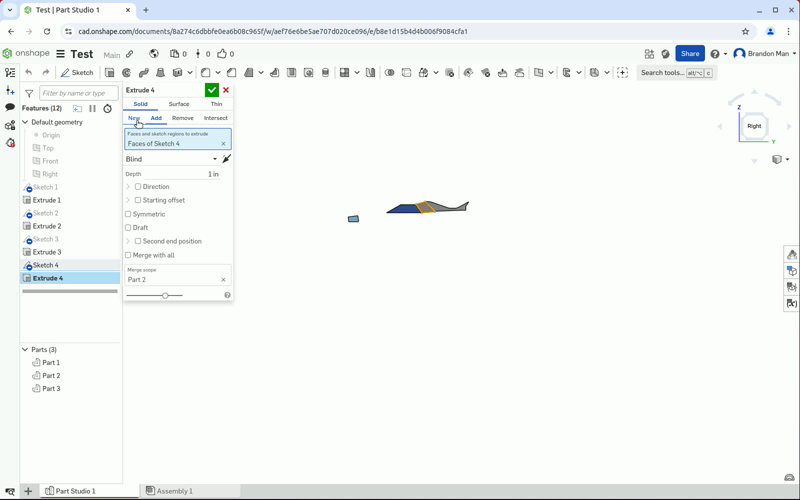
click(137, 120)
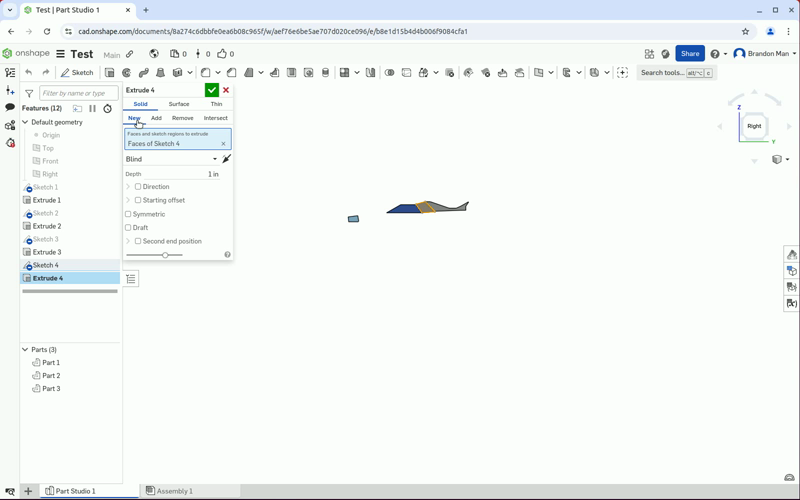
key(tab, 4)
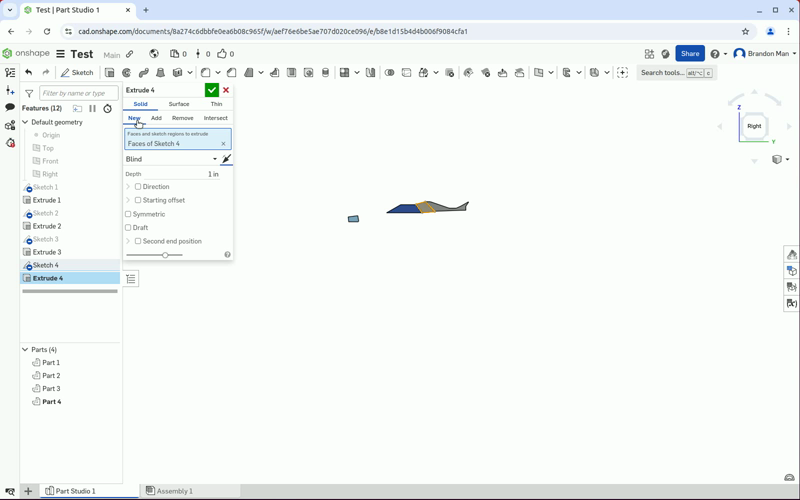
text(0.963)
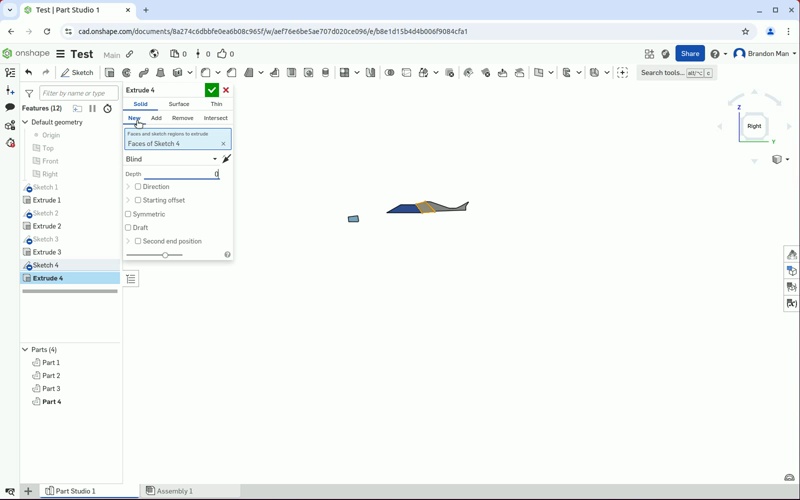
key(enter)
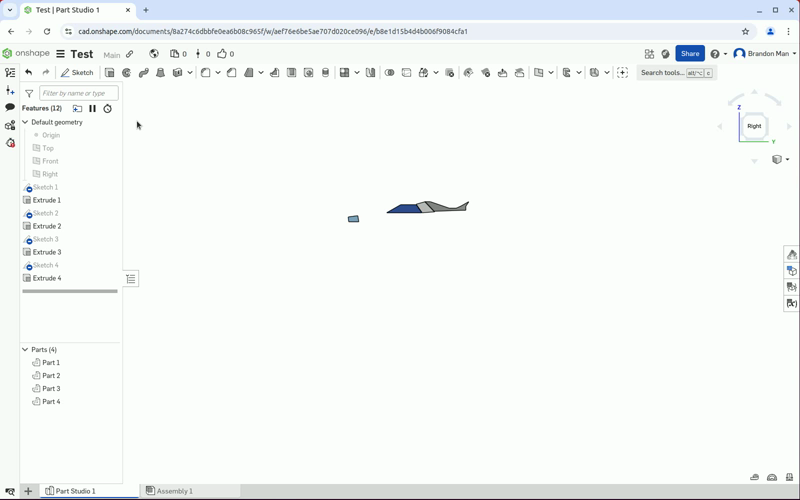
key(shift+h)
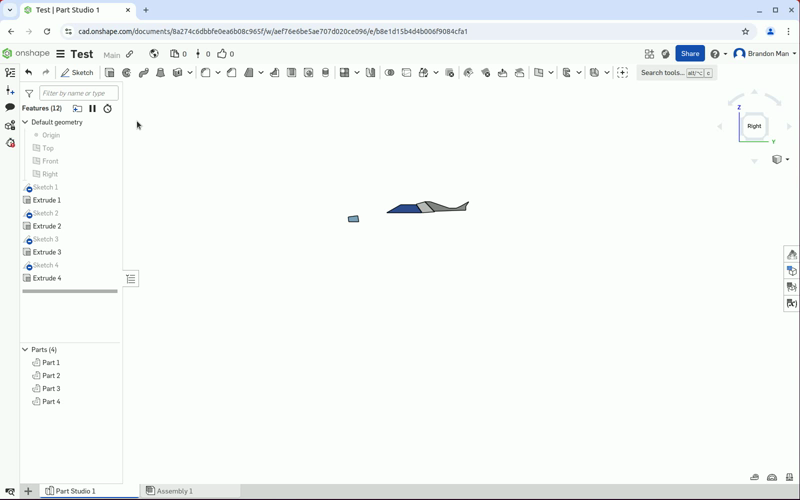
key(shift+h)
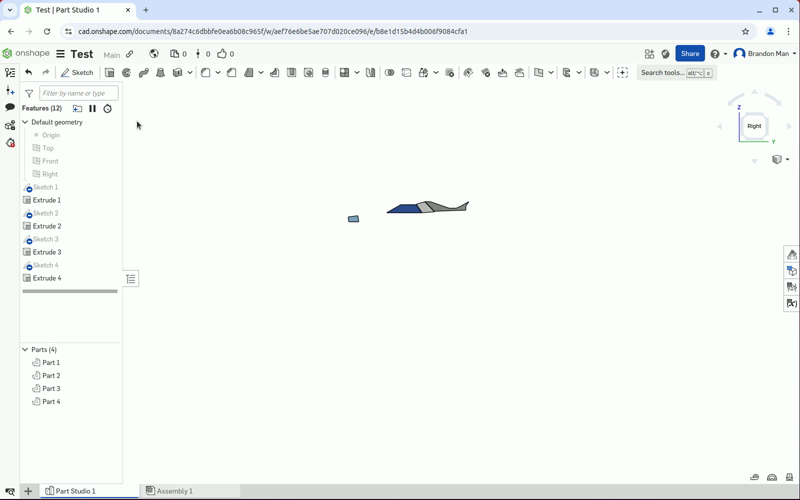
key(shift+7)
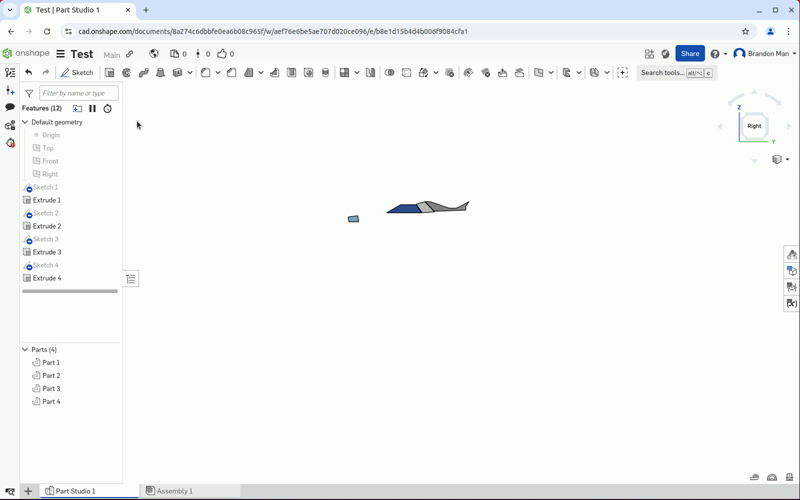
key(right, 2)
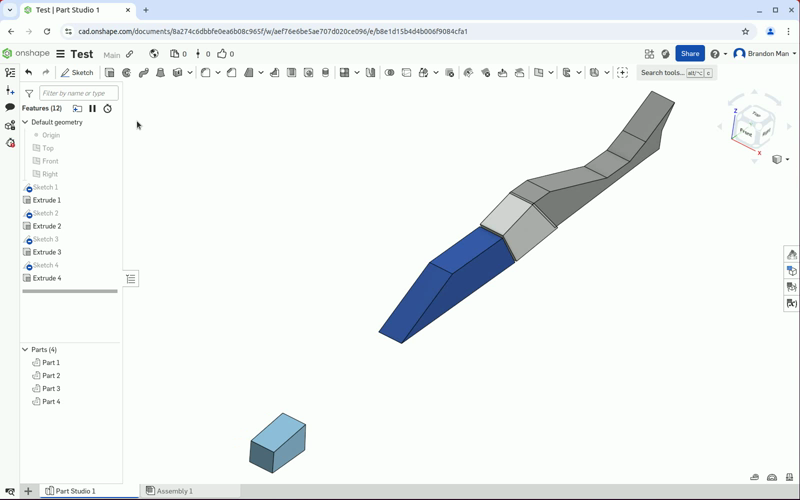
key(down, 2)
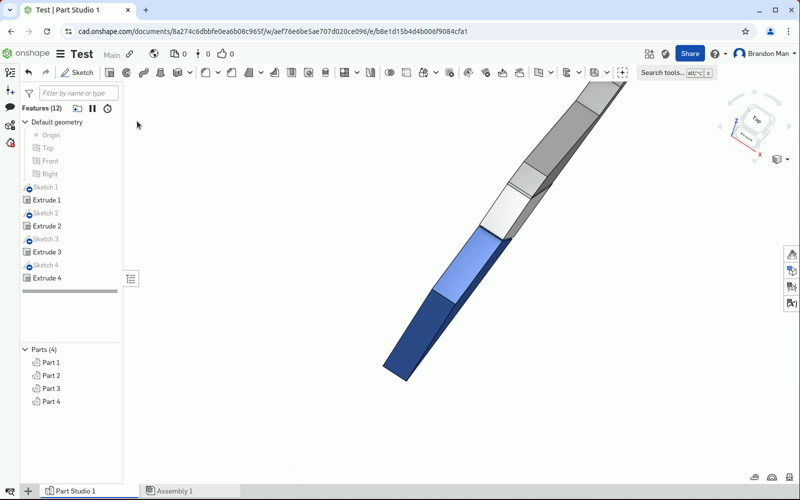
key(up, 2)
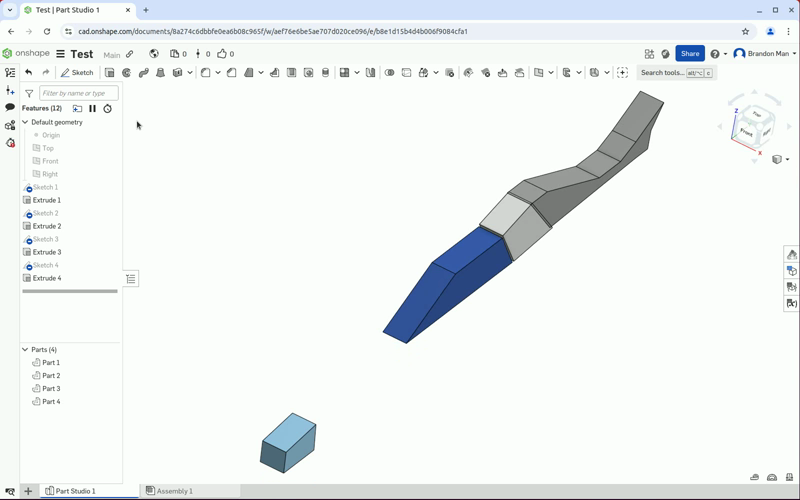
key(left, 2)
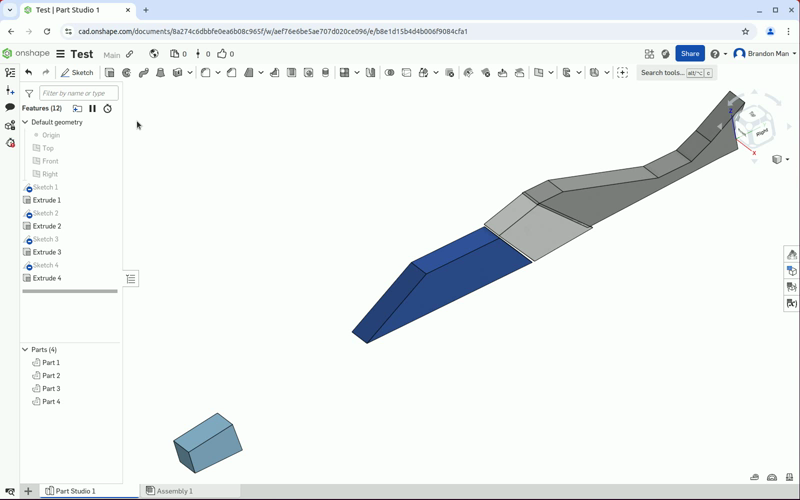
mouse_move(73, 189)
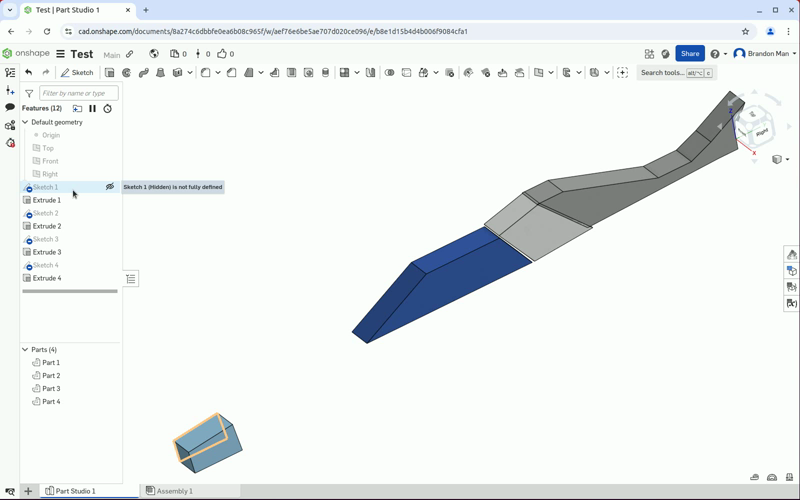
click(73, 189)